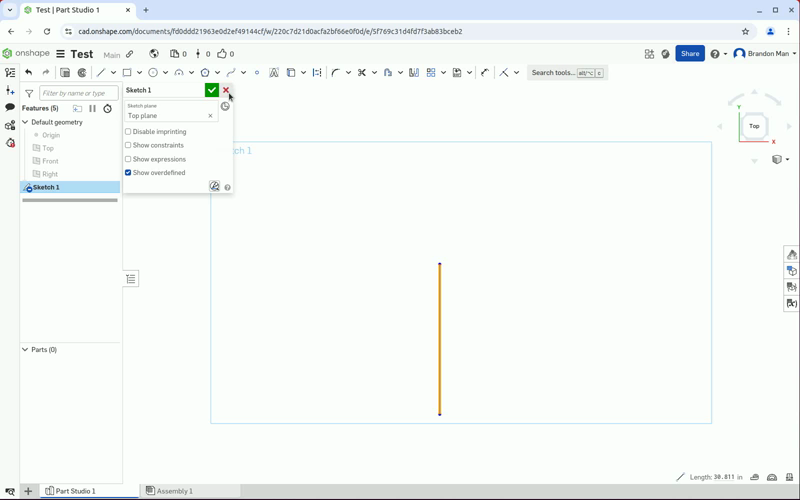
key(shift+h)
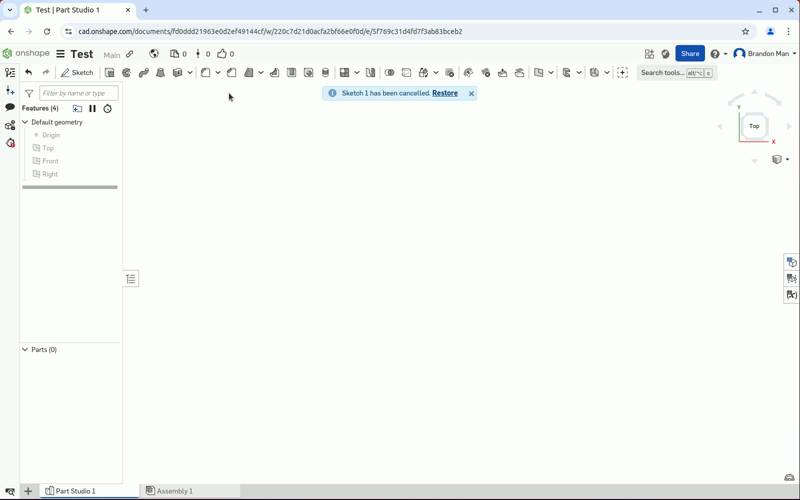
mouse_move(73, 352)
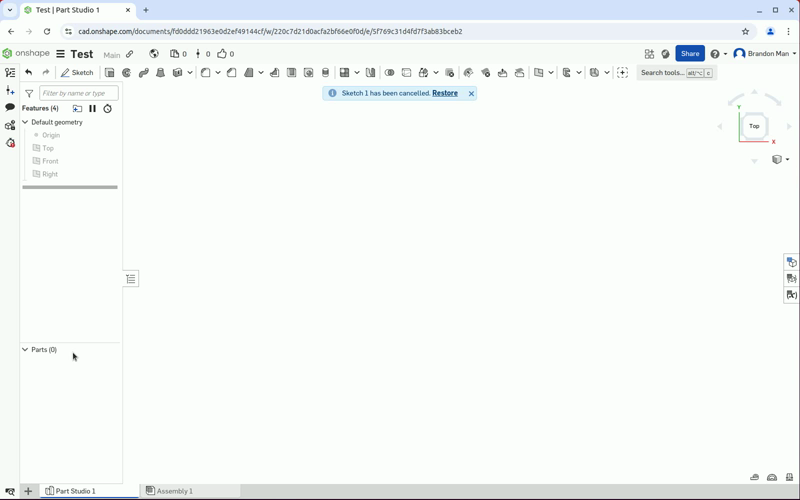
key(y)
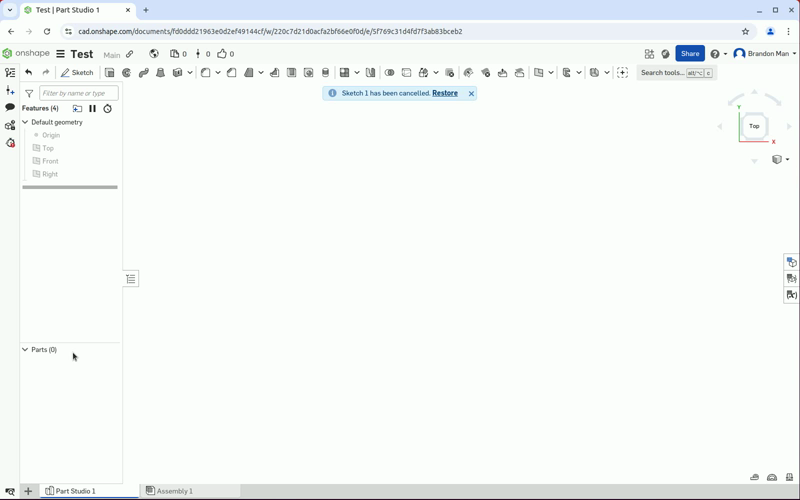
key(shift+p)
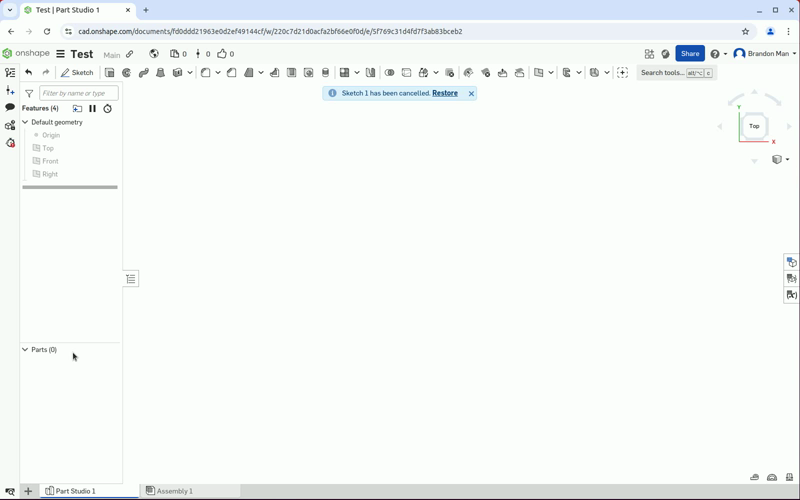
key(space)
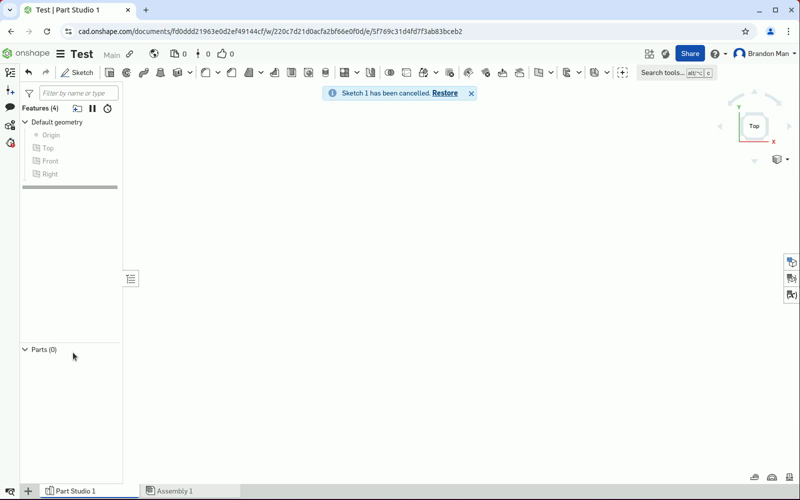
key_down(shift)
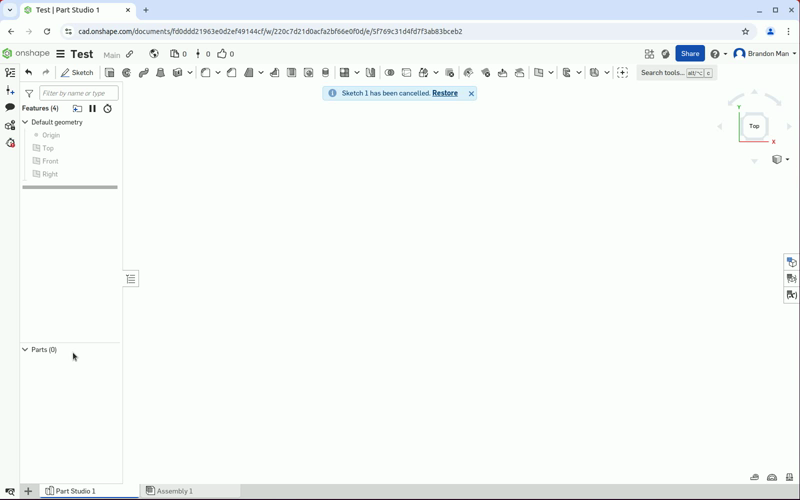
key(up)
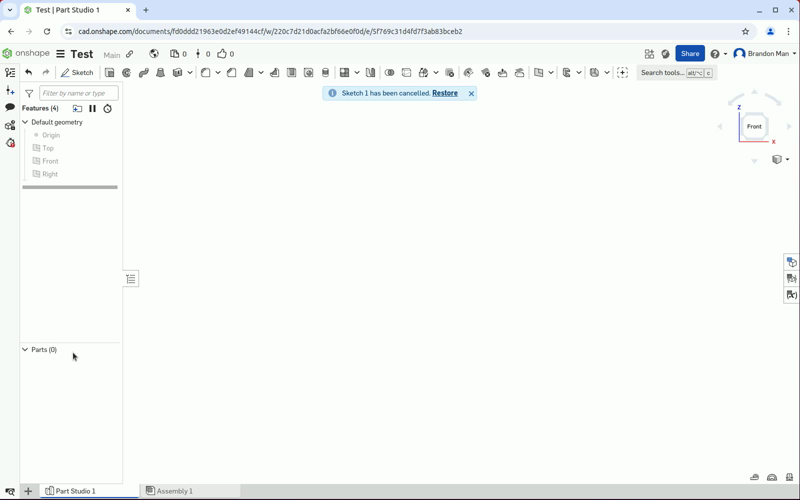
key_up(shift)
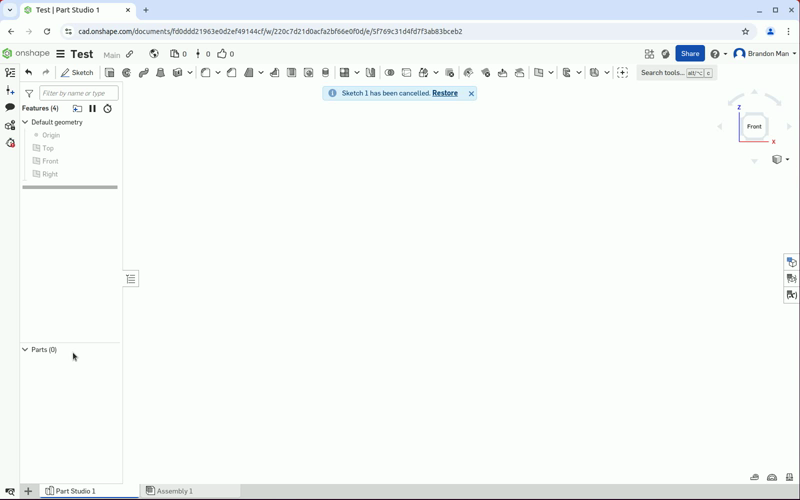
mouse_move(73, 352)
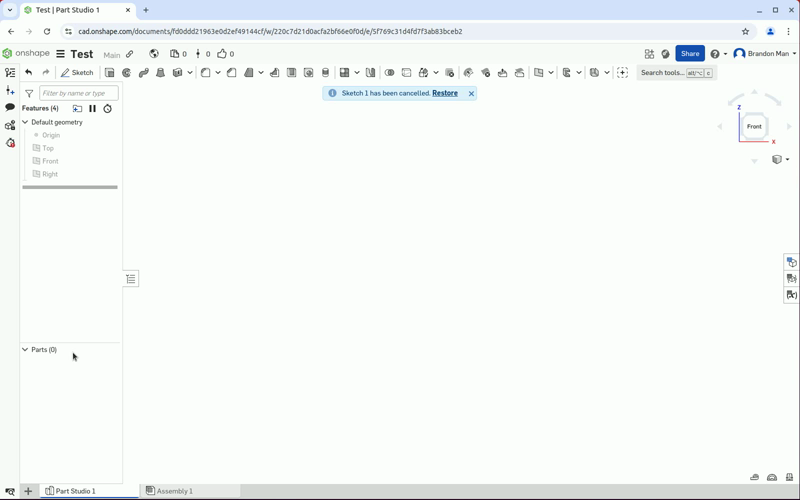
key(shift+y)
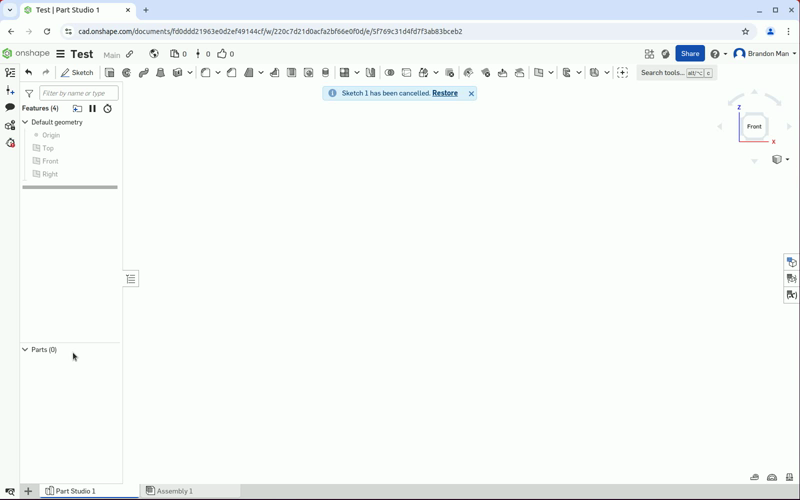
key(shift+s)
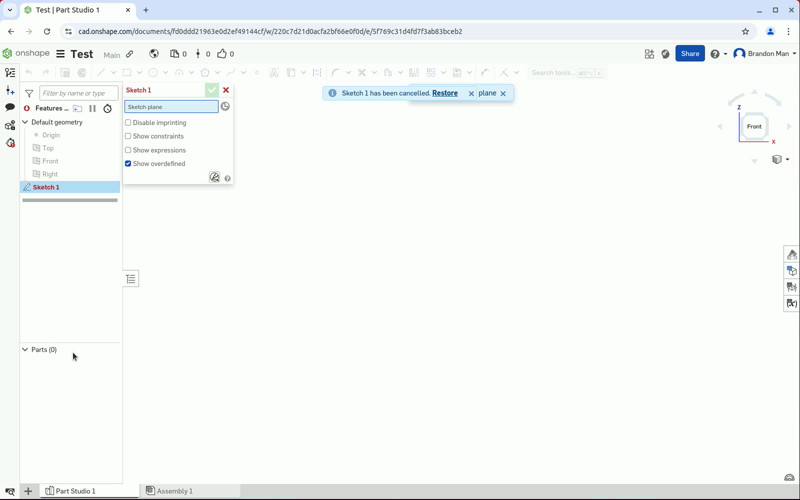
mouse_move(73, 163)
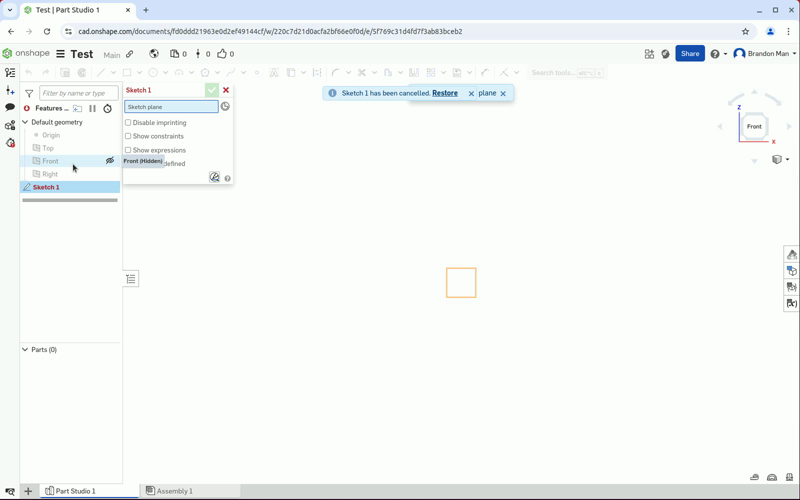
click(73, 163)
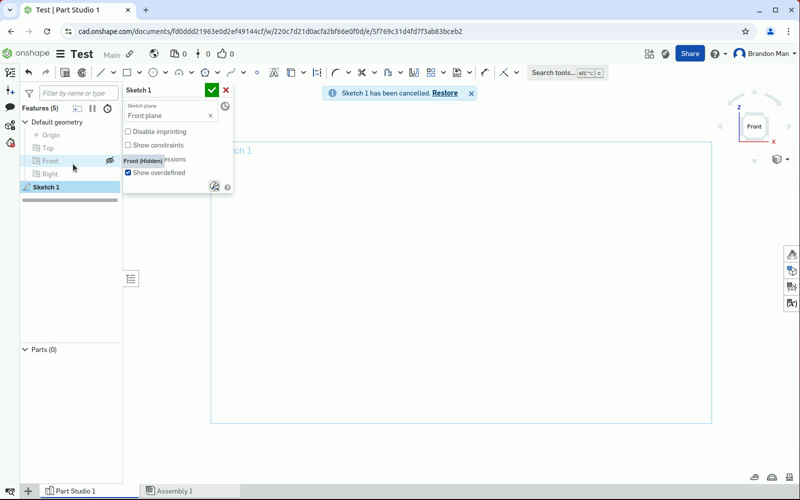
mouse_move(73, 352)
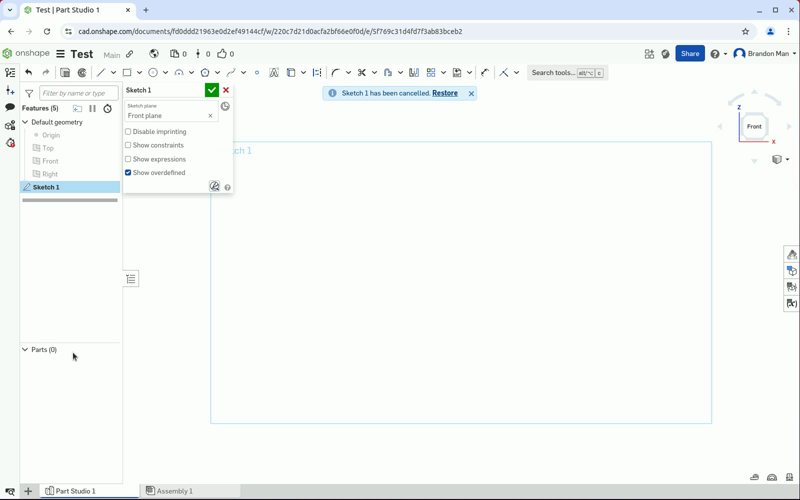
key(y)
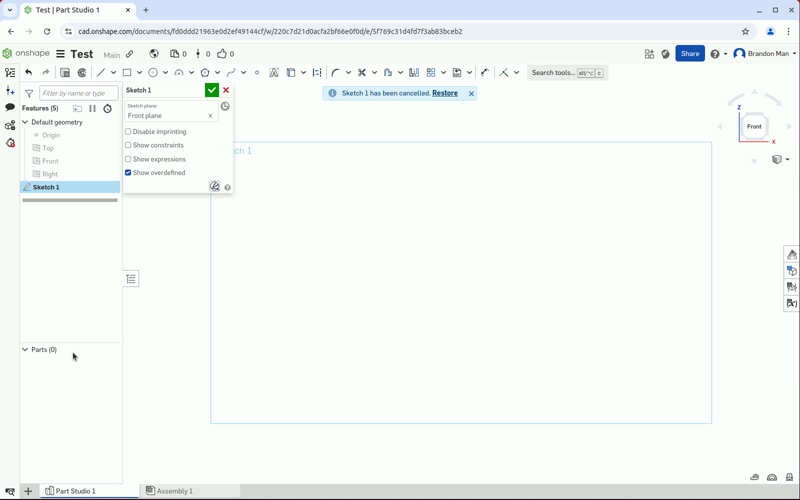
key(l)
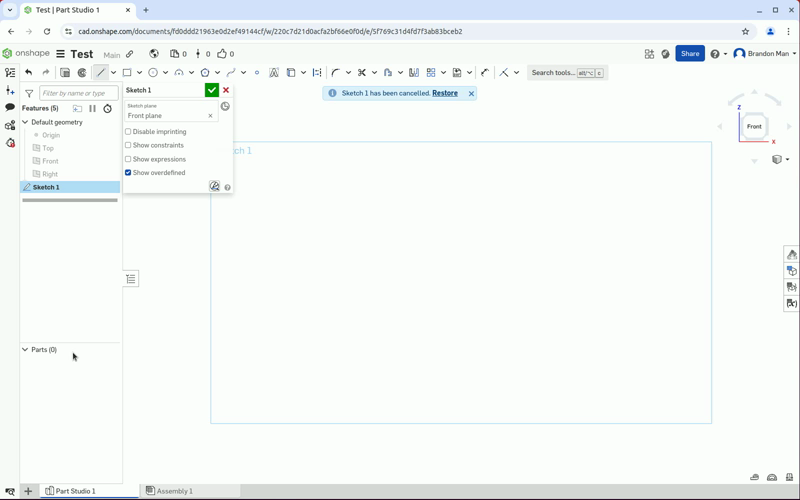
key_down(shift)
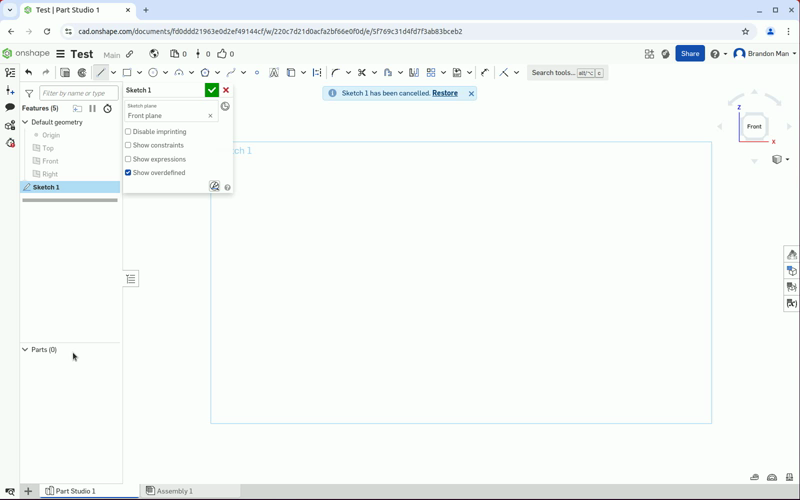
mouse_move(460, 282)
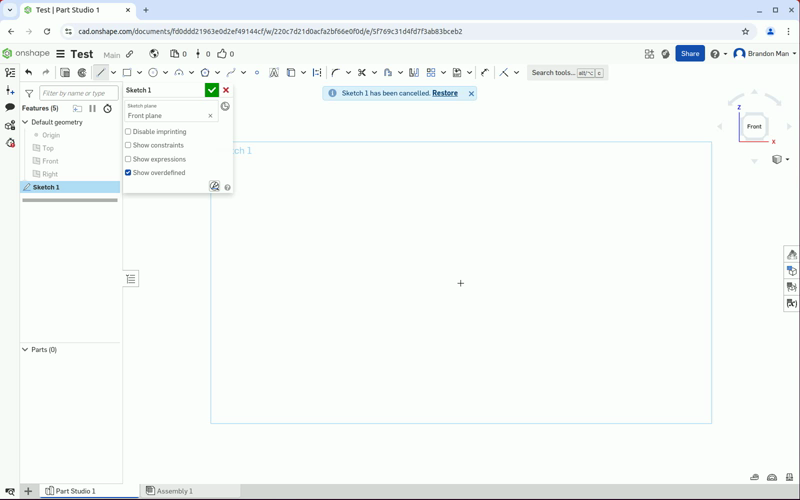
click(460, 282)
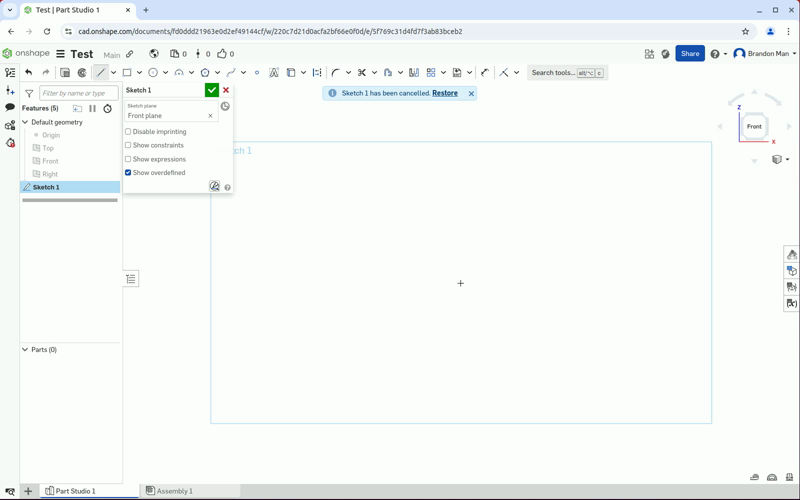
key_up(shift)
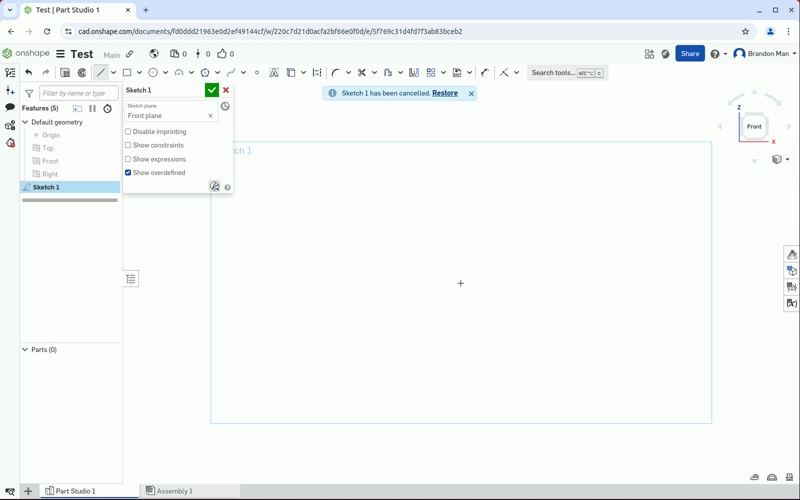
key_down(shift)
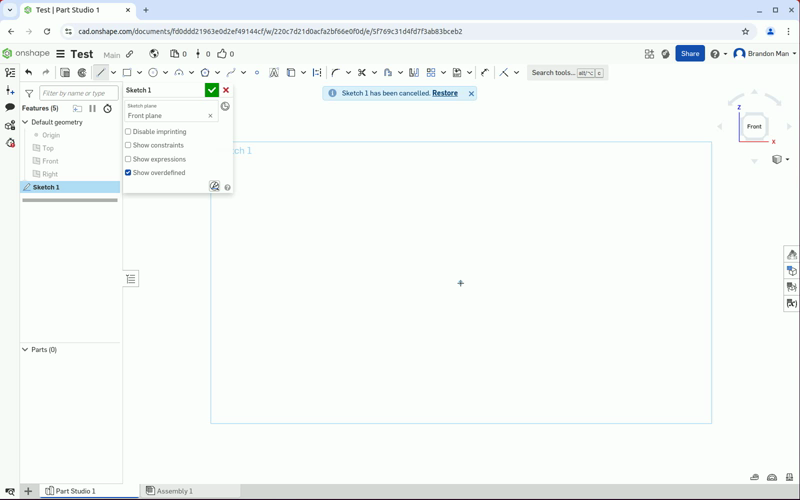
mouse_move(490, 282)
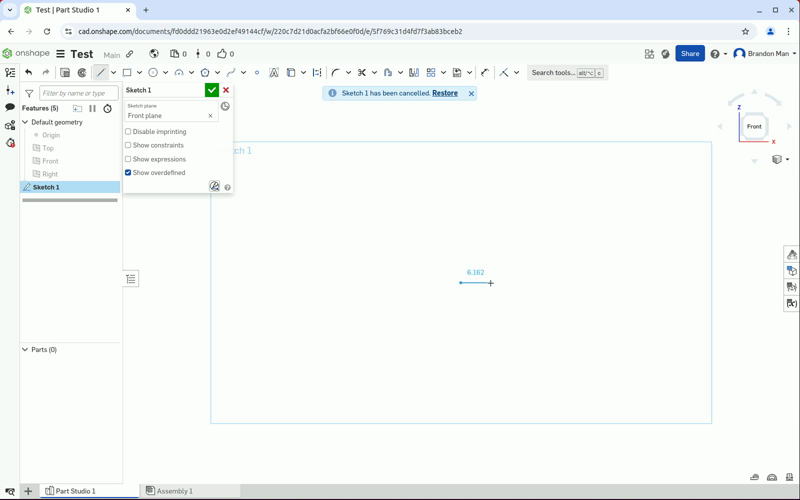
mouse_move(494, 282)
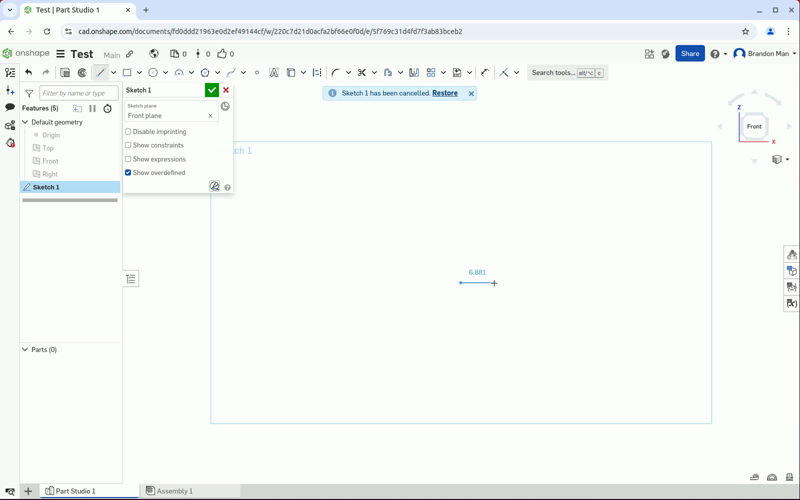
click(494, 282)
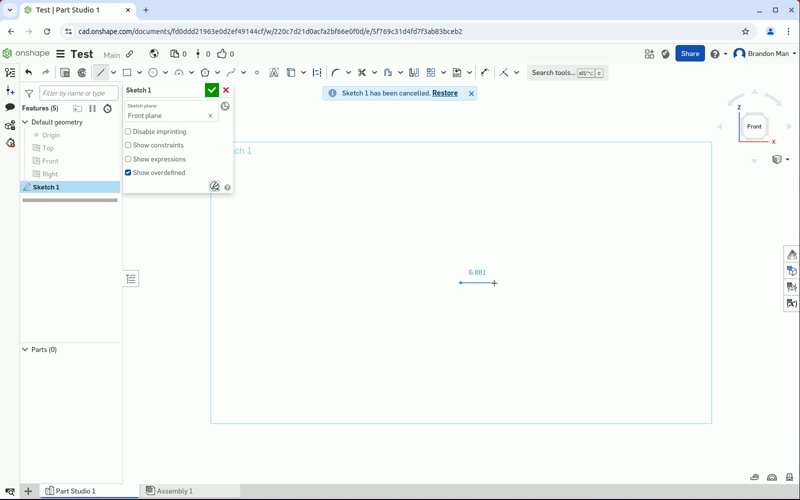
key_up(shift)
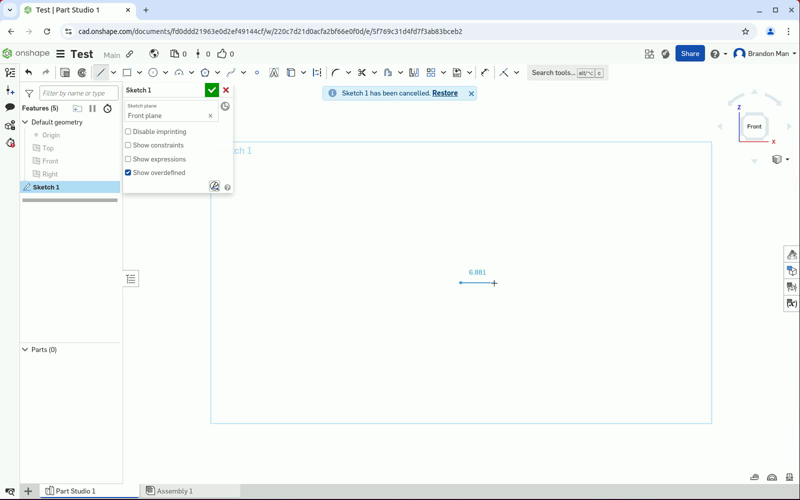
key_down(shift)
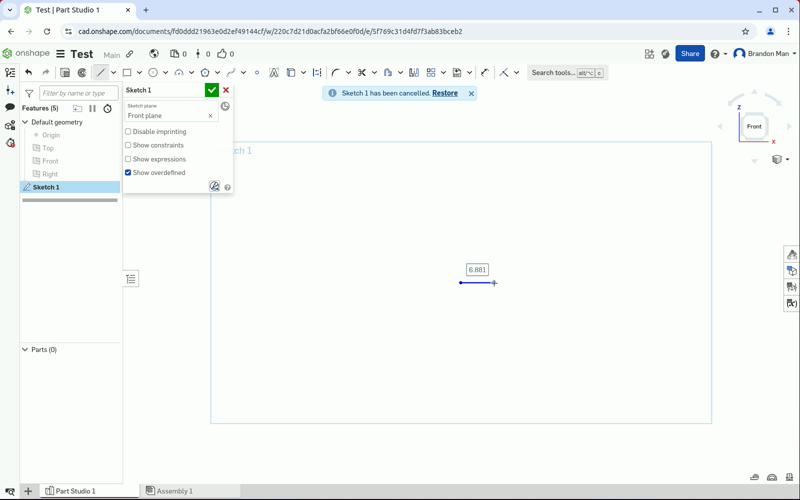
mouse_move(524, 282)
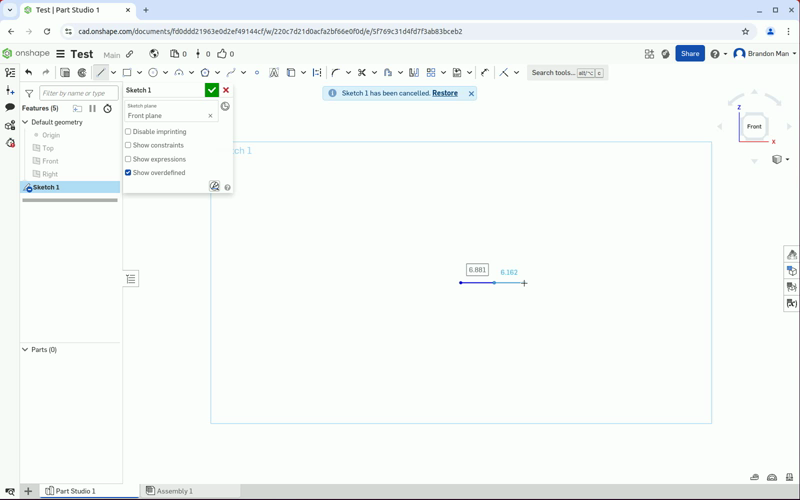
mouse_move(494, 282)
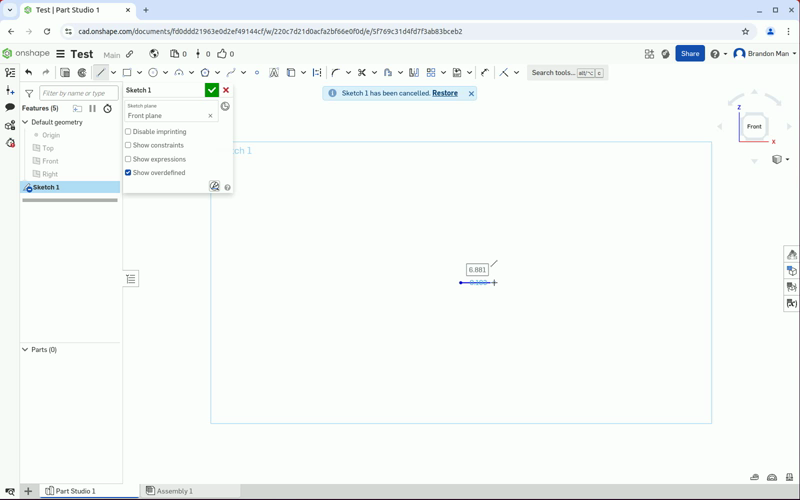
scroll(6)
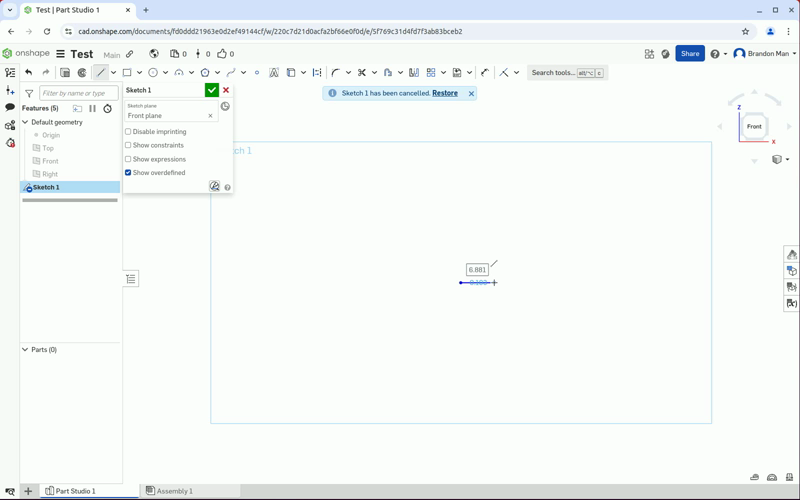
scroll(6)
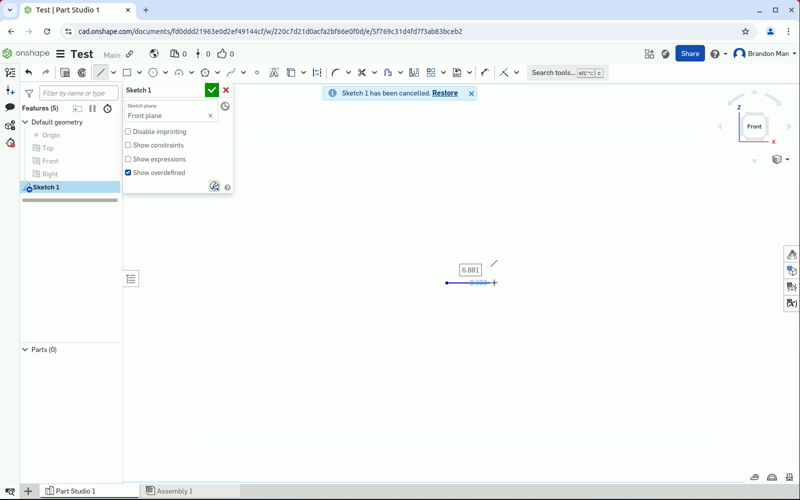
scroll(6)
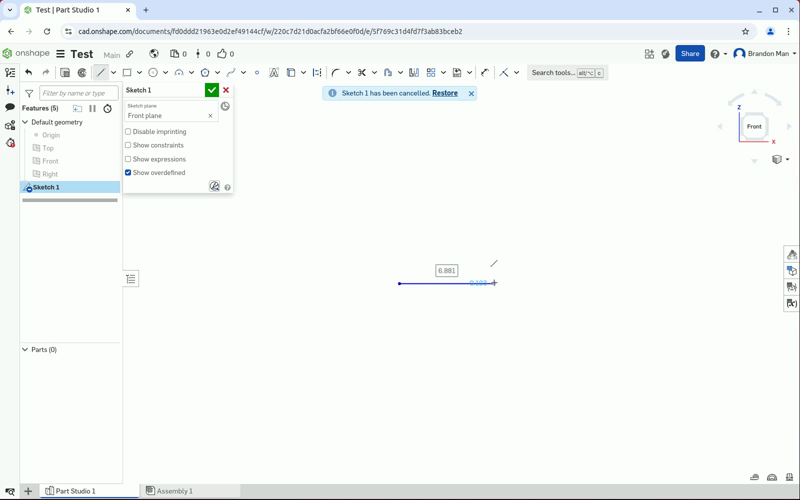
scroll(6)
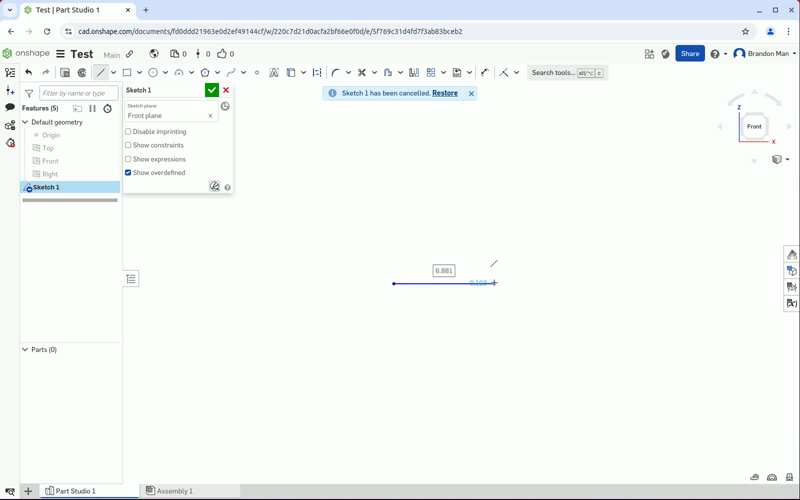
scroll(6)
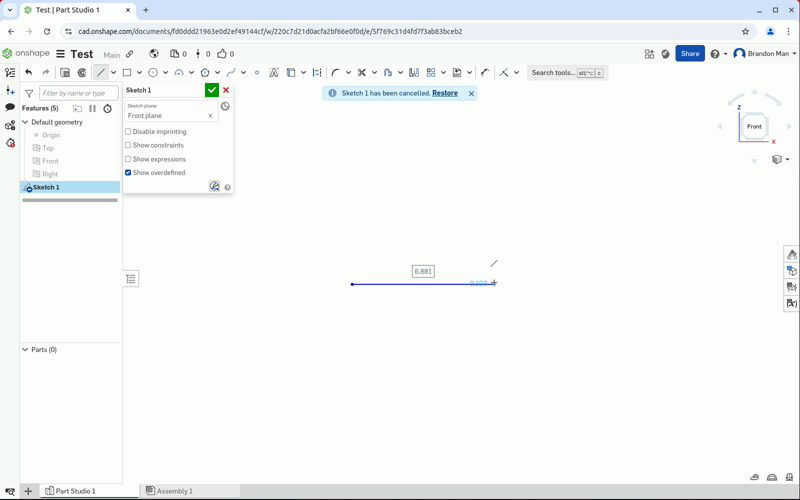
scroll(6)
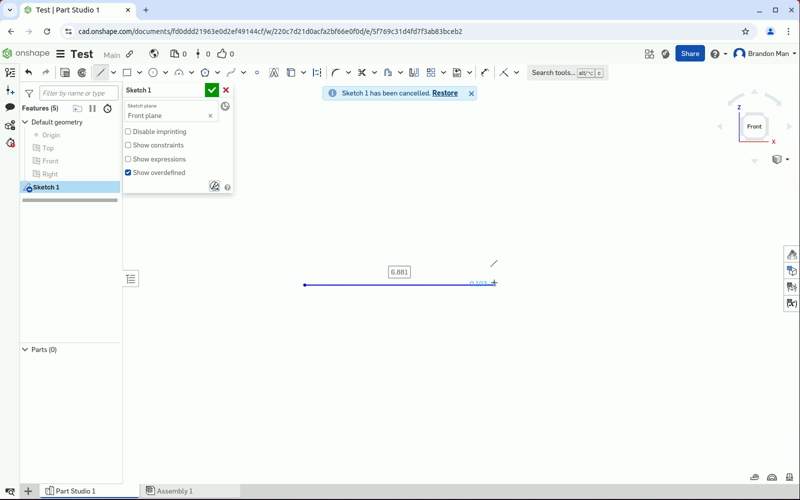
scroll(6)
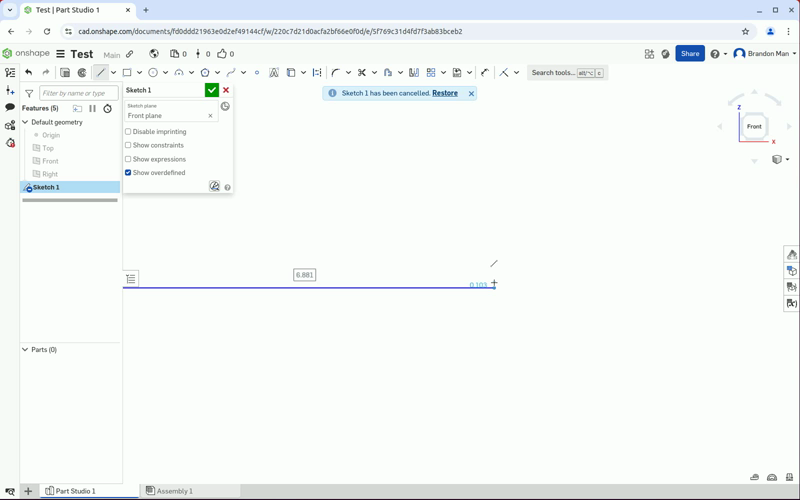
click(494, 282)
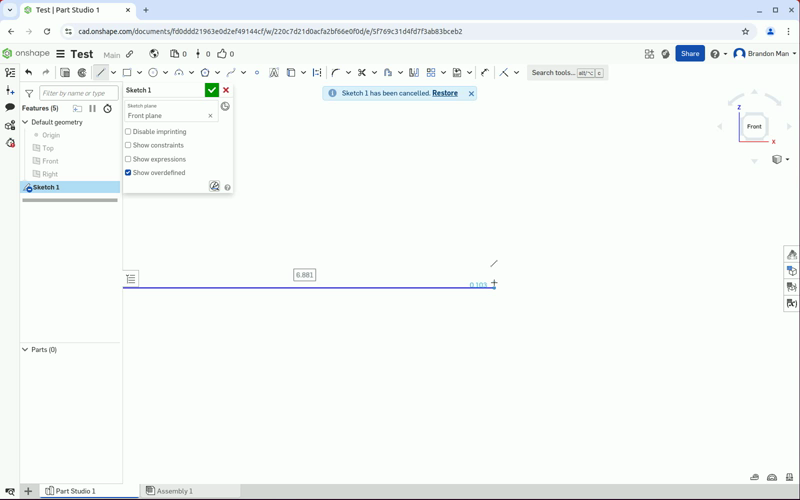
scroll(-6)
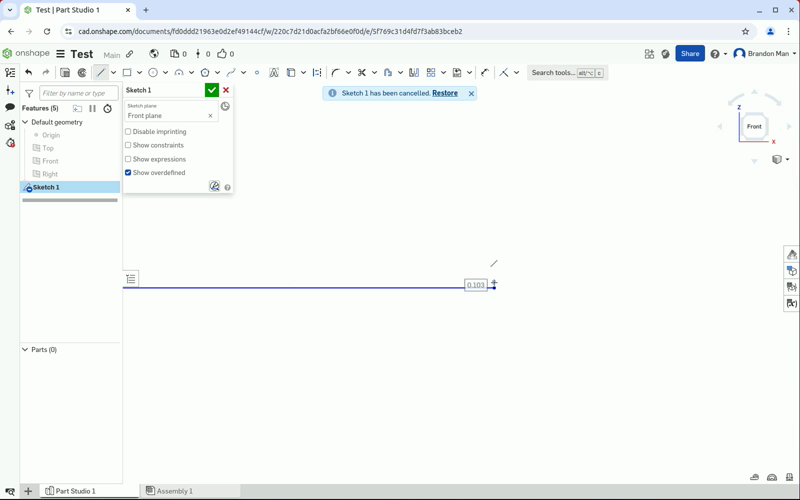
scroll(-6)
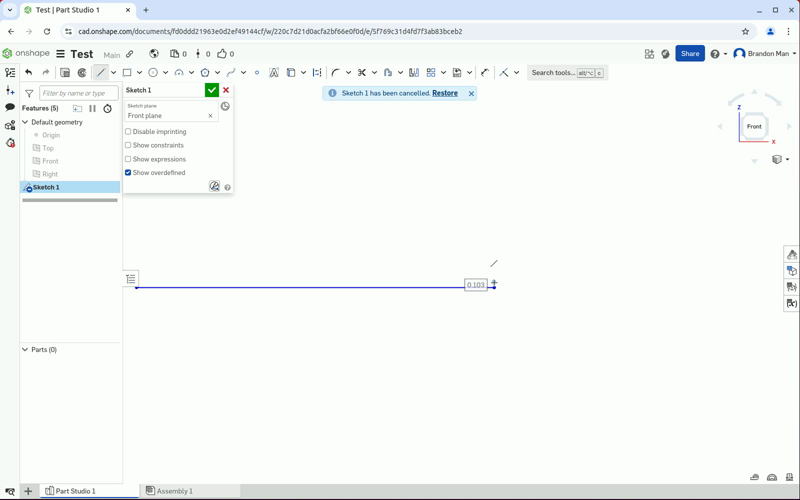
scroll(-6)
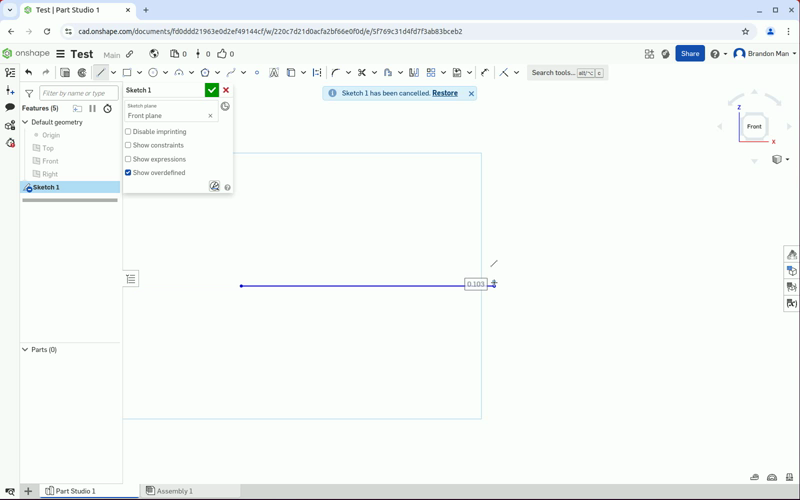
scroll(-6)
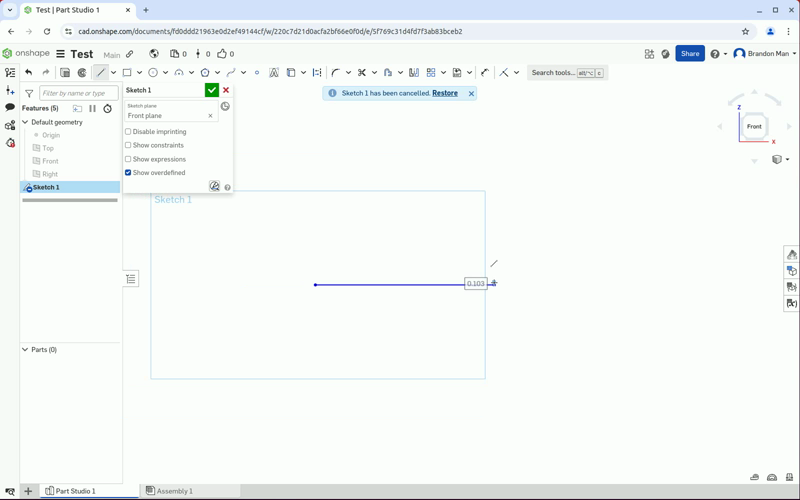
scroll(-6)
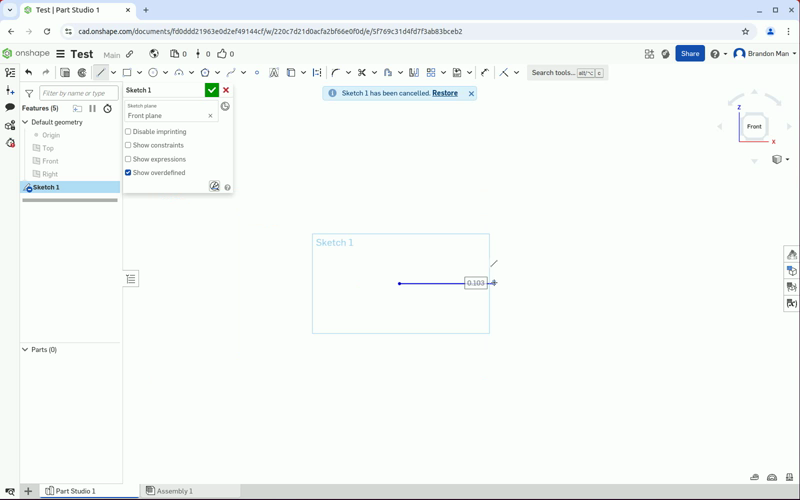
scroll(-6)
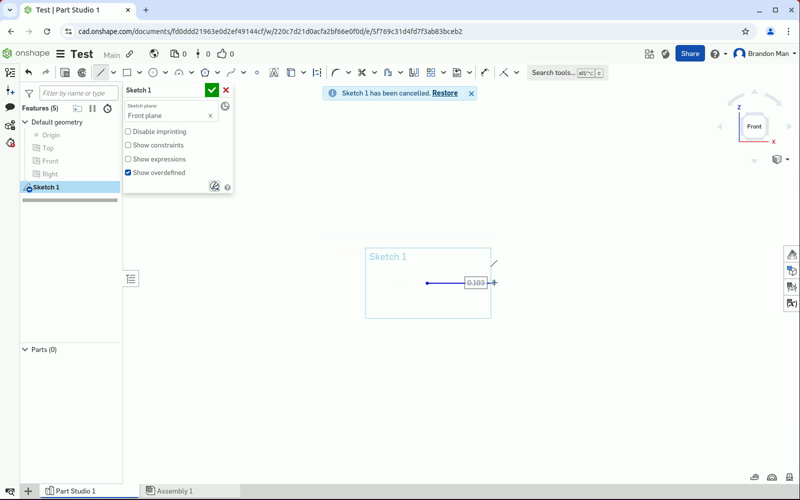
scroll(-6)
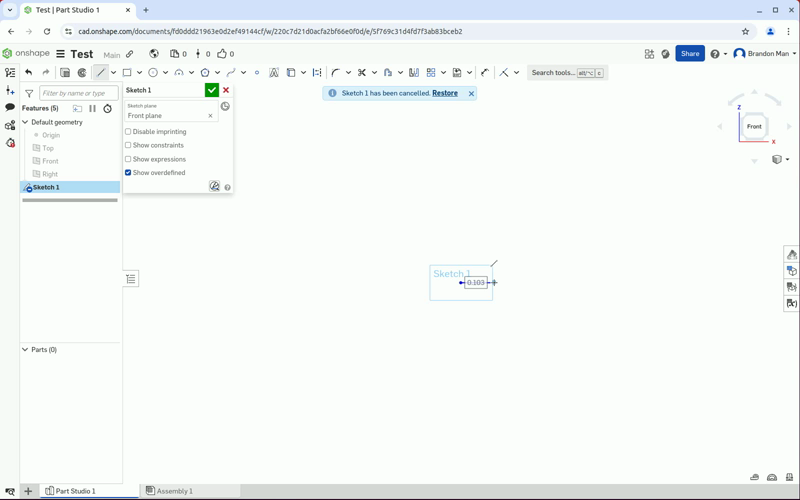
key_up(shift)
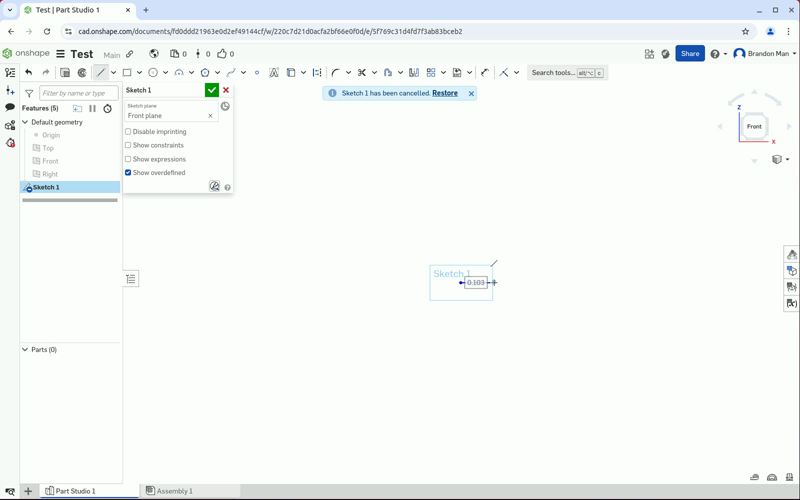
key_down(shift)
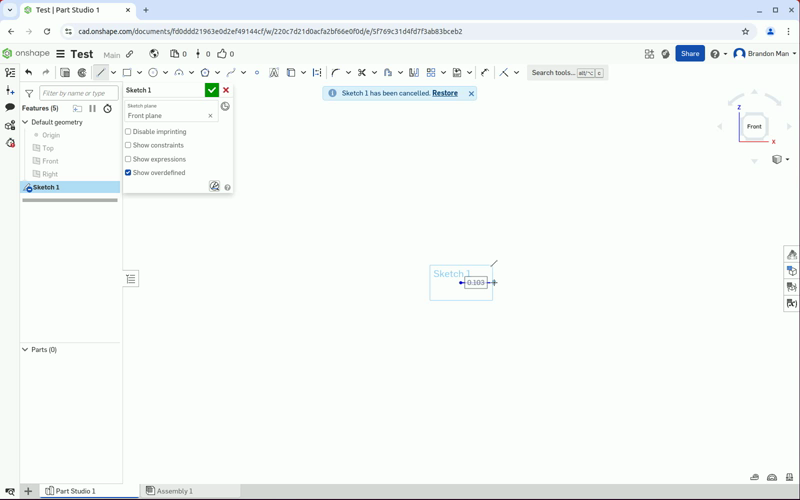
mouse_move(524, 282)
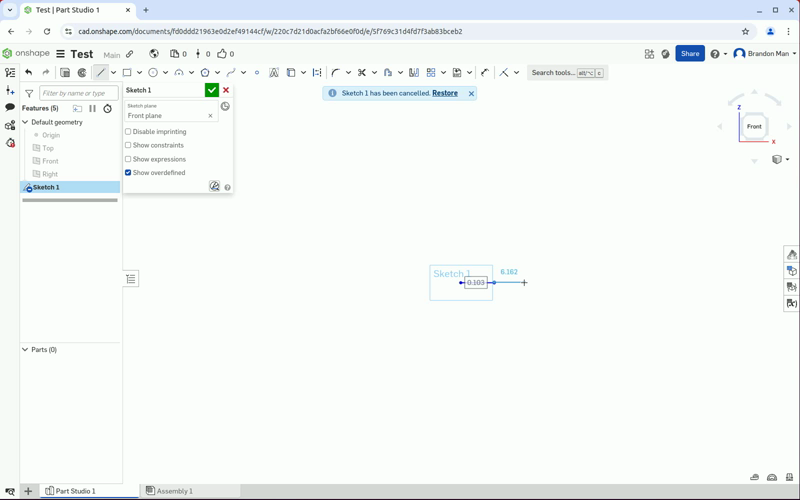
mouse_move(460, 282)
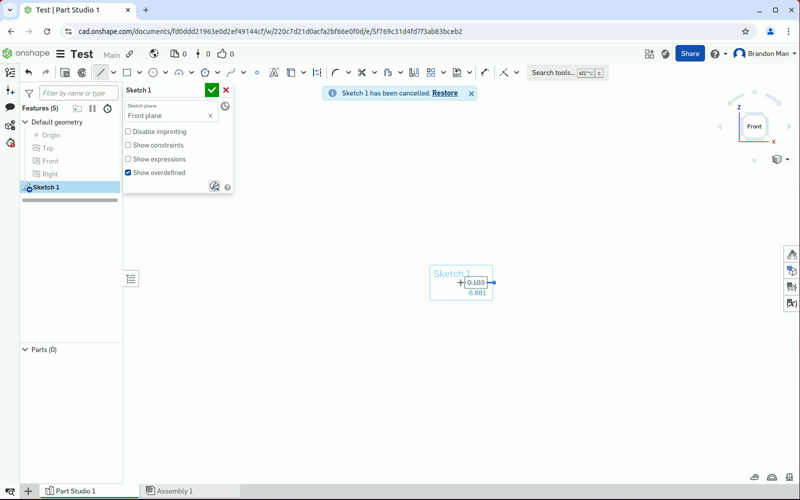
scroll(6)
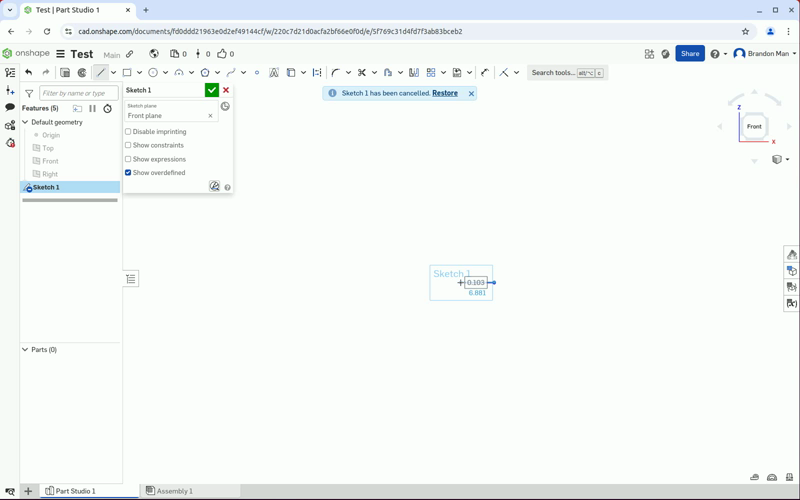
scroll(6)
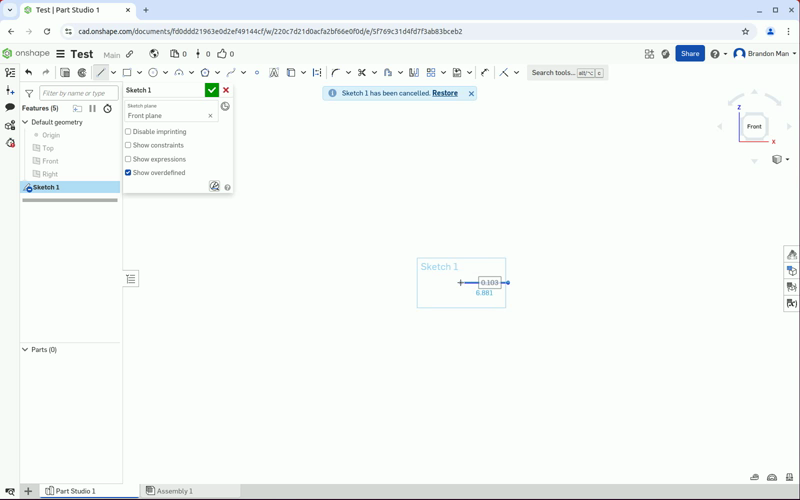
scroll(6)
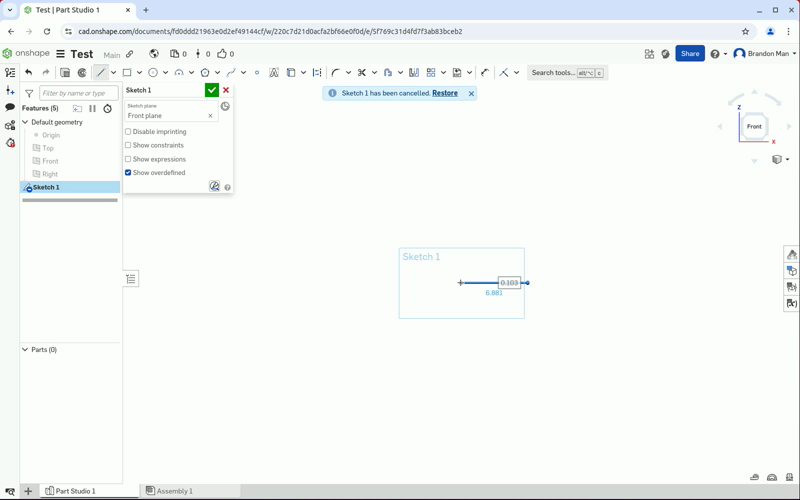
scroll(6)
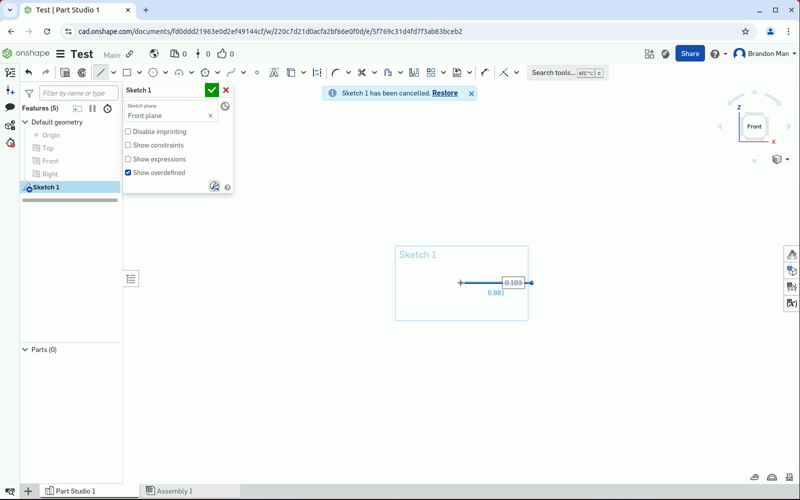
scroll(6)
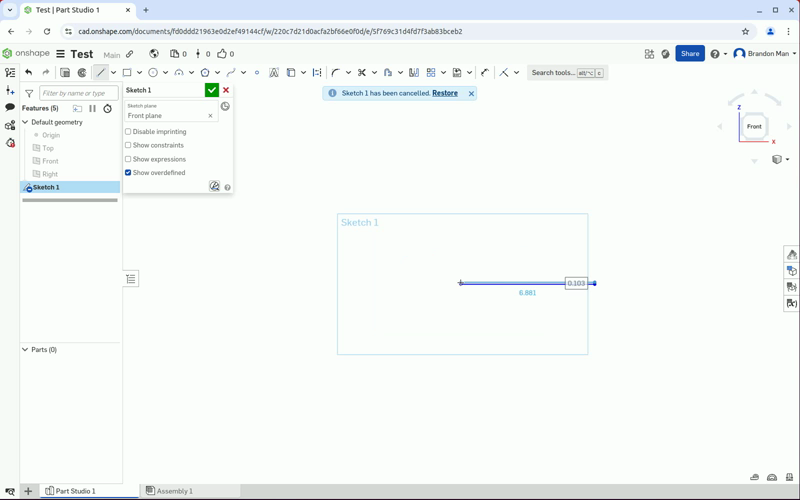
scroll(6)
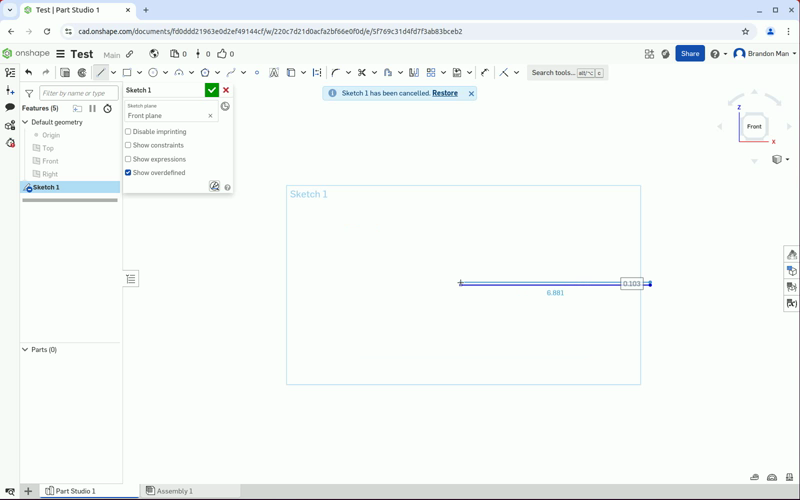
scroll(6)
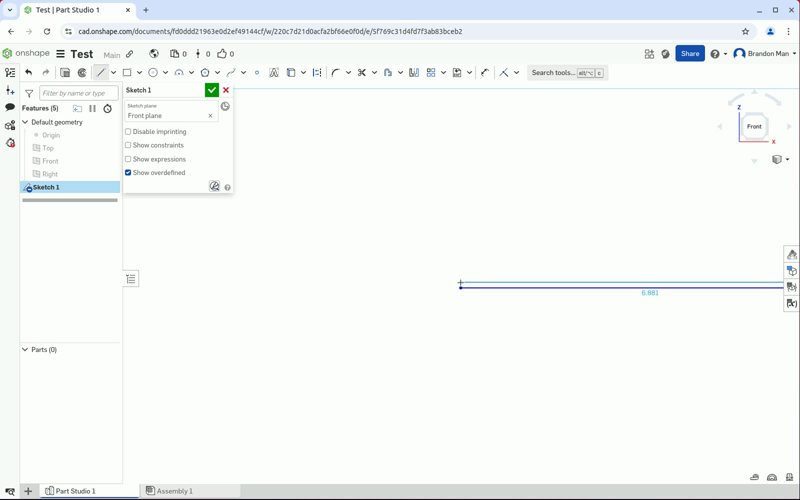
click(460, 282)
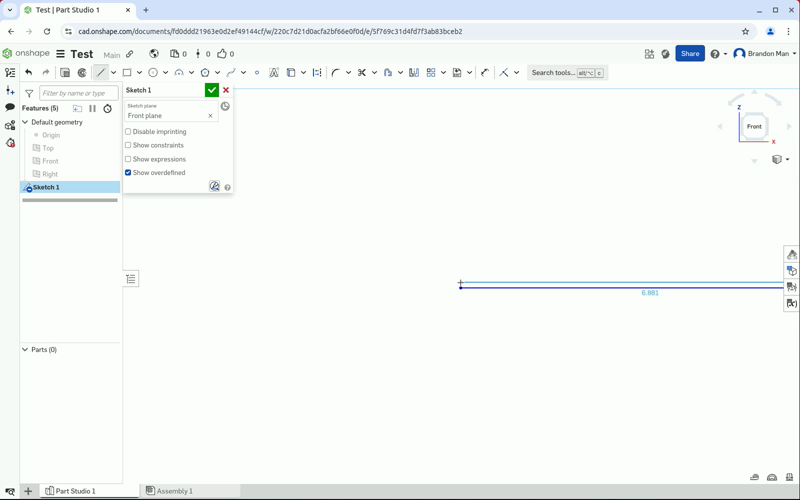
scroll(-6)
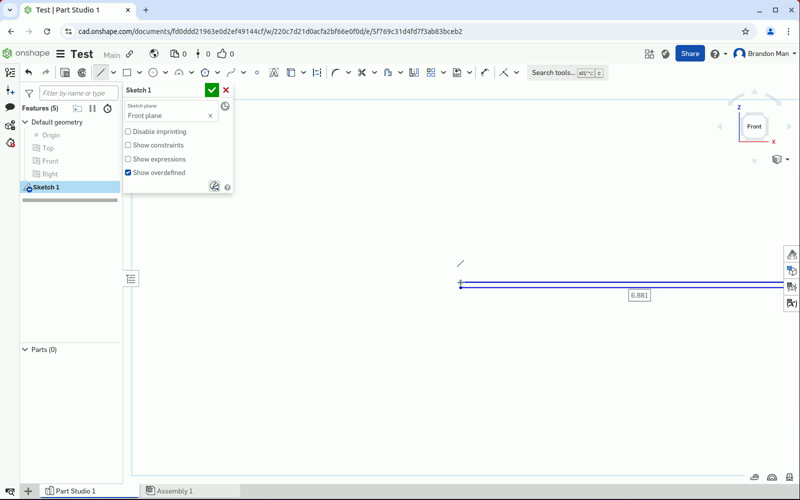
scroll(-6)
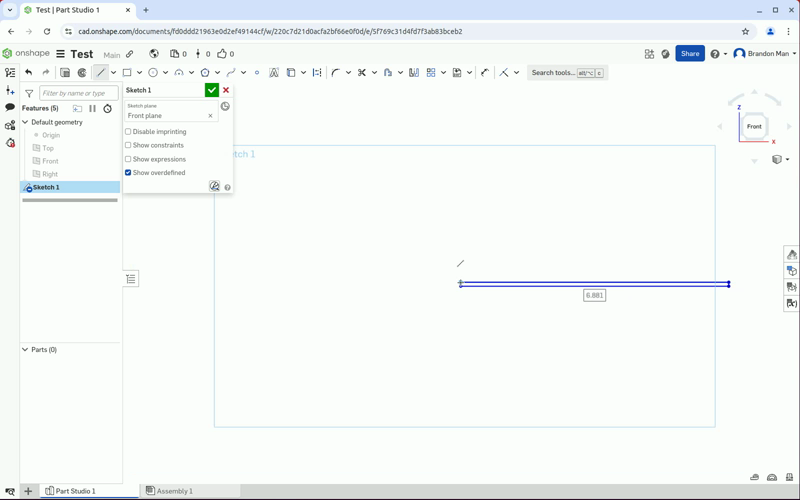
scroll(-6)
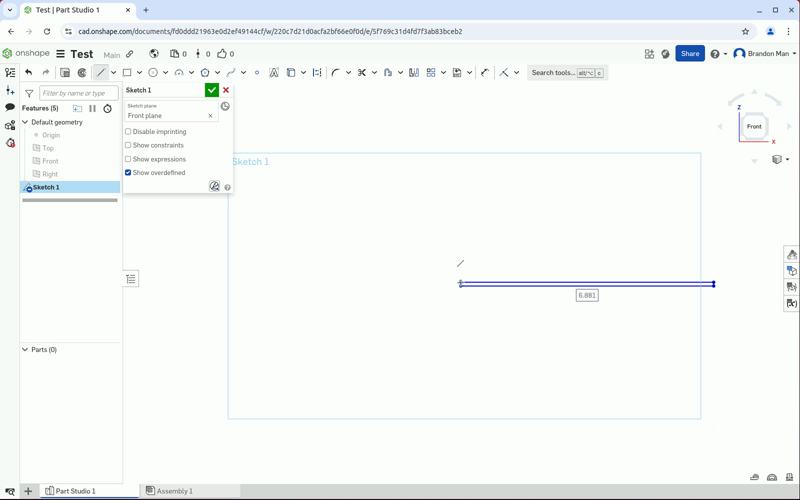
scroll(-6)
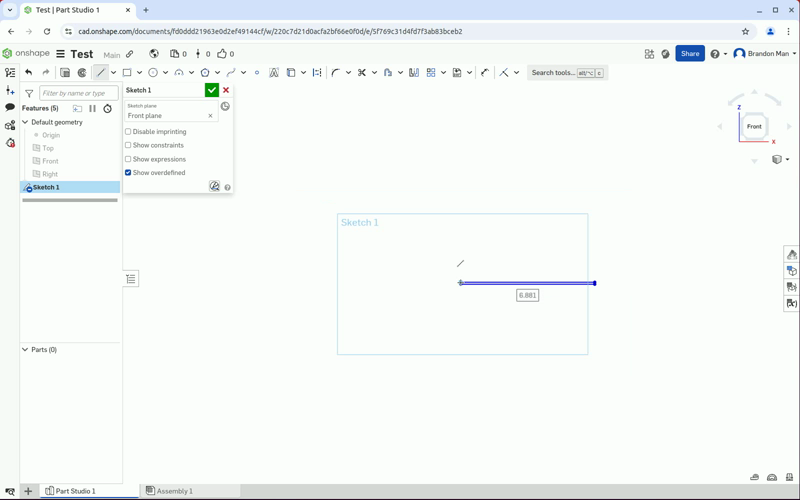
scroll(-6)
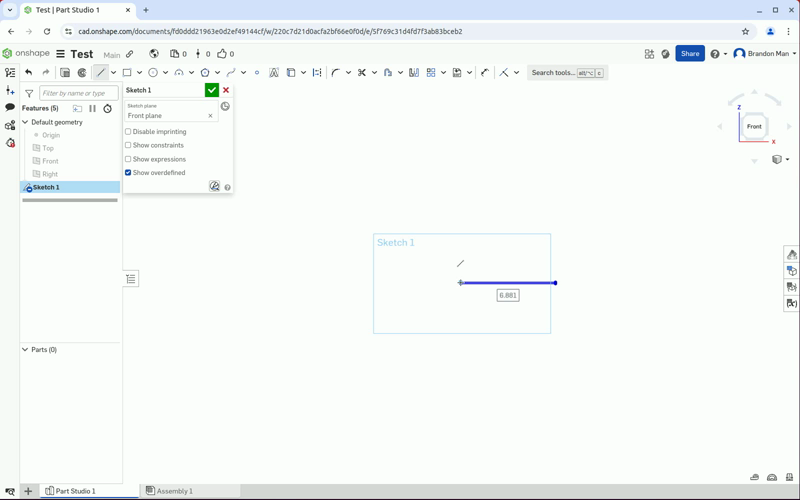
scroll(-6)
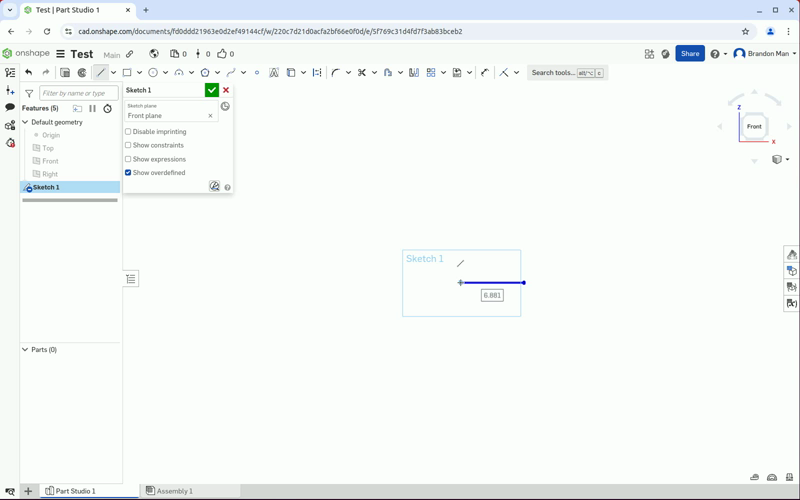
scroll(-6)
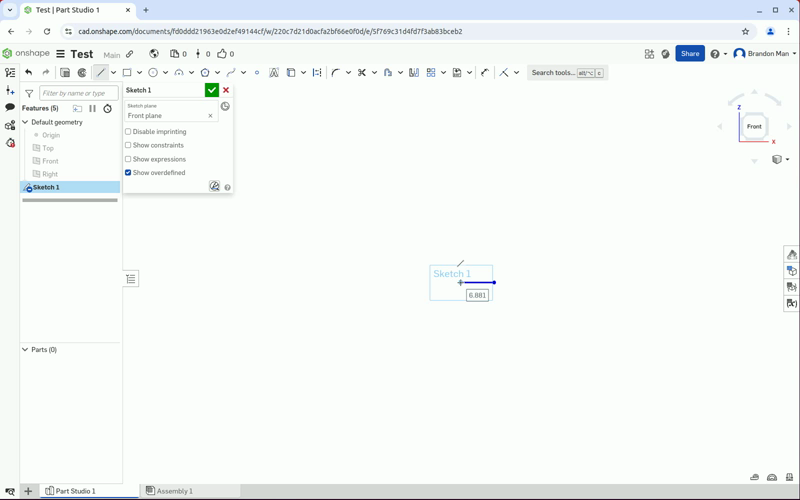
key_up(shift)
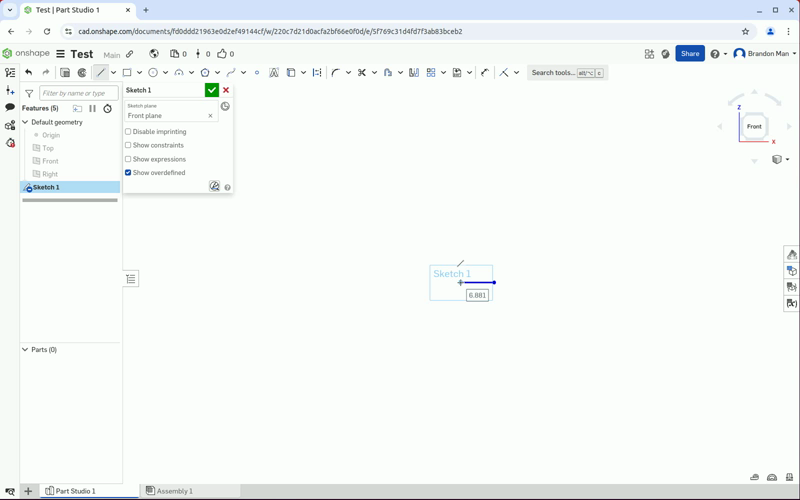
mouse_move(490, 282)
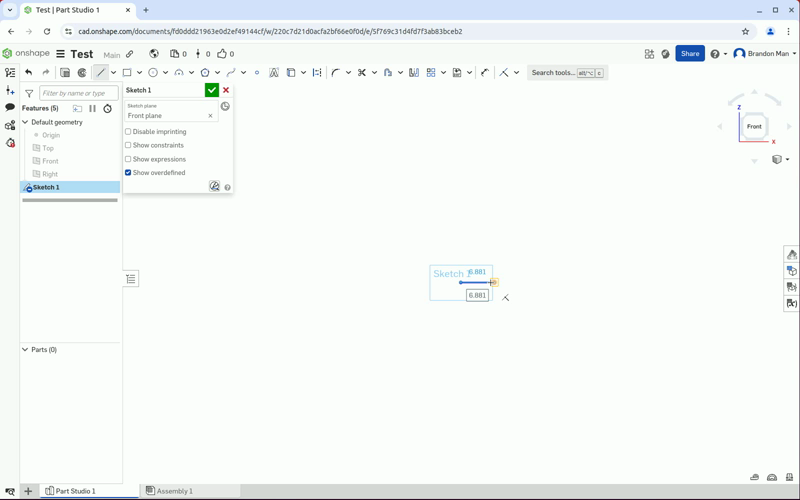
key_down(shift)
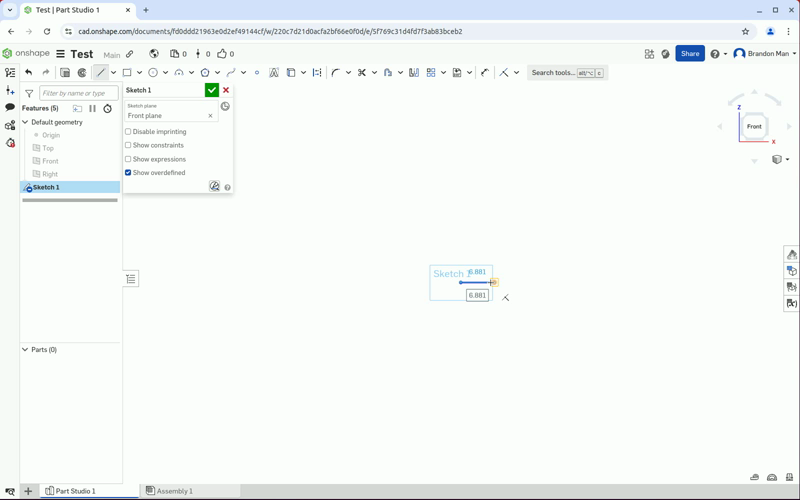
mouse_move(460, 282)
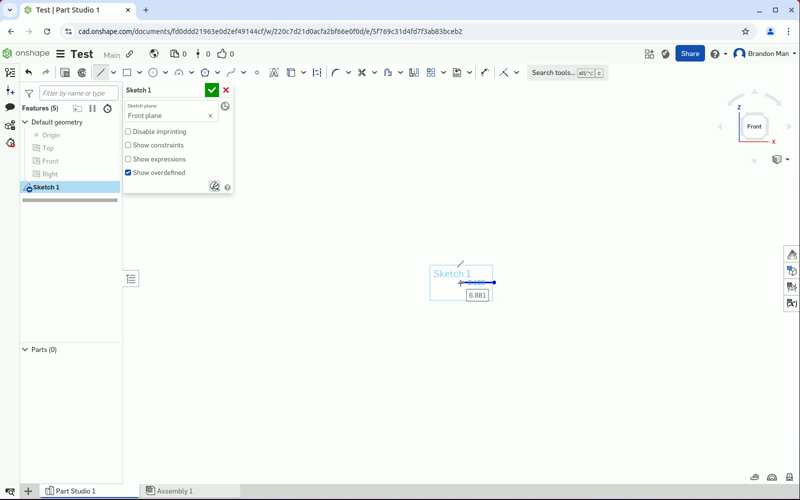
scroll(6)
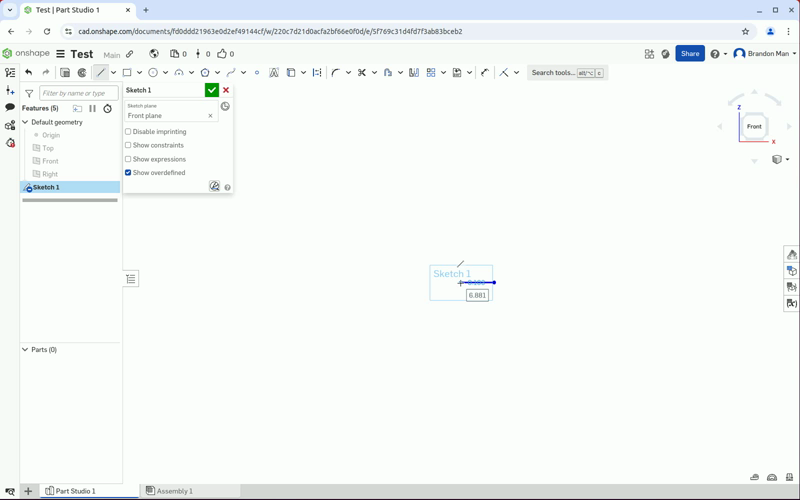
scroll(6)
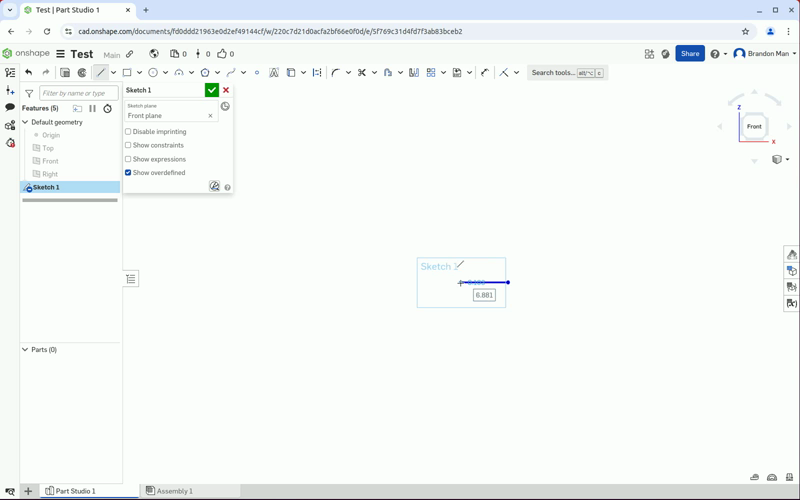
scroll(6)
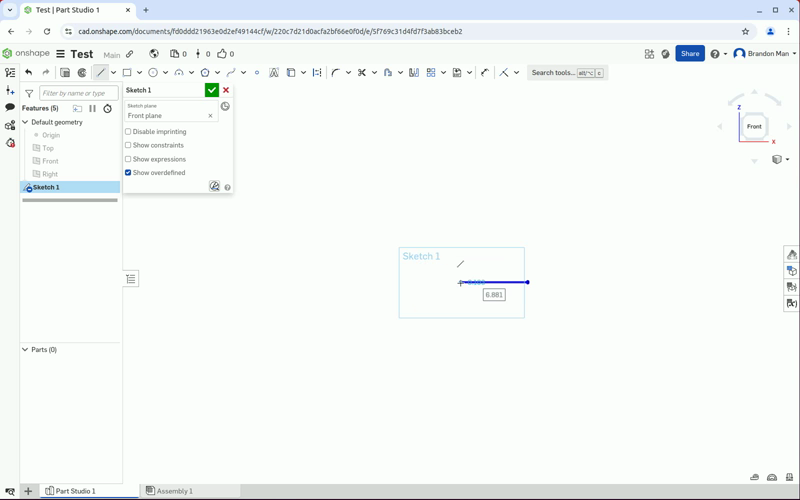
scroll(6)
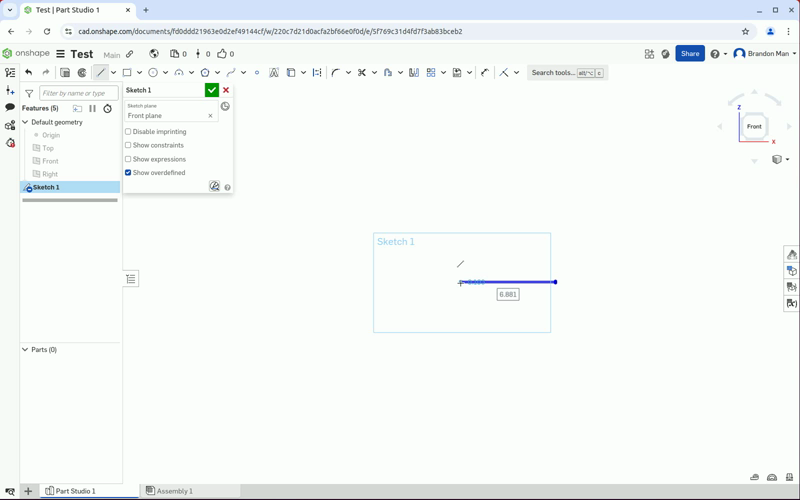
scroll(6)
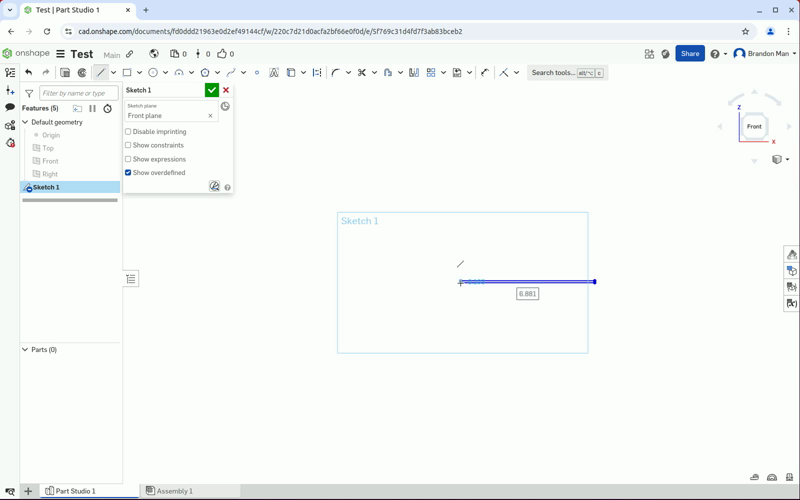
scroll(6)
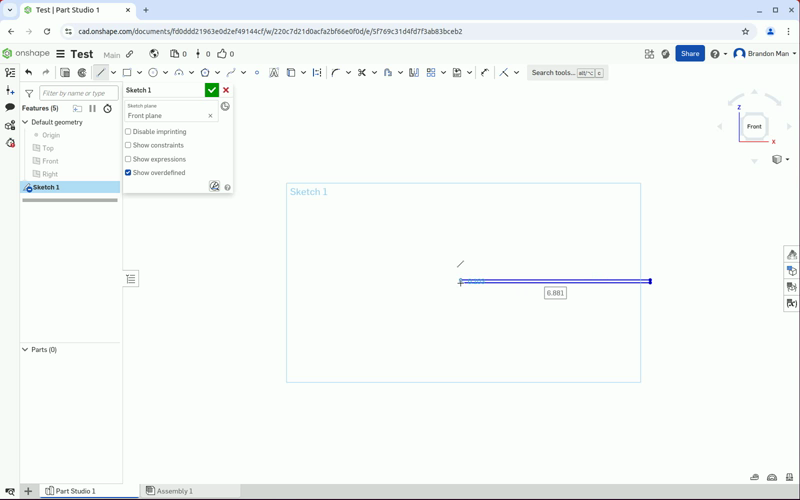
scroll(6)
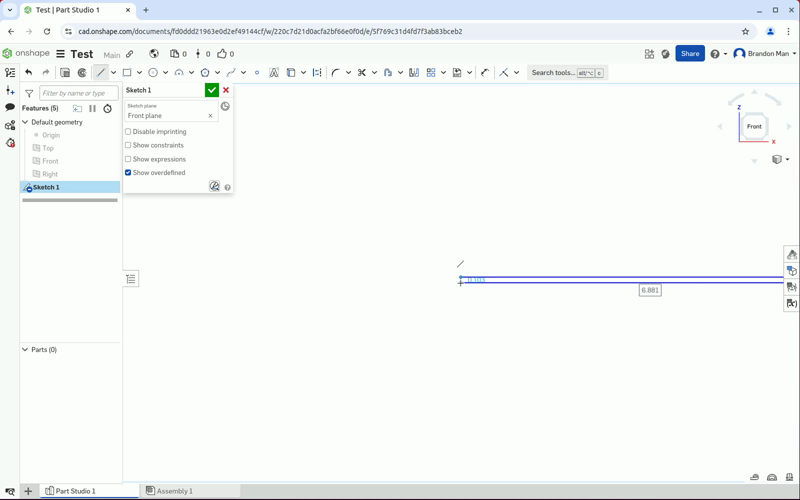
key_up(shift)
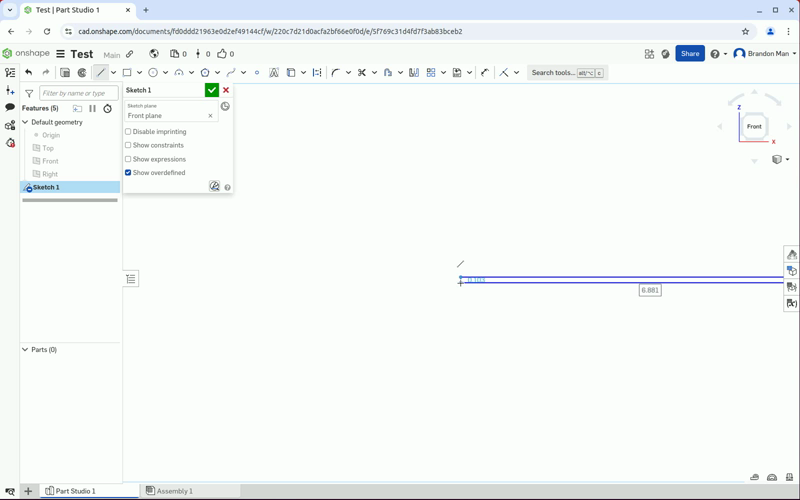
click(460, 282)
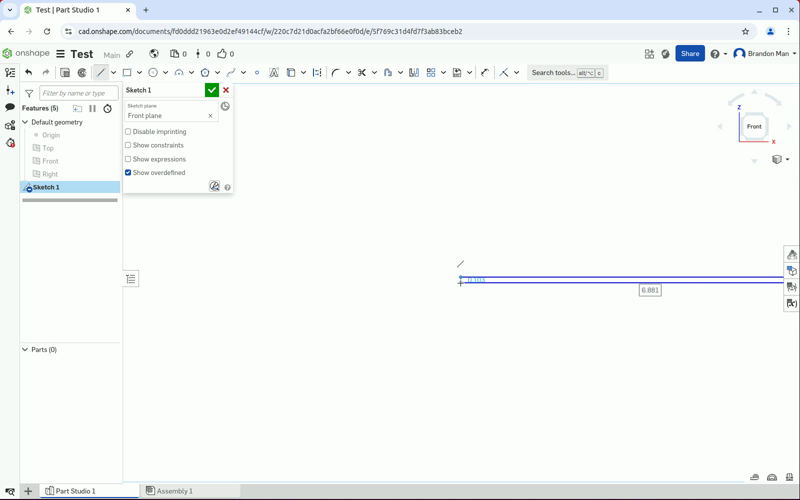
scroll(-6)
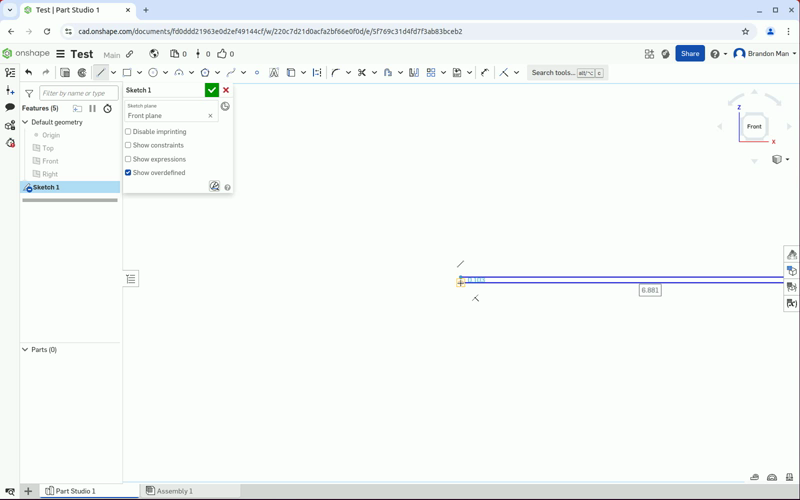
scroll(-6)
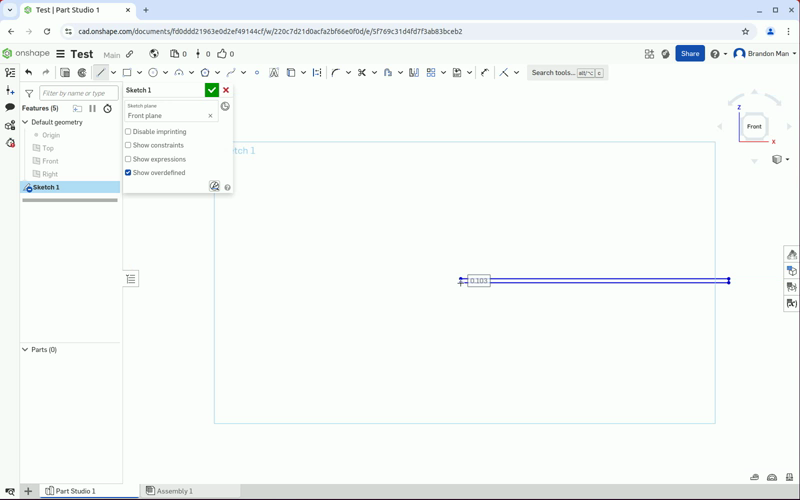
scroll(-6)
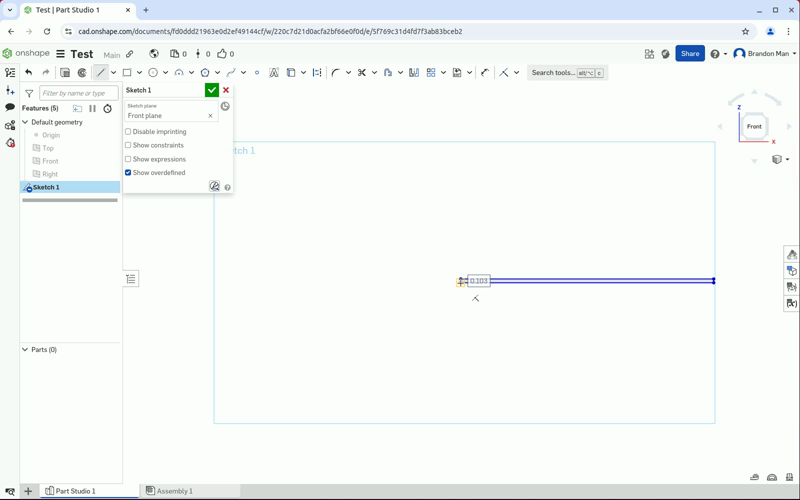
scroll(-6)
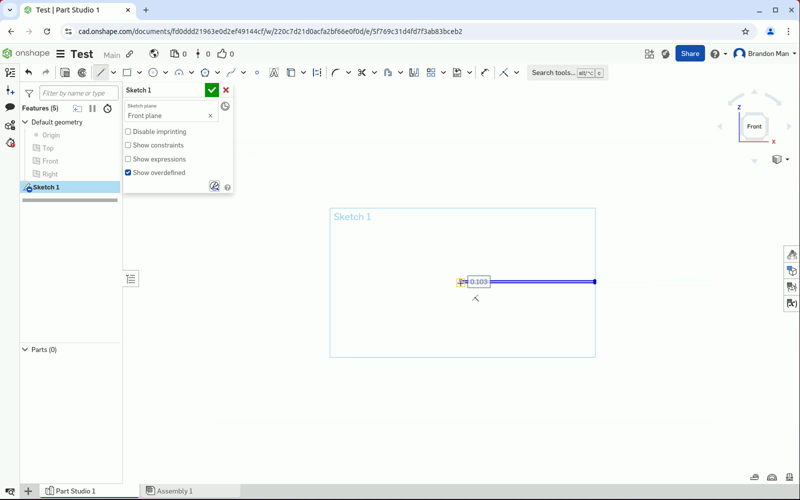
scroll(-6)
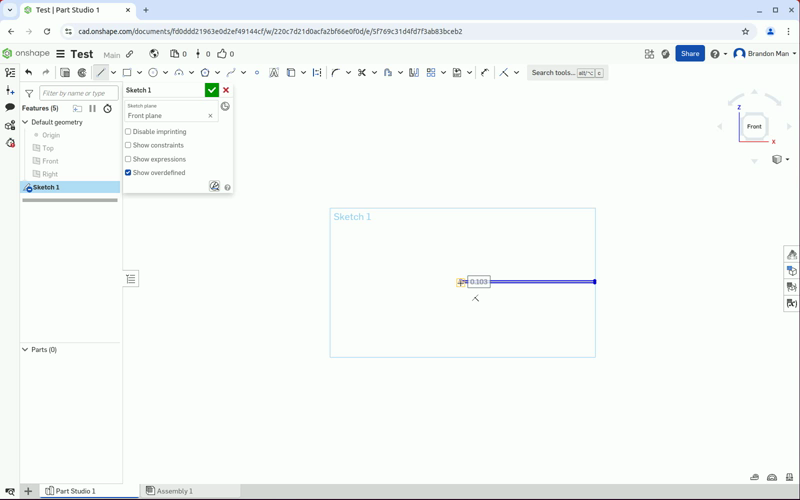
scroll(-6)
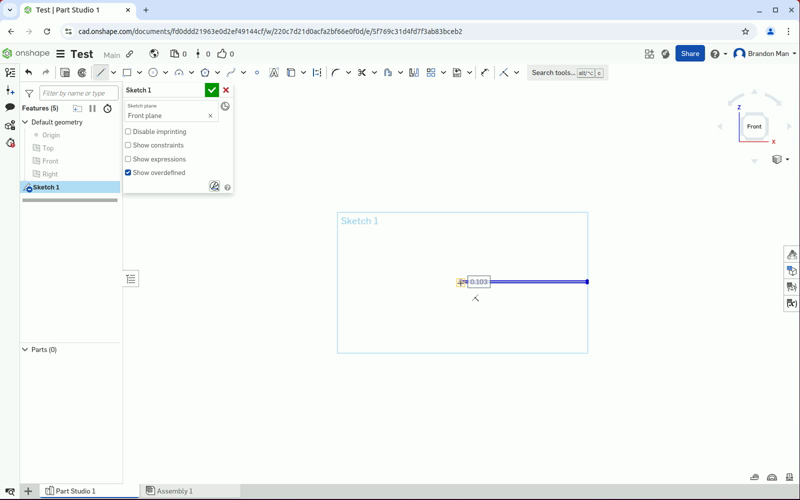
scroll(-6)
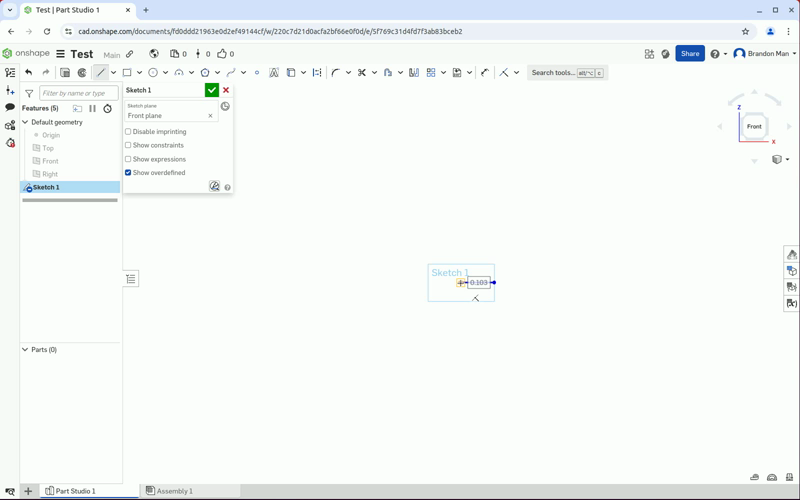
key(esc)
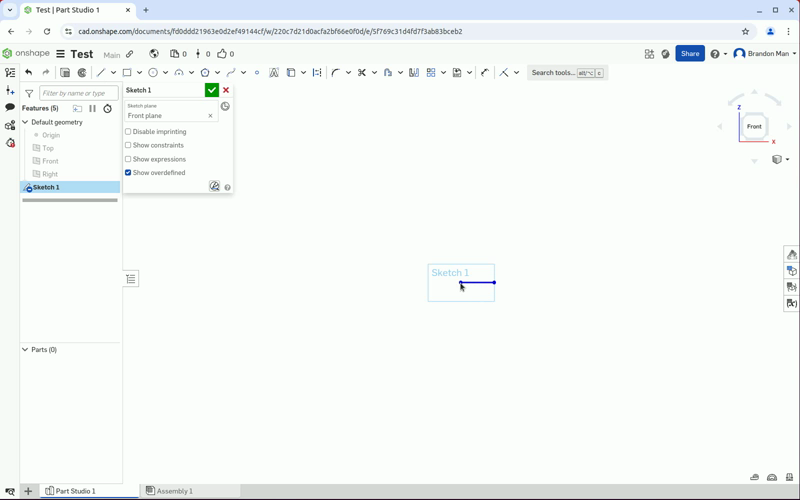
mouse_move(465, 282)
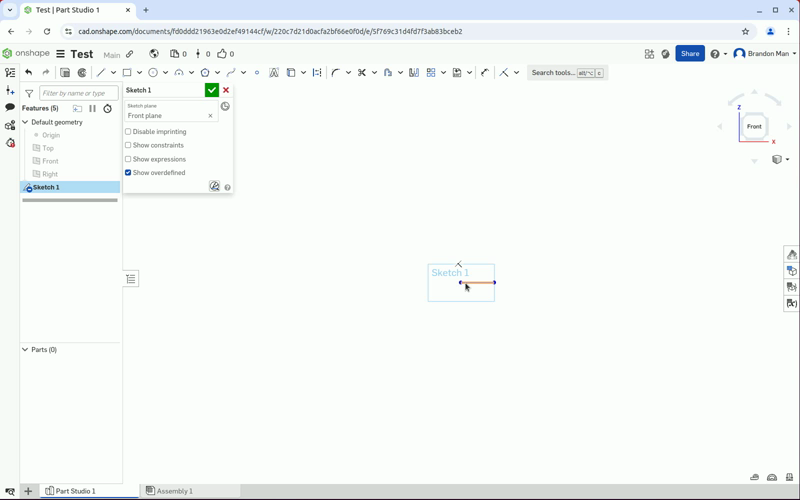
scroll(6)
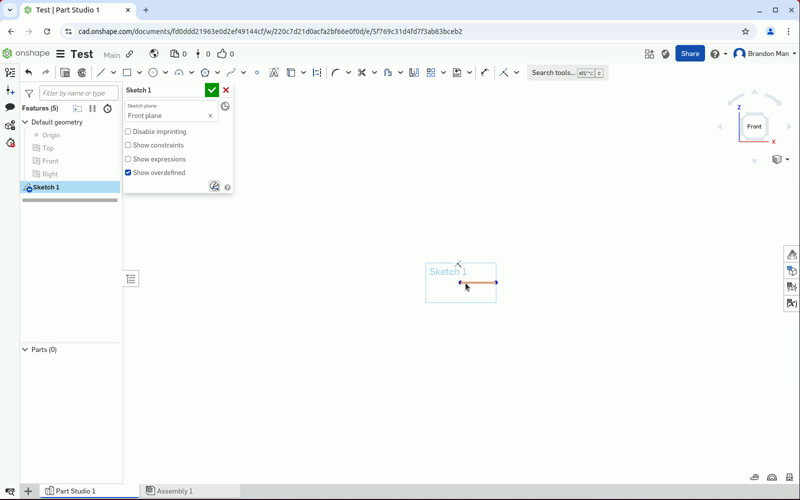
scroll(6)
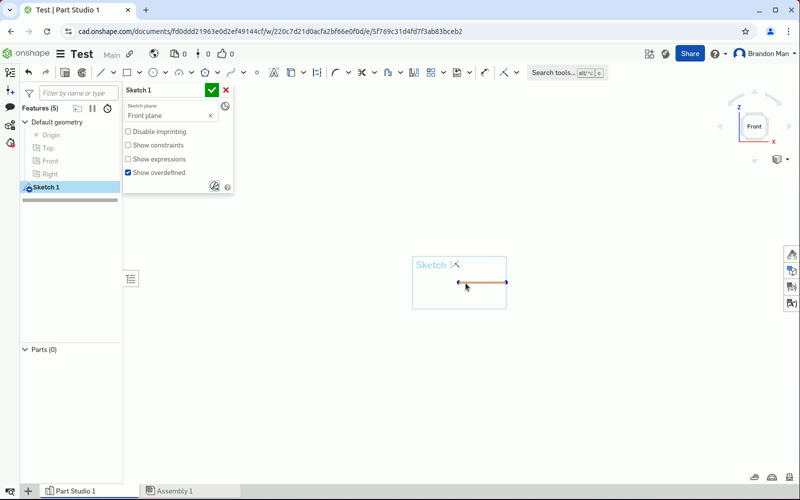
scroll(6)
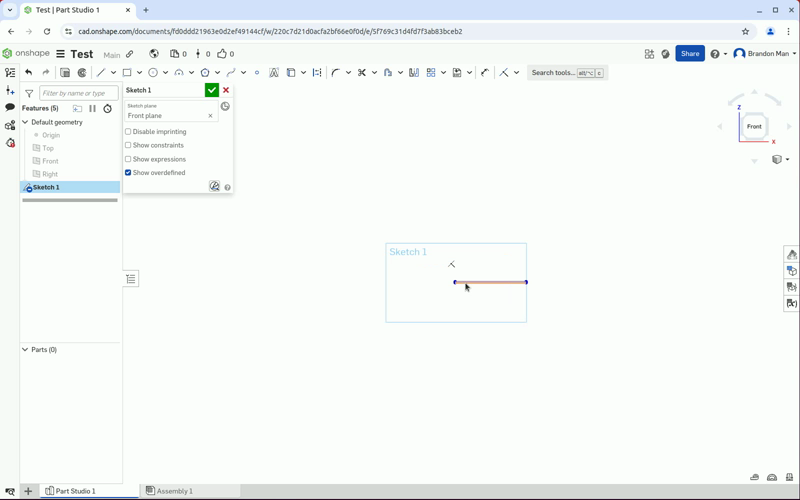
scroll(6)
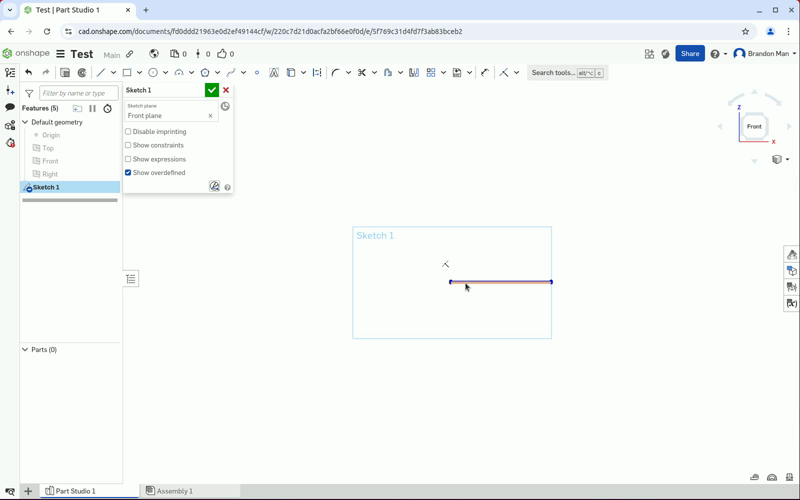
scroll(6)
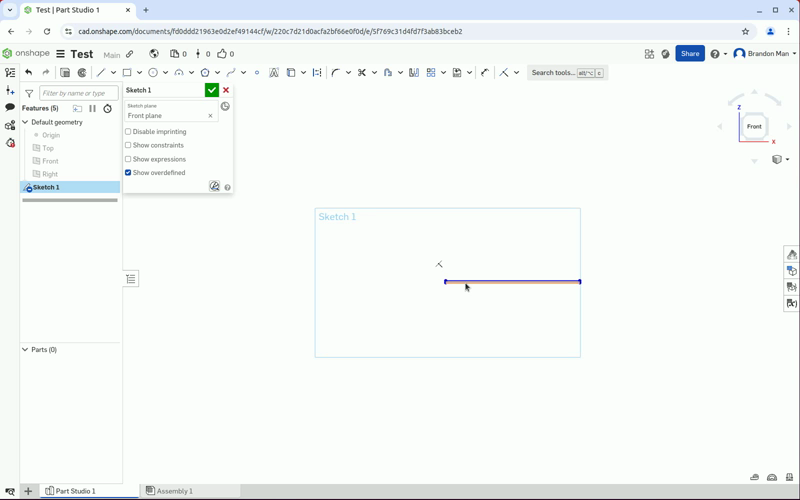
scroll(6)
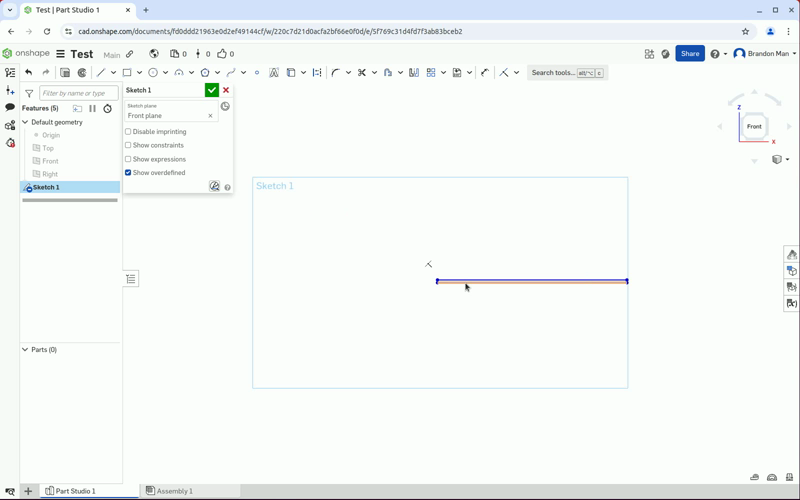
scroll(6)
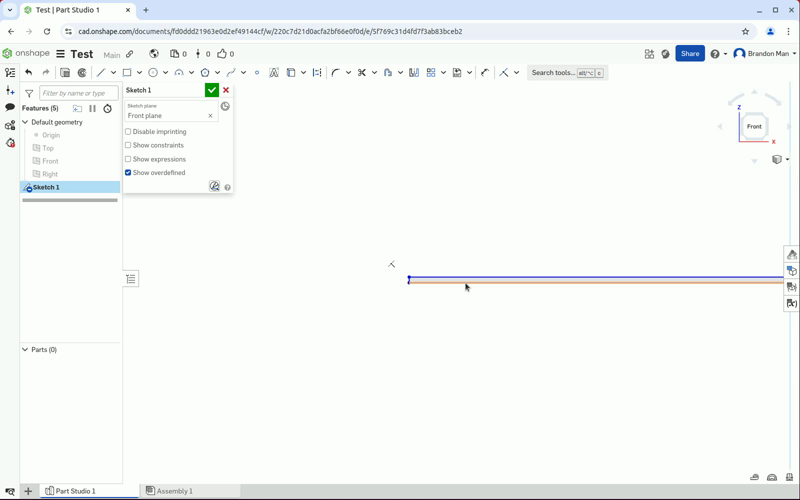
click(465, 282)
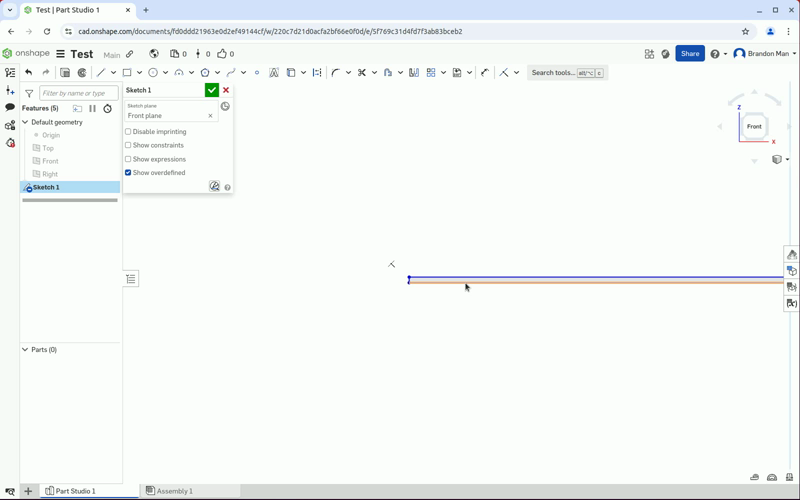
scroll(-6)
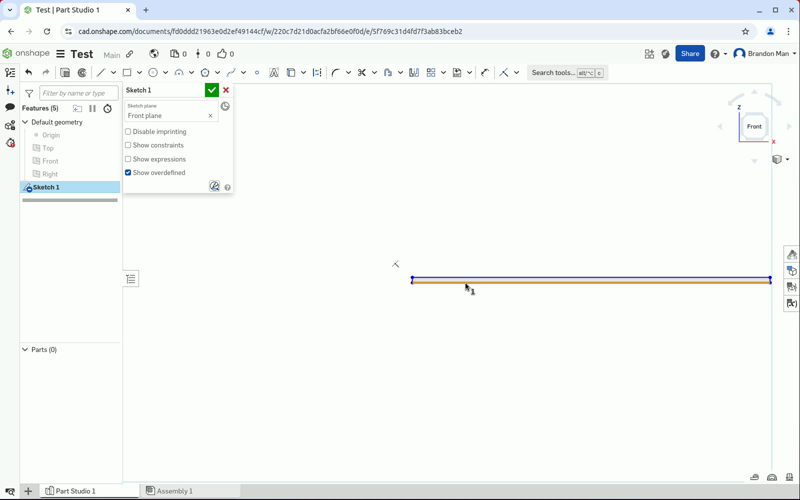
scroll(-6)
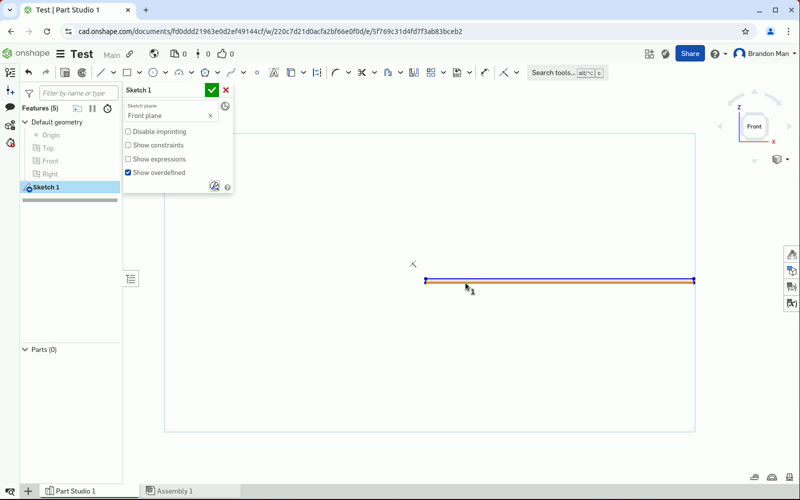
scroll(-6)
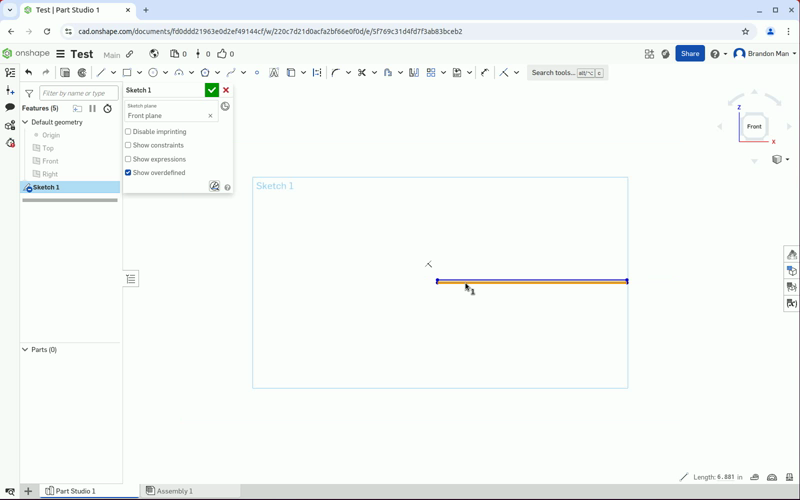
scroll(-6)
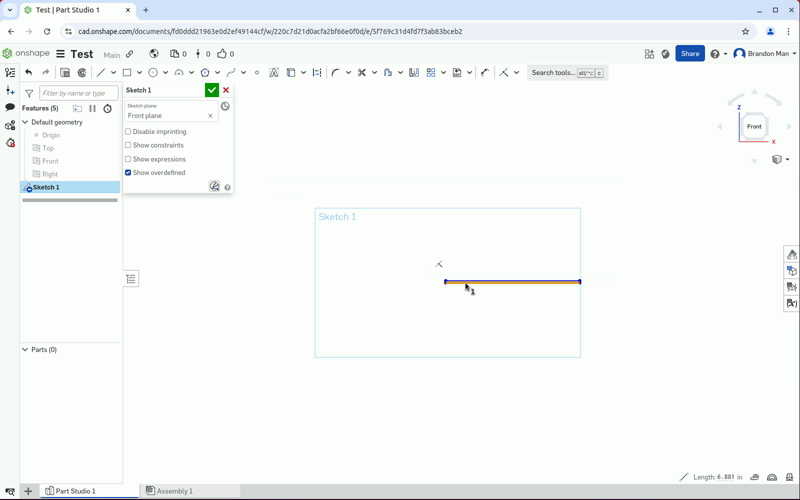
scroll(-6)
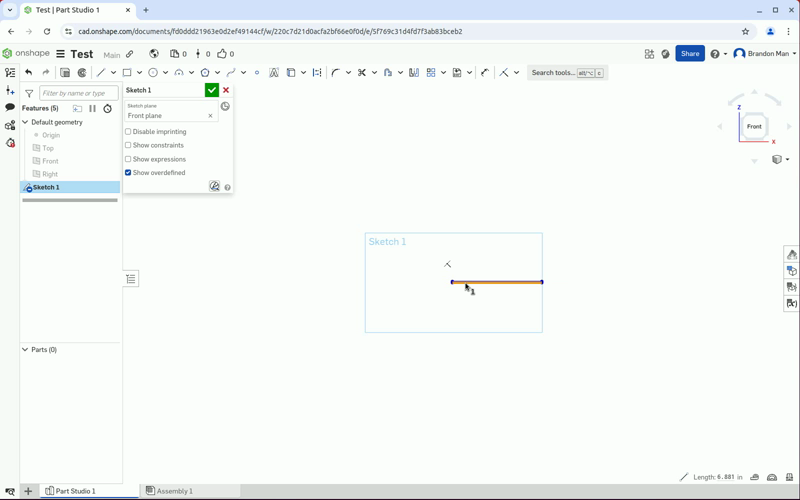
scroll(-6)
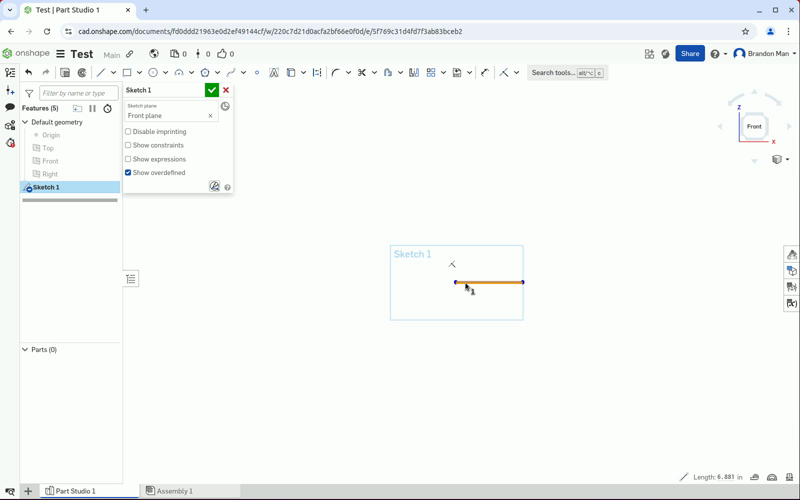
scroll(-6)
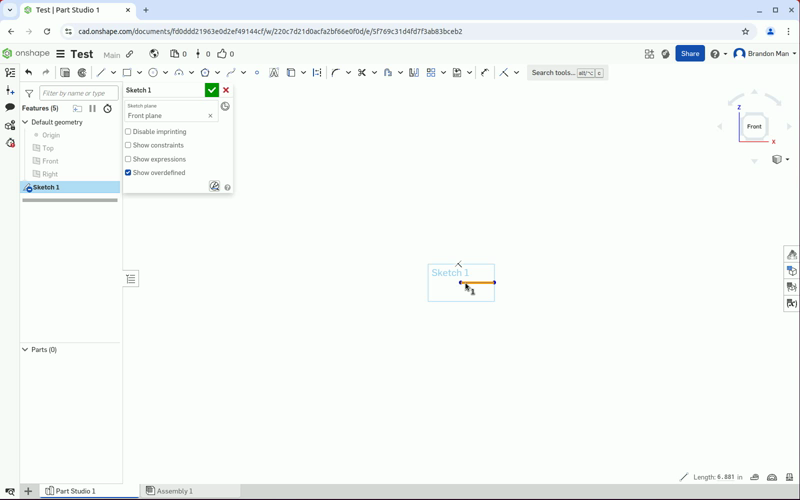
mouse_move(73, 352)
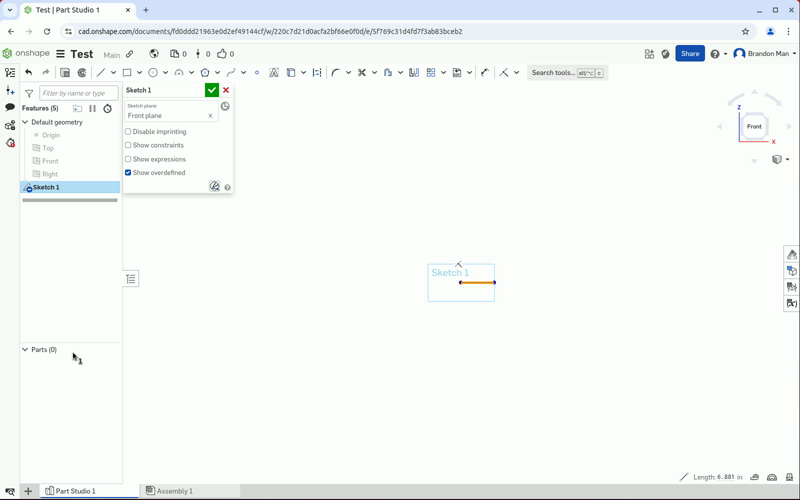
key(shift+y)
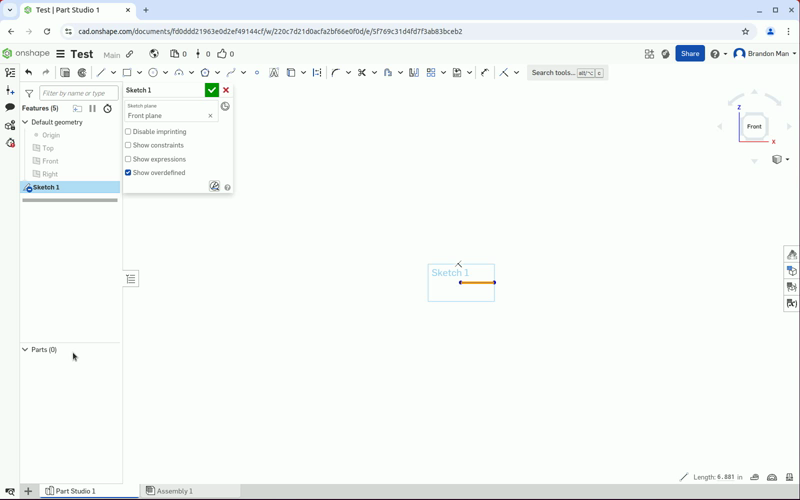
key(shift+e)
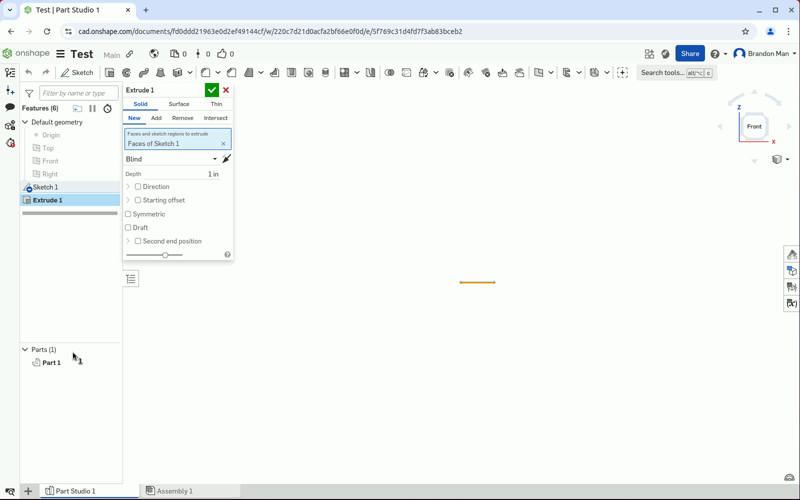
mouse_move(143, 106)
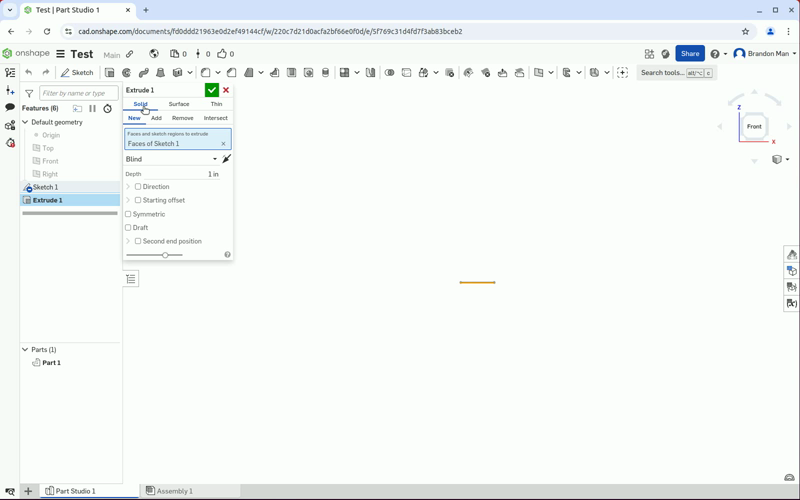
click(143, 106)
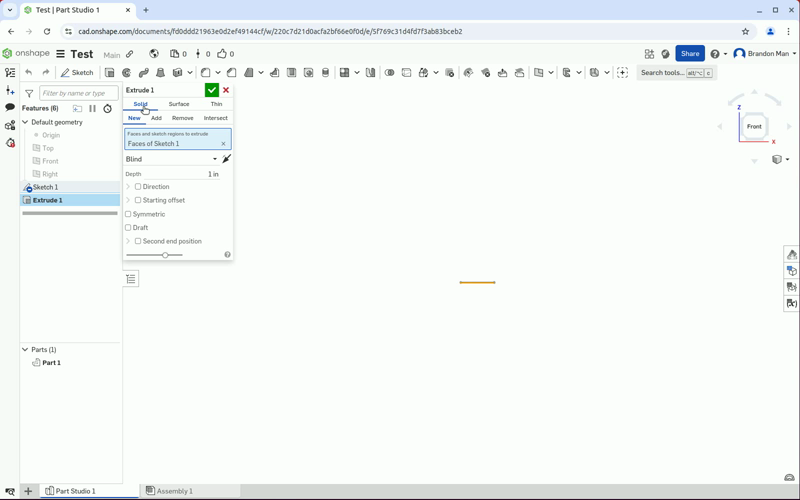
mouse_move(137, 120)
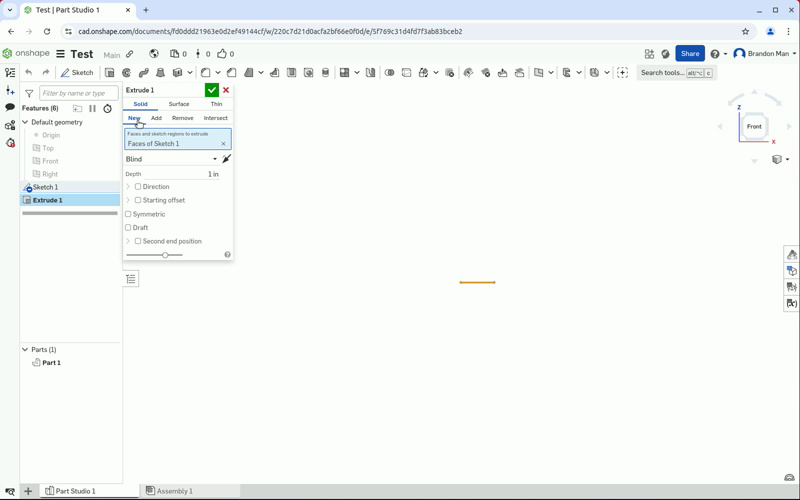
click(137, 120)
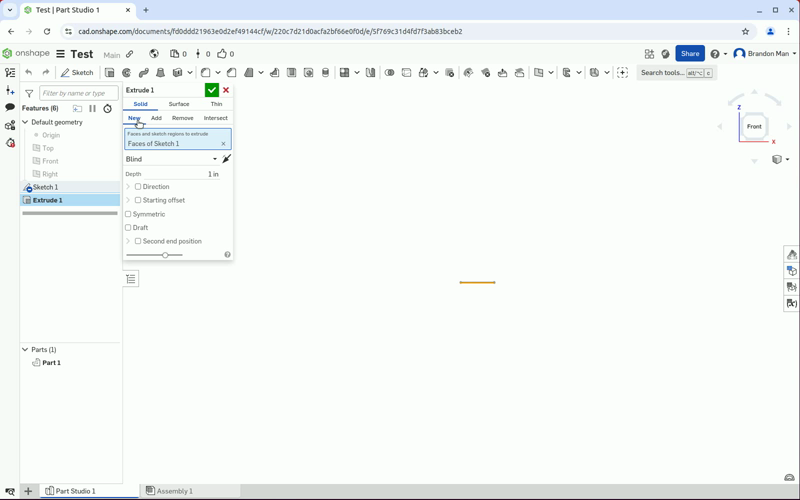
key(tab, 4)
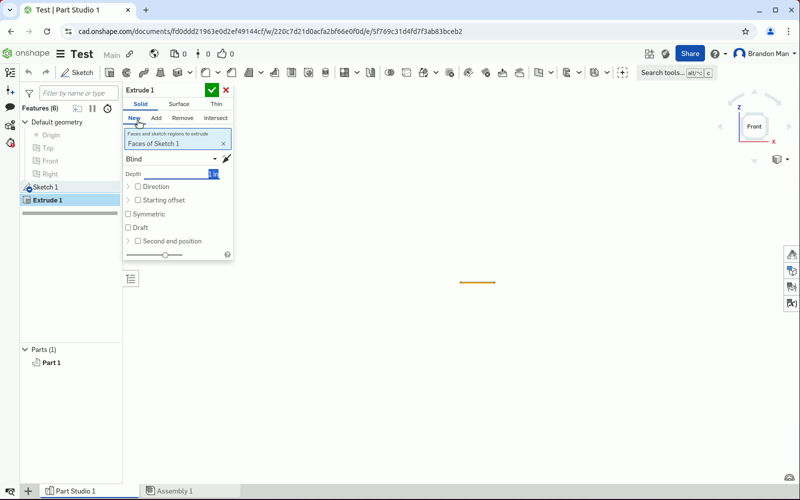
text(23.108)
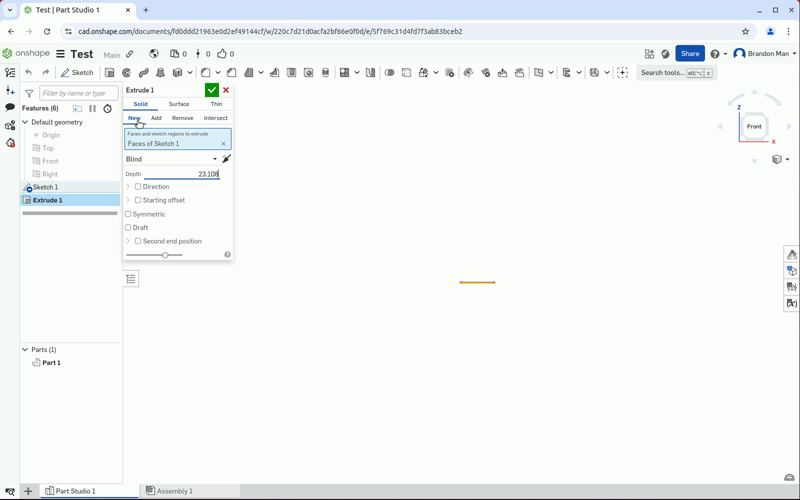
key(enter)
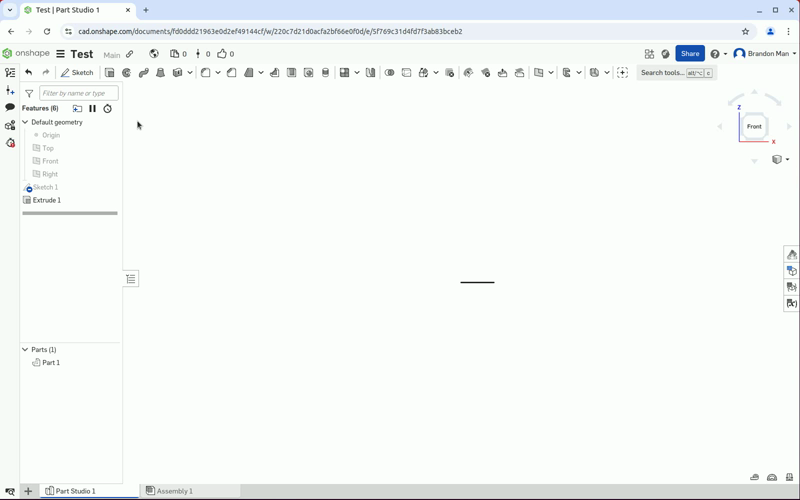
key(shift+h)
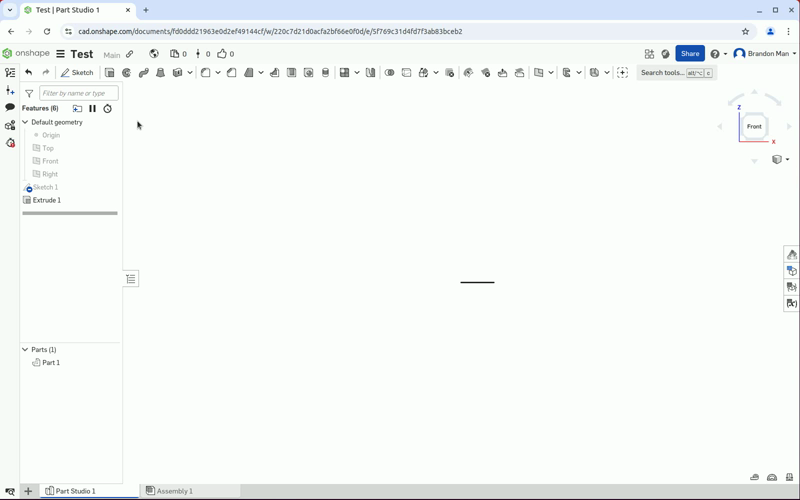
key(shift+h)
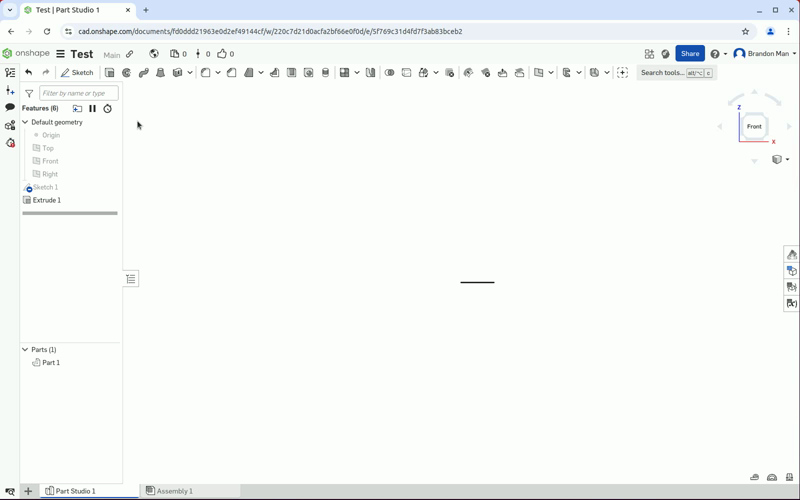
mouse_move(73, 189)
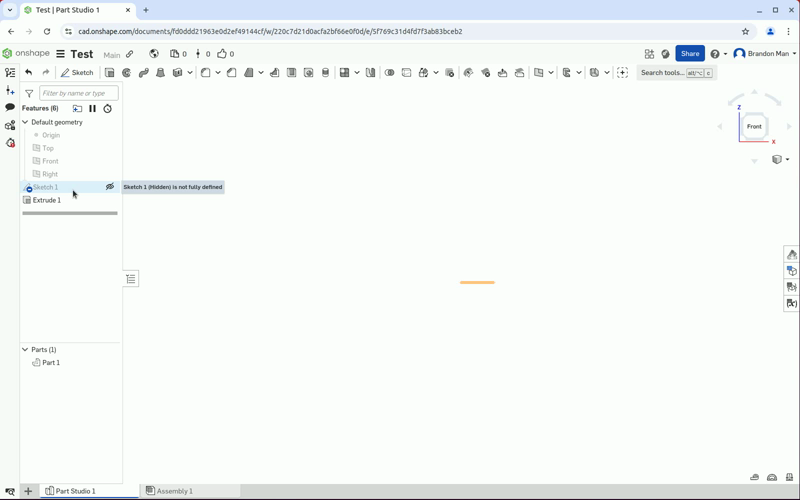
click(73, 189)
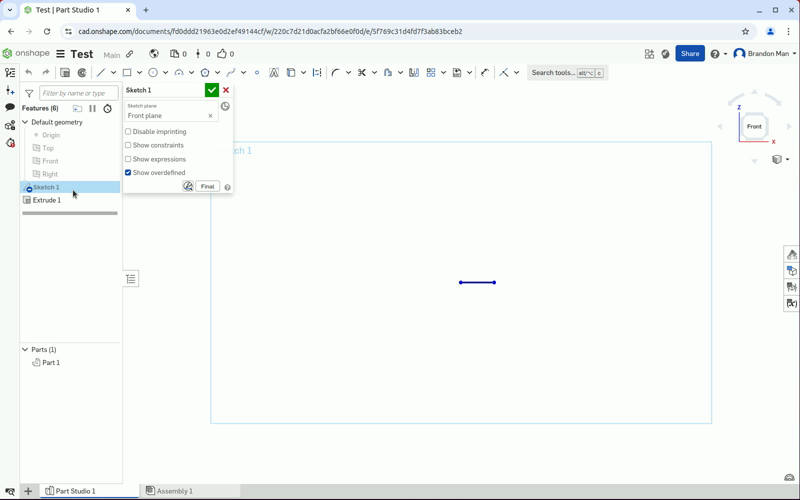
mouse_move(229, 92)
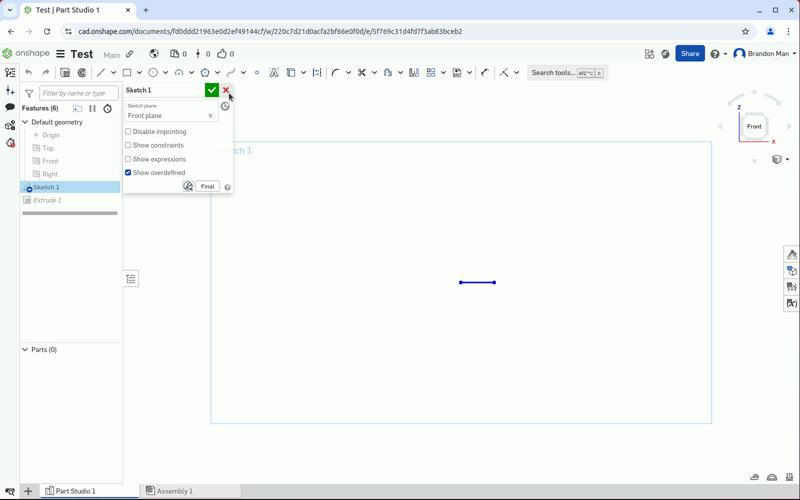
click(229, 92)
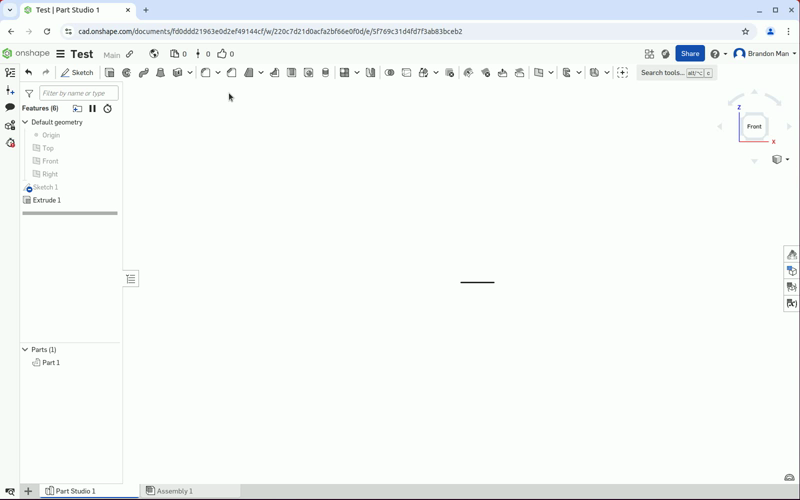
mouse_move(73, 352)
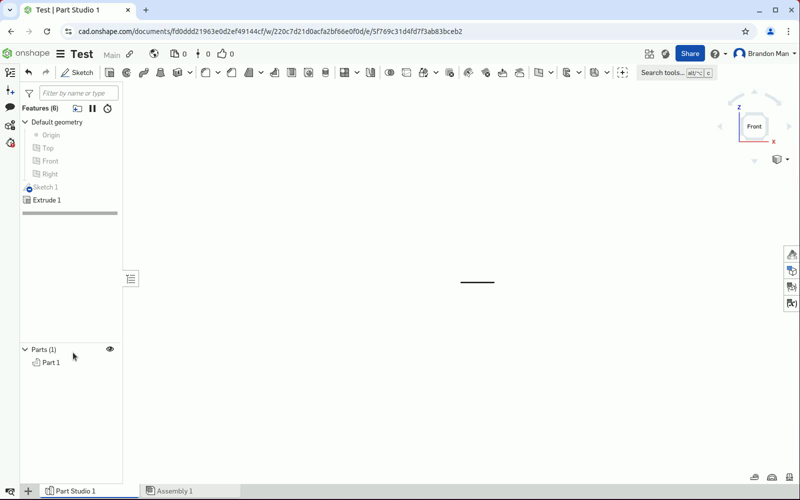
key(y)
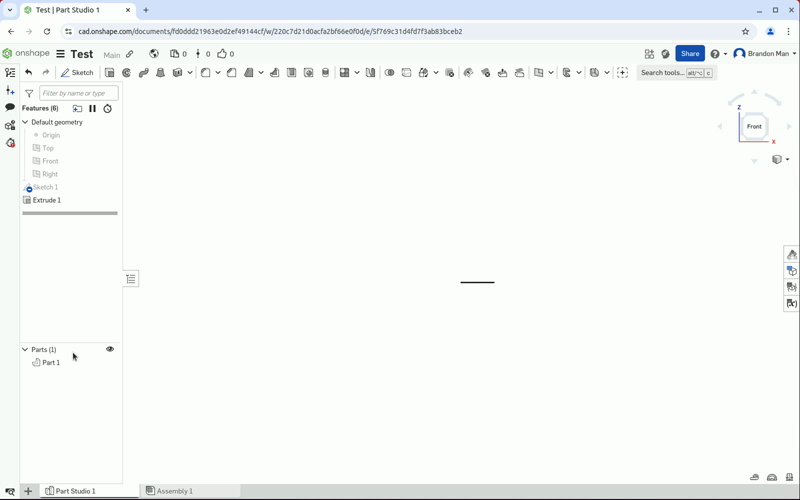
key(shift+p)
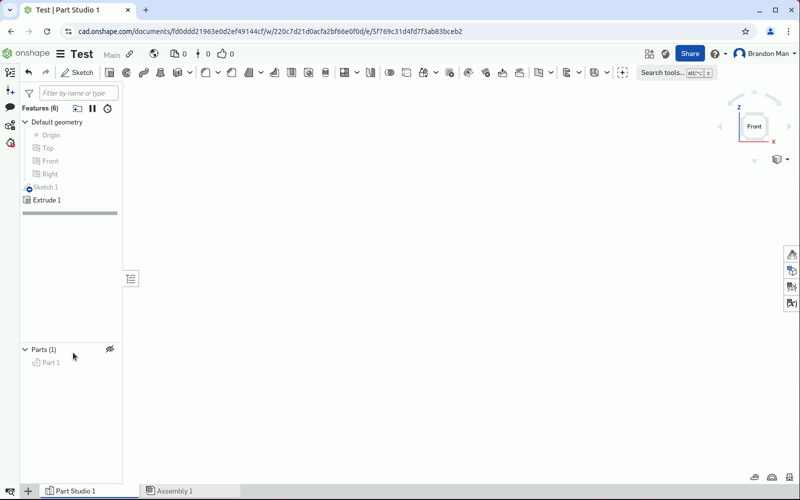
key(space)
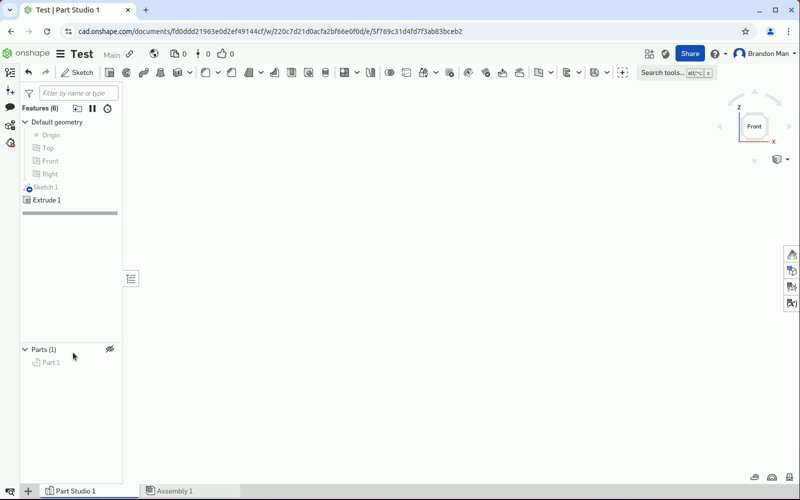
key_down(shift)
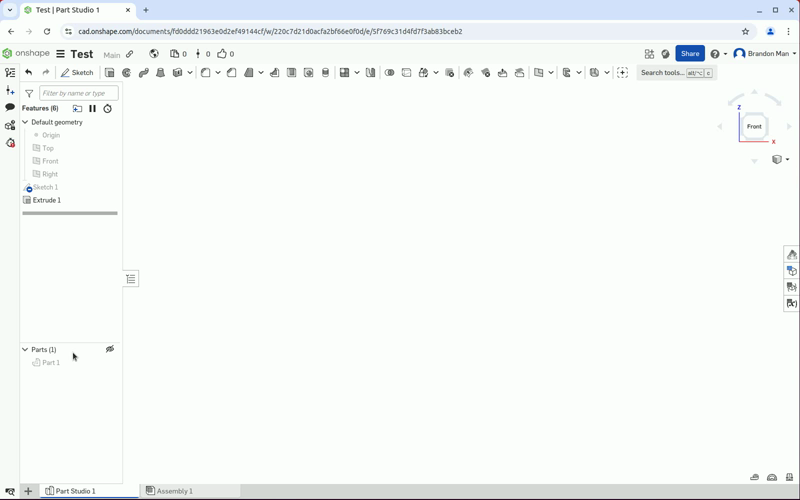
key(down)
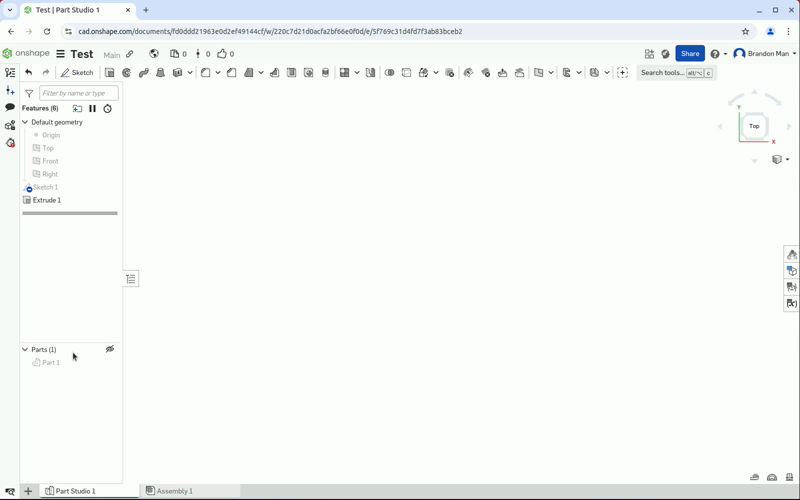
key_up(shift)
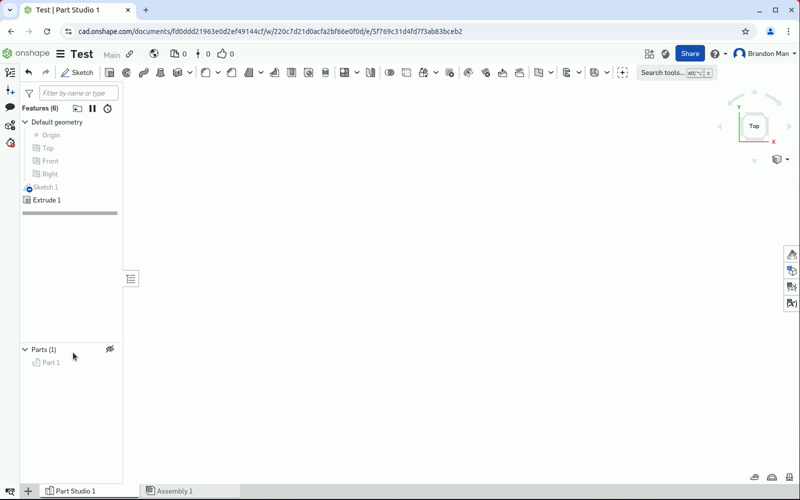
mouse_move(73, 352)
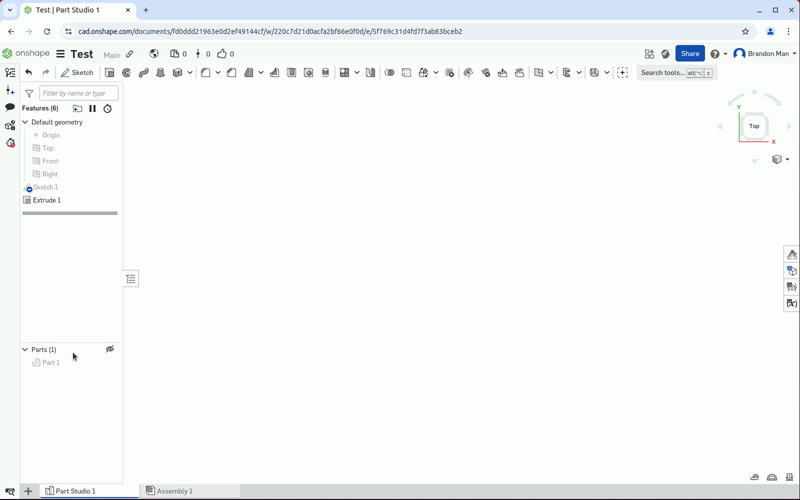
key(shift+y)
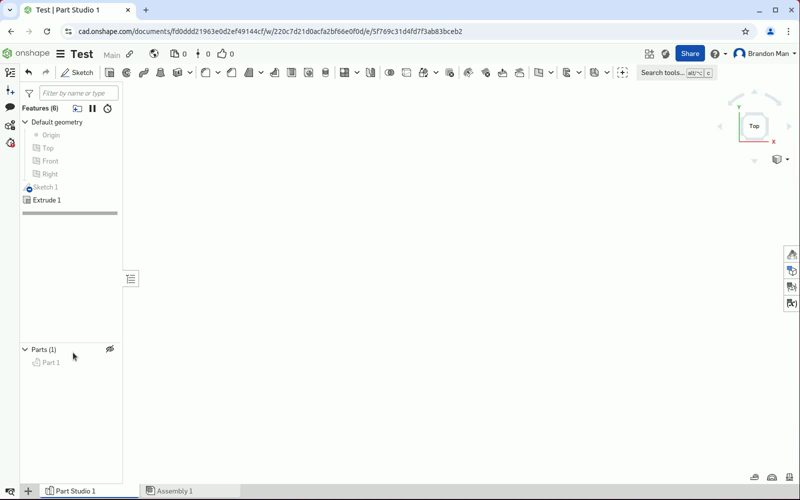
key(shift+s)
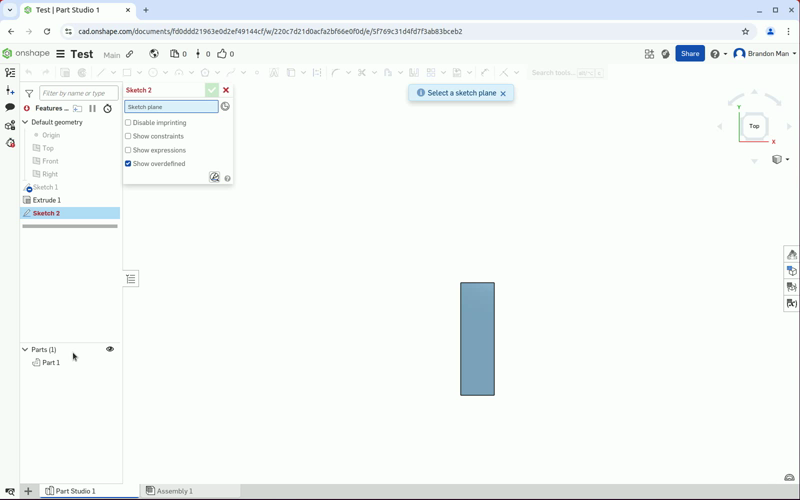
mouse_move(73, 150)
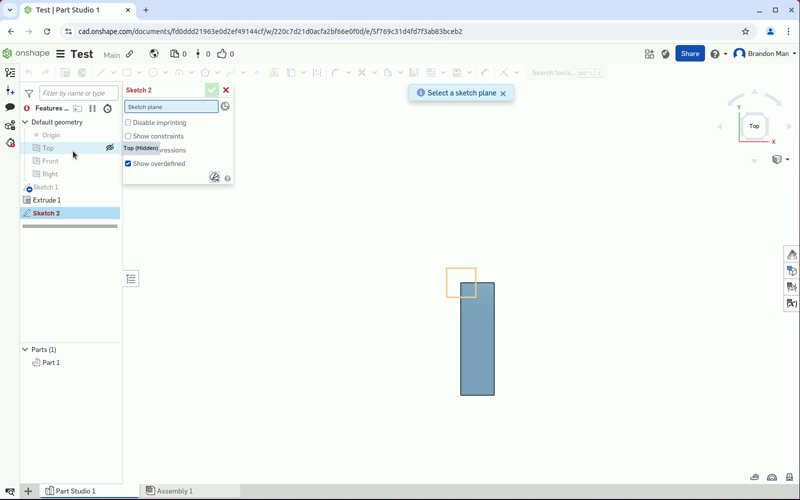
click(73, 150)
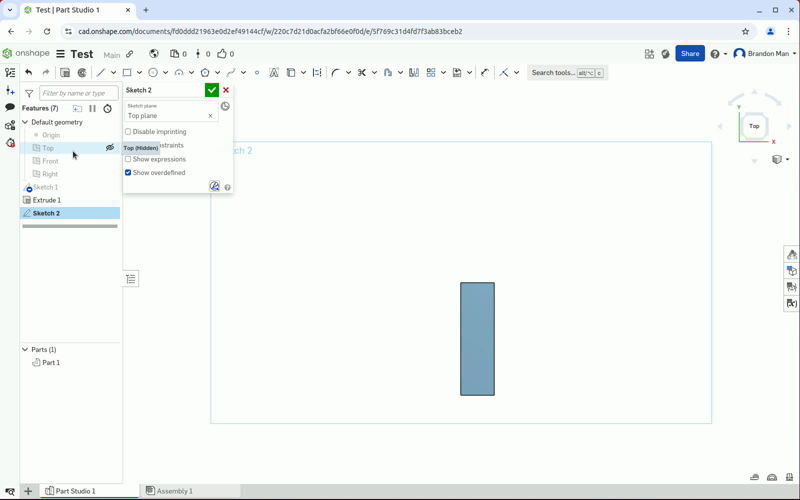
mouse_move(73, 352)
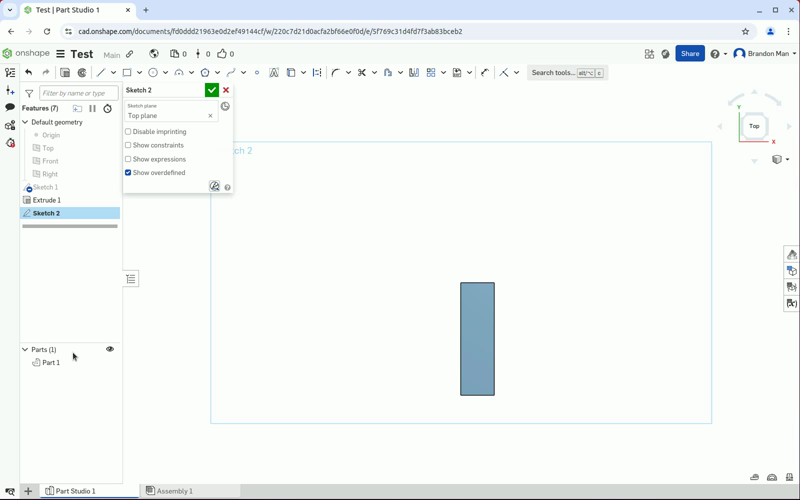
key(y)
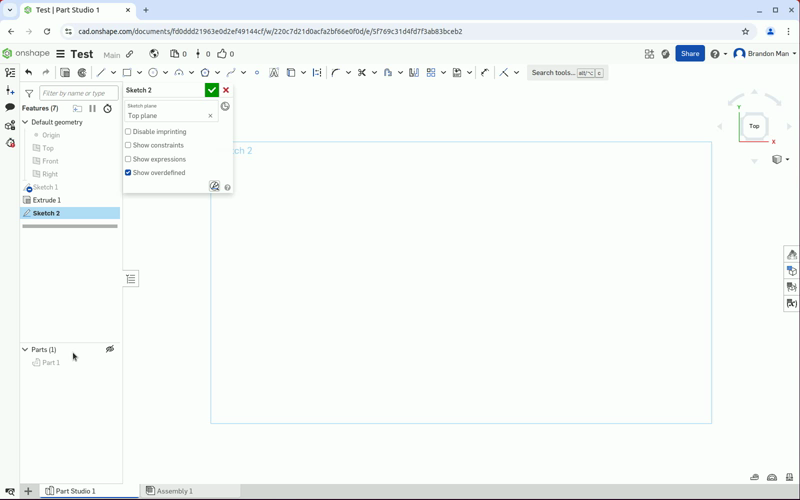
key(a)
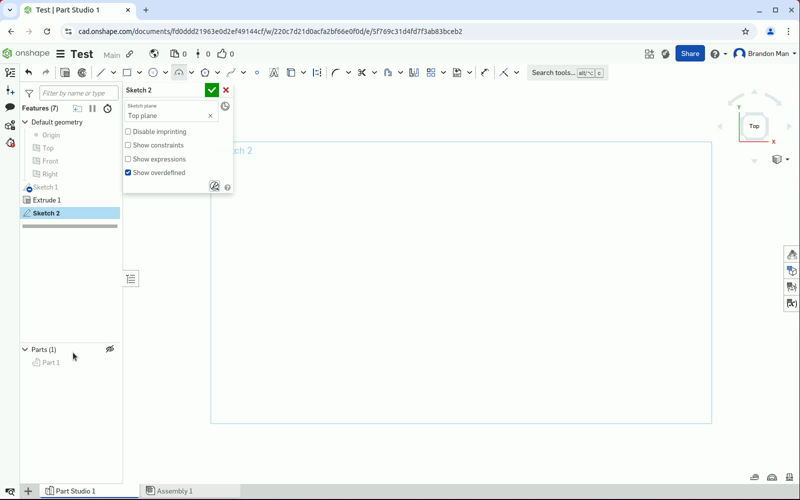
key_down(shift)
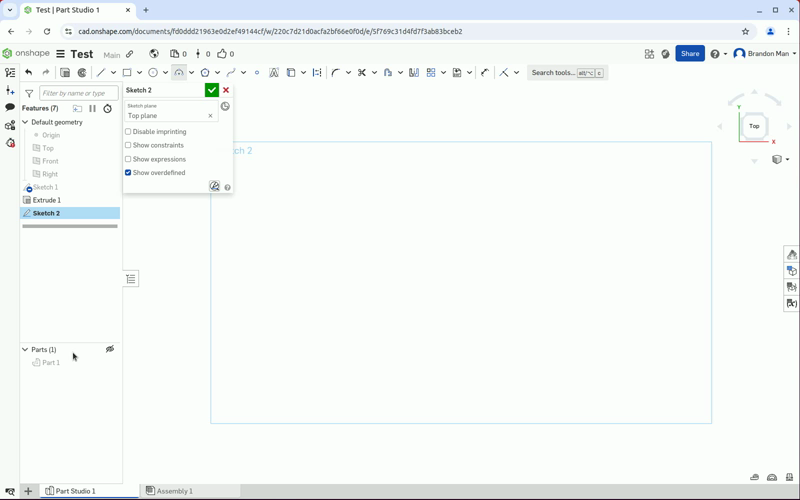
mouse_move(472, 383)
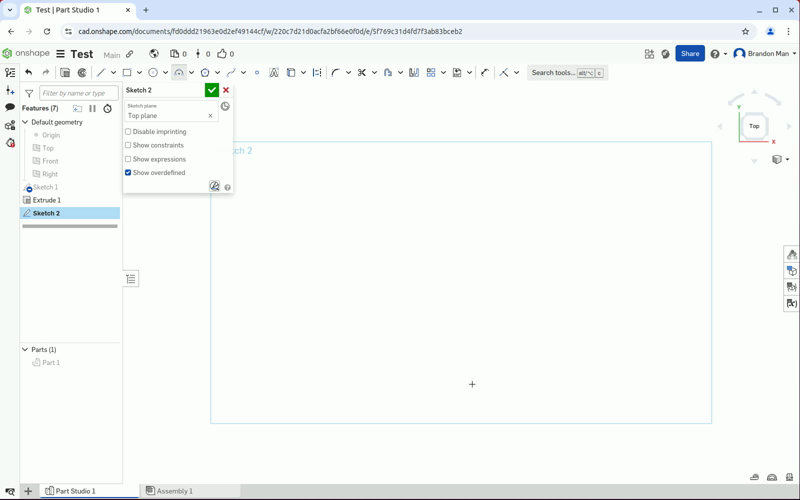
click(472, 383)
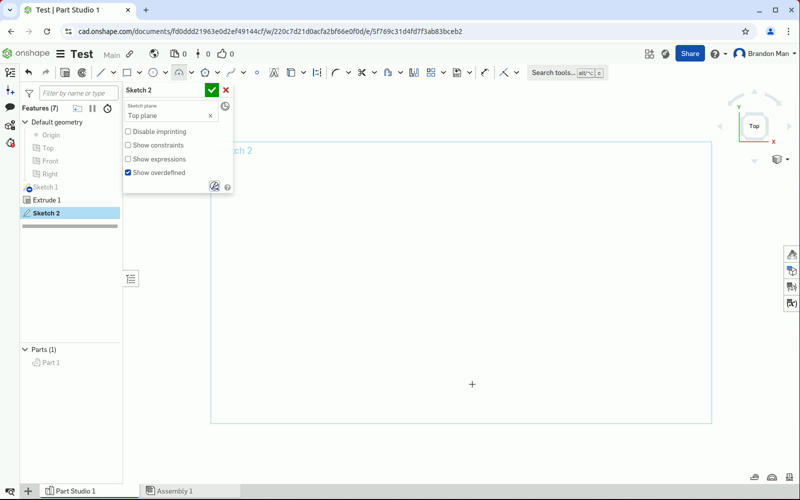
key_up(shift)
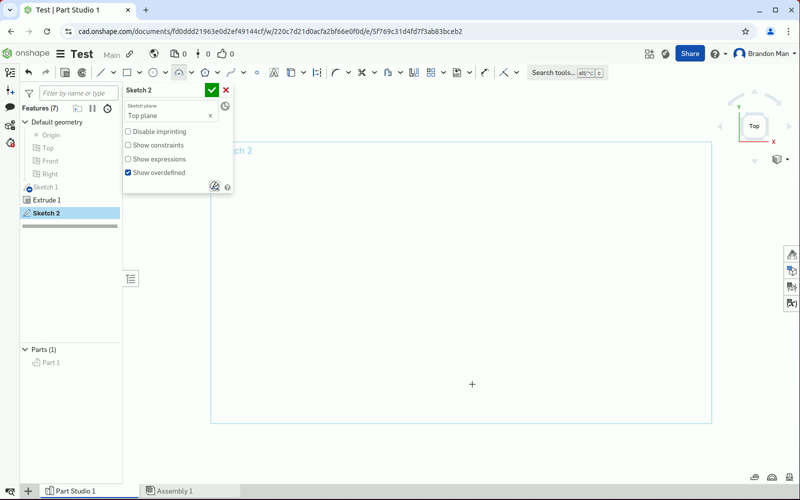
key_down(shift)
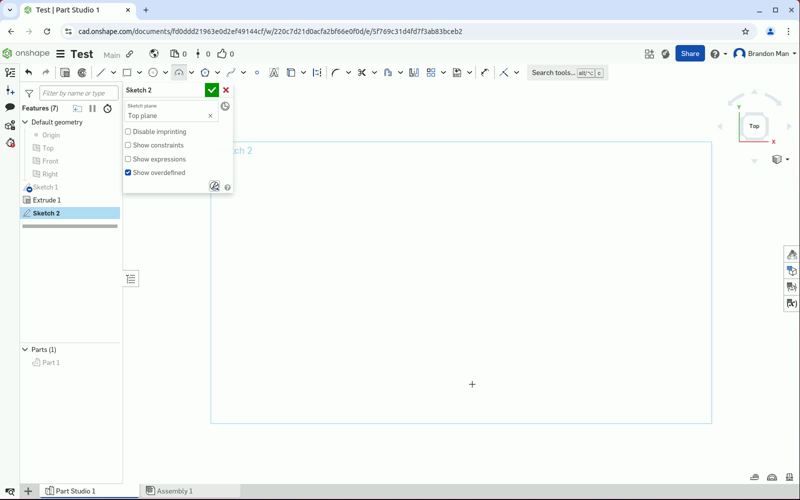
mouse_move(473, 384)
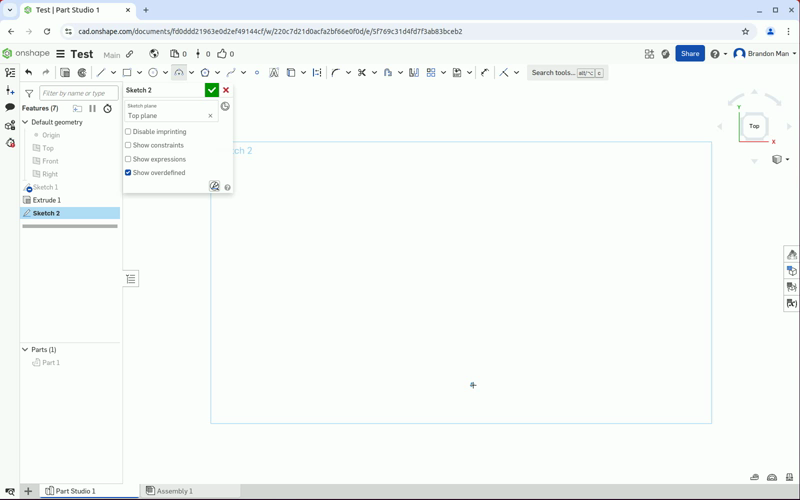
scroll(6)
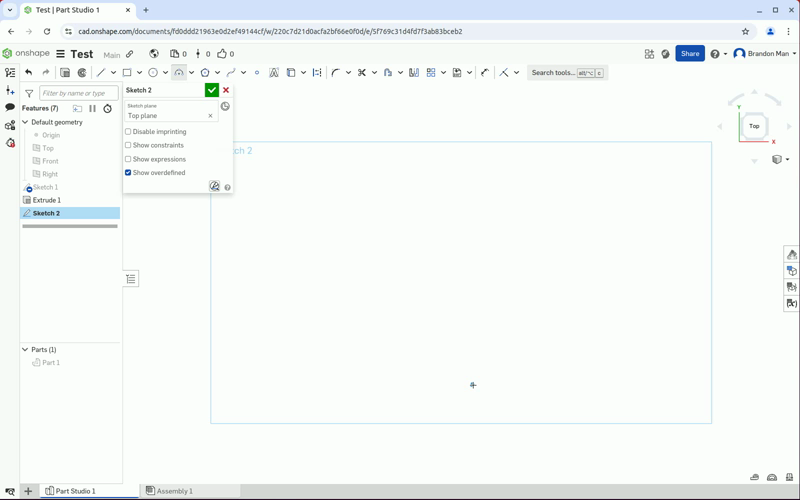
scroll(6)
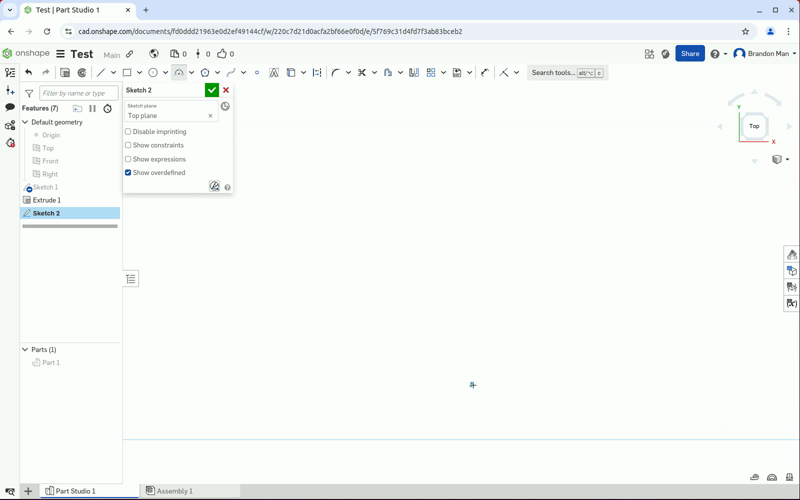
scroll(6)
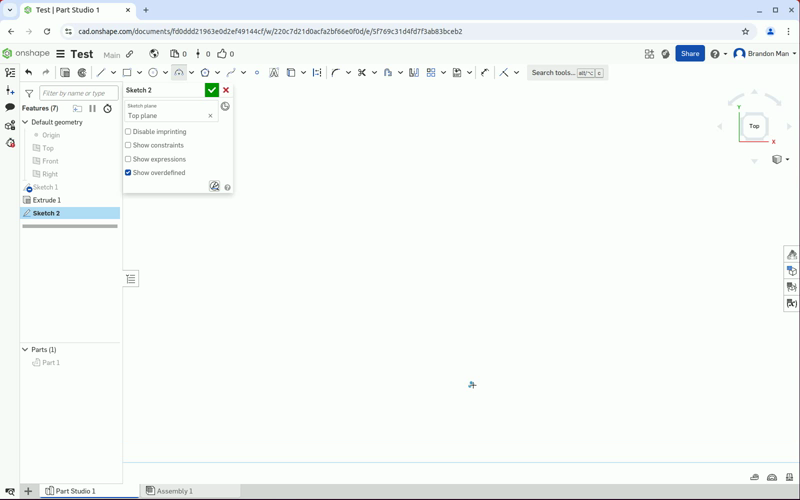
scroll(6)
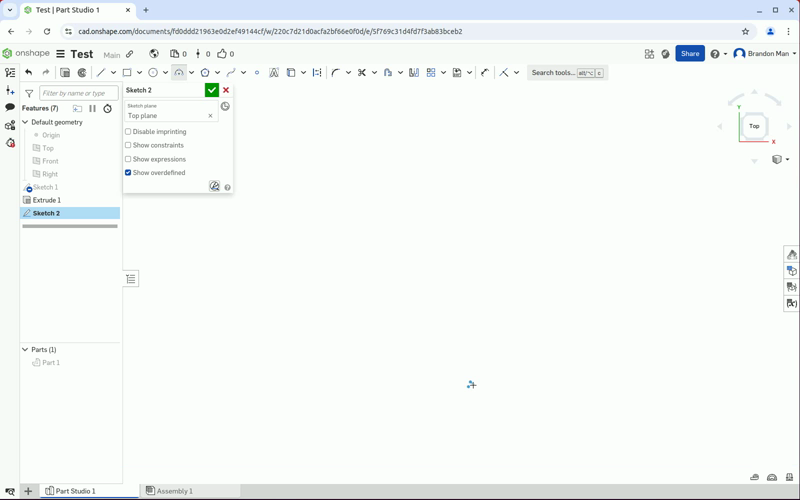
scroll(6)
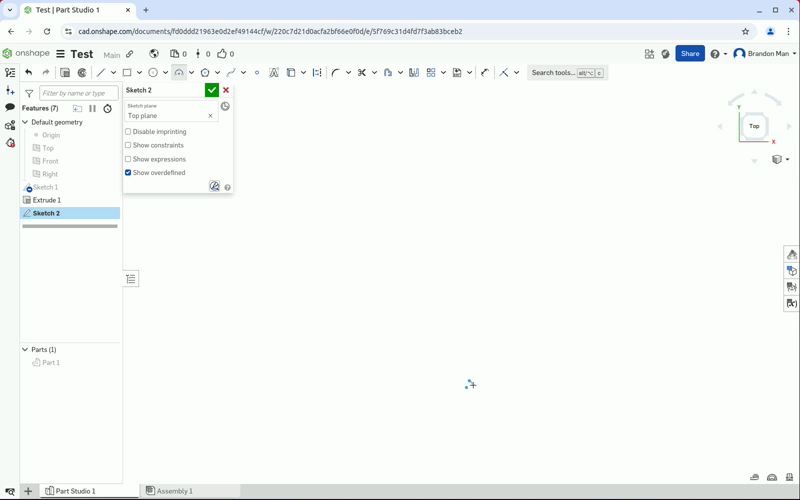
scroll(6)
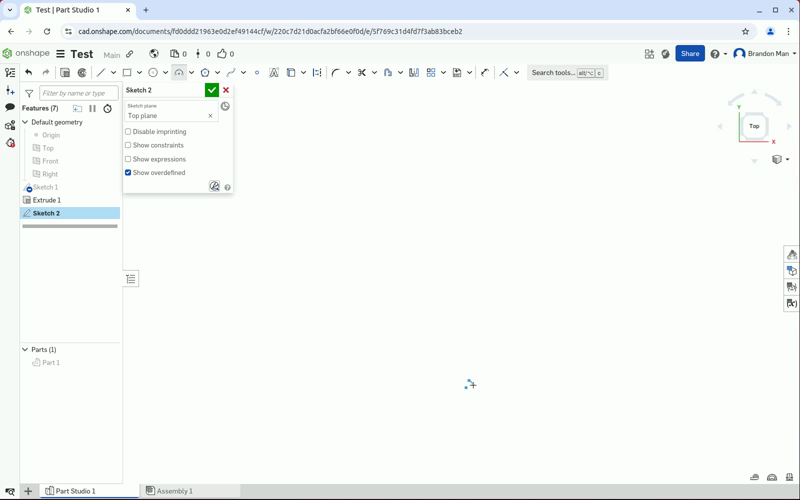
scroll(6)
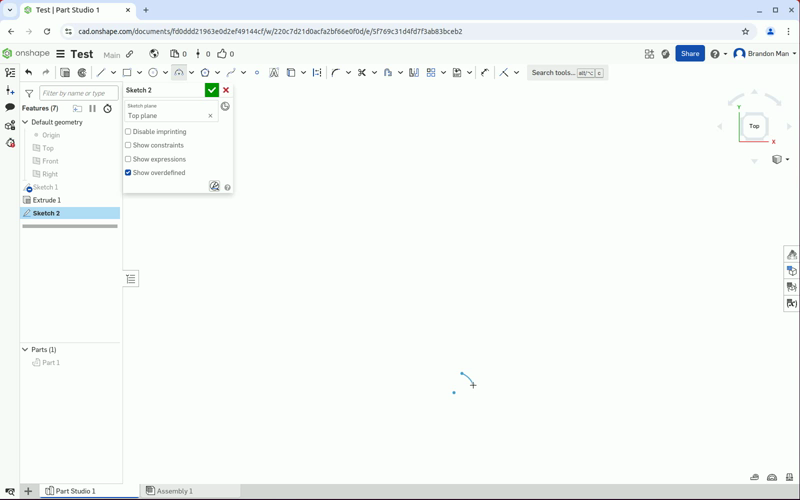
click(473, 384)
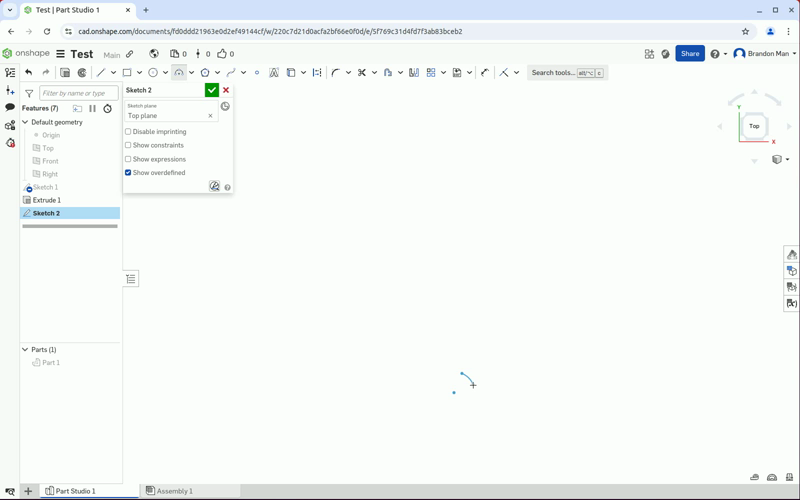
scroll(-6)
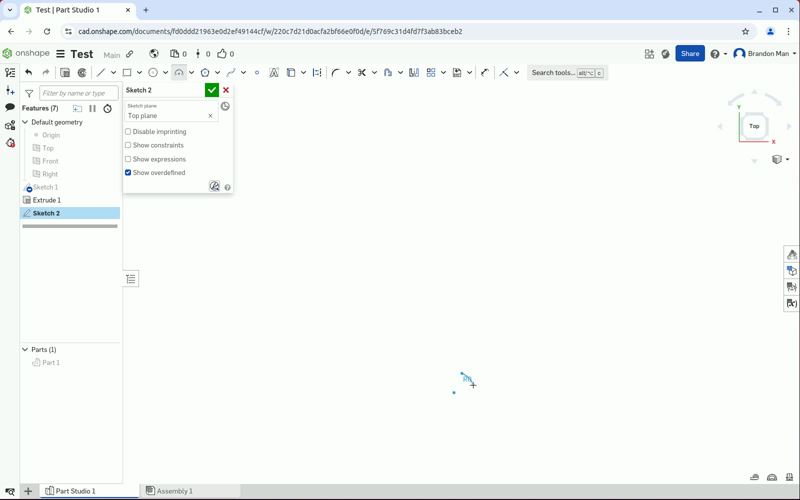
scroll(-6)
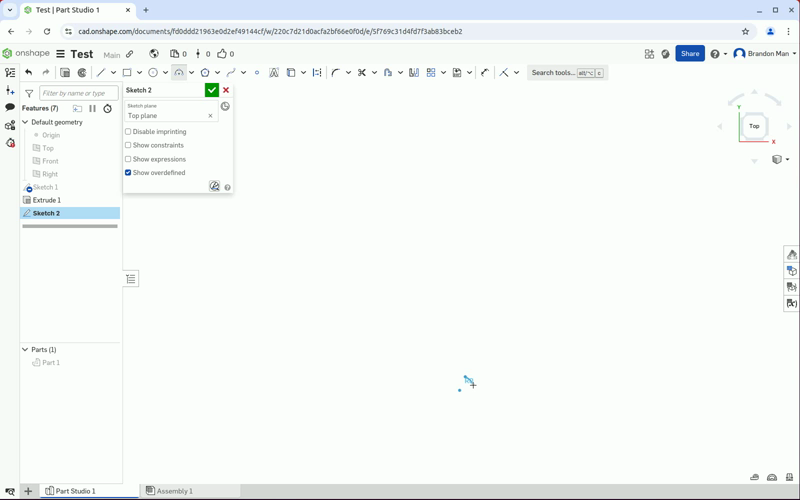
scroll(-6)
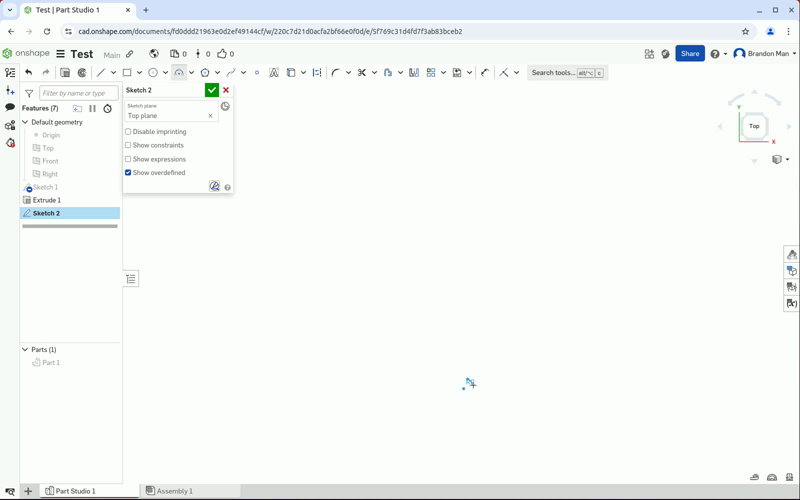
scroll(-6)
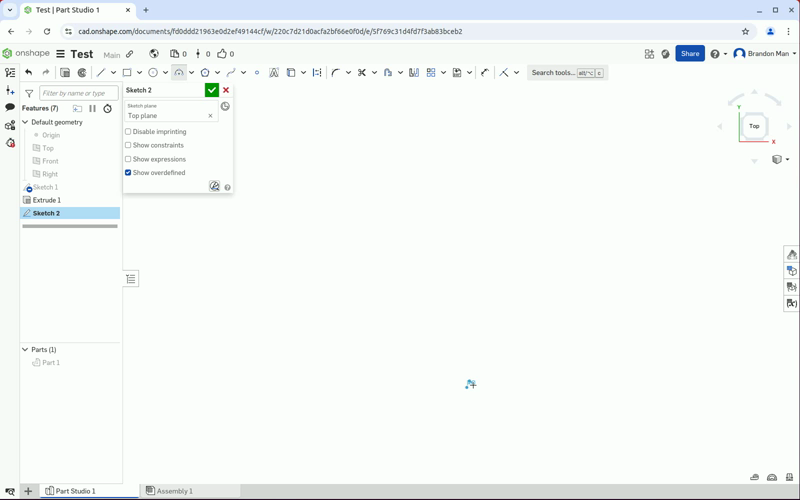
scroll(-6)
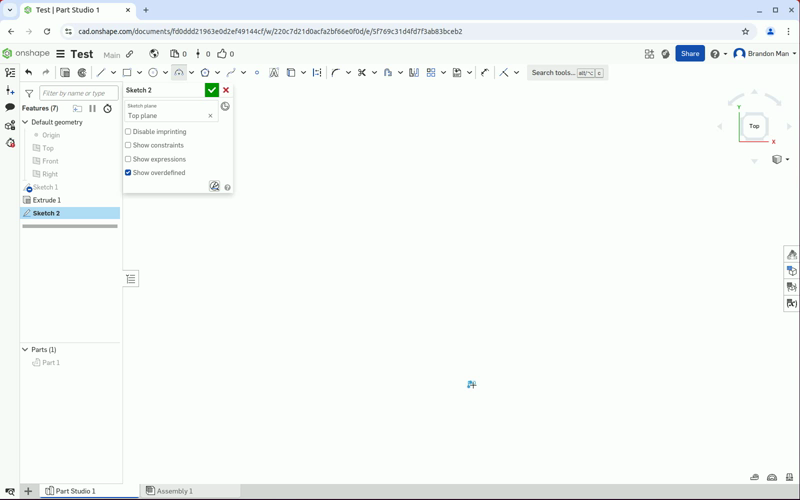
scroll(-6)
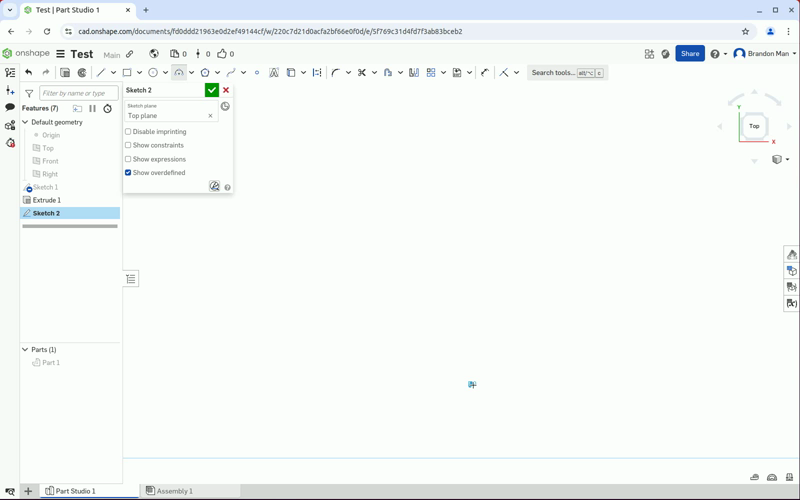
scroll(-6)
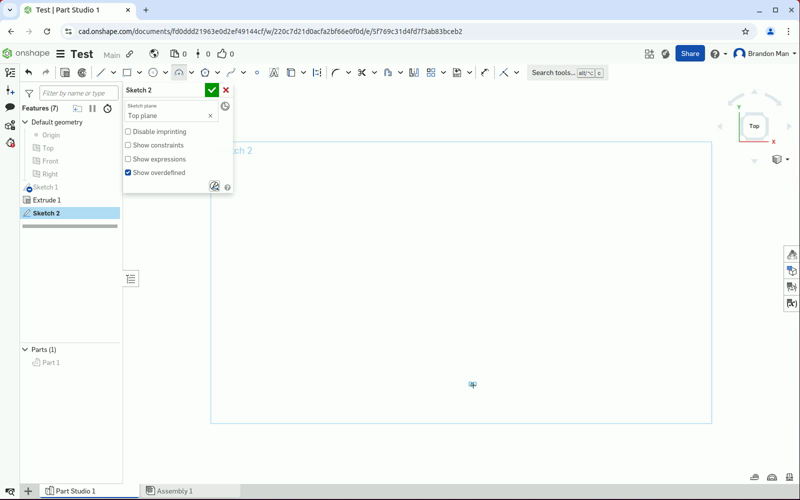
mouse_move(472, 384)
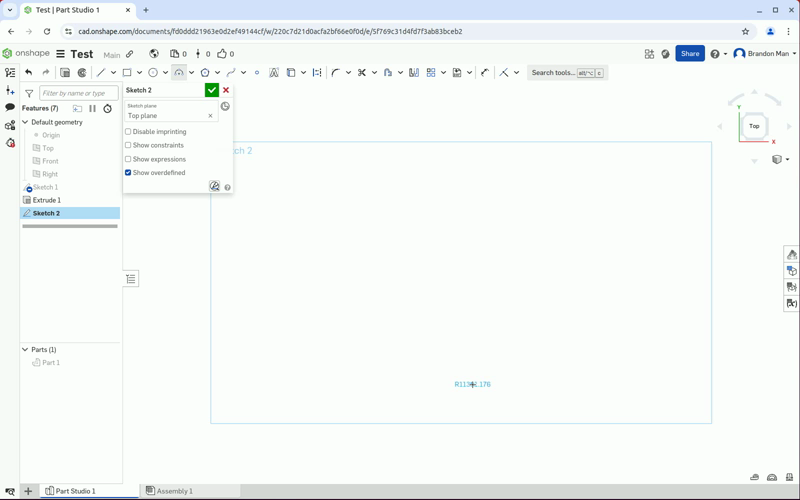
scroll(6)
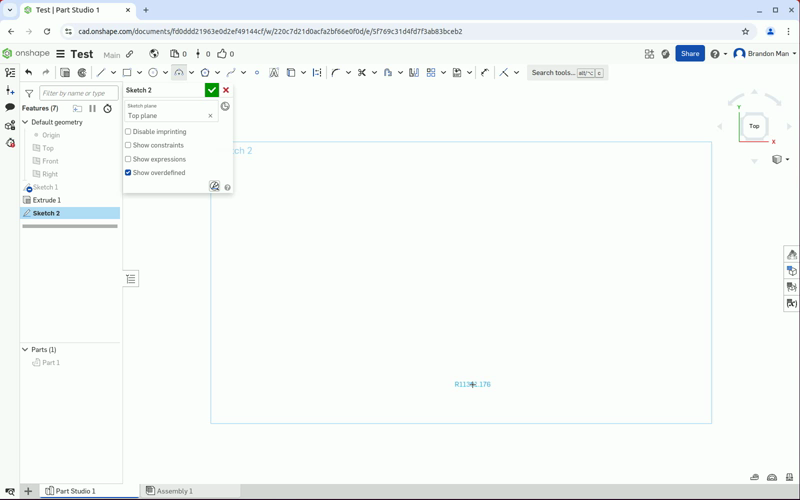
scroll(6)
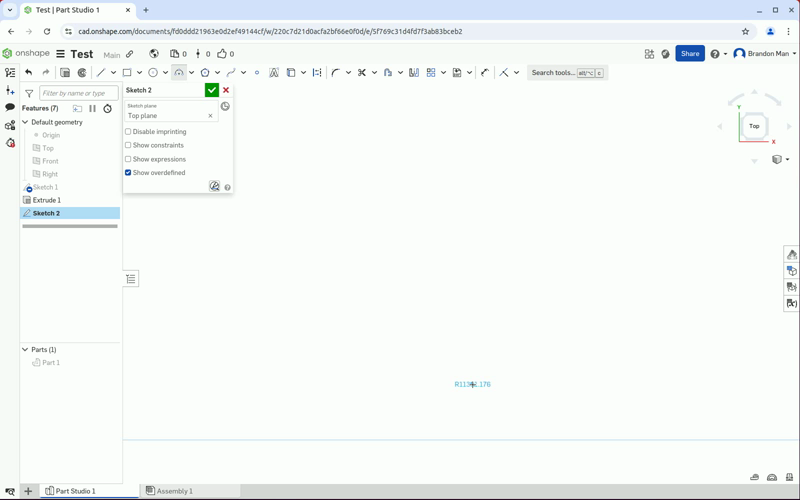
scroll(6)
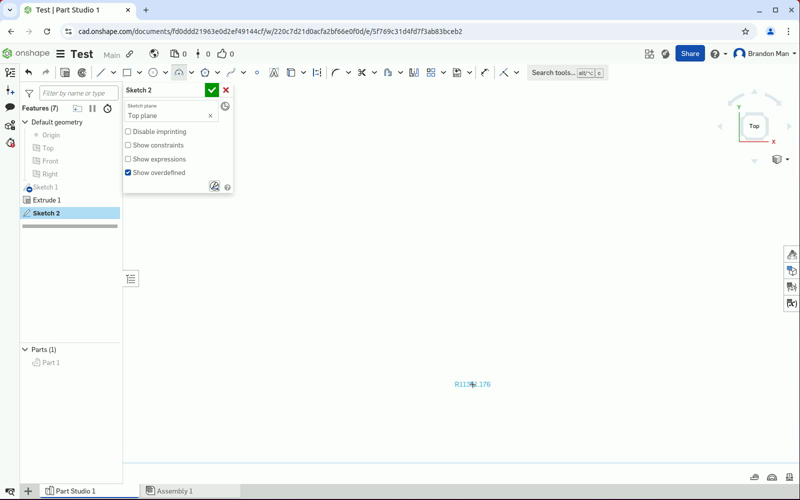
scroll(6)
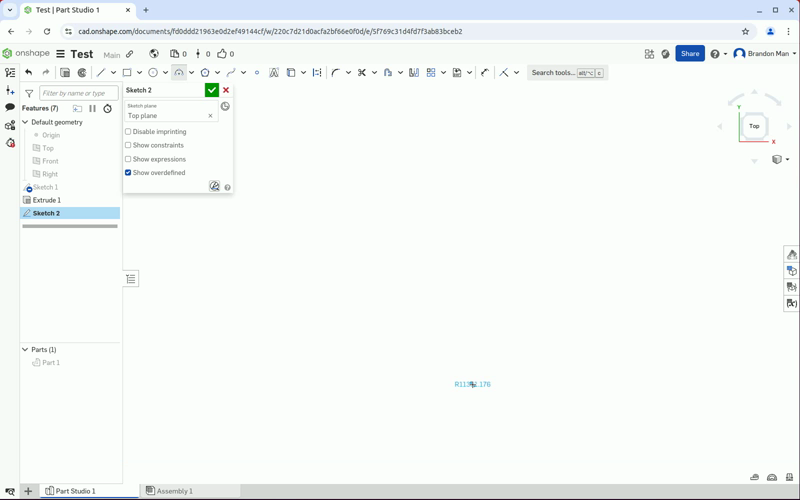
scroll(6)
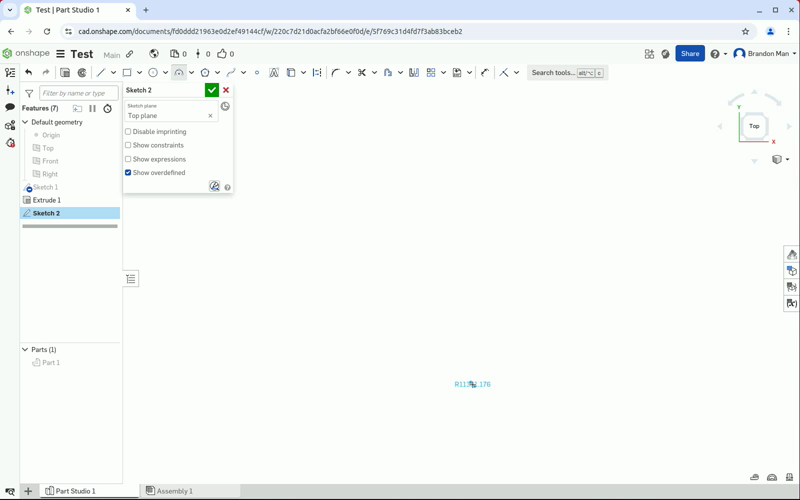
scroll(6)
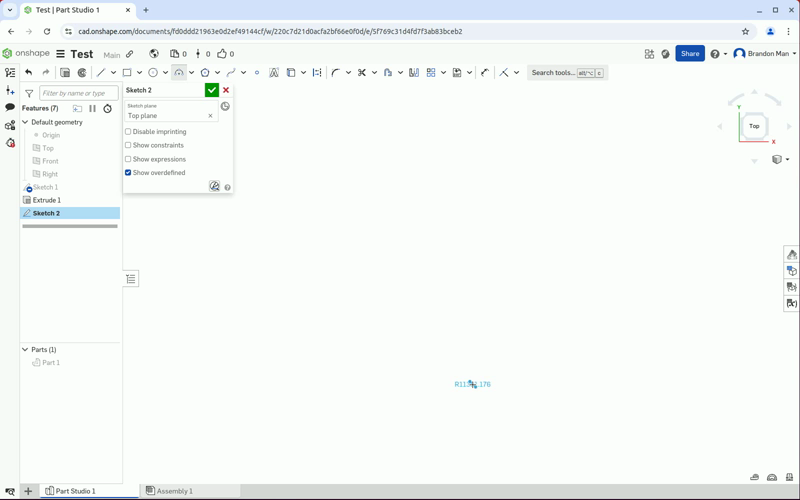
scroll(6)
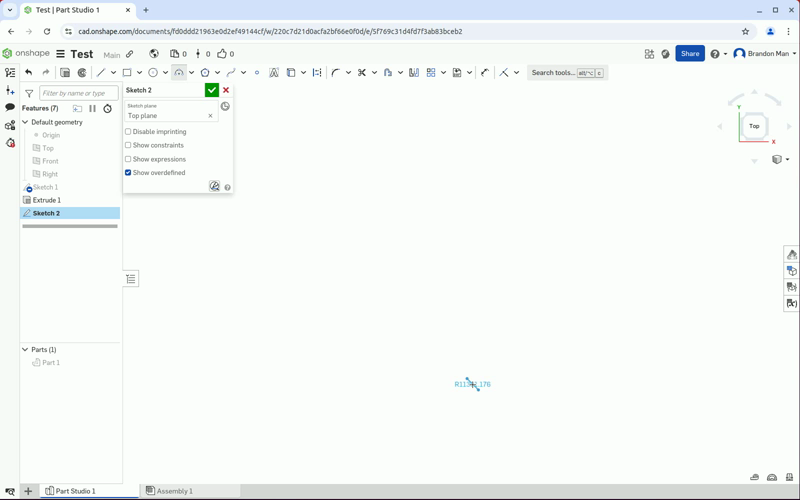
click(472, 384)
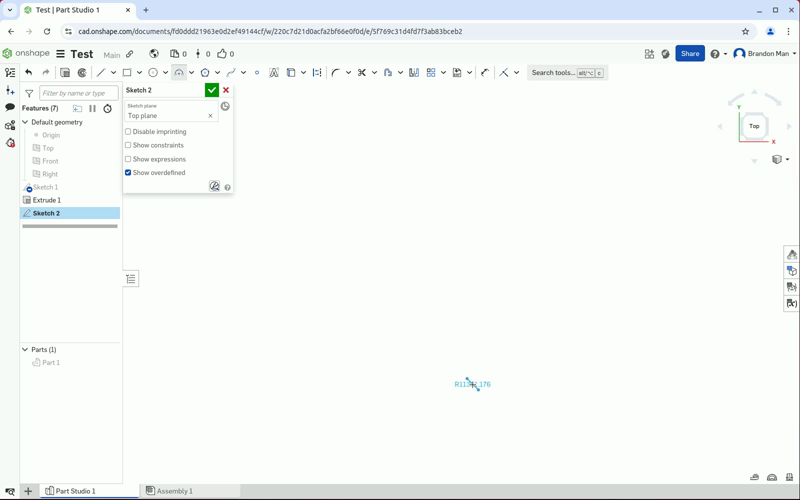
scroll(-6)
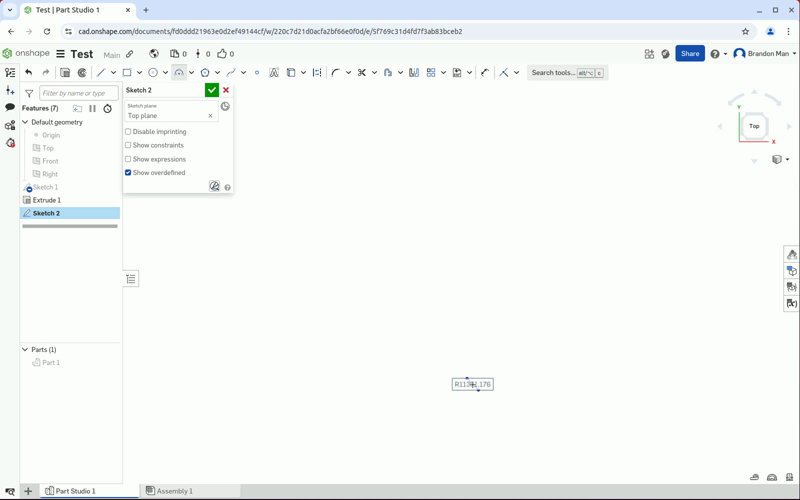
scroll(-6)
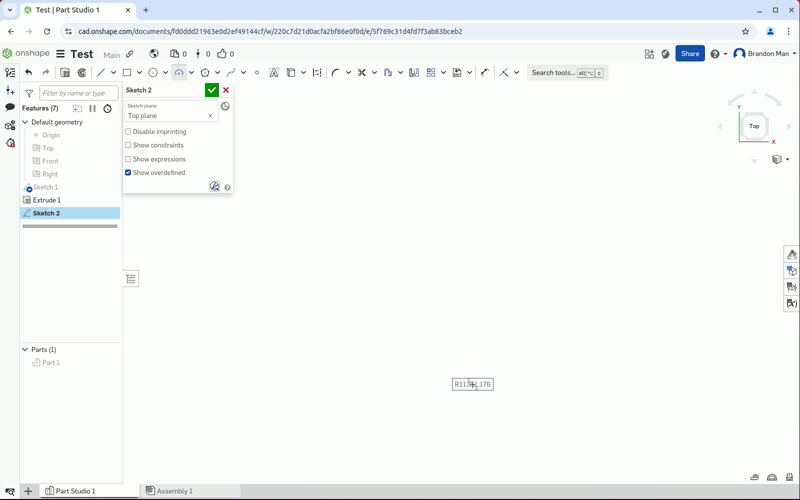
scroll(-6)
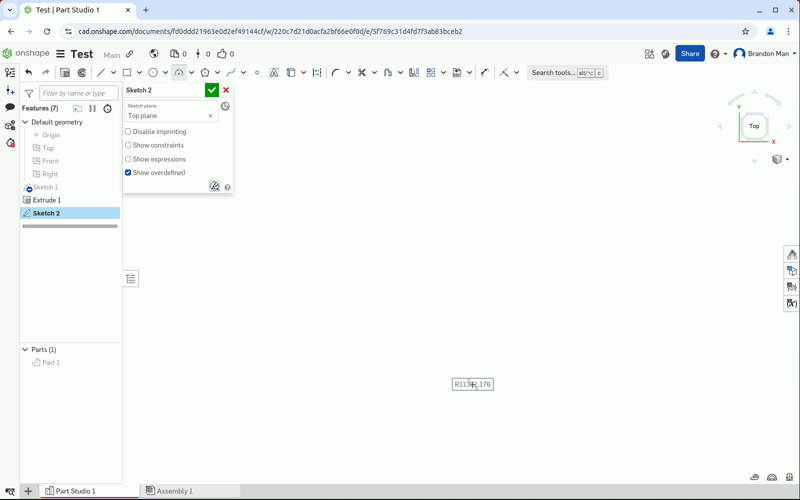
scroll(-6)
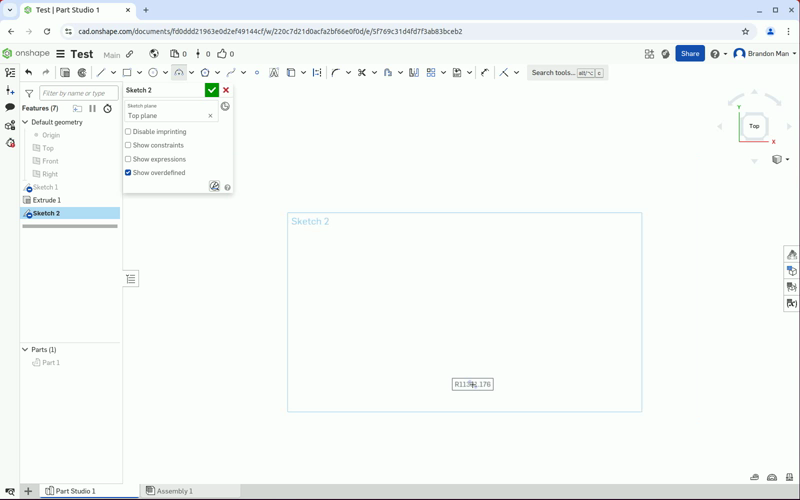
scroll(-6)
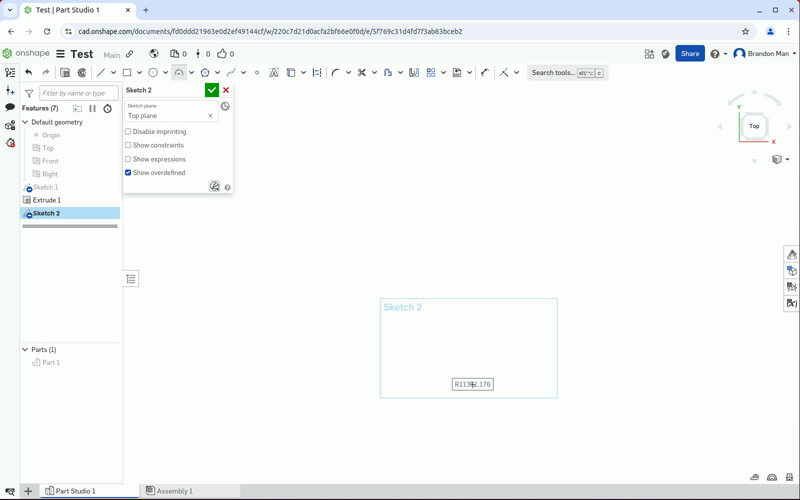
scroll(-6)
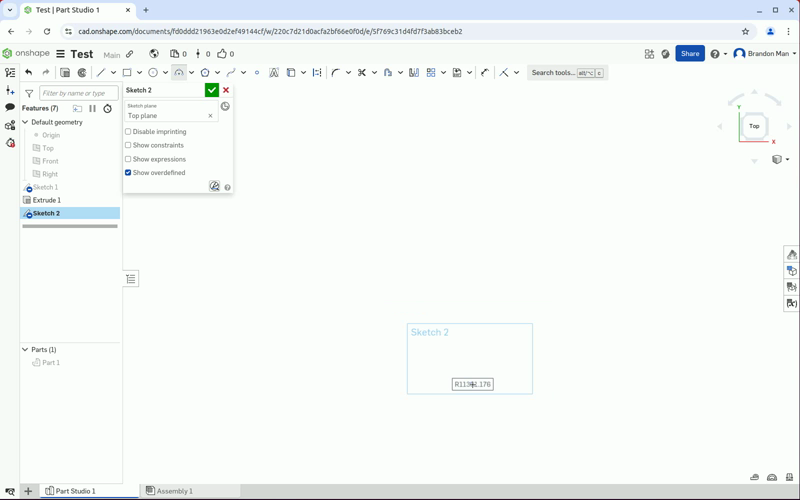
scroll(-6)
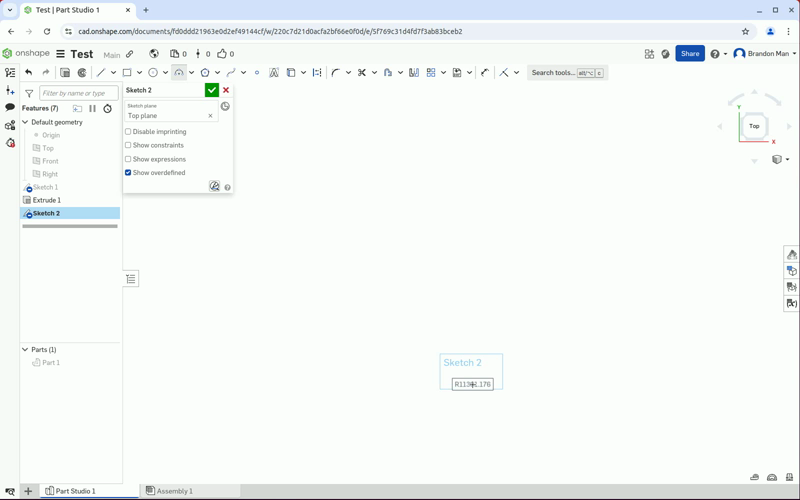
key_up(shift)
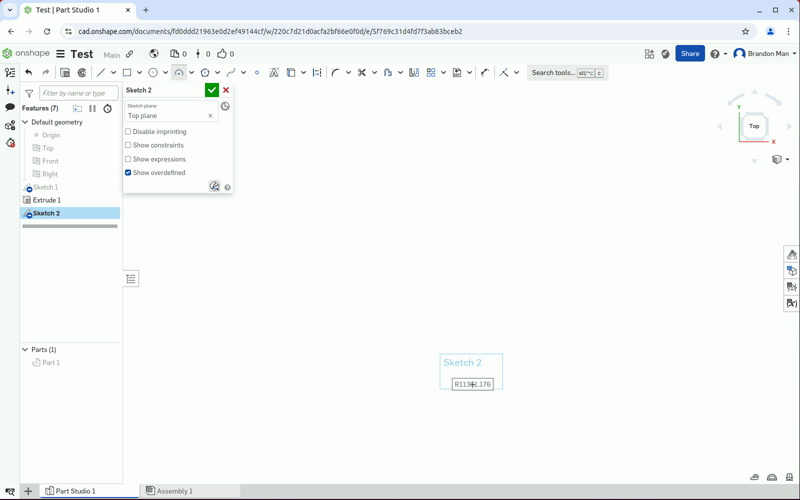
key(esc)
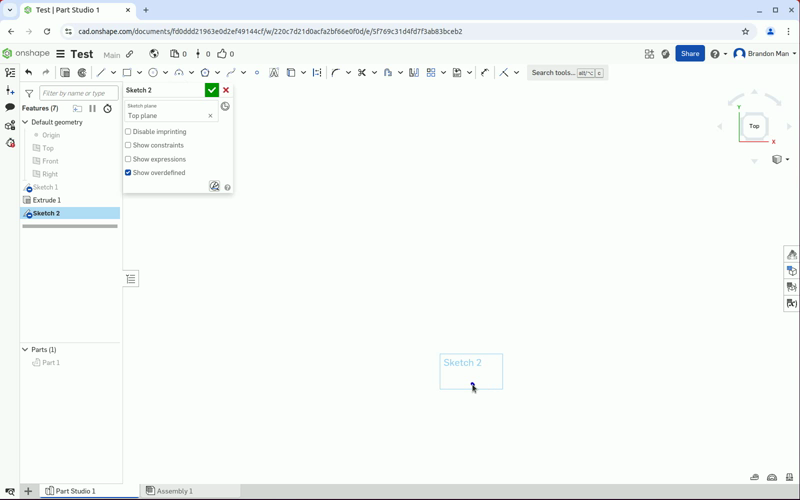
key(l)
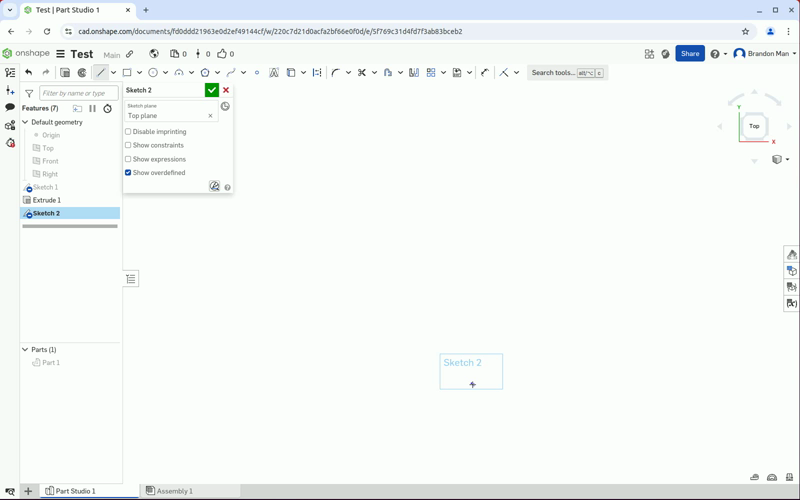
mouse_move(473, 384)
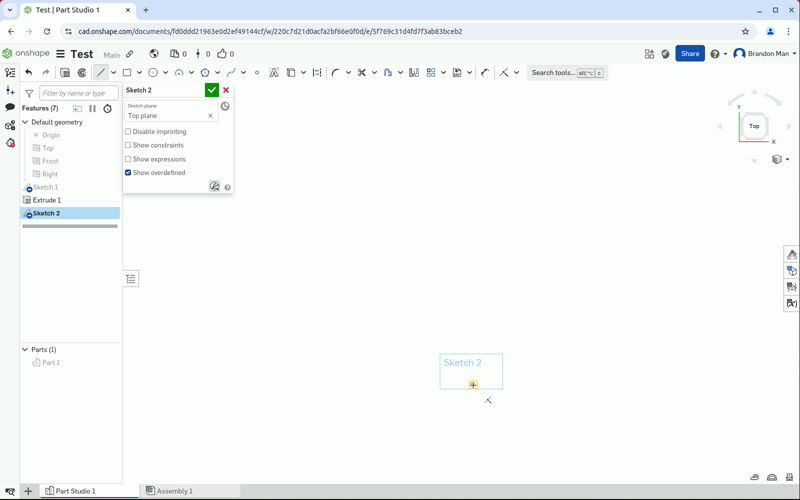
scroll(6)
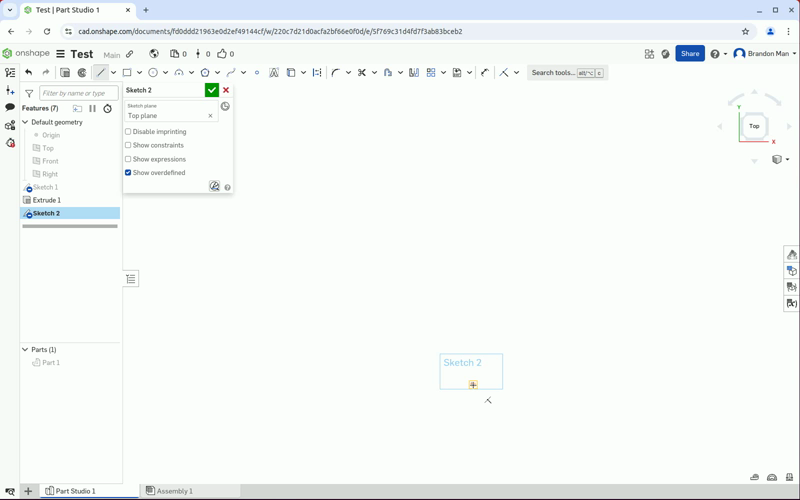
scroll(6)
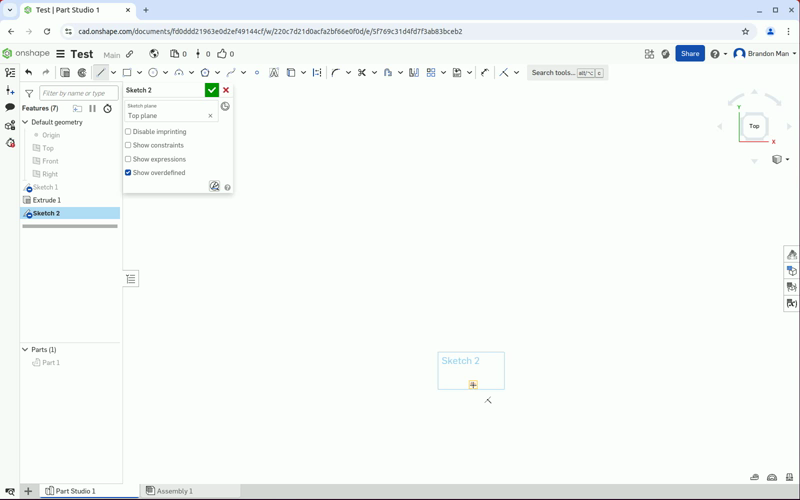
scroll(6)
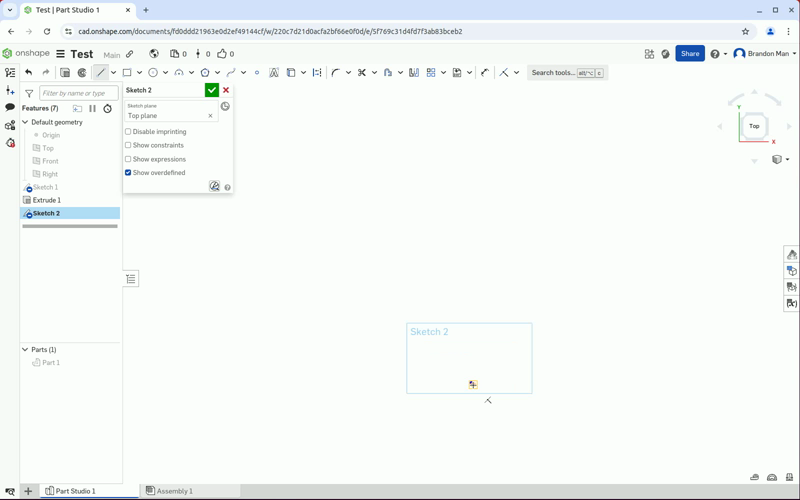
scroll(6)
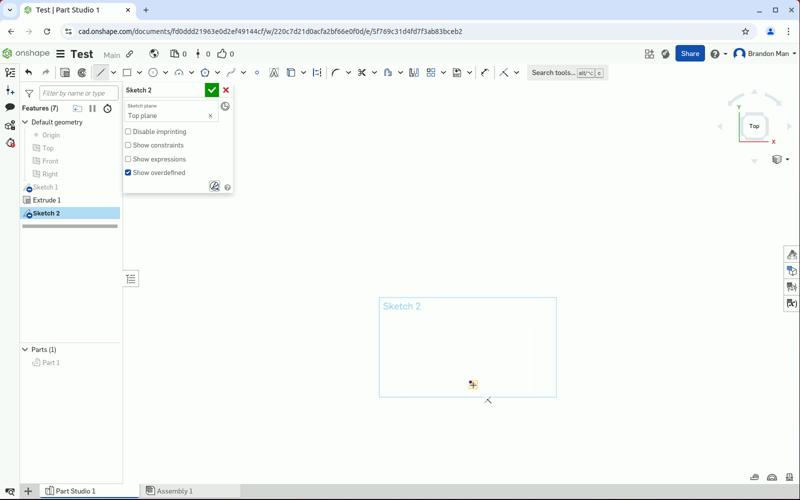
scroll(6)
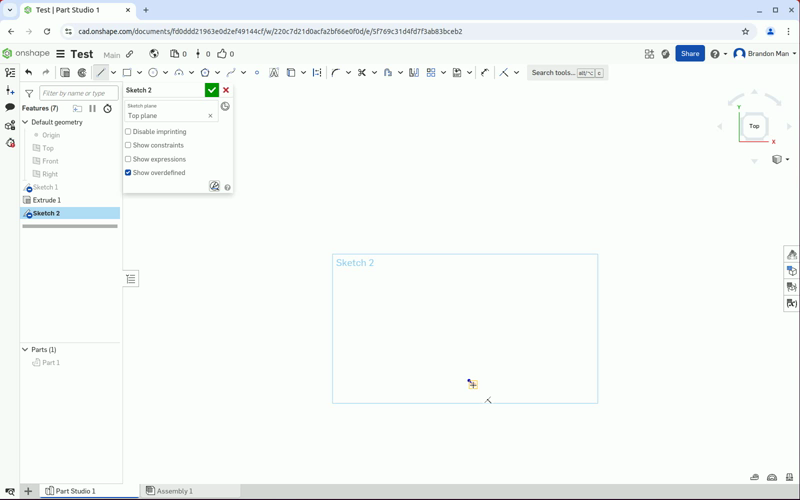
scroll(6)
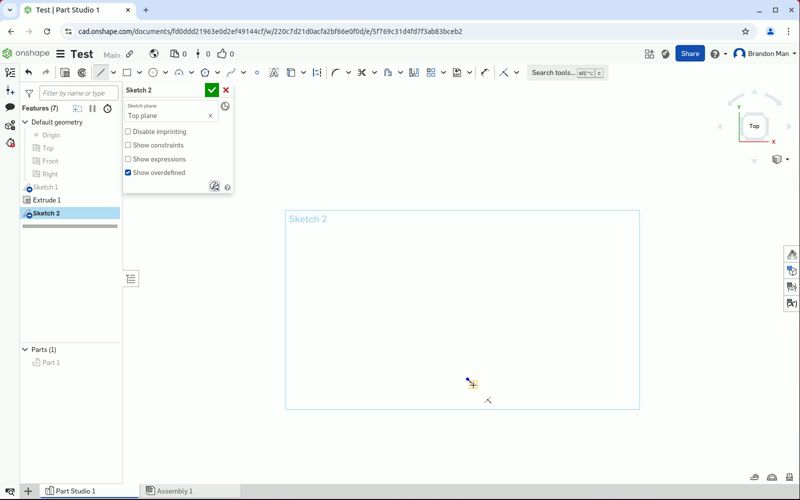
scroll(6)
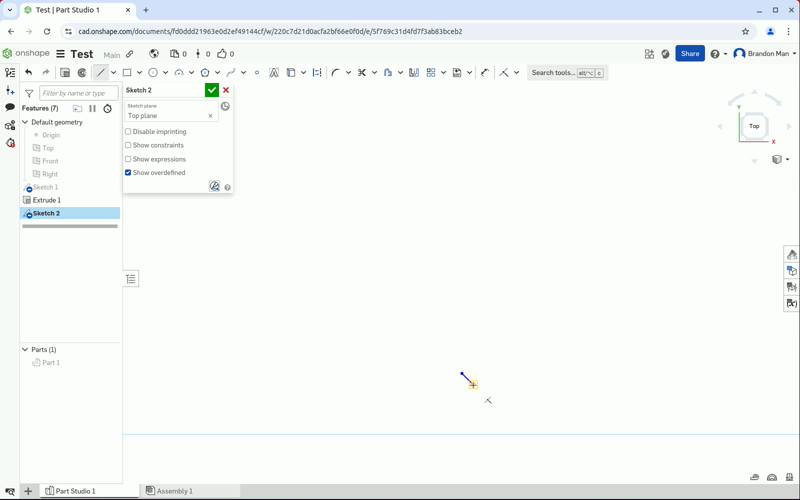
click(473, 384)
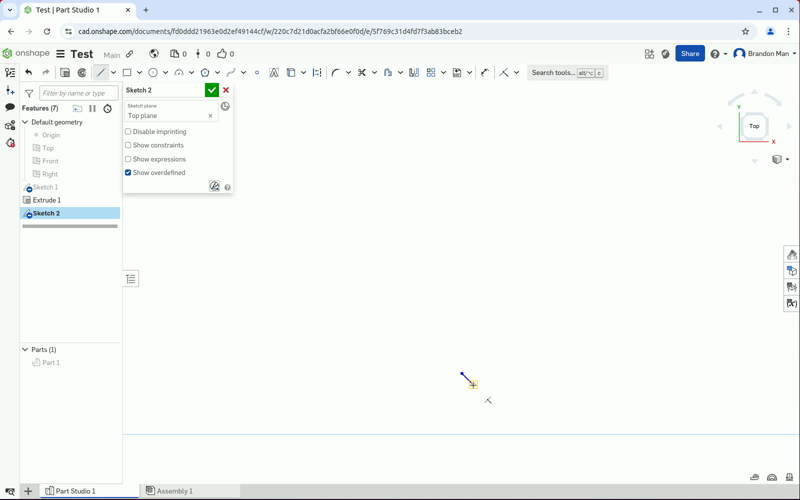
scroll(-6)
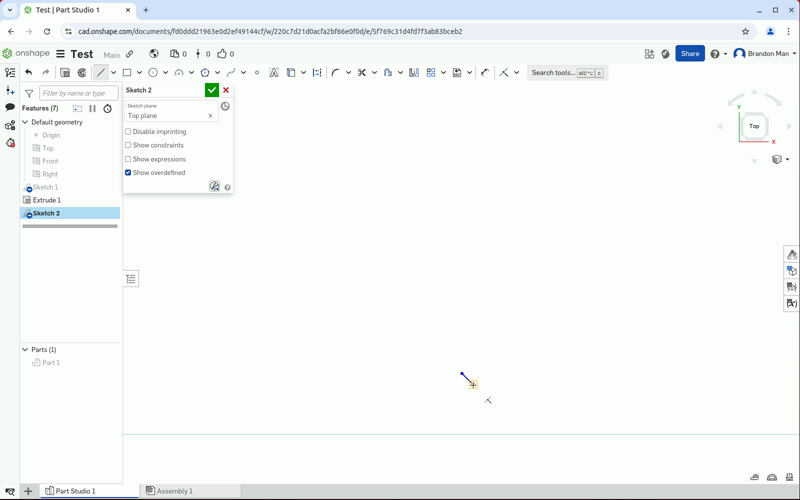
scroll(-6)
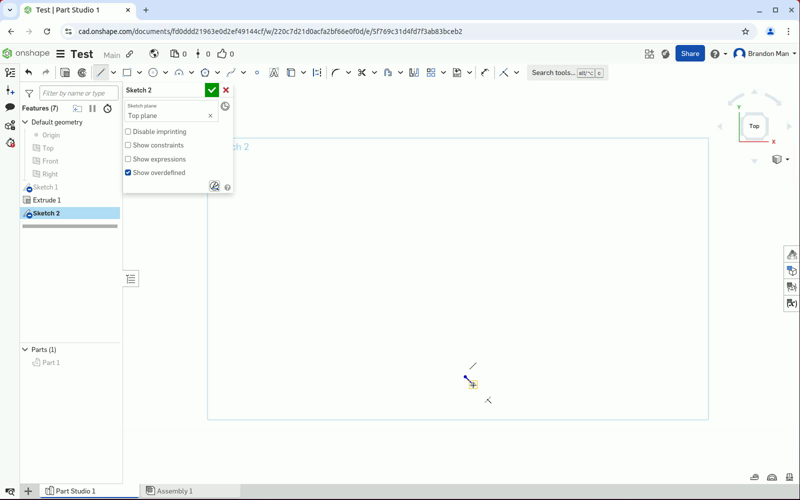
scroll(-6)
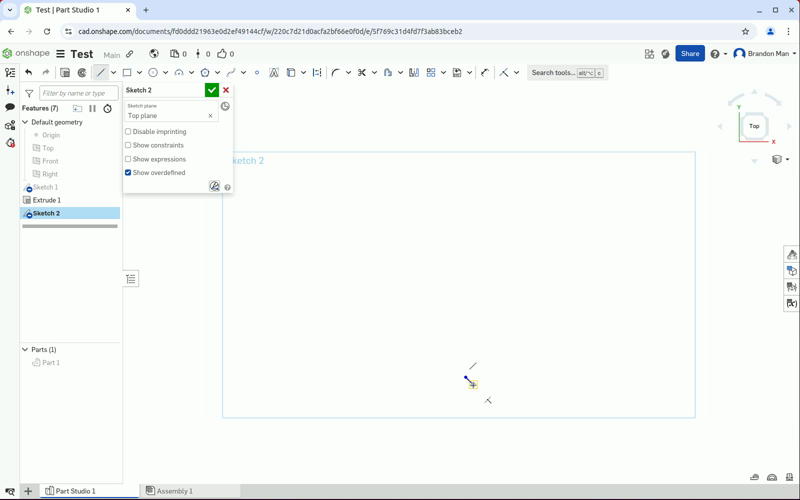
scroll(-6)
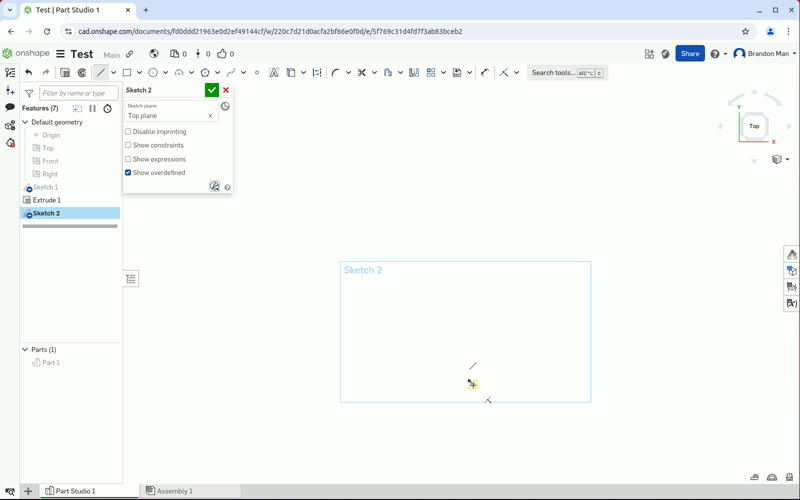
scroll(-6)
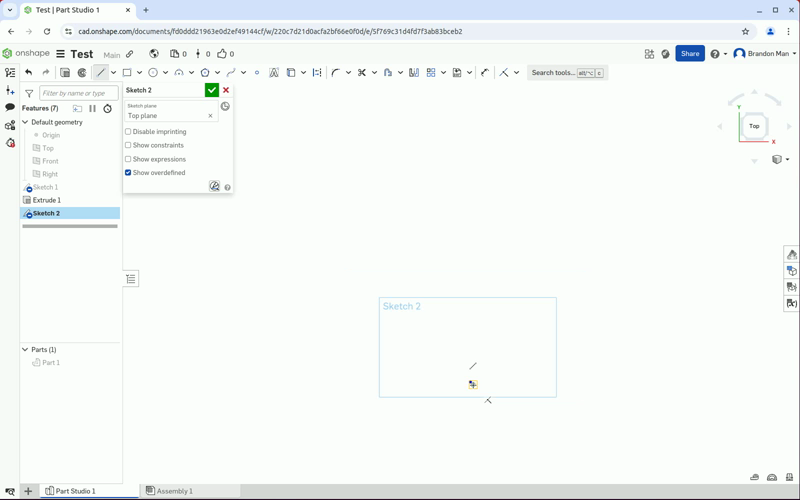
scroll(-6)
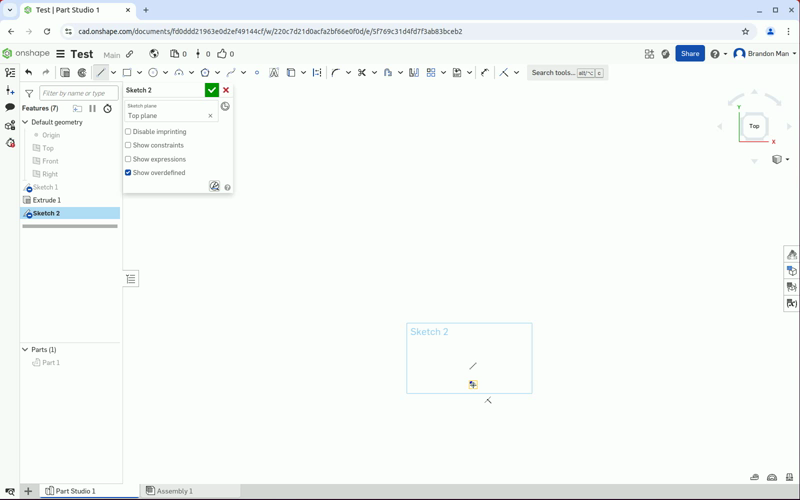
scroll(-6)
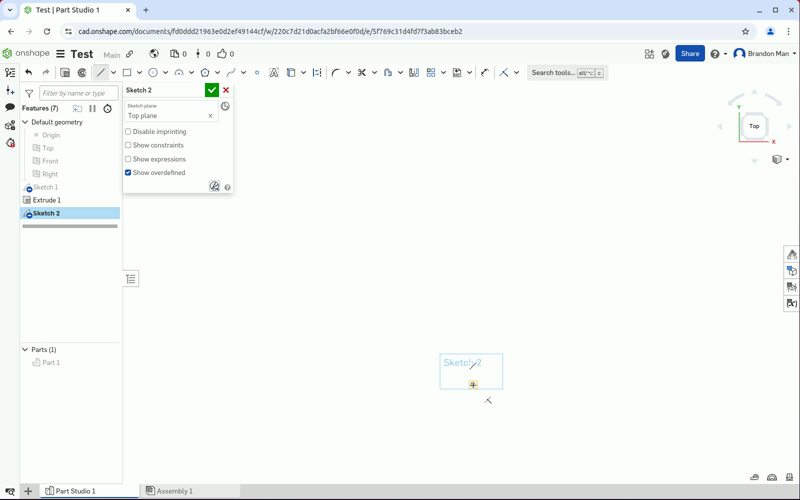
key_down(shift)
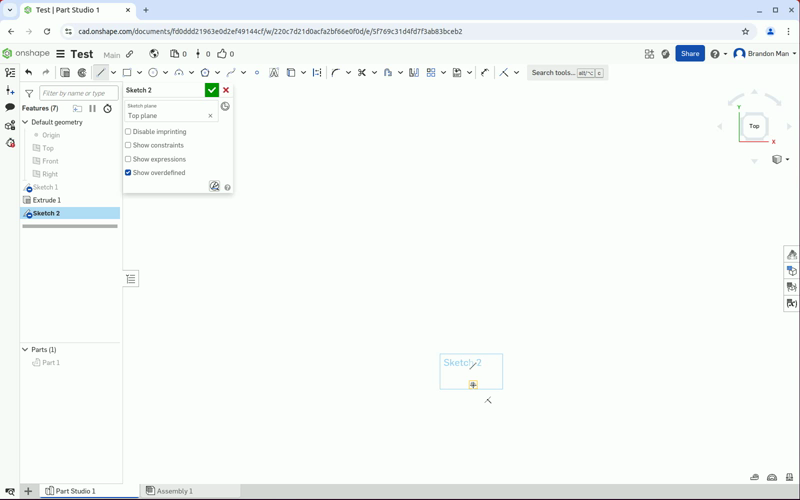
mouse_move(503, 384)
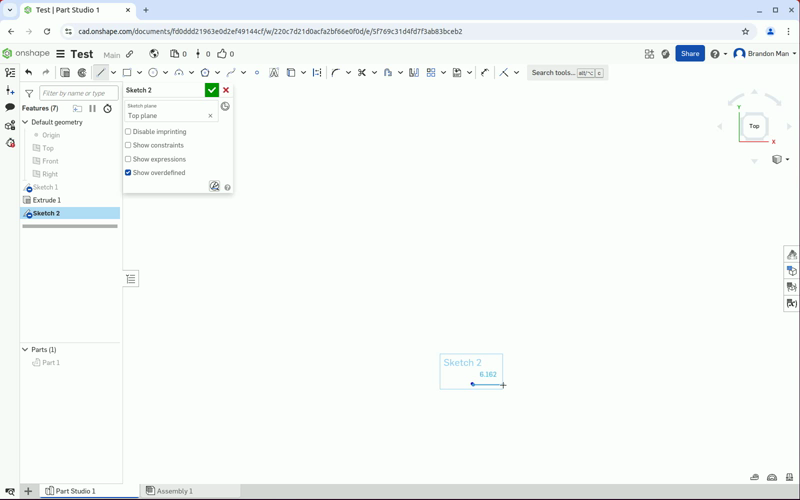
mouse_move(490, 384)
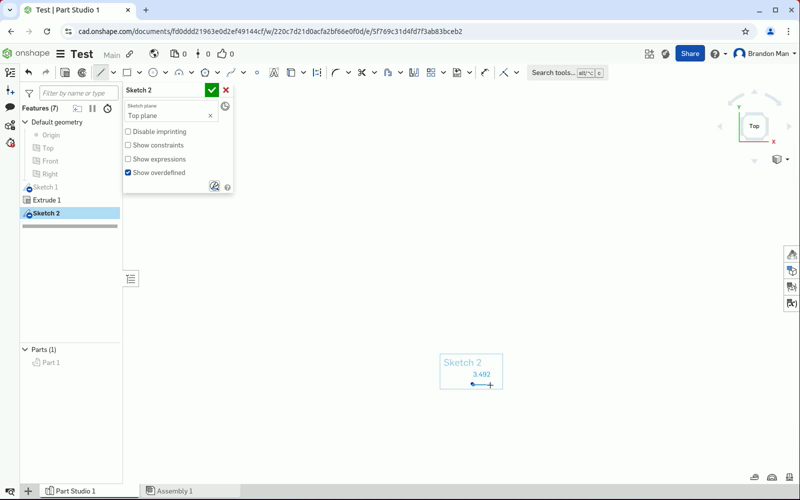
click(490, 384)
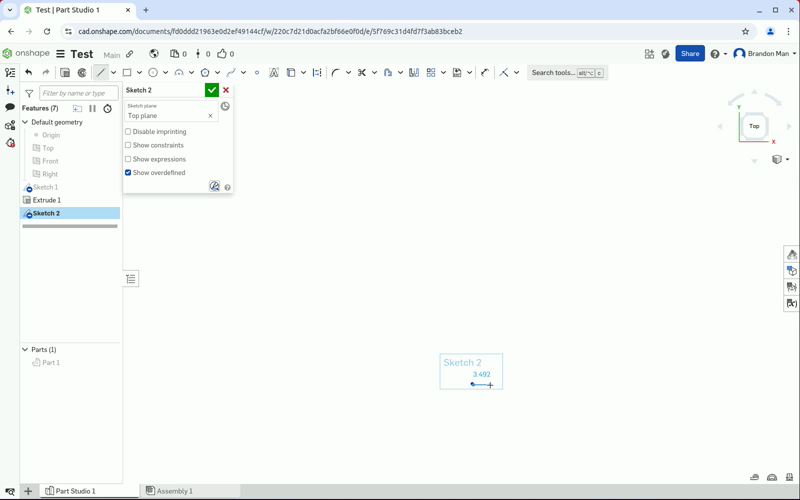
key_up(shift)
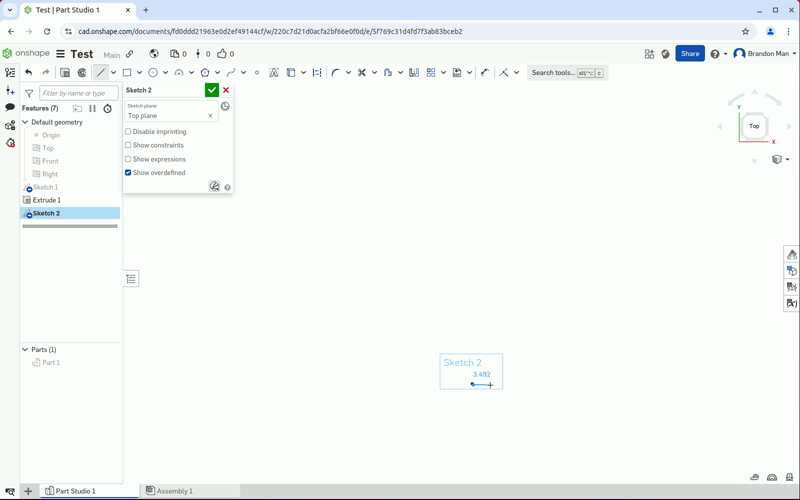
key(esc)
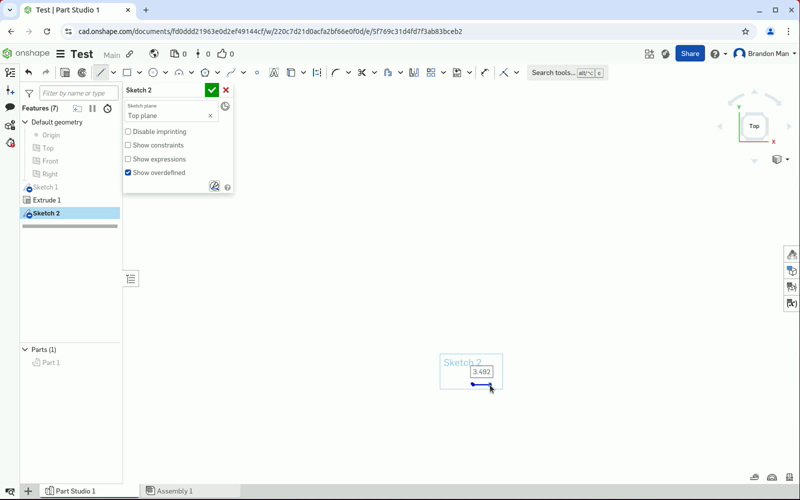
key(a)
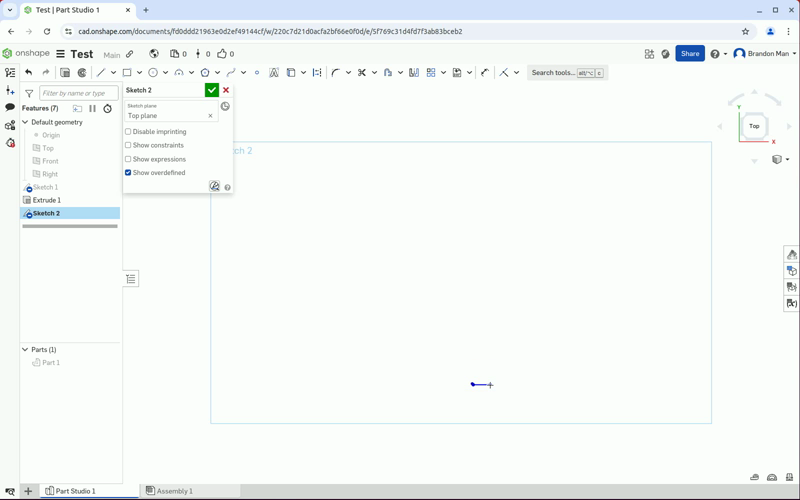
mouse_move(490, 384)
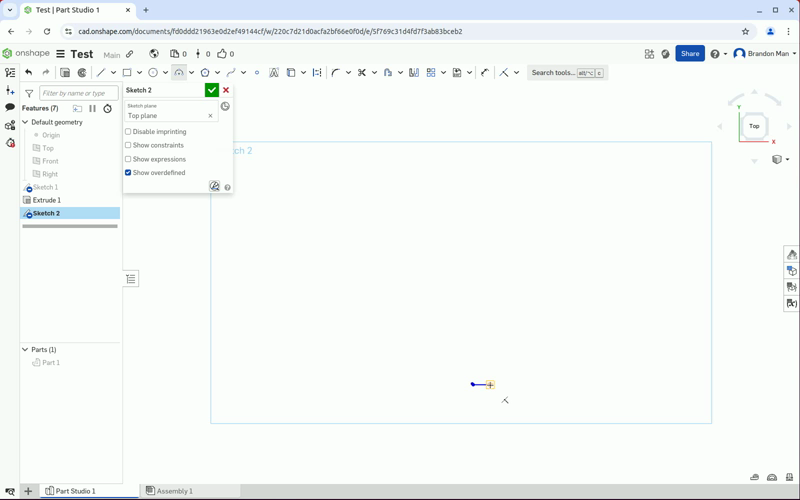
click(490, 384)
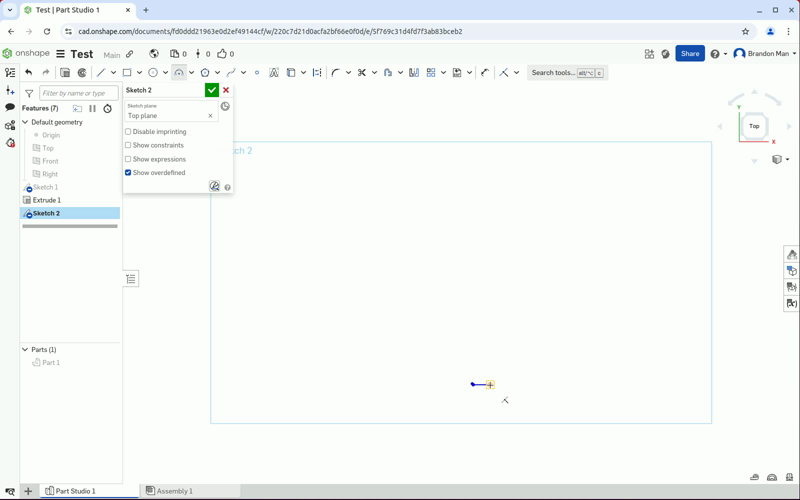
key_down(shift)
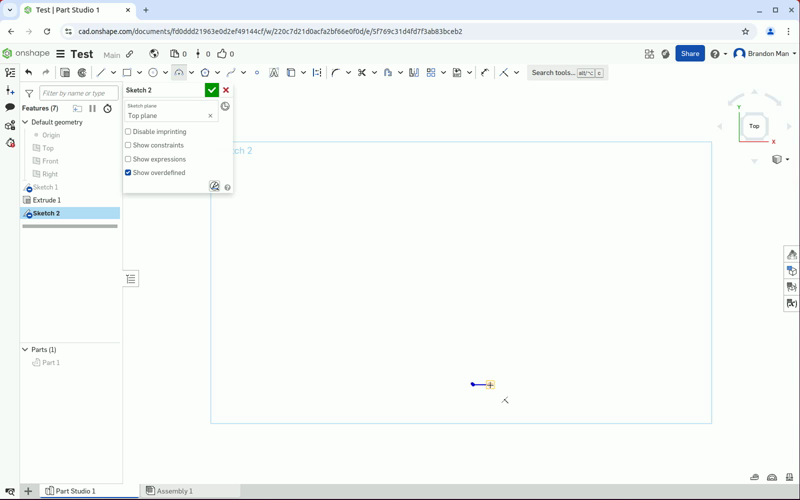
mouse_move(491, 383)
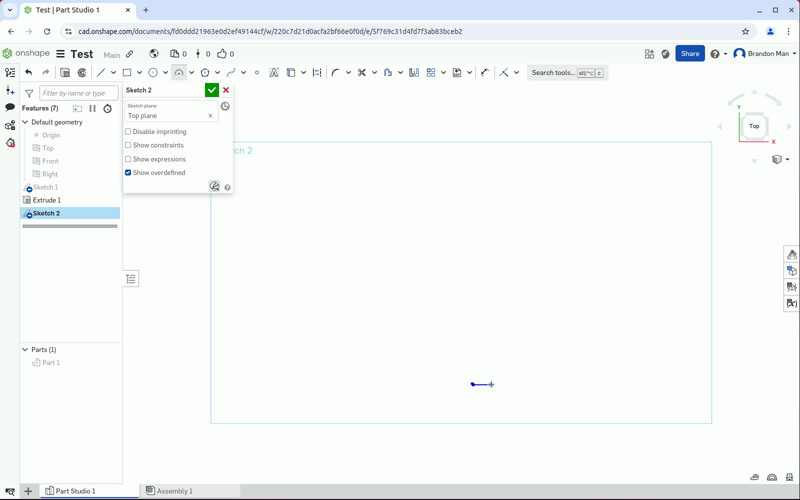
scroll(6)
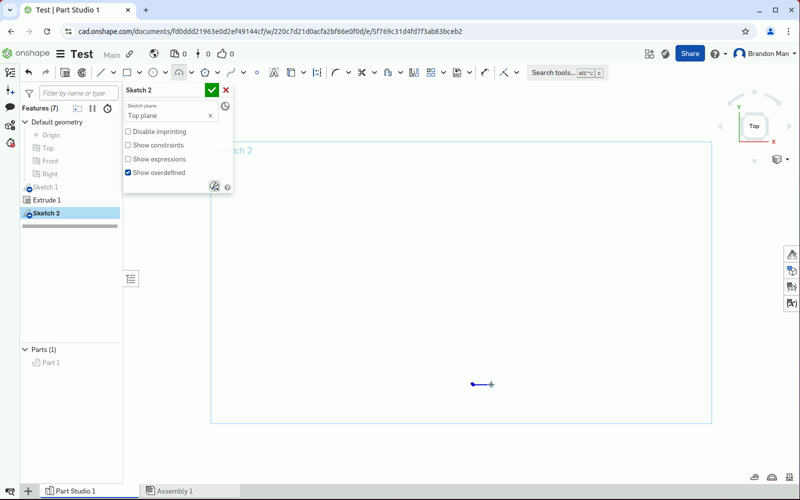
scroll(6)
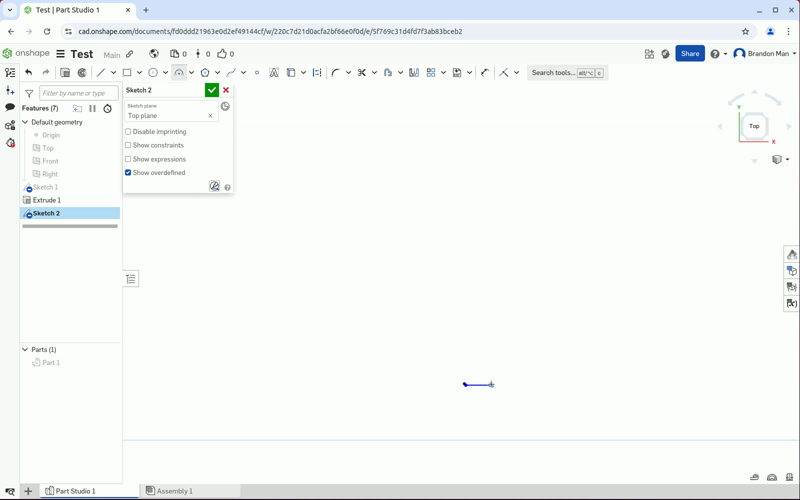
scroll(6)
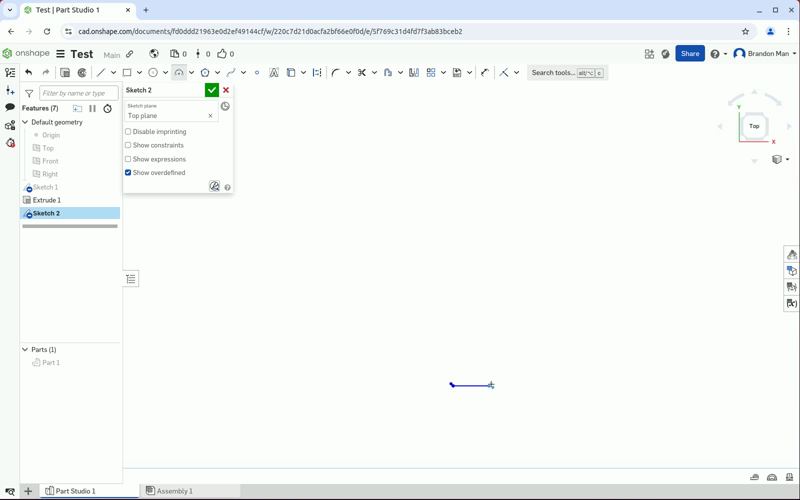
scroll(6)
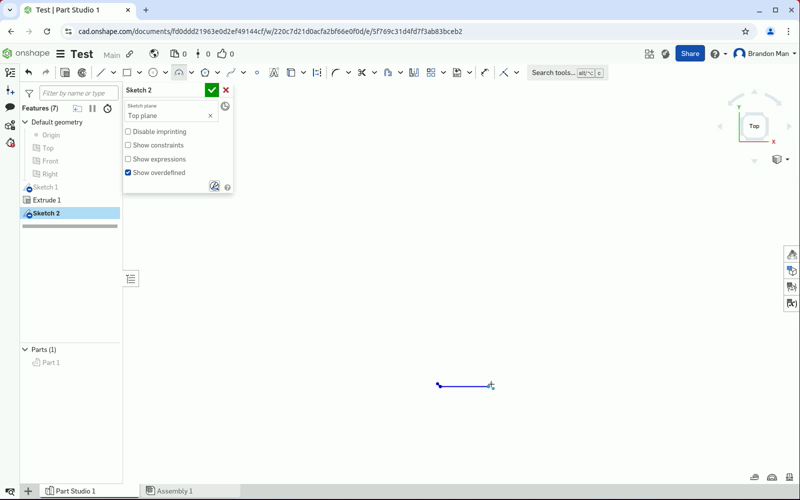
scroll(6)
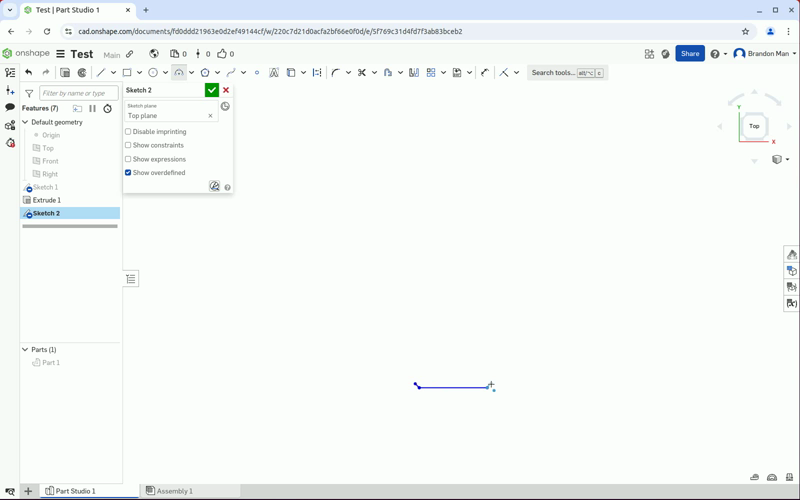
scroll(6)
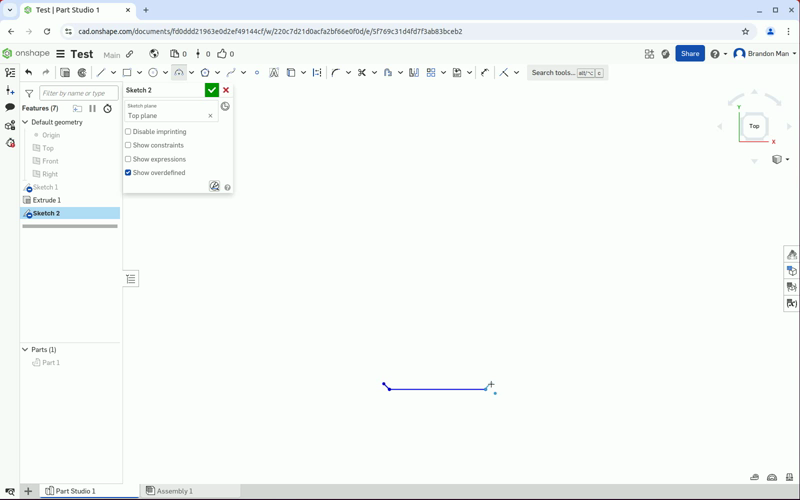
scroll(6)
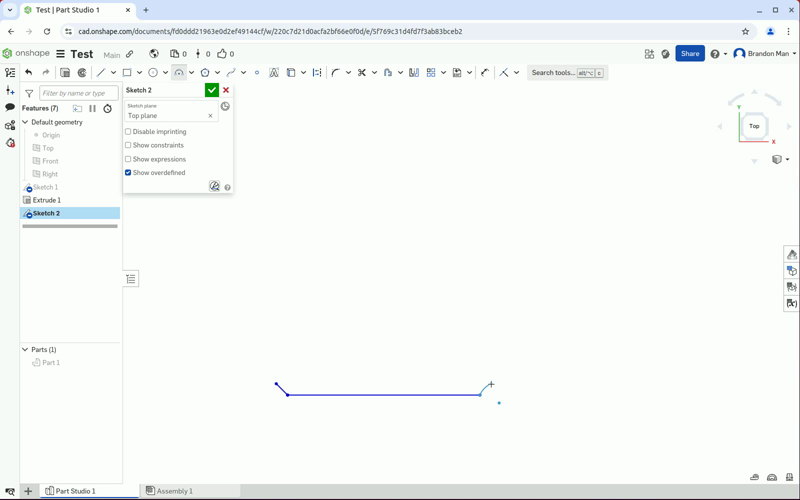
click(491, 383)
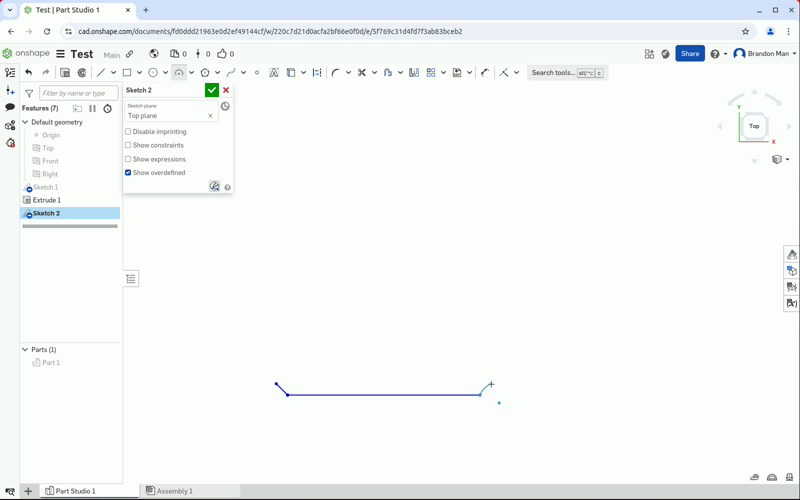
scroll(-6)
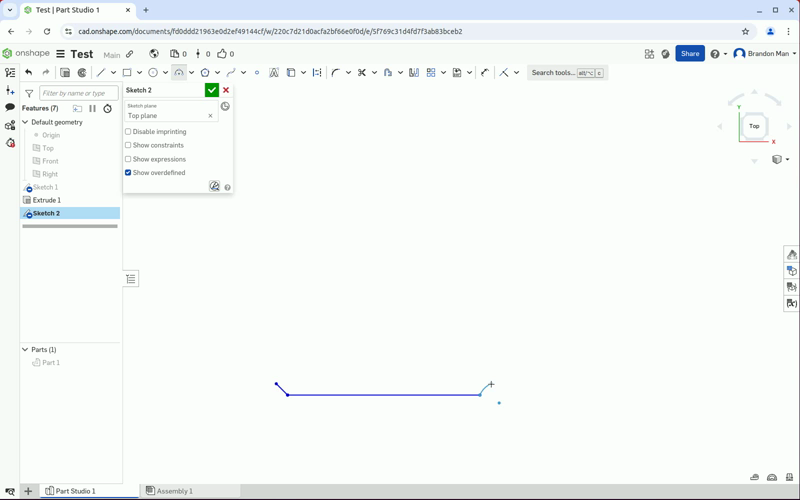
scroll(-6)
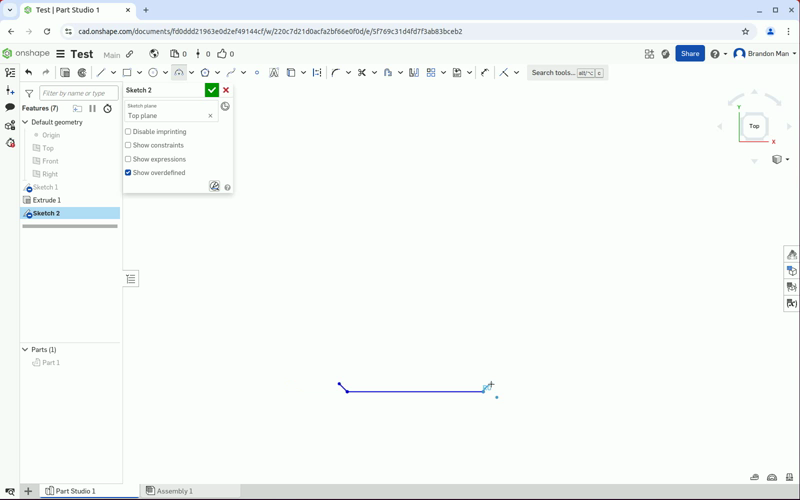
scroll(-6)
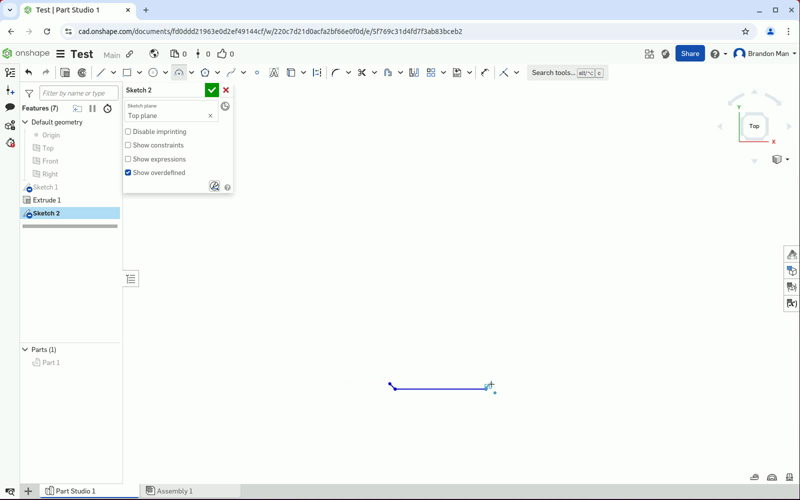
scroll(-6)
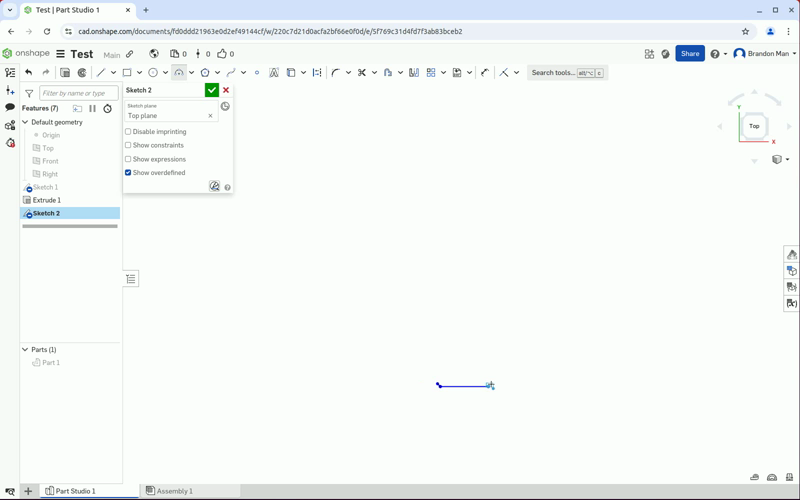
scroll(-6)
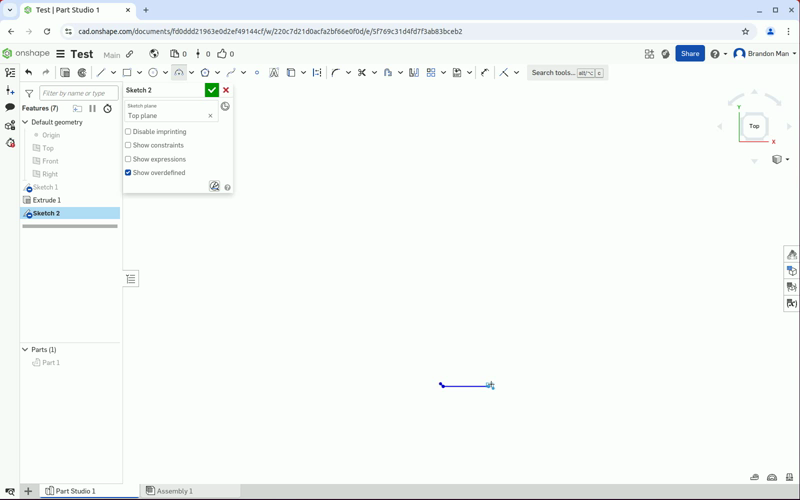
scroll(-6)
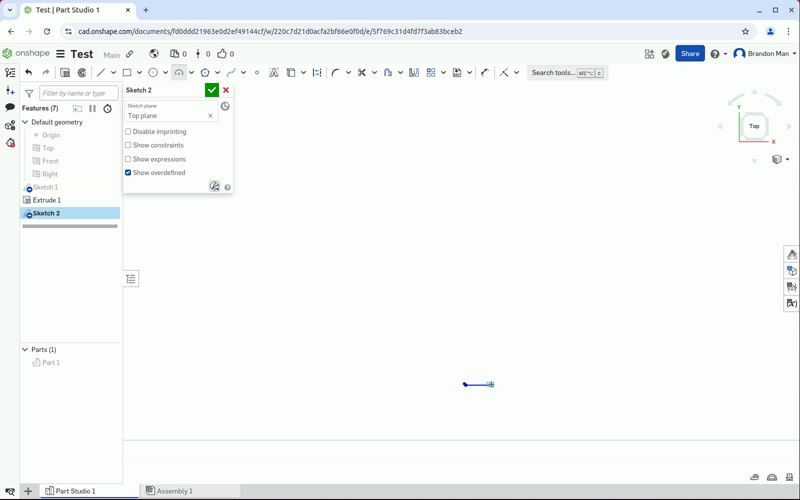
scroll(-6)
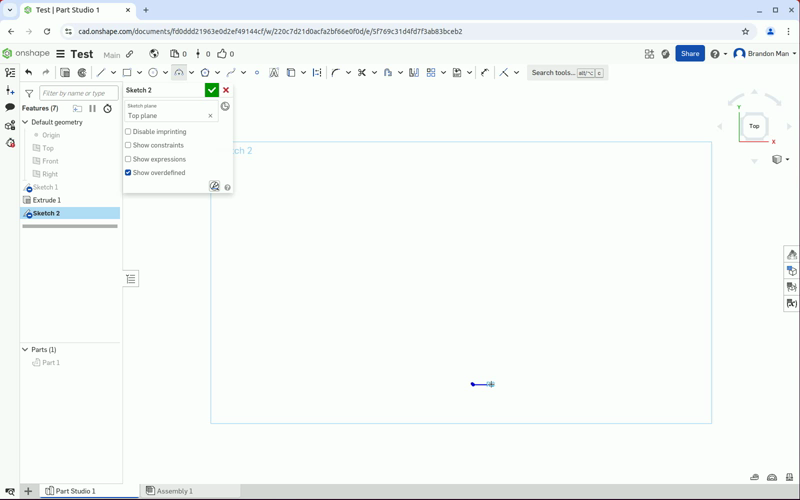
mouse_move(490, 384)
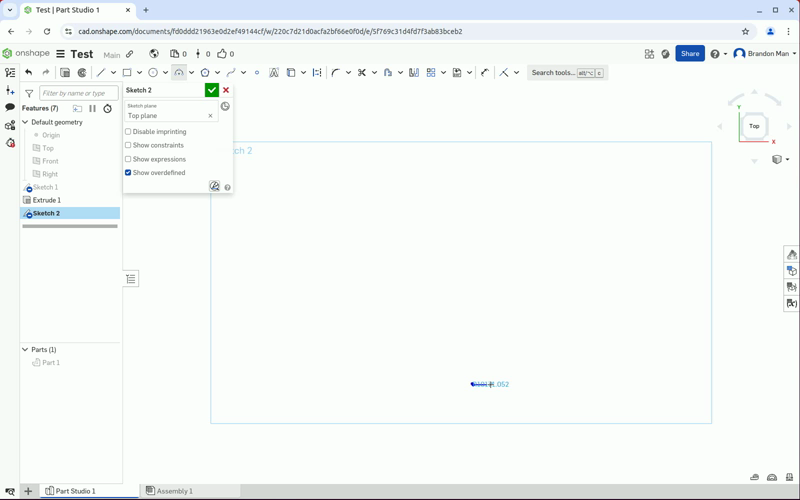
scroll(6)
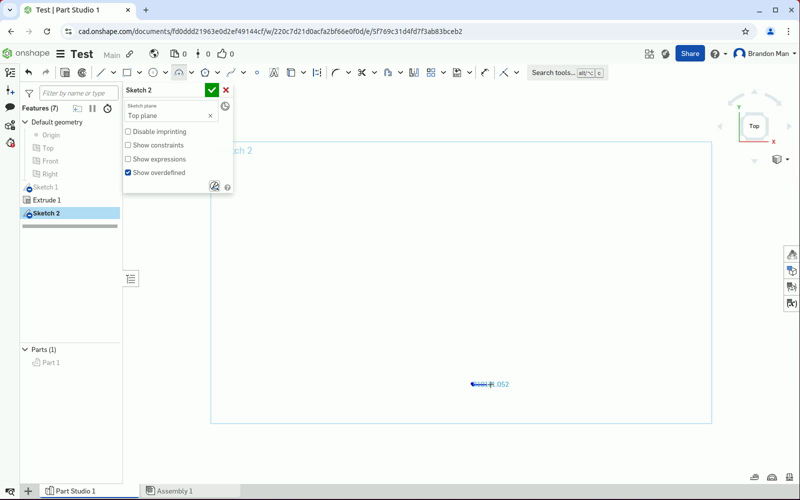
scroll(6)
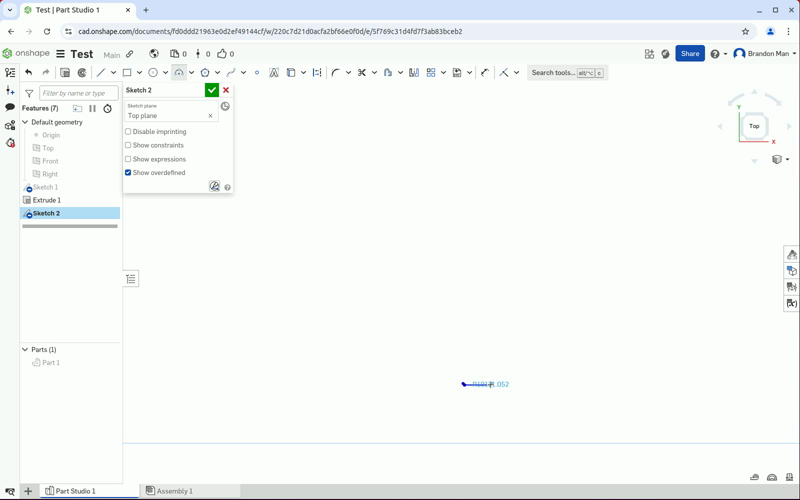
scroll(6)
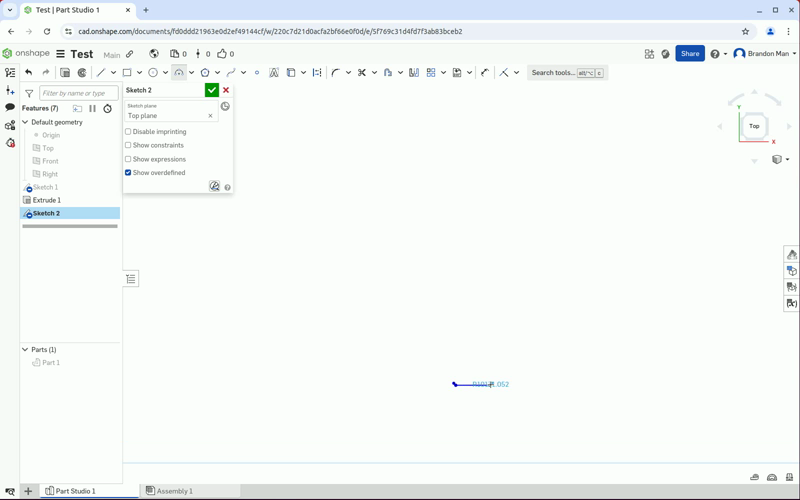
scroll(6)
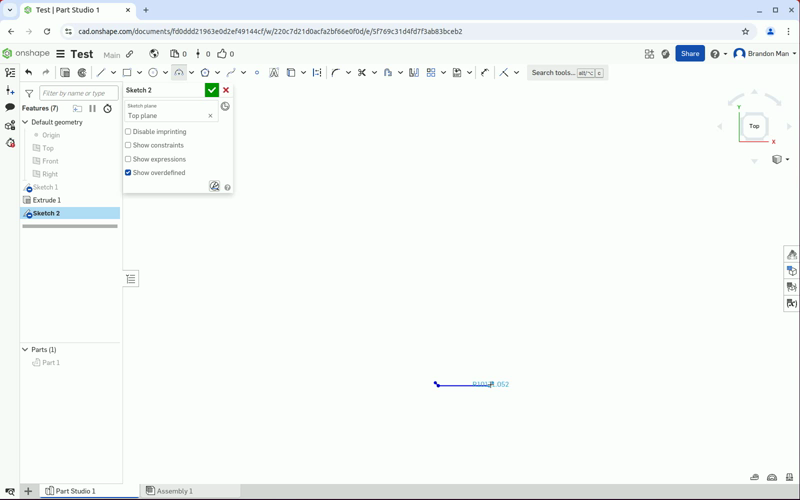
scroll(6)
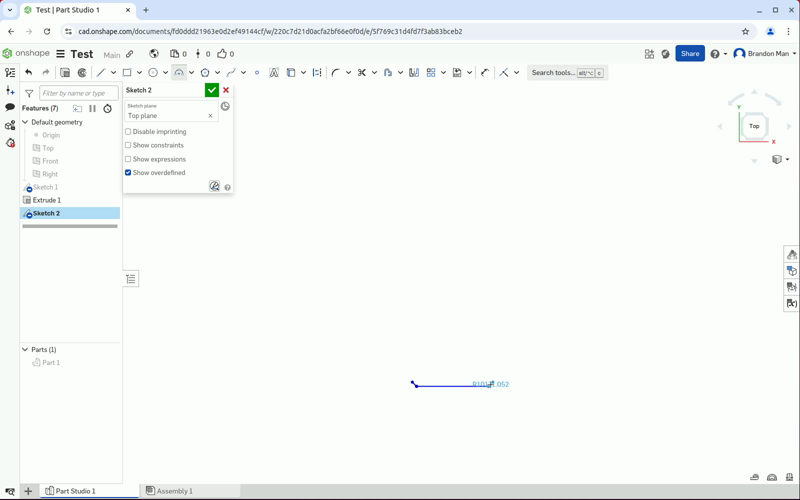
scroll(6)
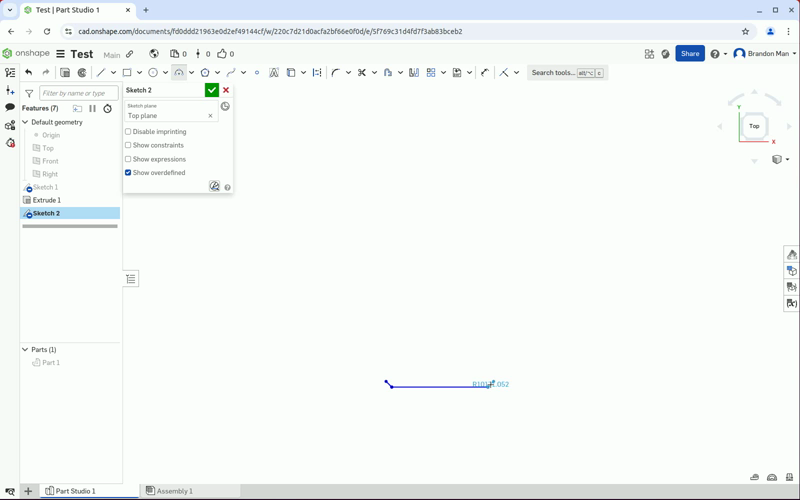
scroll(6)
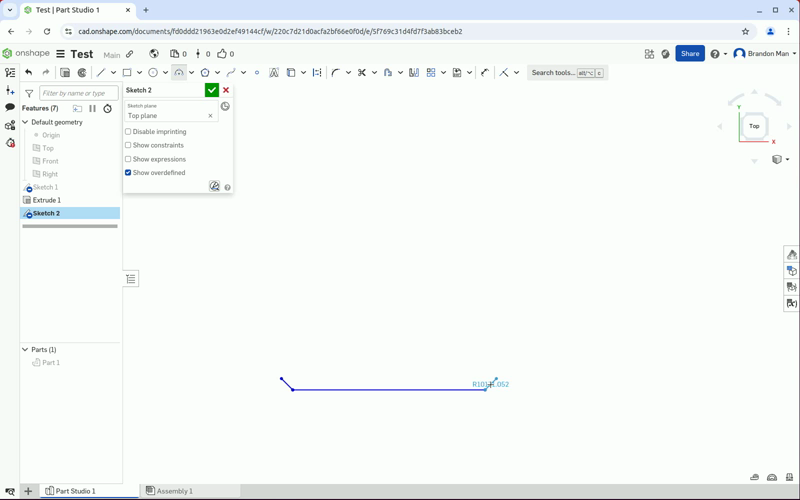
click(490, 384)
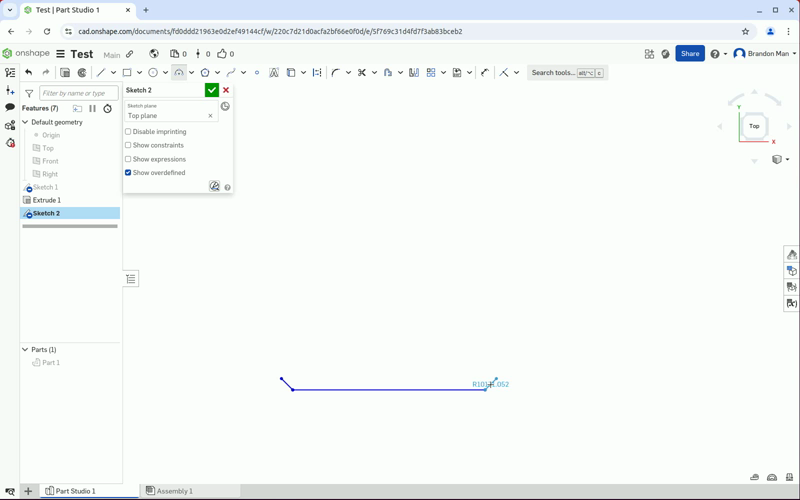
scroll(-6)
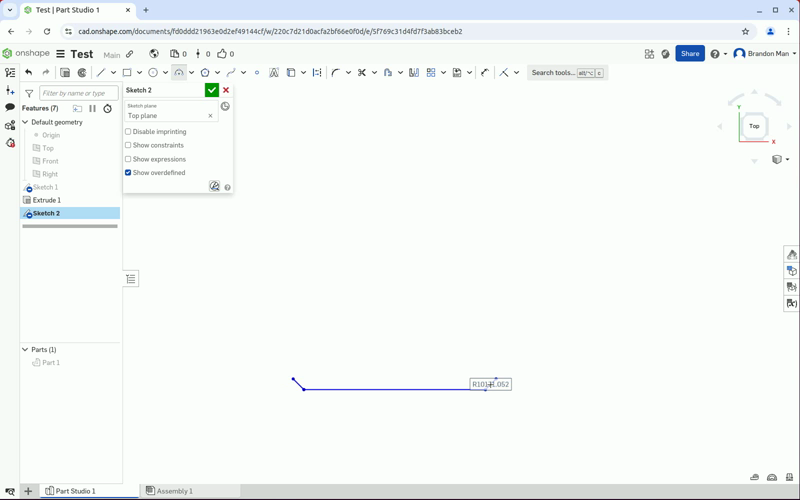
scroll(-6)
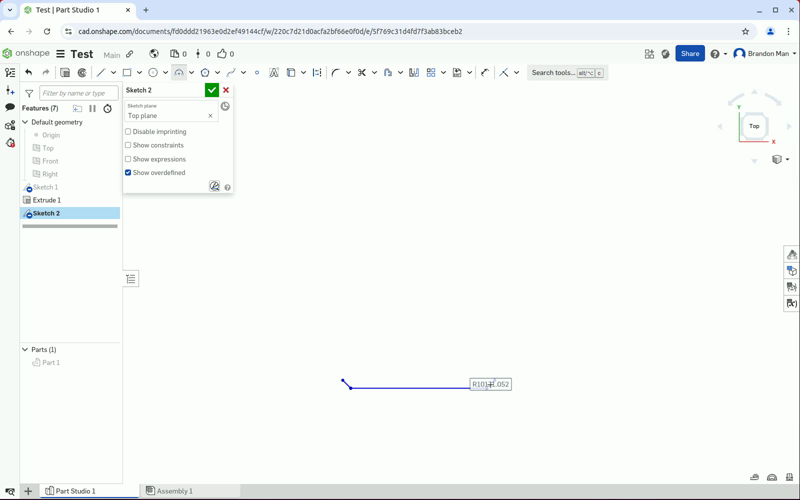
scroll(-6)
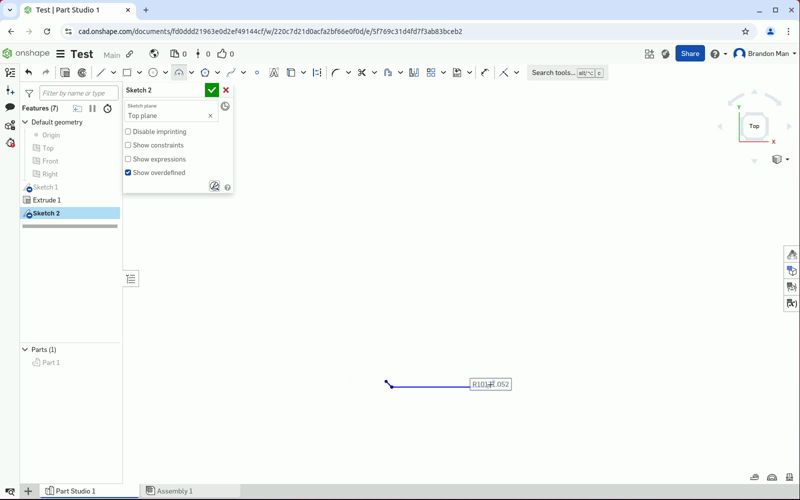
scroll(-6)
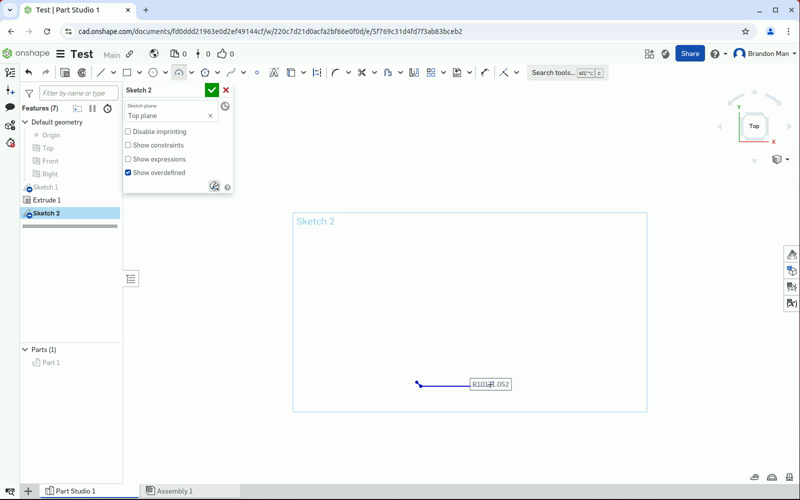
scroll(-6)
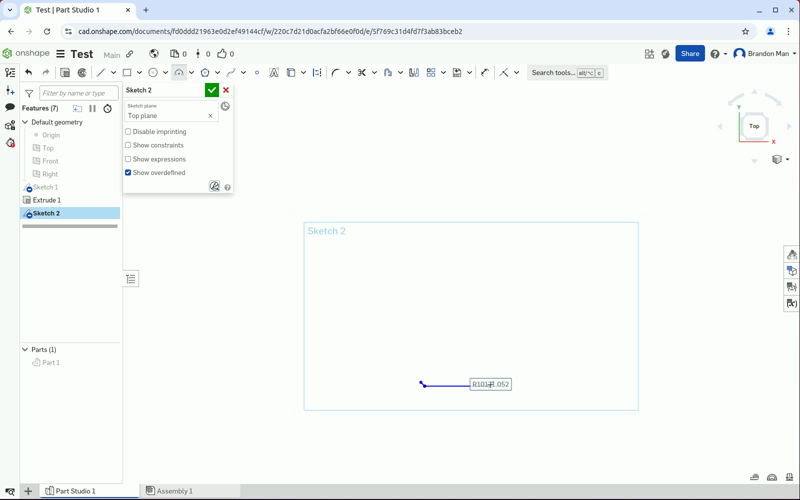
scroll(-6)
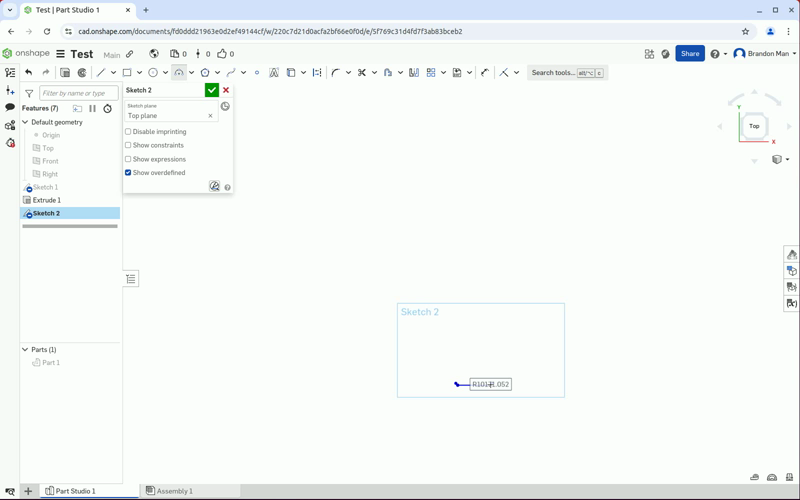
scroll(-6)
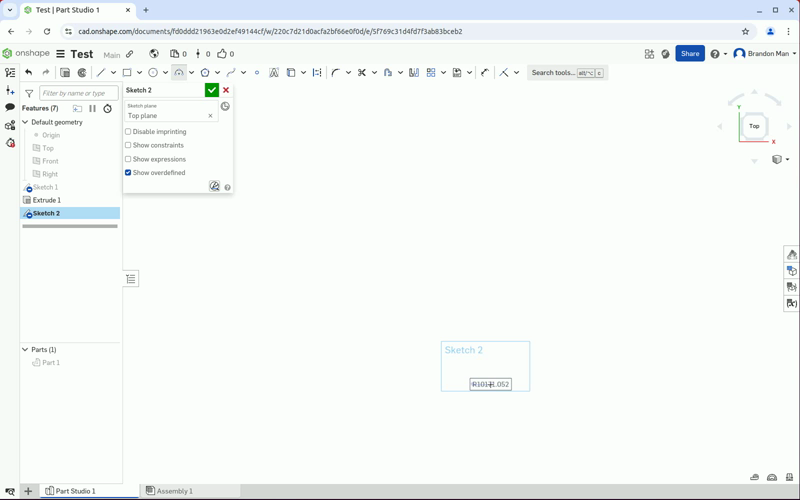
key_up(shift)
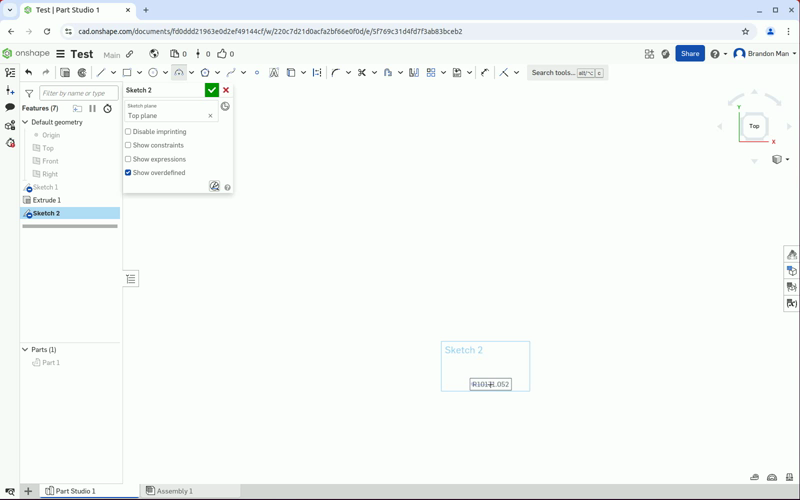
key(esc)
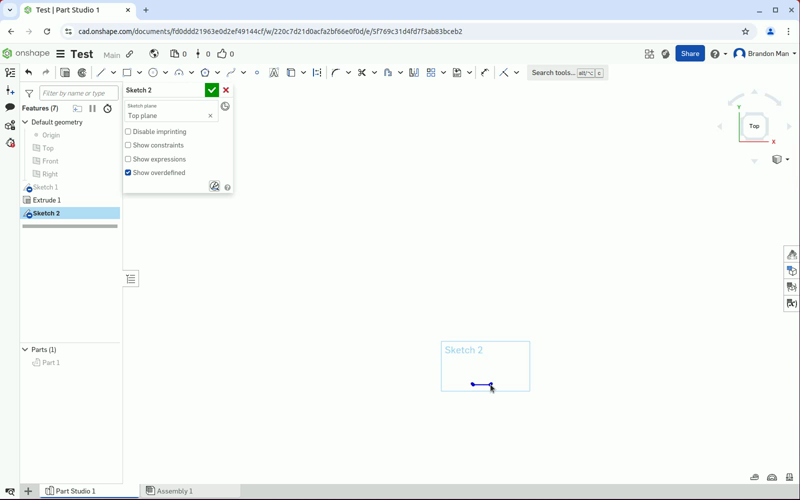
key(l)
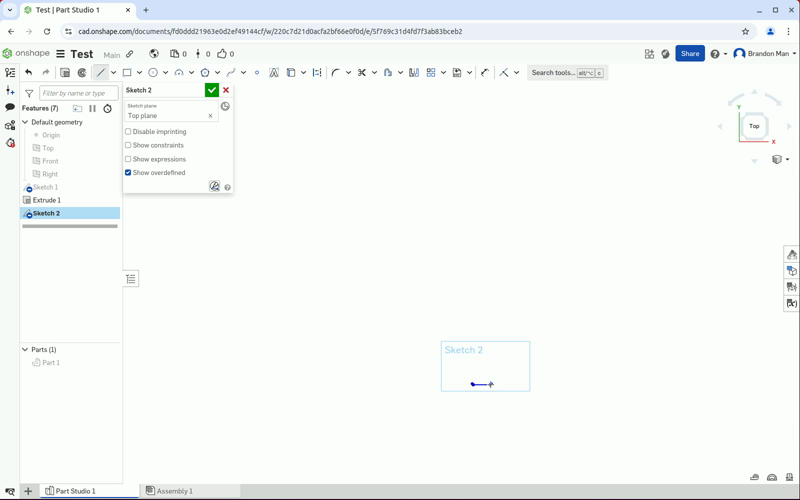
mouse_move(491, 383)
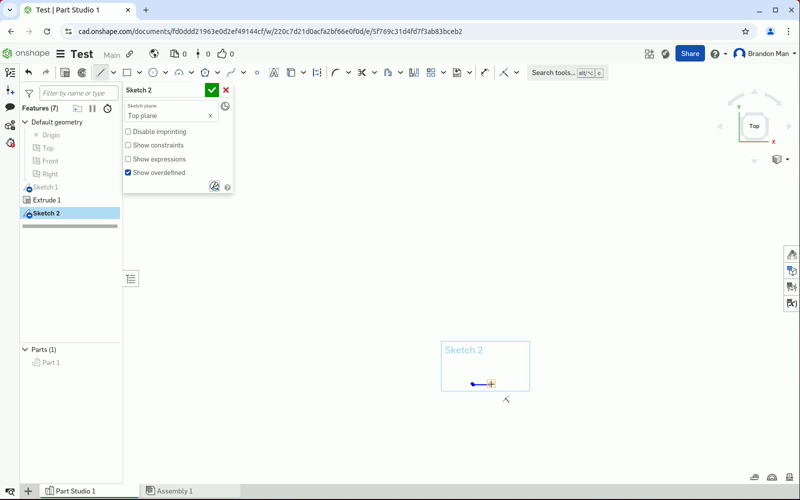
scroll(6)
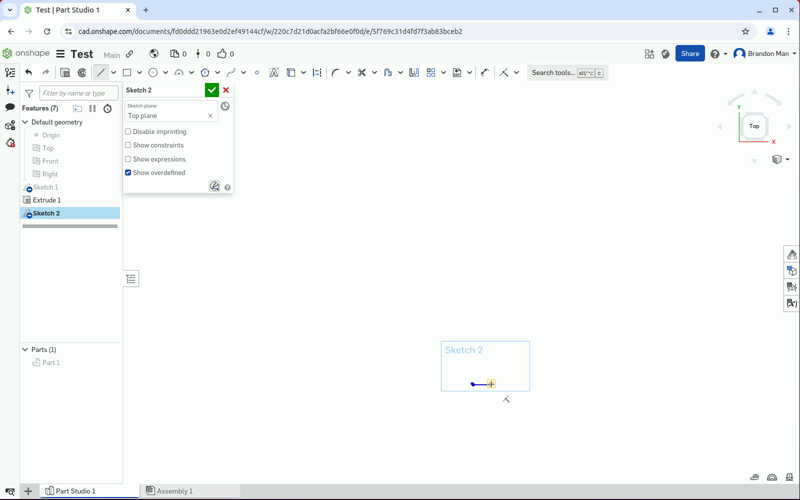
scroll(6)
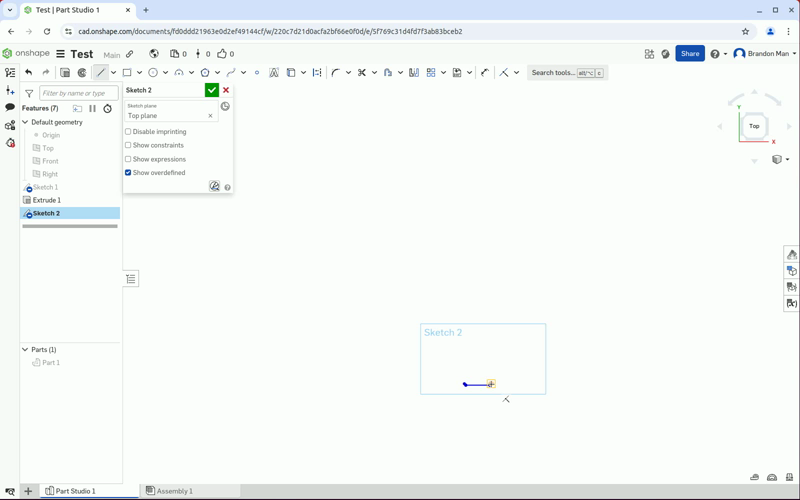
scroll(6)
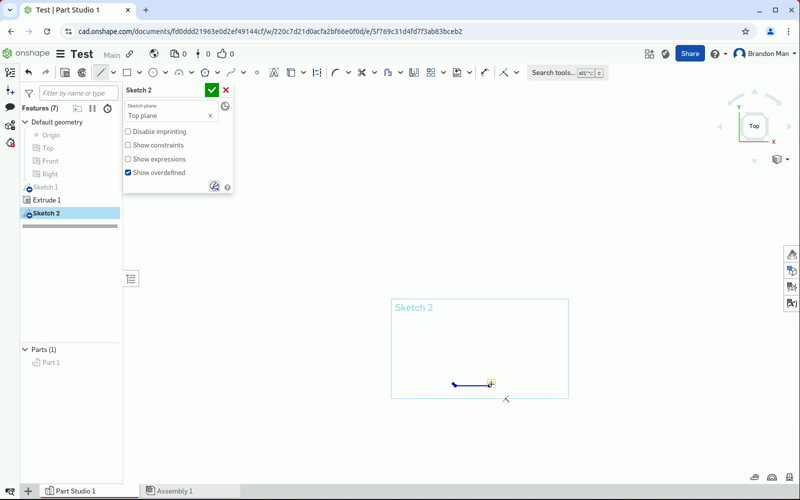
scroll(6)
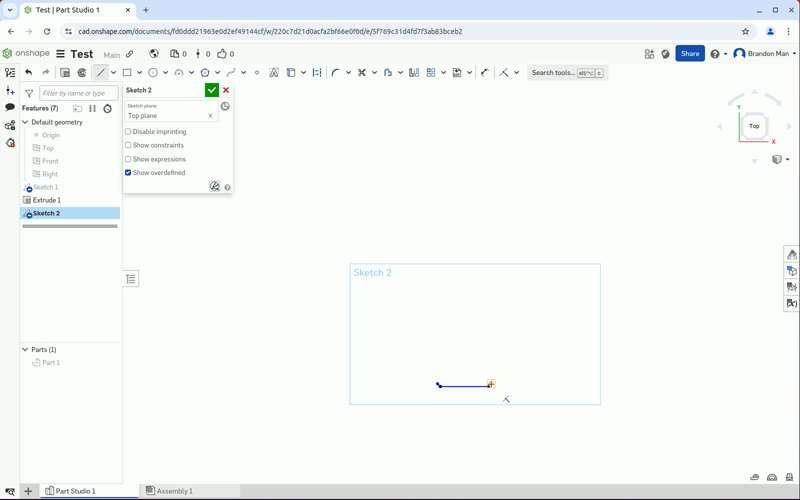
scroll(6)
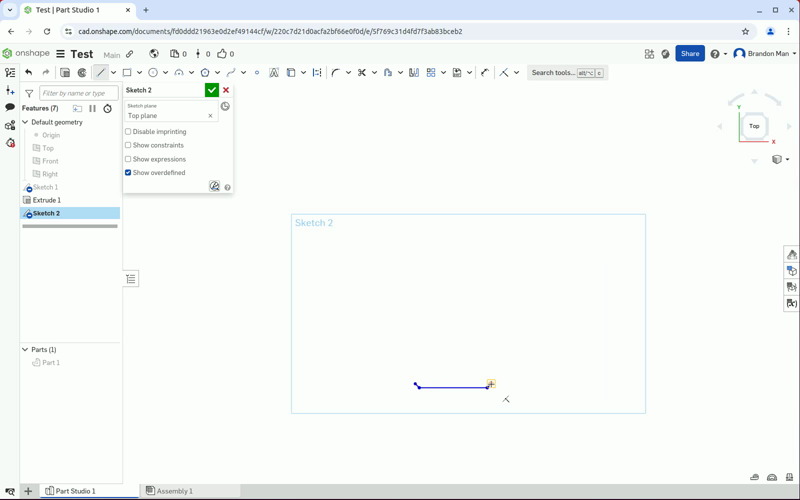
scroll(6)
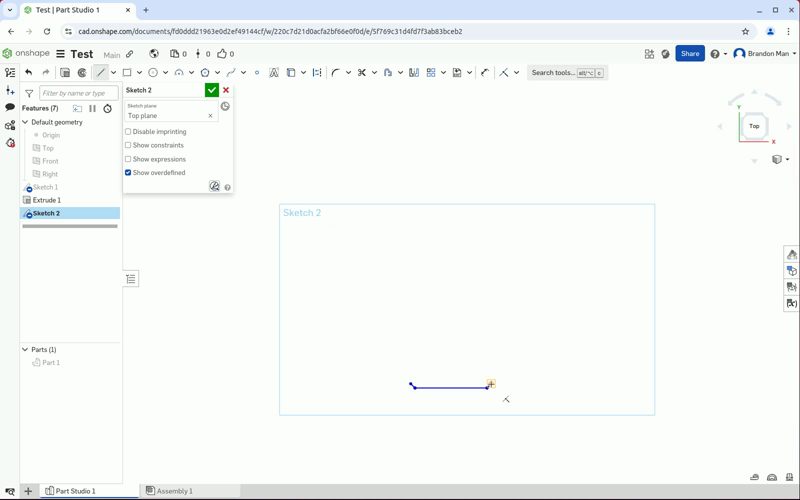
scroll(6)
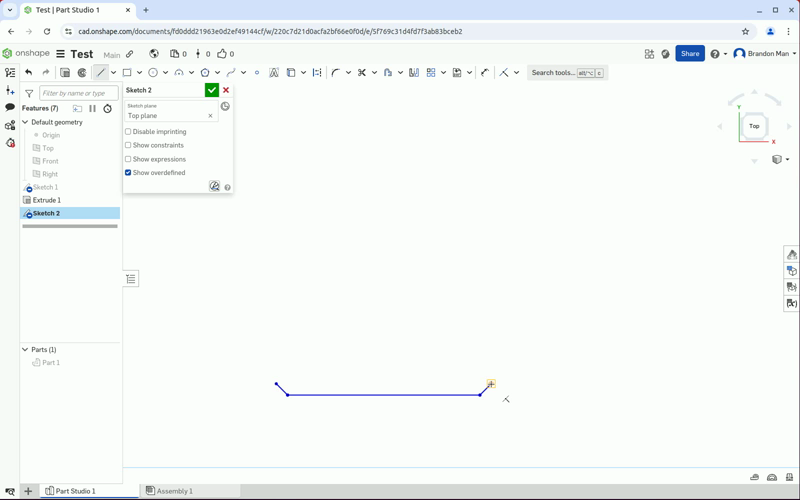
click(491, 383)
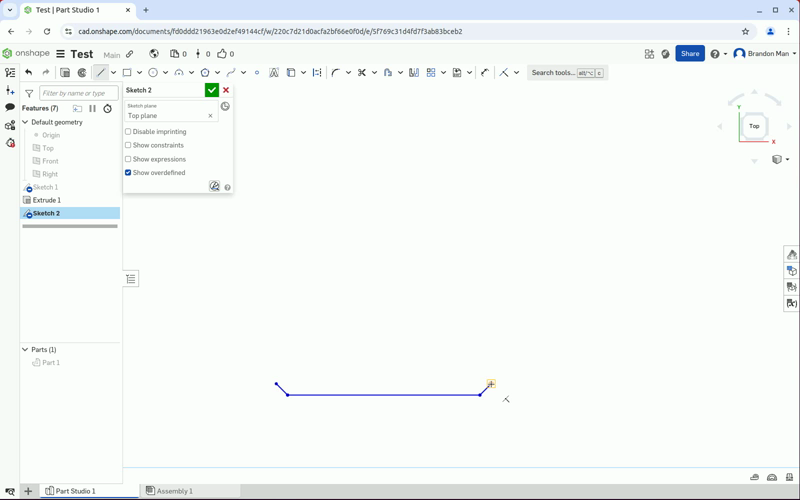
scroll(-6)
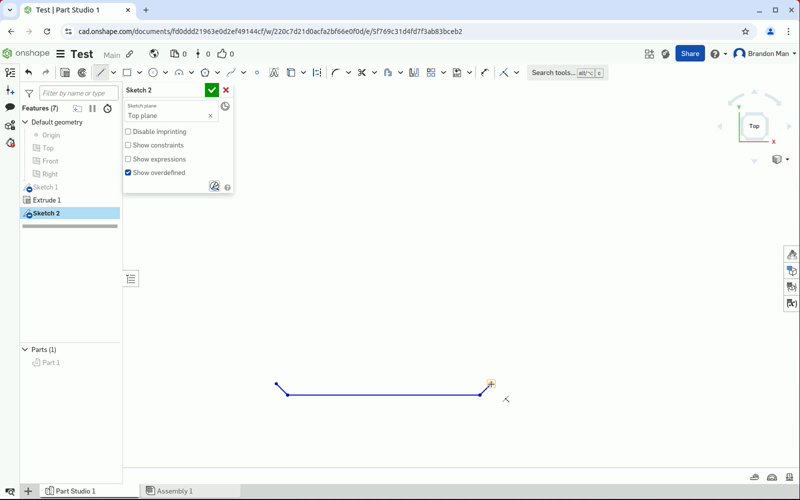
scroll(-6)
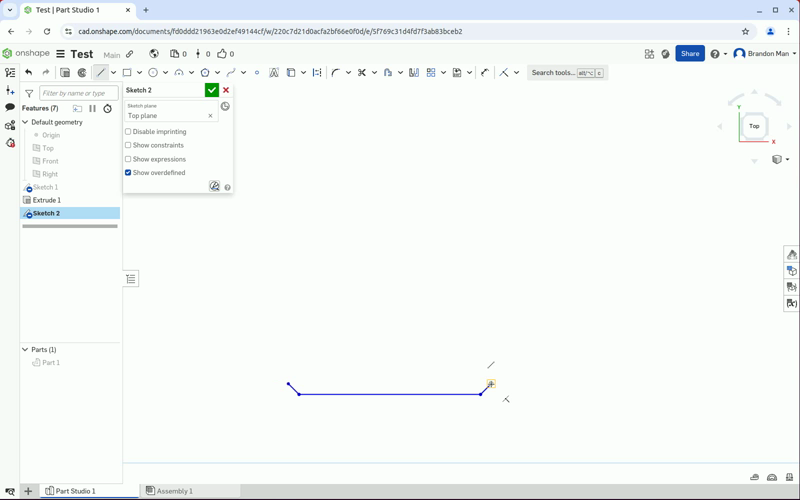
scroll(-6)
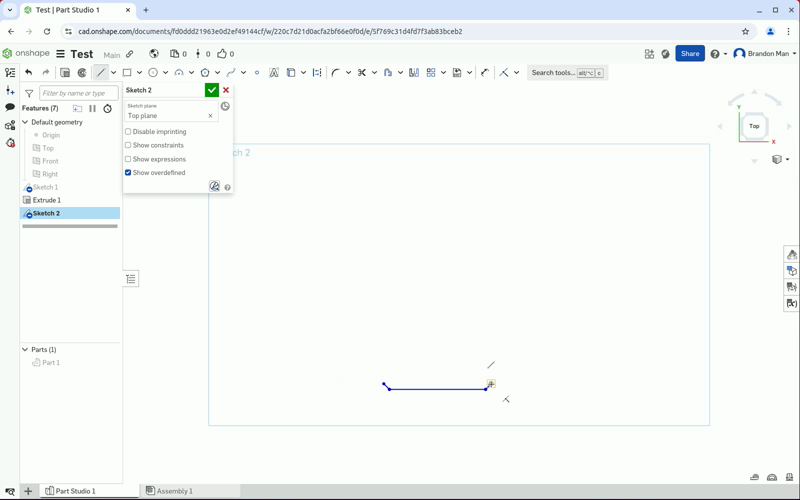
scroll(-6)
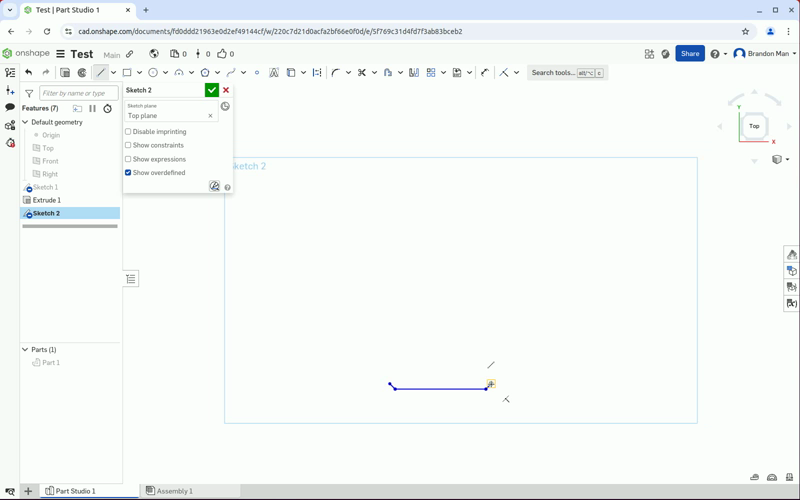
scroll(-6)
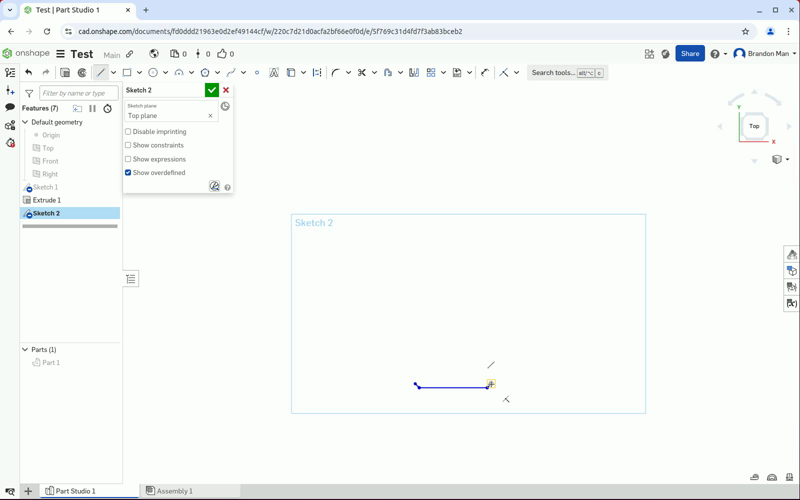
scroll(-6)
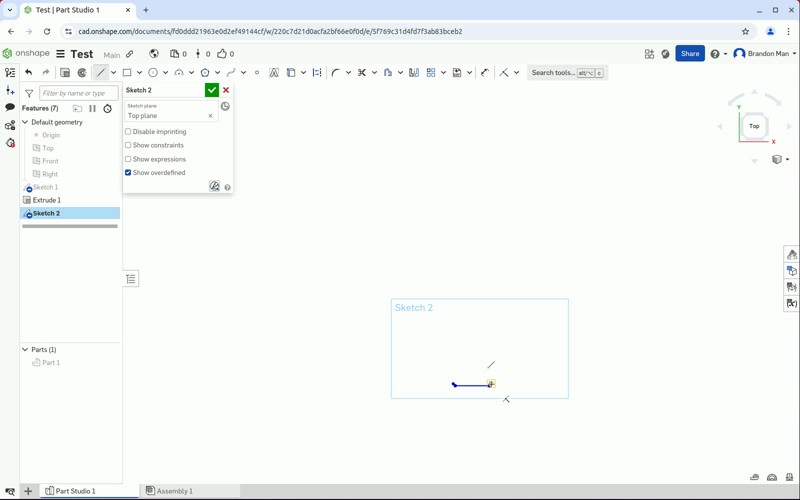
scroll(-6)
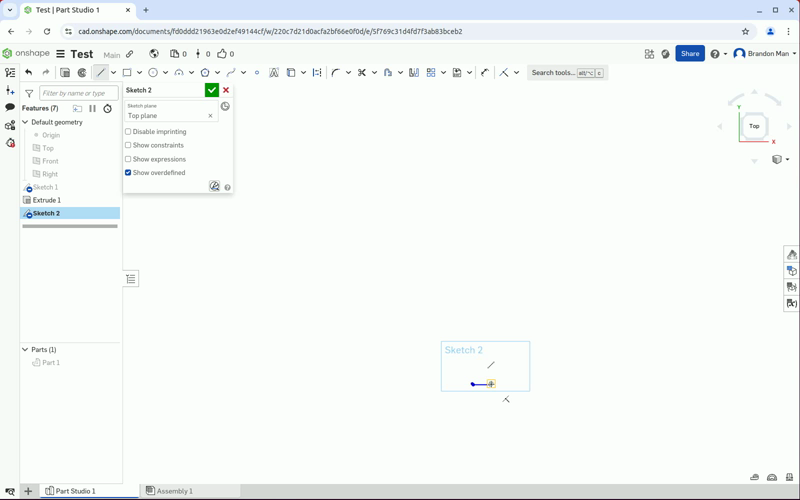
key_down(shift)
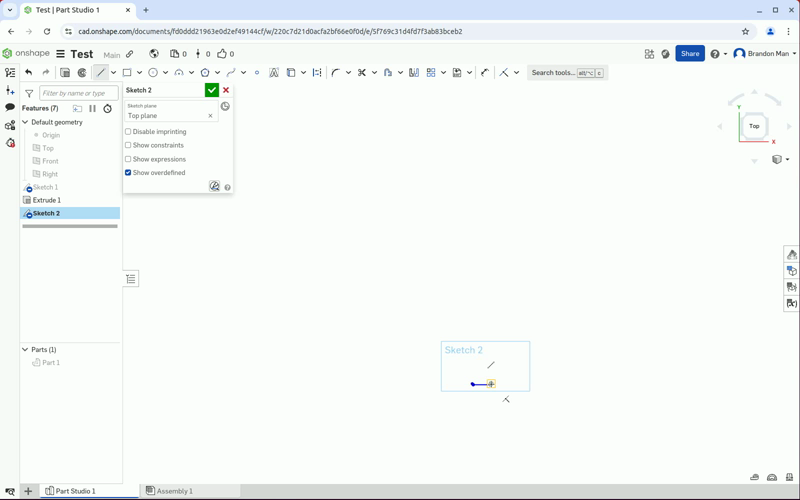
mouse_move(521, 383)
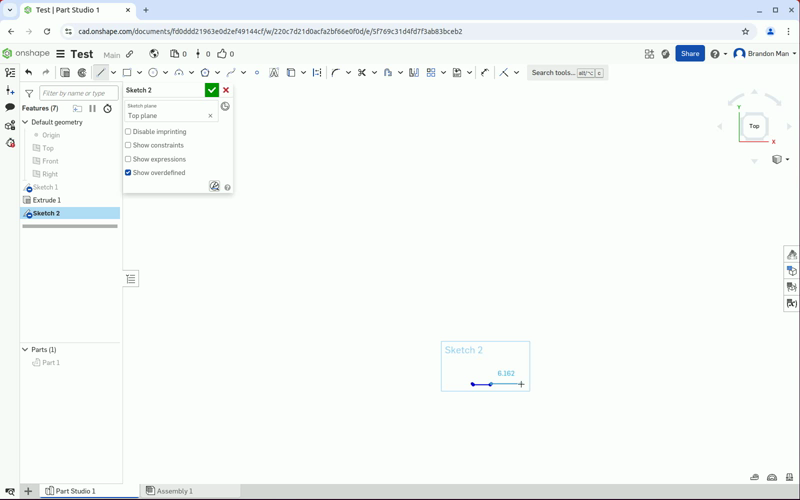
mouse_move(491, 377)
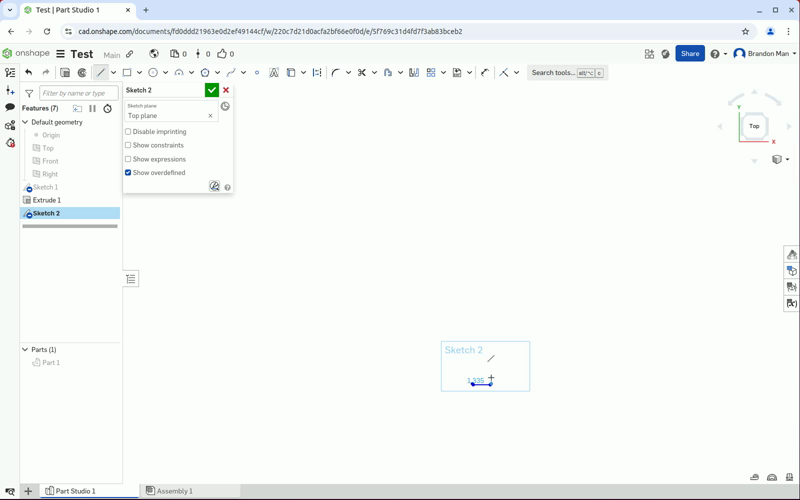
scroll(6)
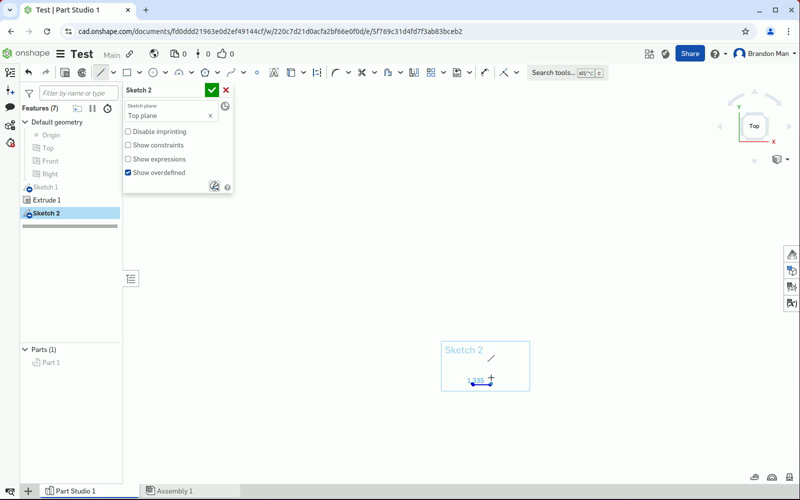
scroll(6)
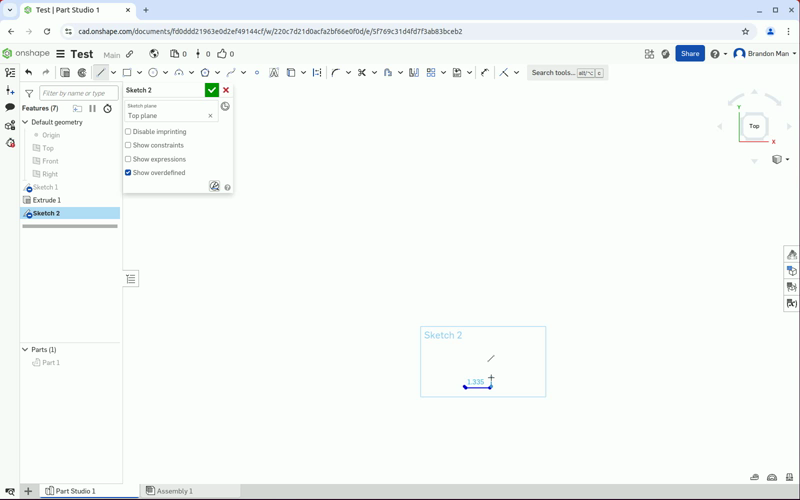
scroll(6)
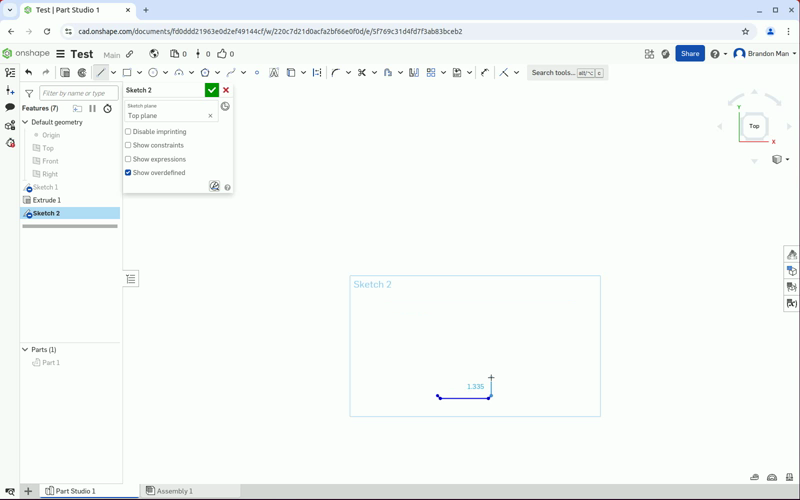
scroll(6)
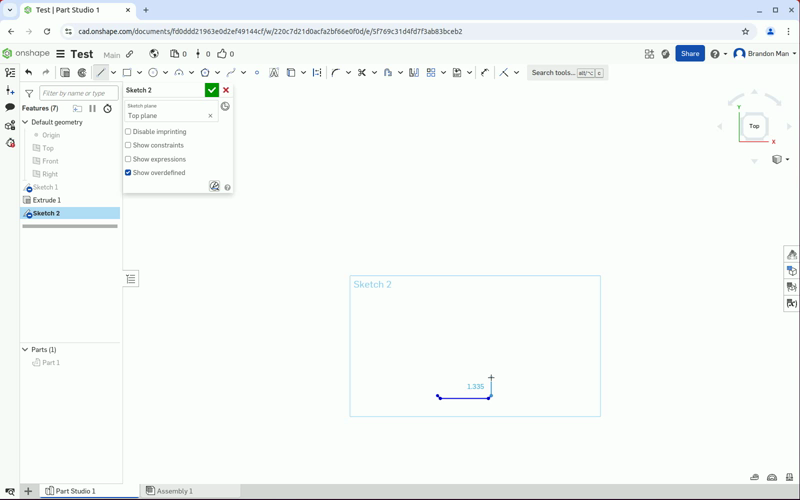
scroll(6)
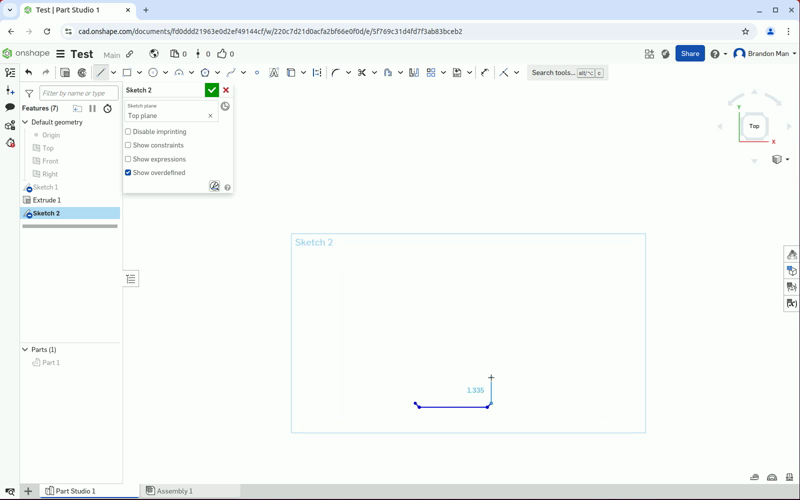
scroll(6)
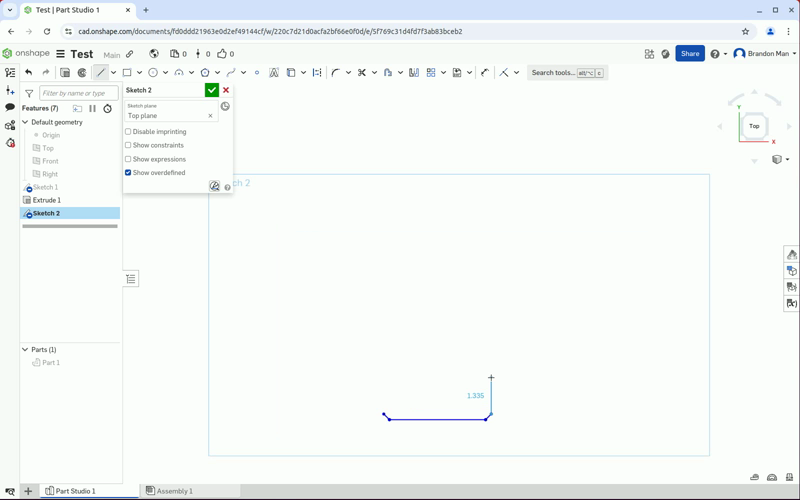
scroll(6)
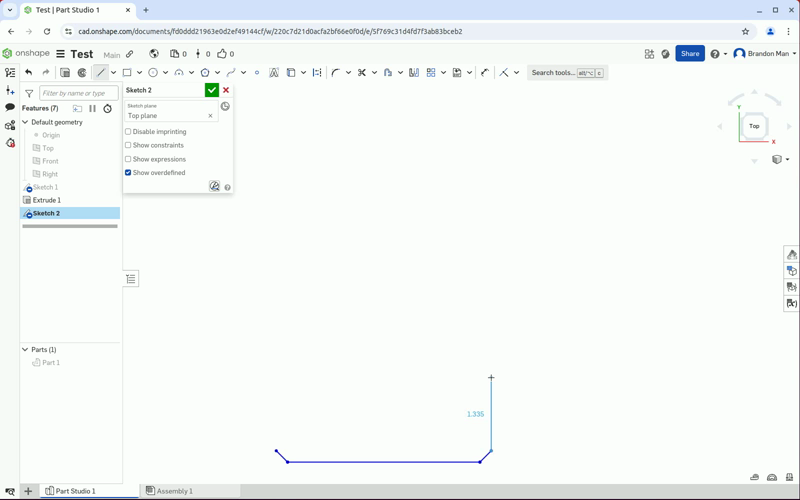
click(491, 377)
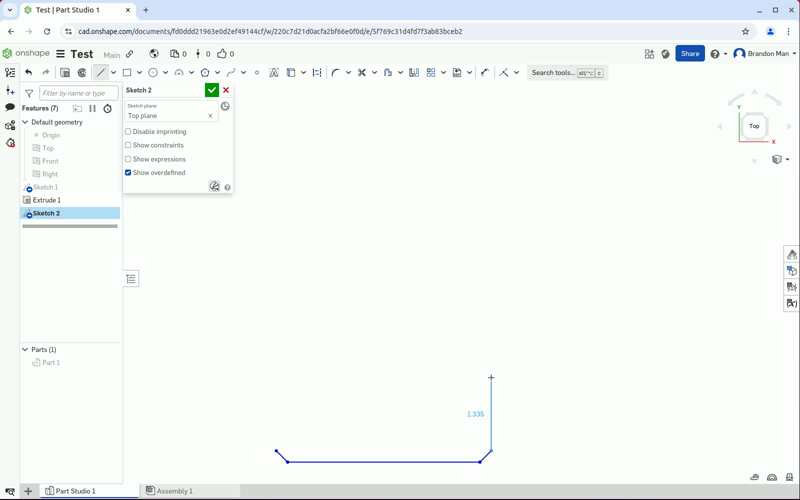
scroll(-6)
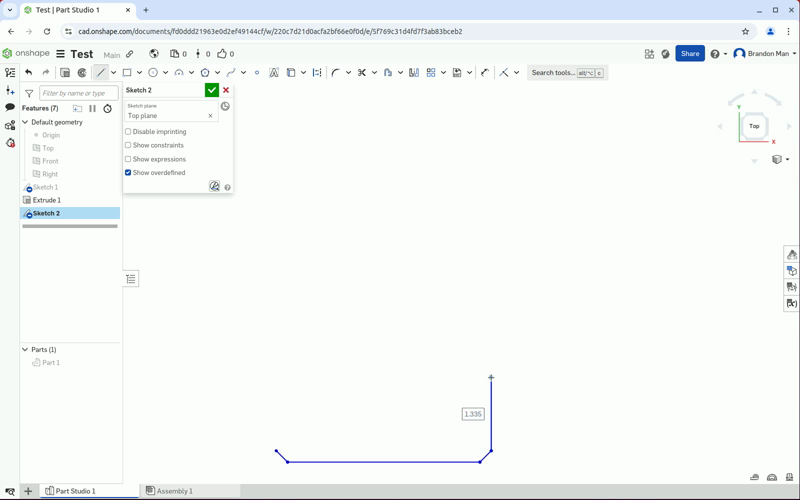
scroll(-6)
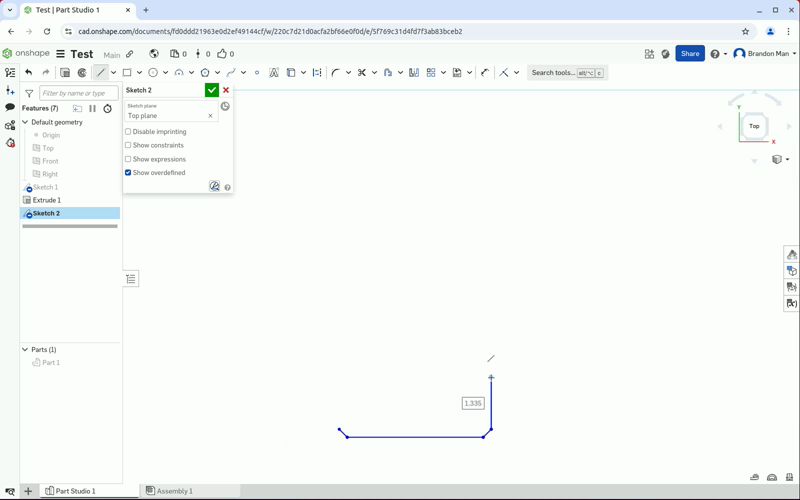
scroll(-6)
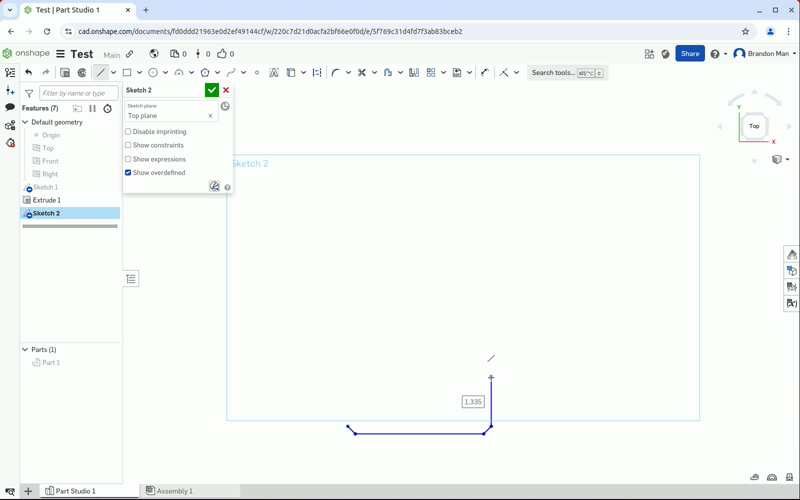
scroll(-6)
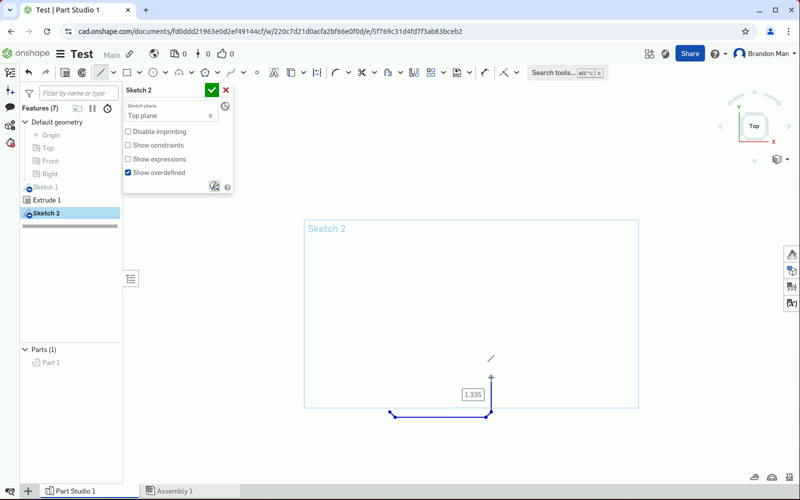
scroll(-6)
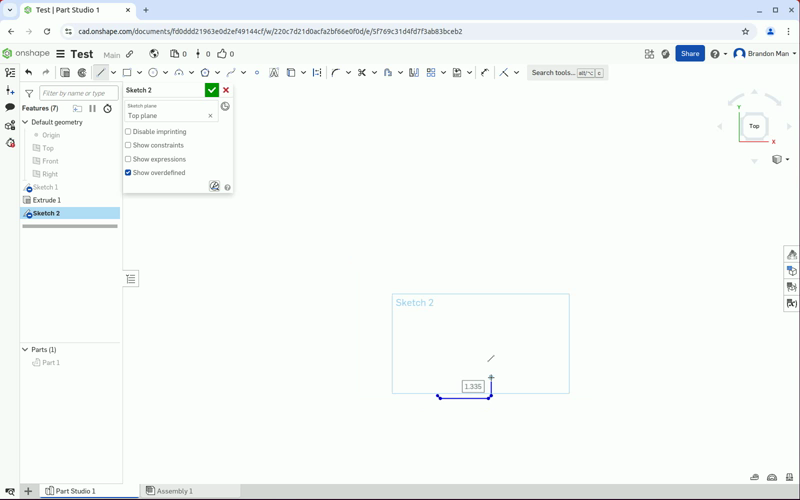
scroll(-6)
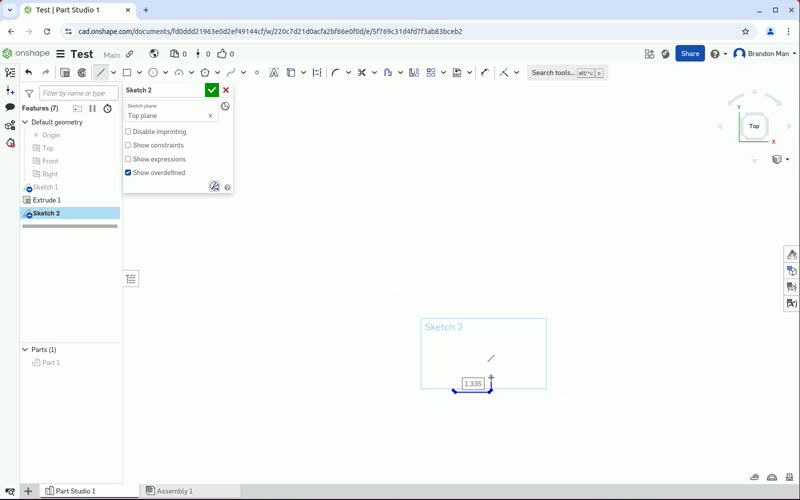
scroll(-6)
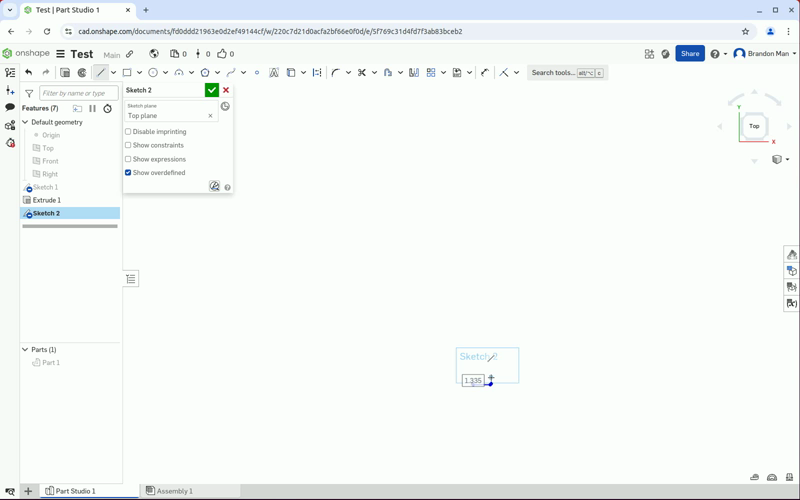
key_up(shift)
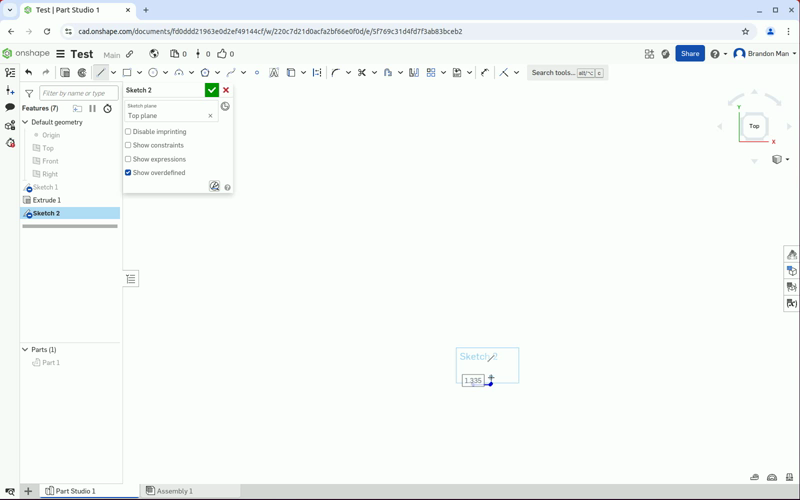
key_down(shift)
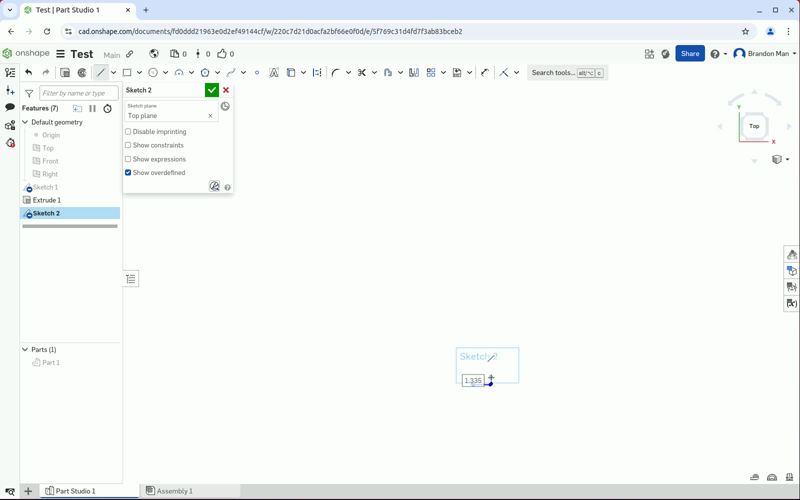
mouse_move(521, 377)
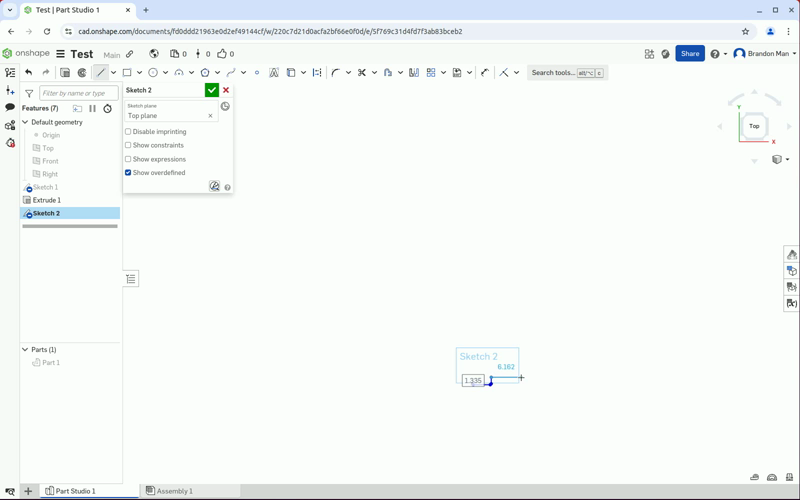
mouse_move(491, 371)
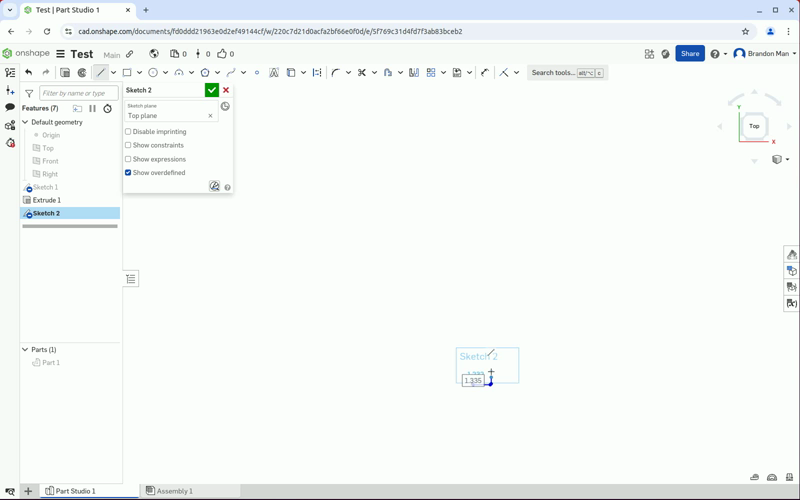
scroll(6)
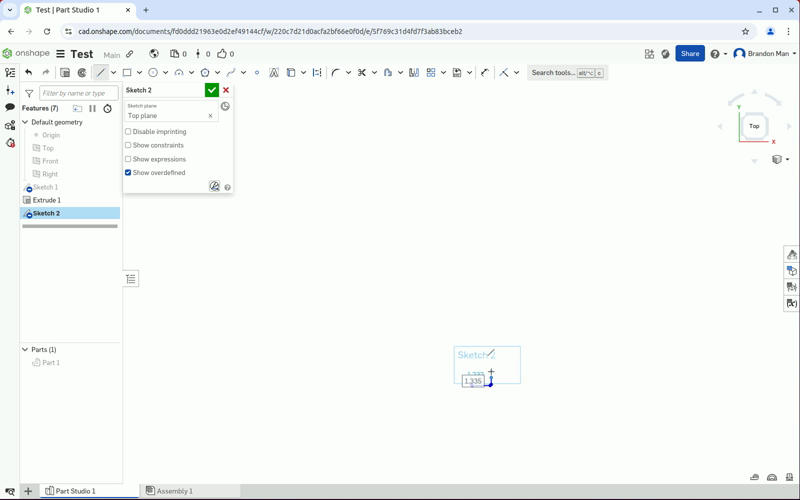
scroll(6)
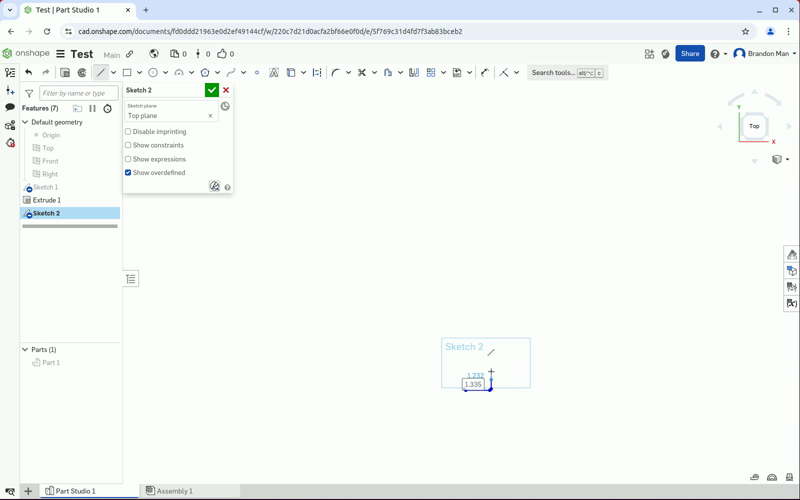
scroll(6)
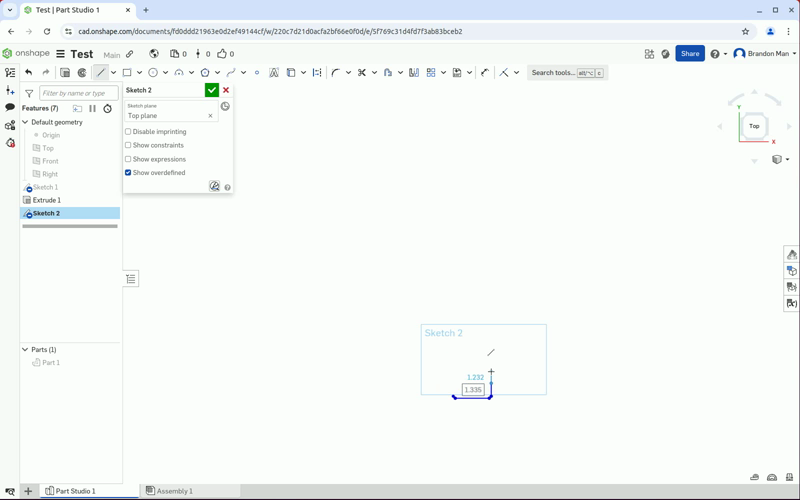
scroll(6)
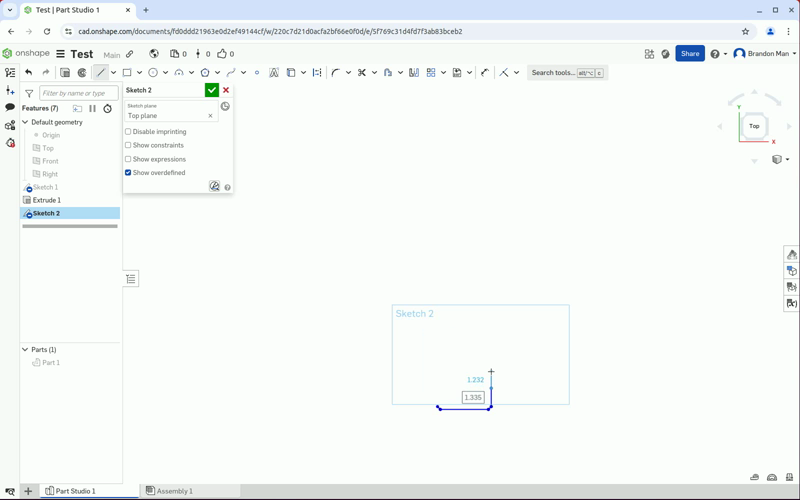
scroll(6)
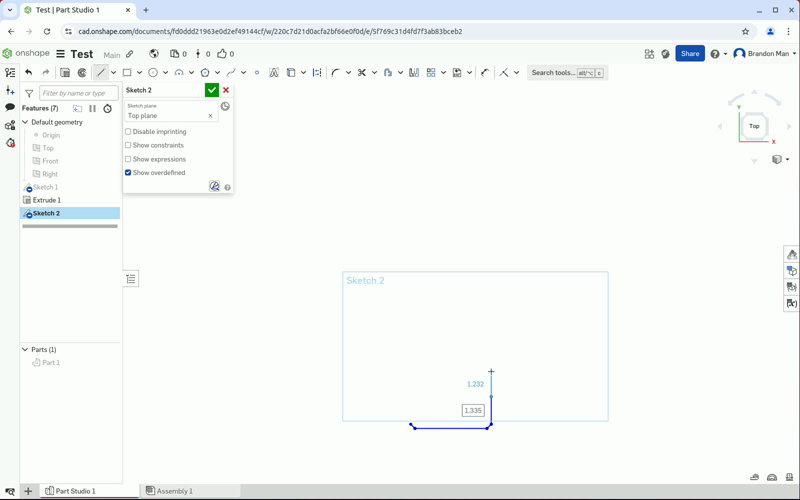
scroll(6)
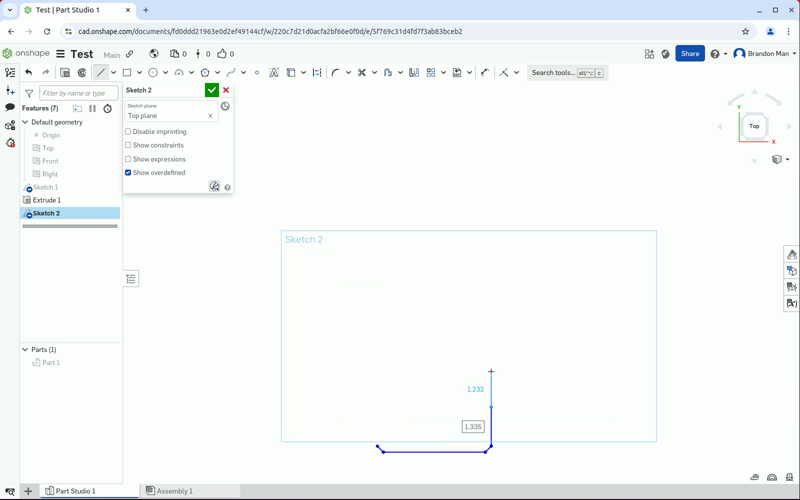
scroll(6)
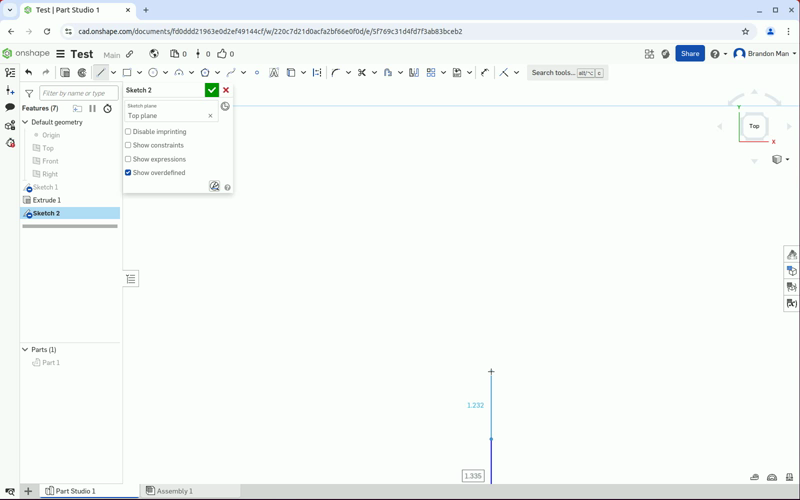
click(491, 371)
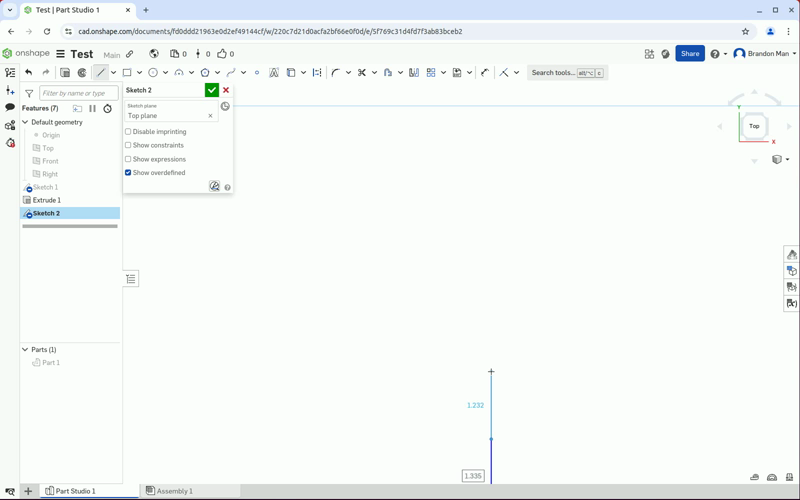
scroll(-6)
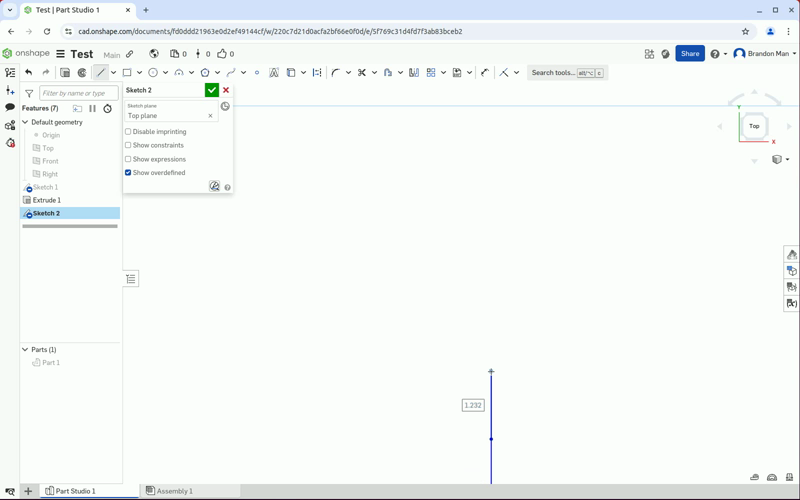
scroll(-6)
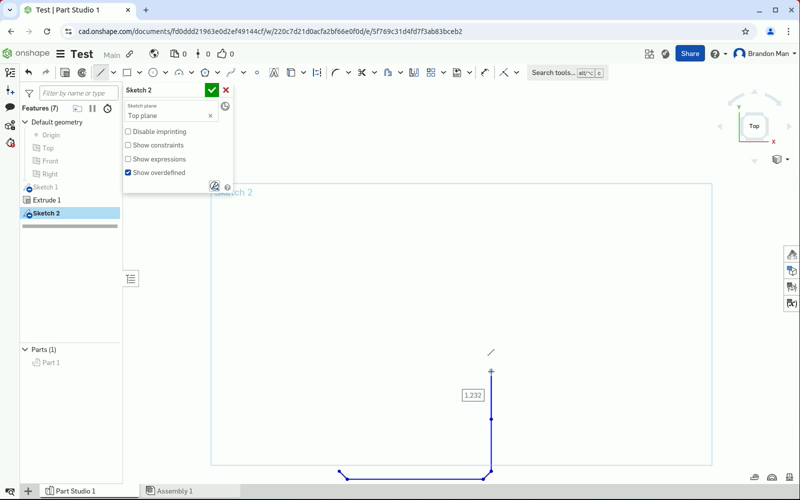
scroll(-6)
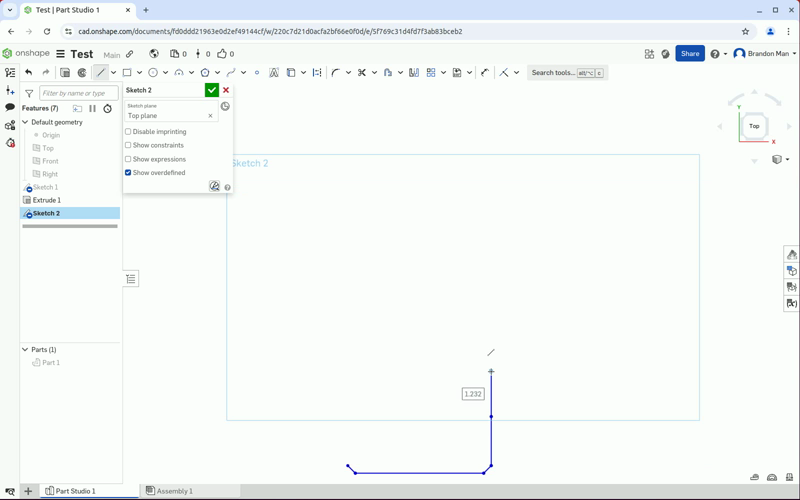
scroll(-6)
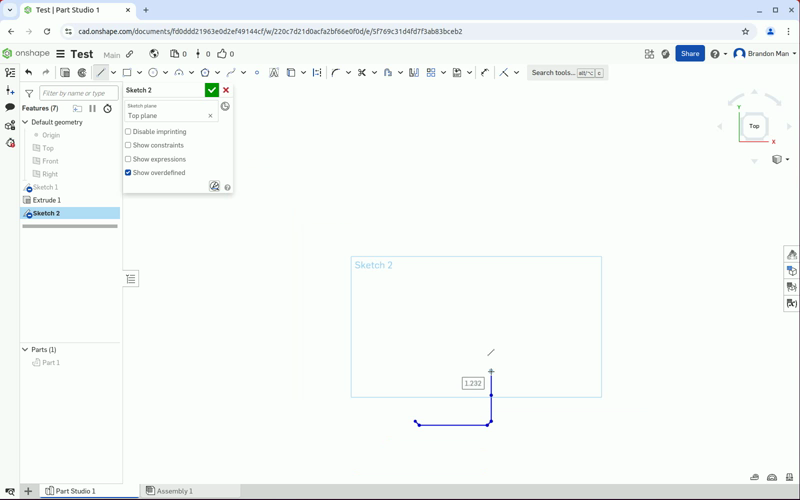
scroll(-6)
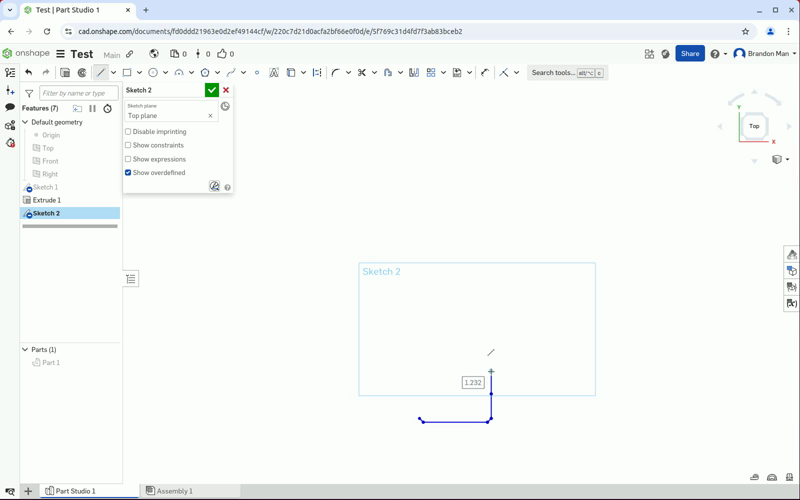
scroll(-6)
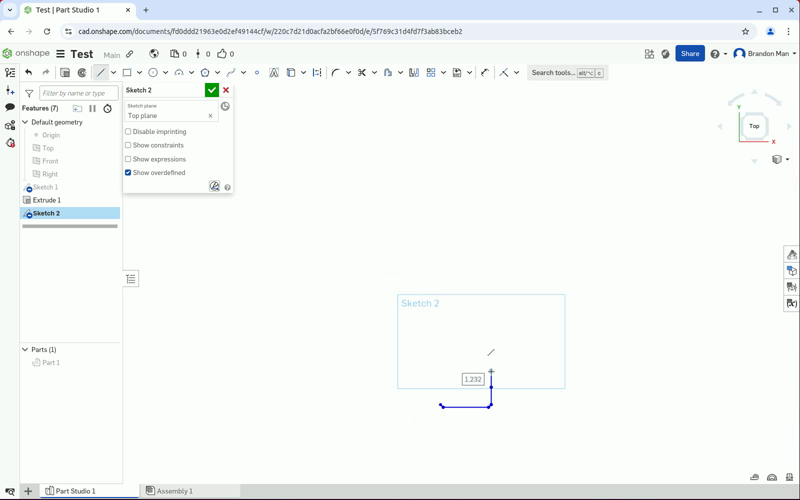
scroll(-6)
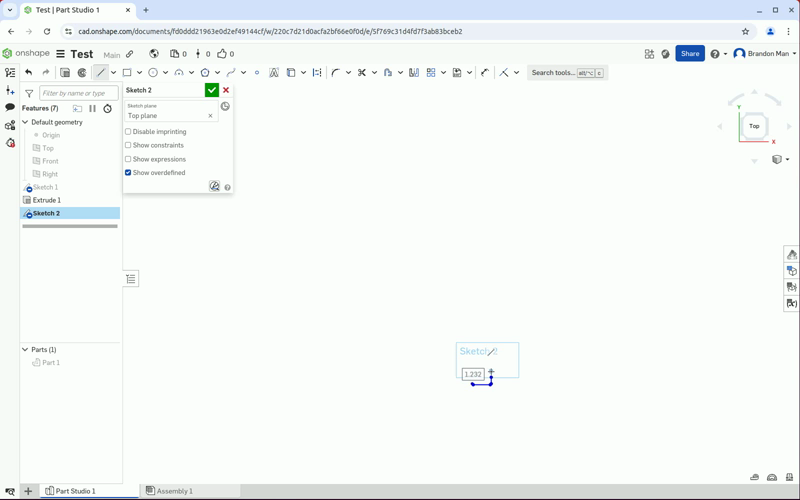
key_up(shift)
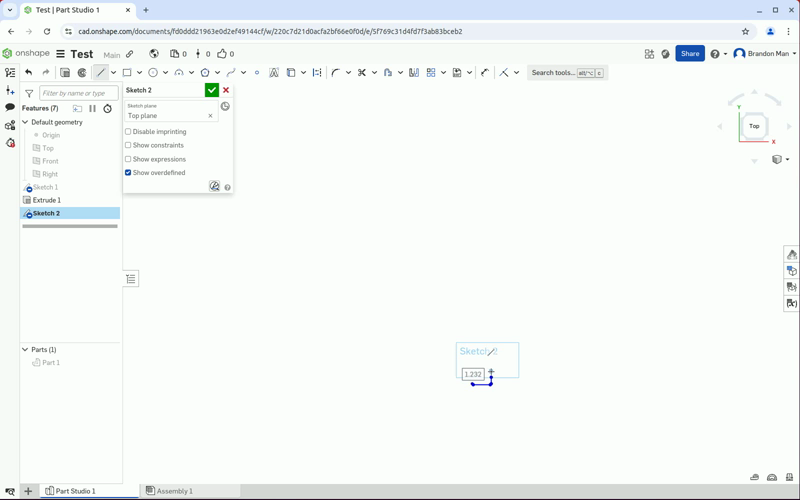
key(esc)
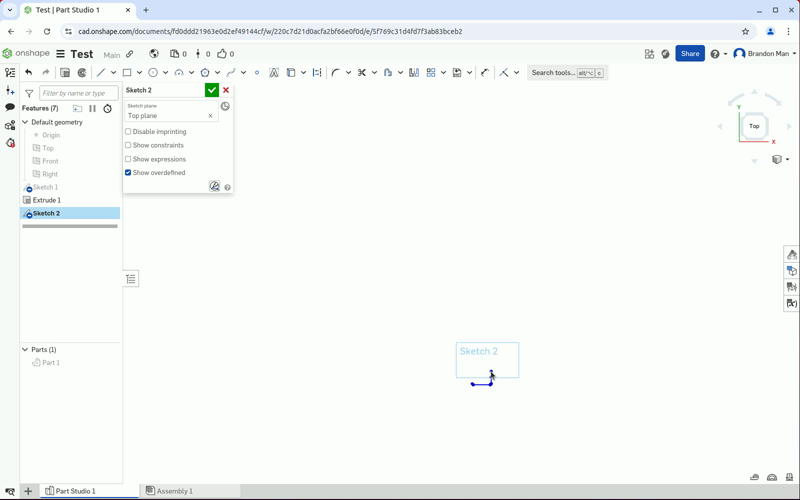
key(a)
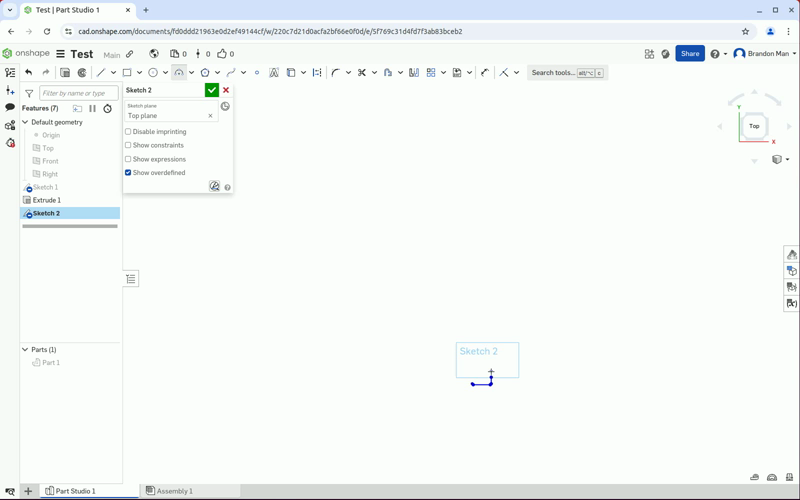
mouse_move(491, 371)
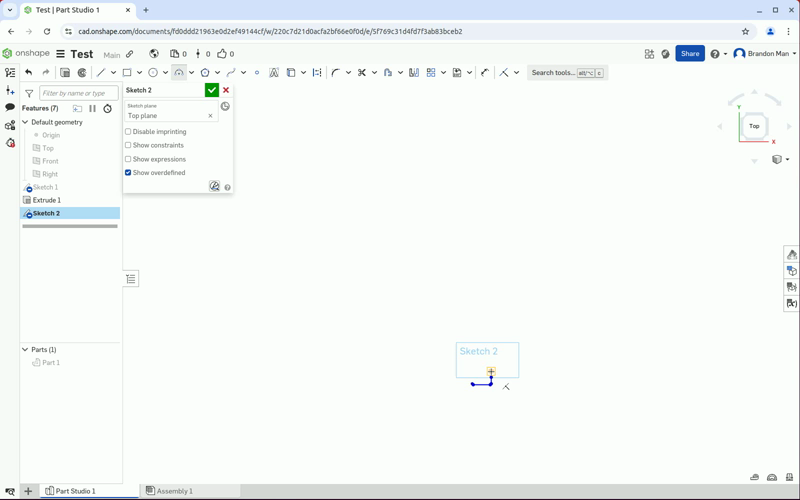
click(491, 371)
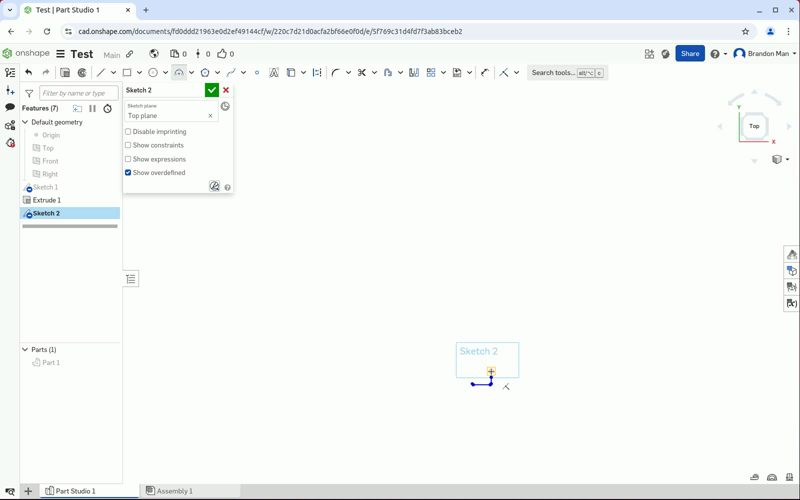
key_down(shift)
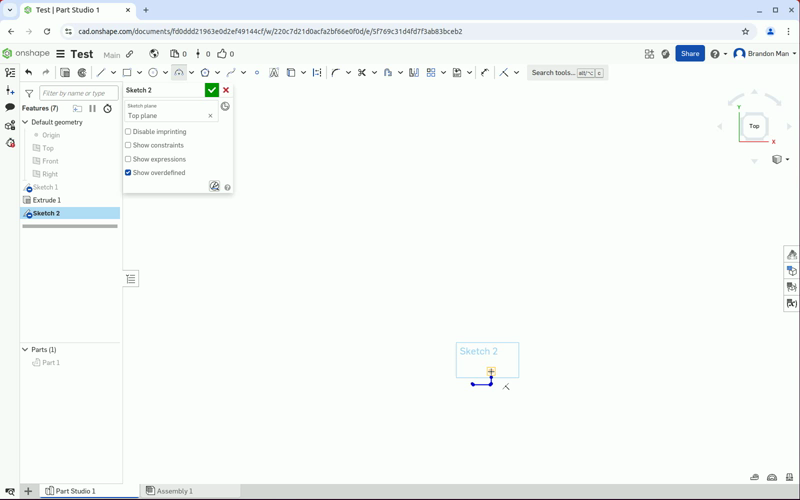
mouse_move(490, 369)
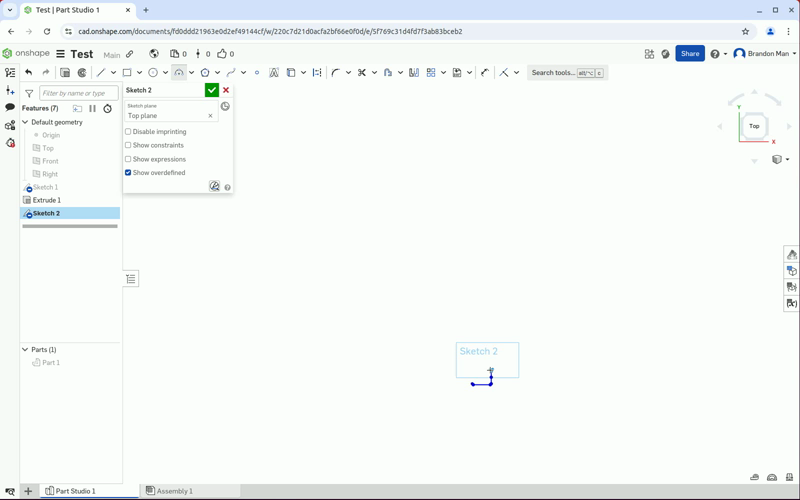
scroll(6)
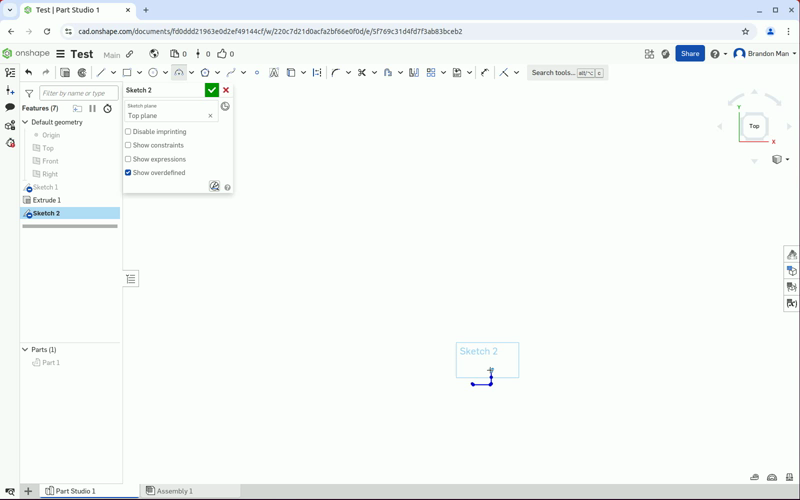
scroll(6)
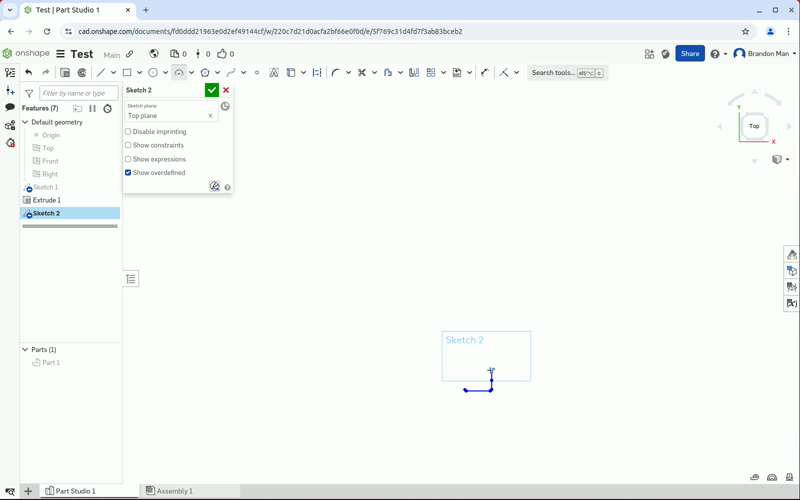
scroll(6)
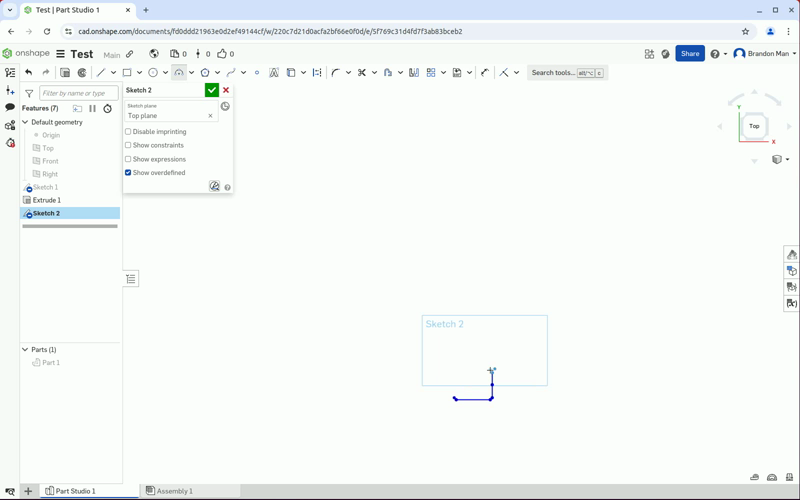
scroll(6)
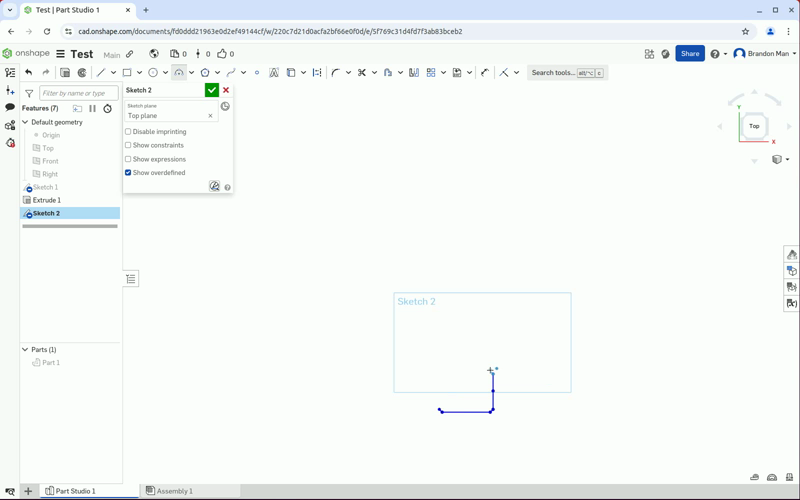
scroll(6)
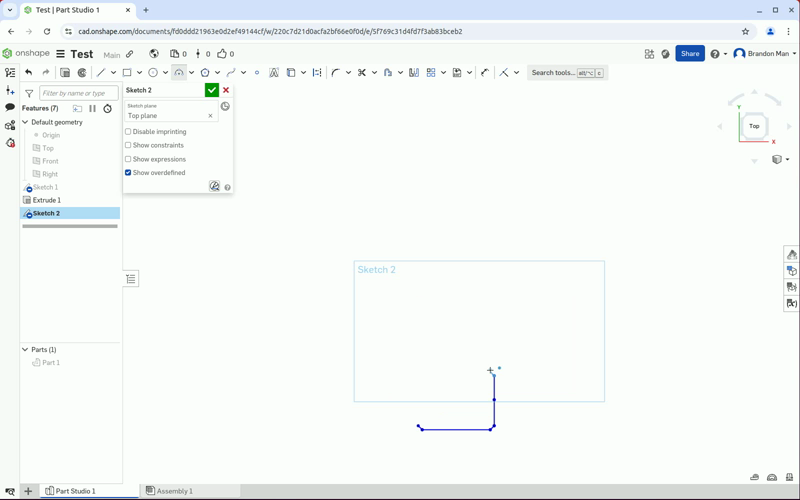
scroll(6)
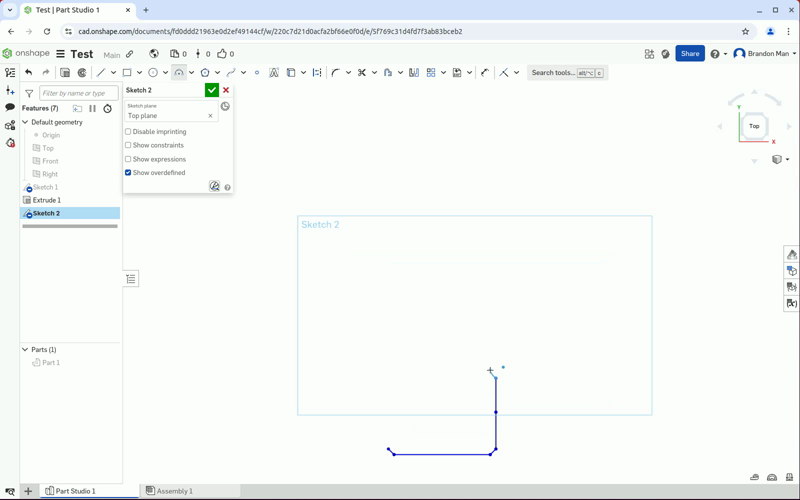
scroll(6)
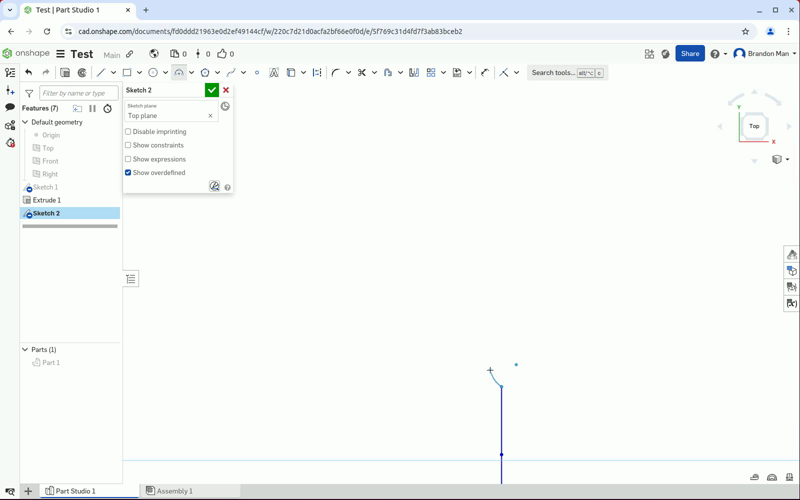
click(490, 369)
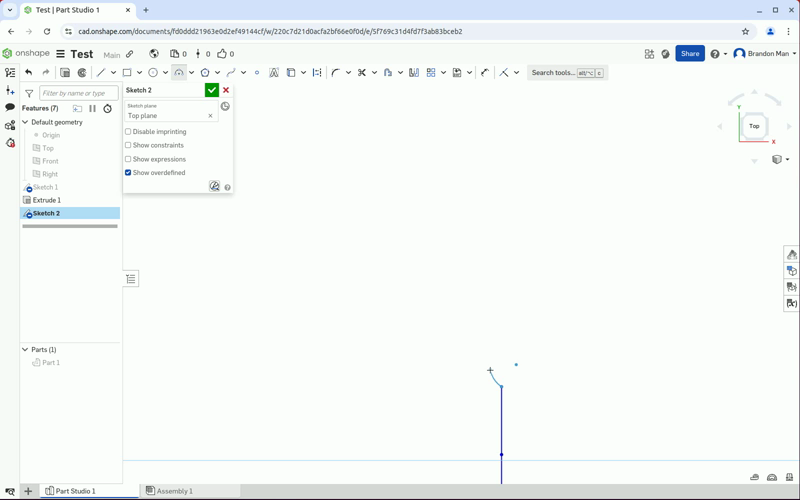
scroll(-6)
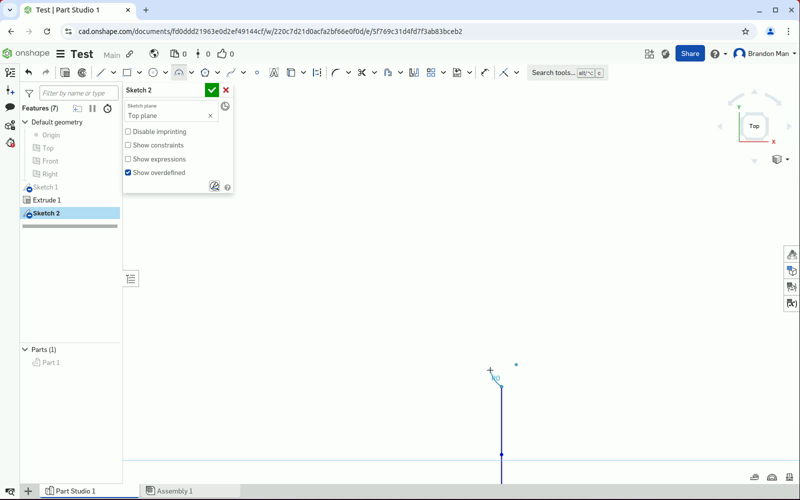
scroll(-6)
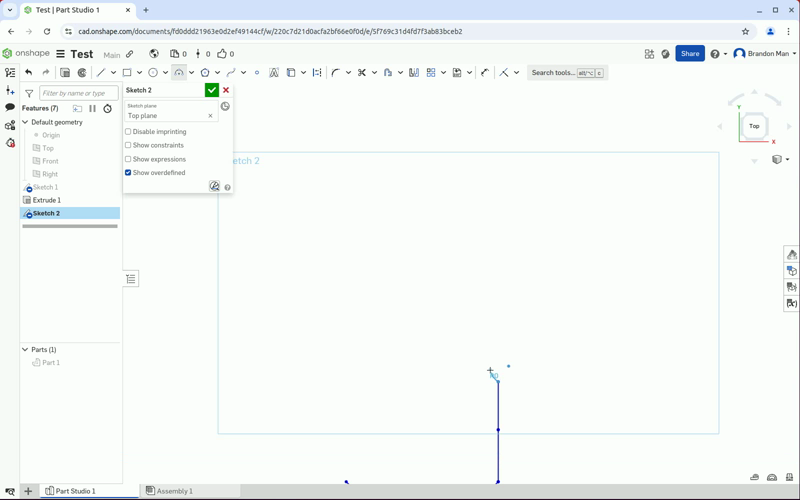
scroll(-6)
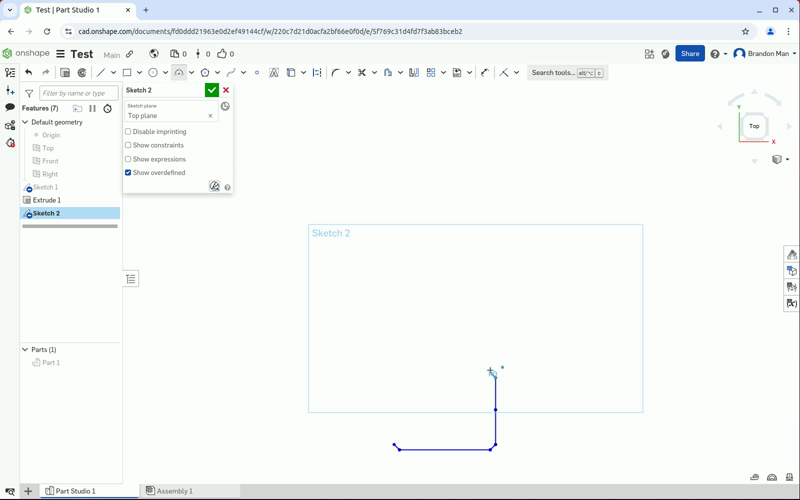
scroll(-6)
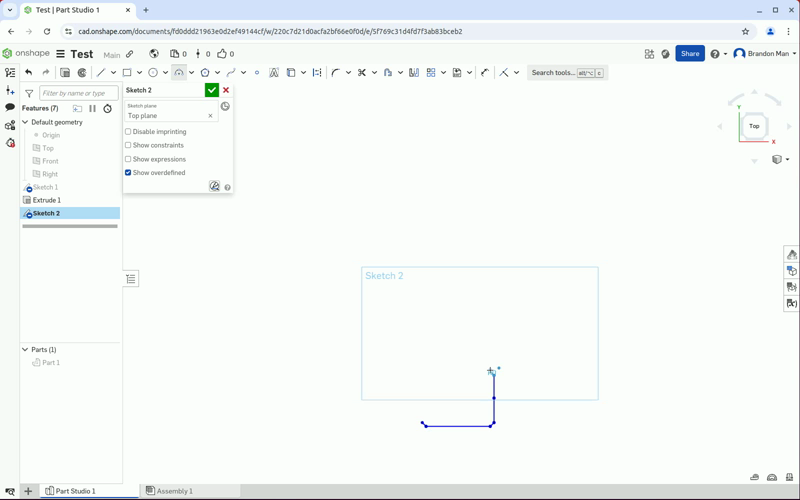
scroll(-6)
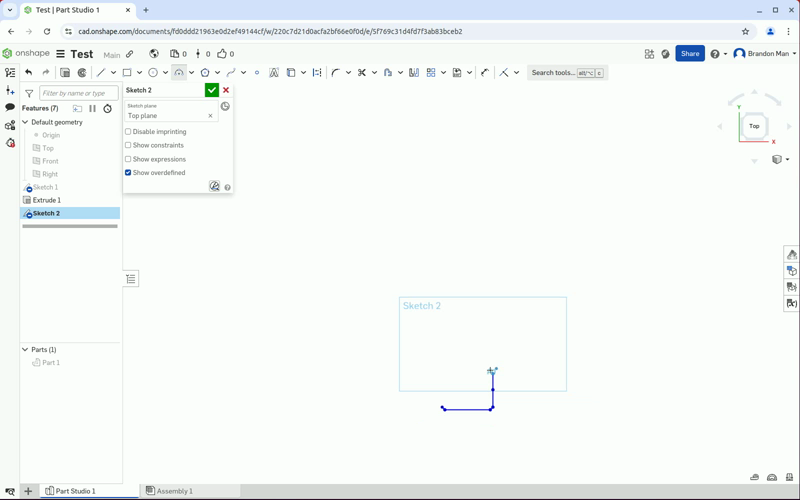
scroll(-6)
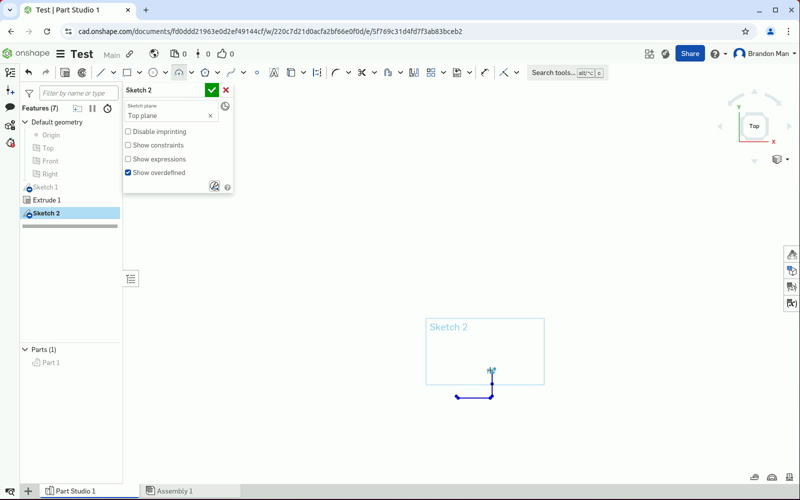
scroll(-6)
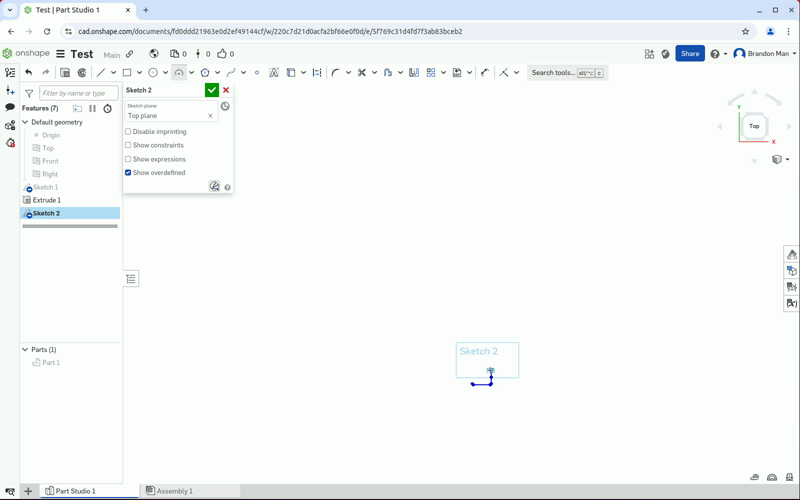
mouse_move(490, 370)
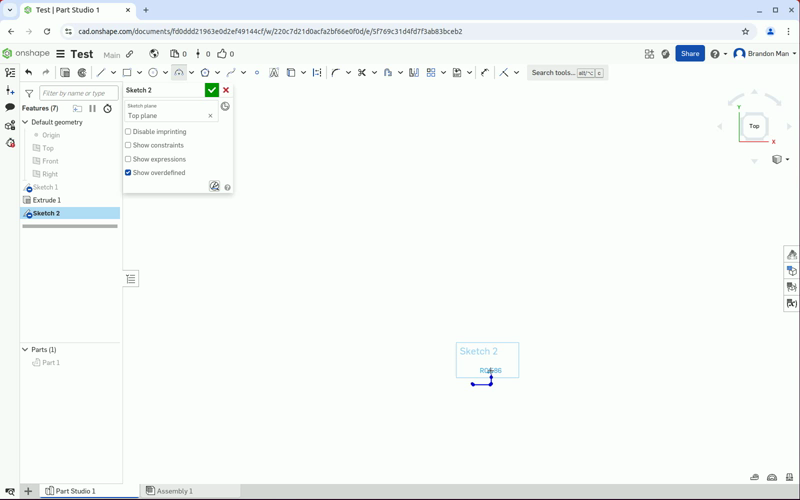
scroll(6)
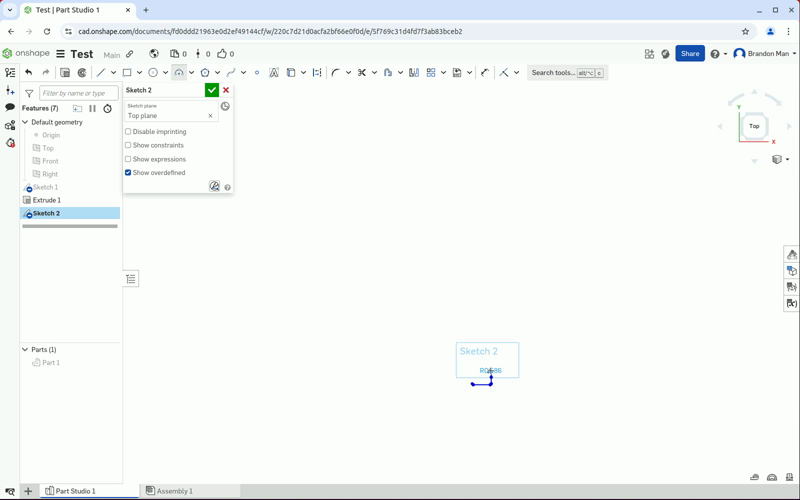
scroll(6)
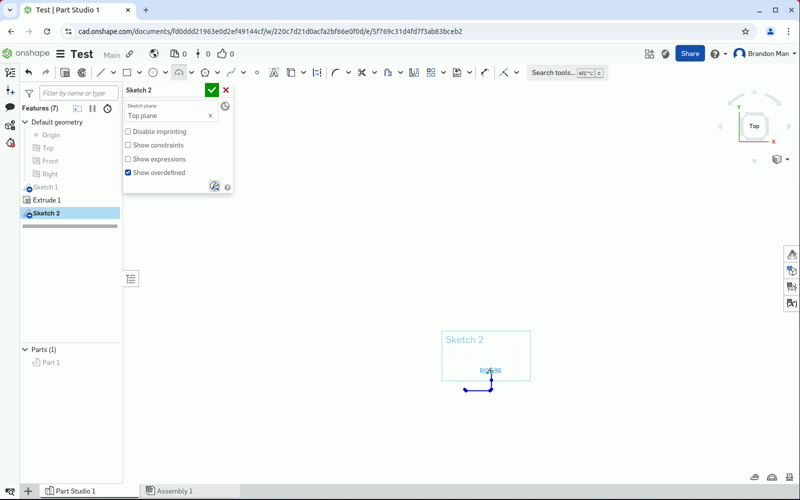
scroll(6)
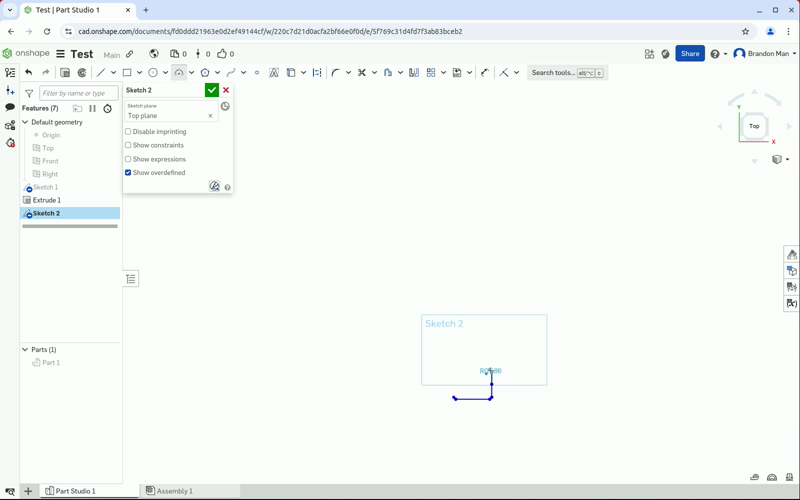
scroll(6)
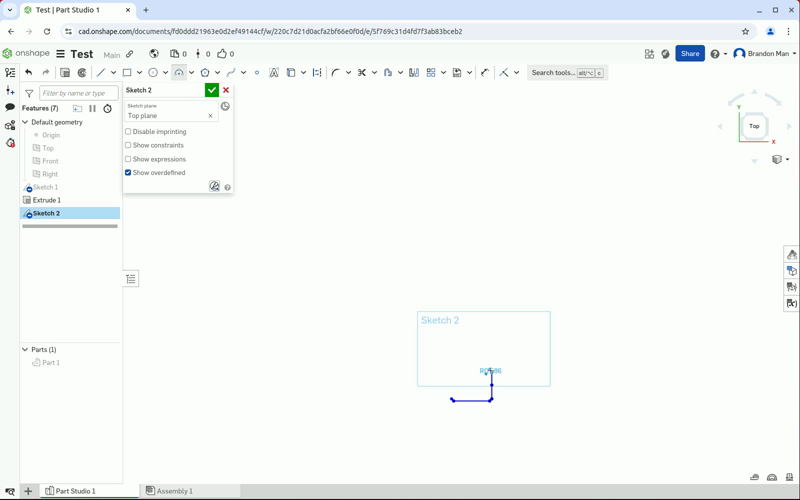
scroll(6)
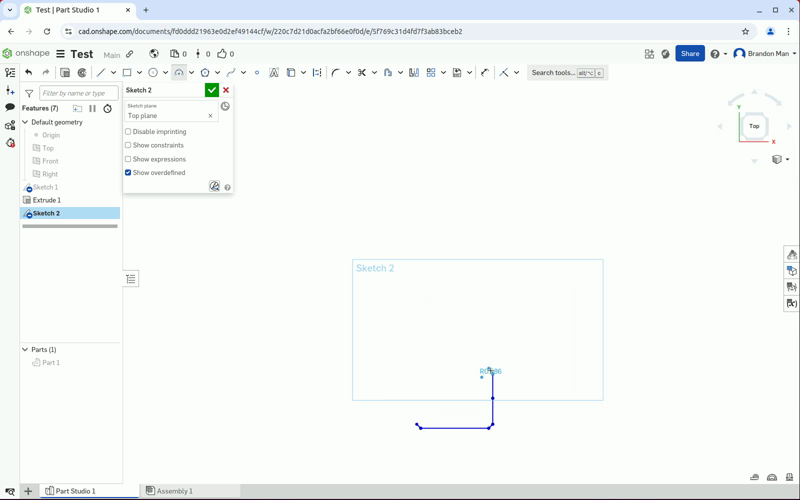
scroll(6)
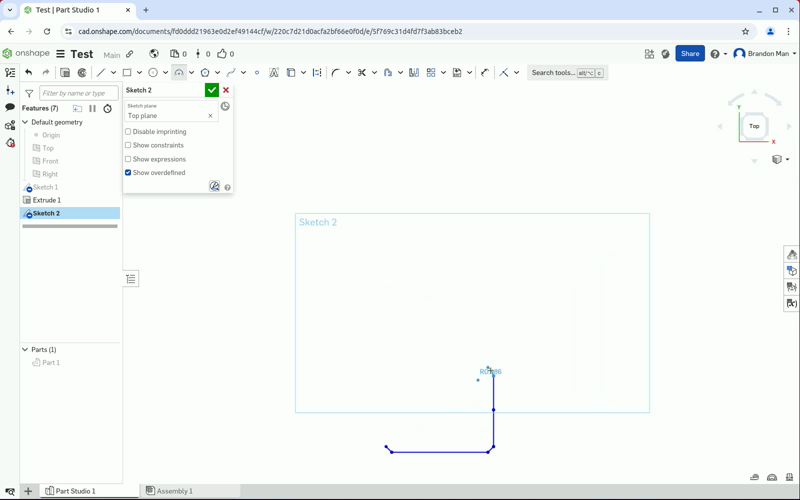
scroll(6)
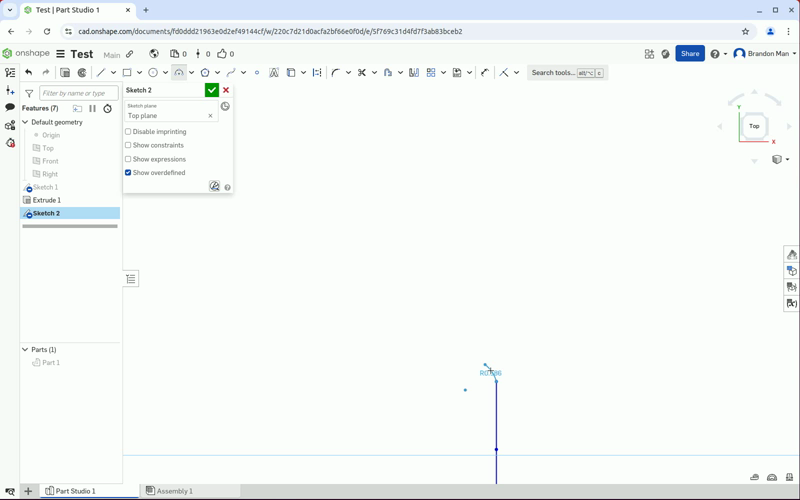
click(490, 370)
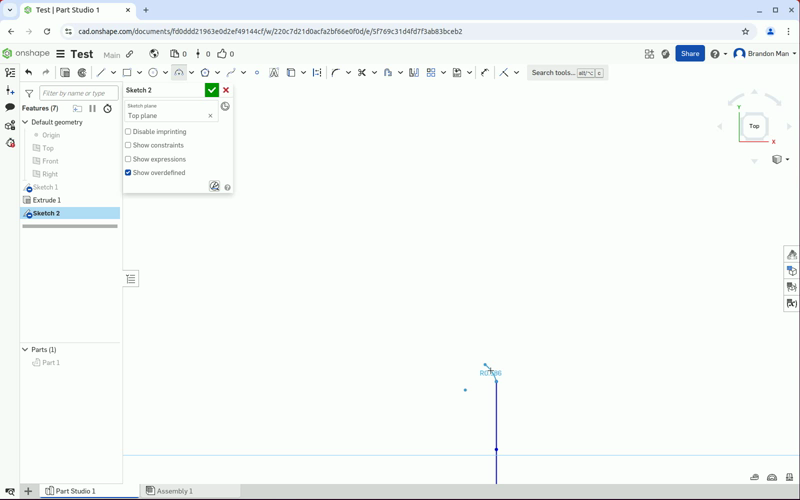
scroll(-6)
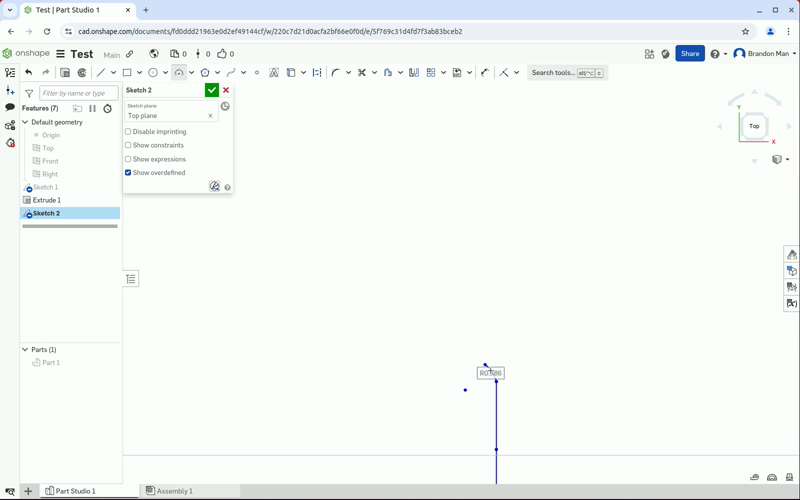
scroll(-6)
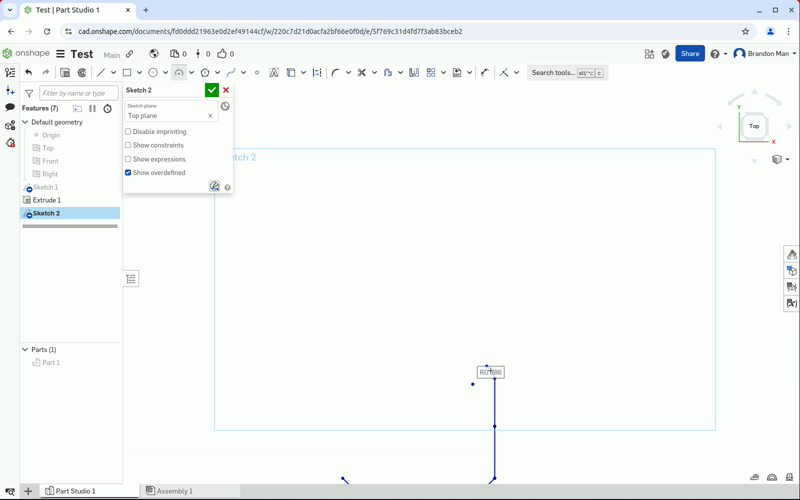
scroll(-6)
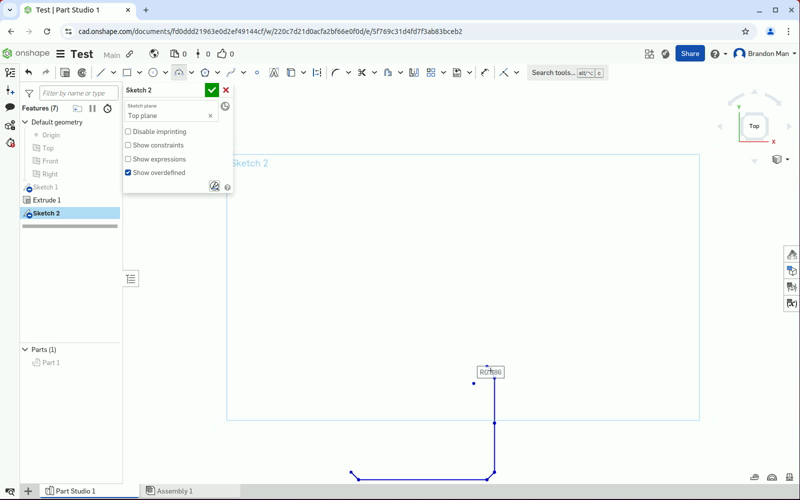
scroll(-6)
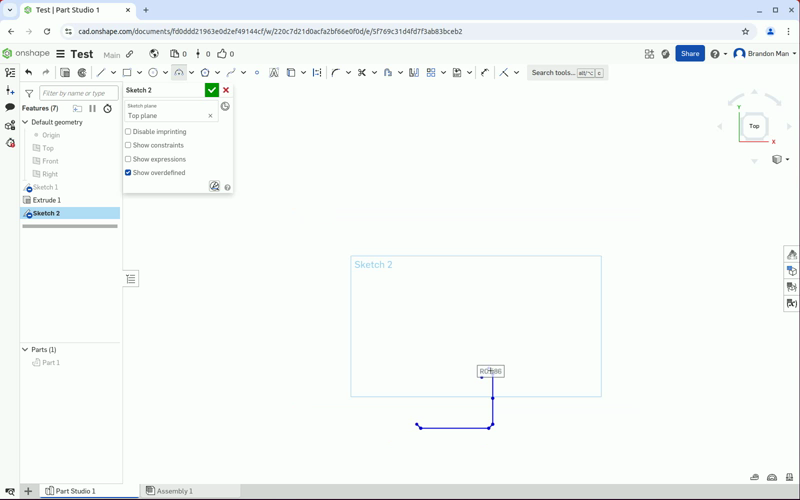
scroll(-6)
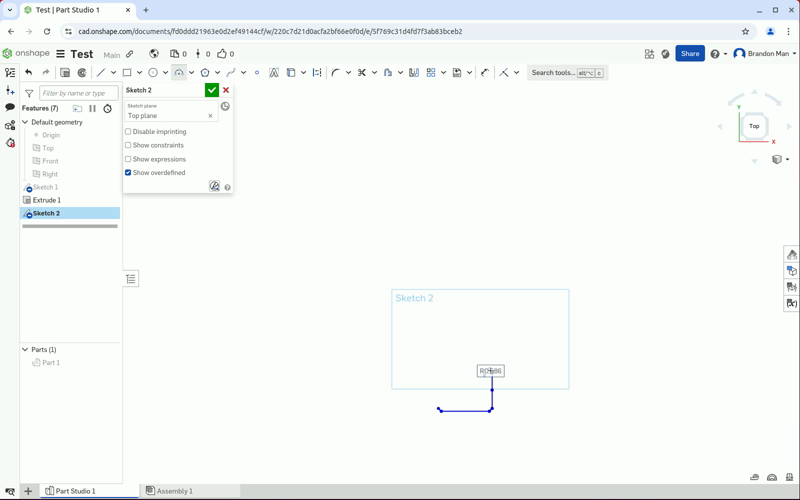
scroll(-6)
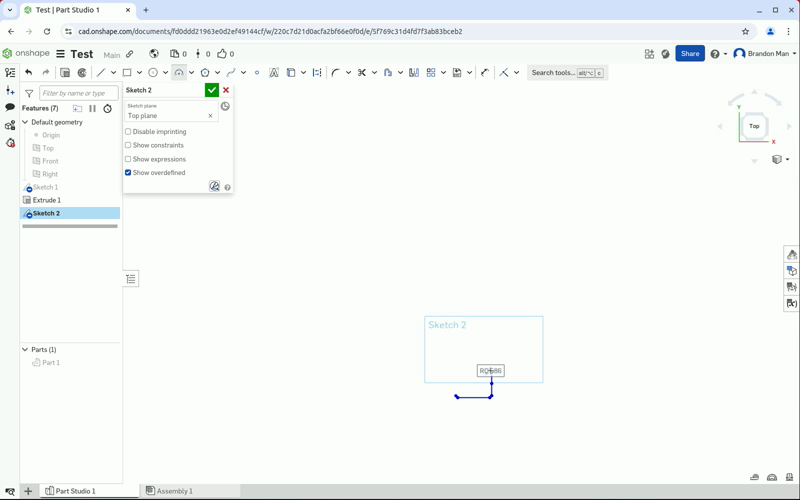
scroll(-6)
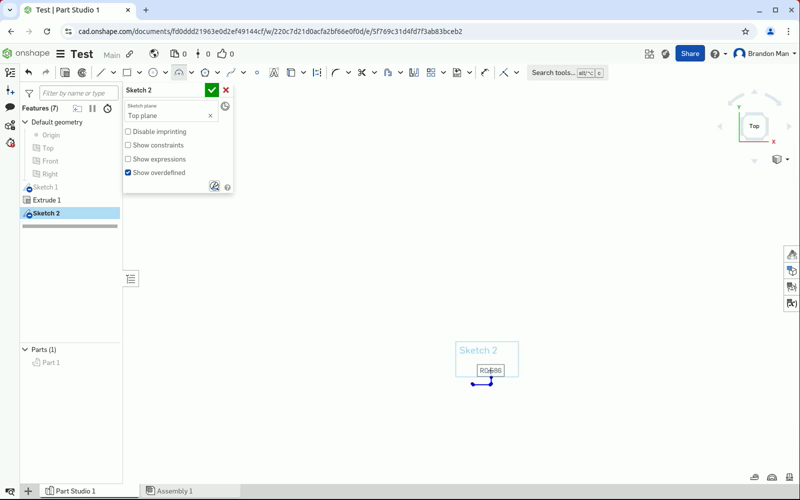
key_up(shift)
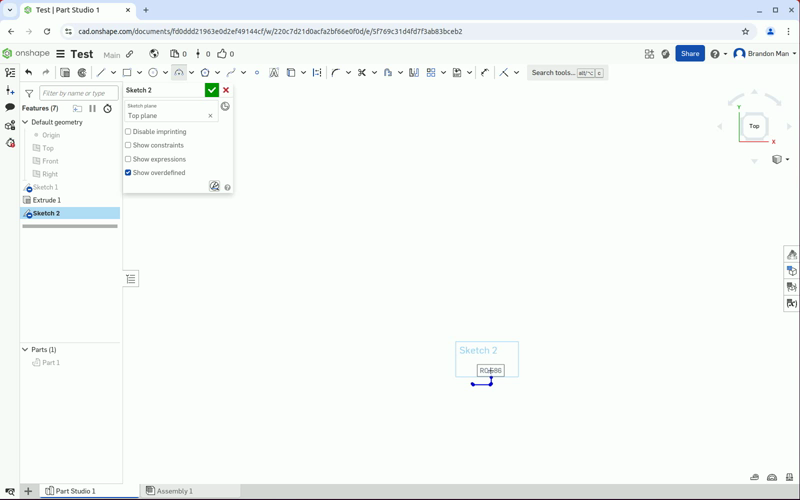
key(esc)
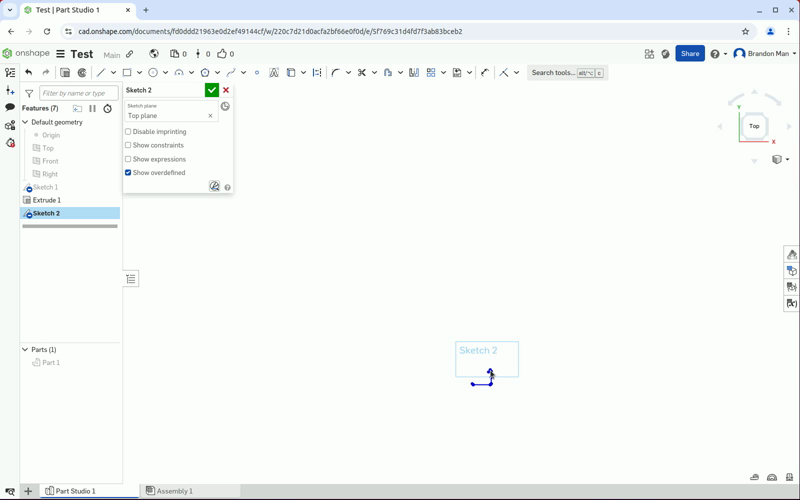
key(l)
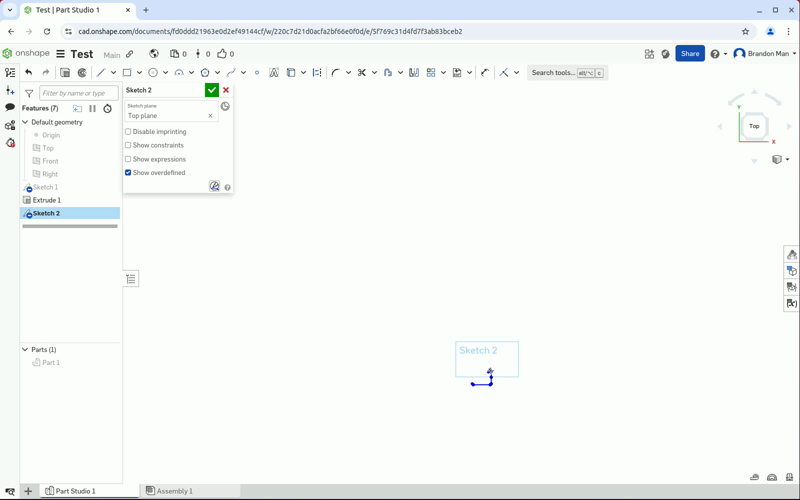
mouse_move(490, 369)
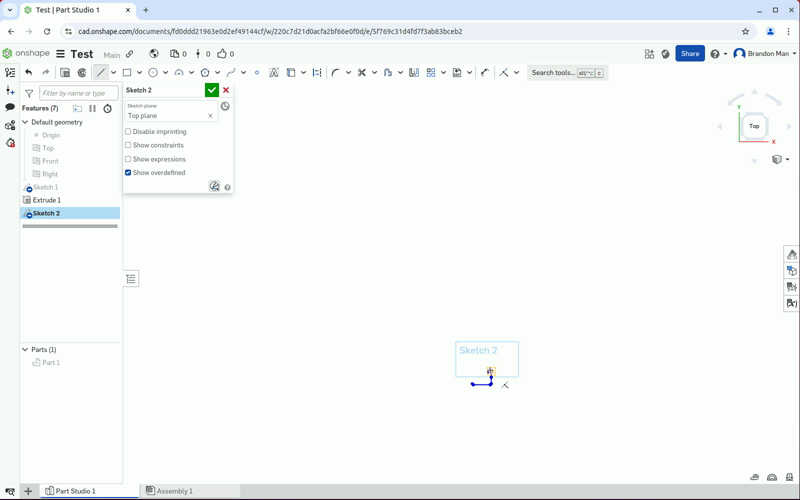
scroll(6)
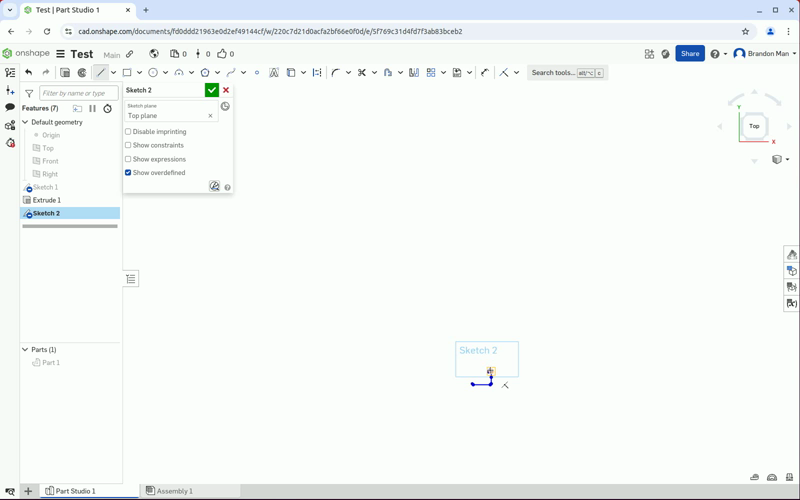
scroll(6)
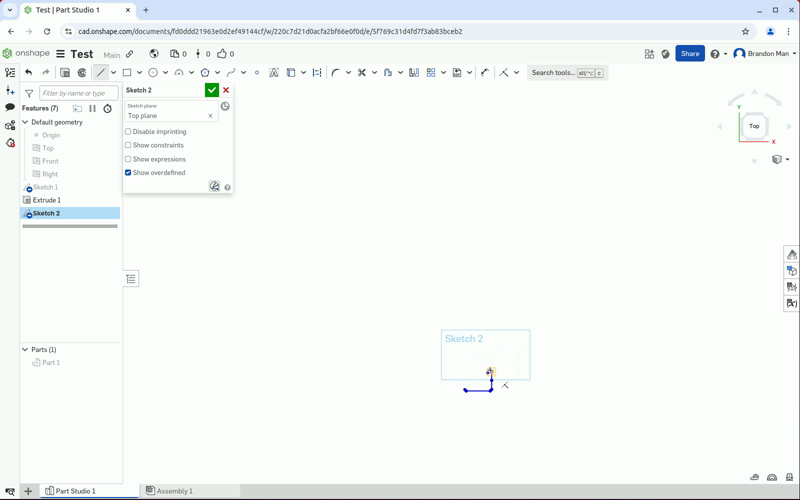
scroll(6)
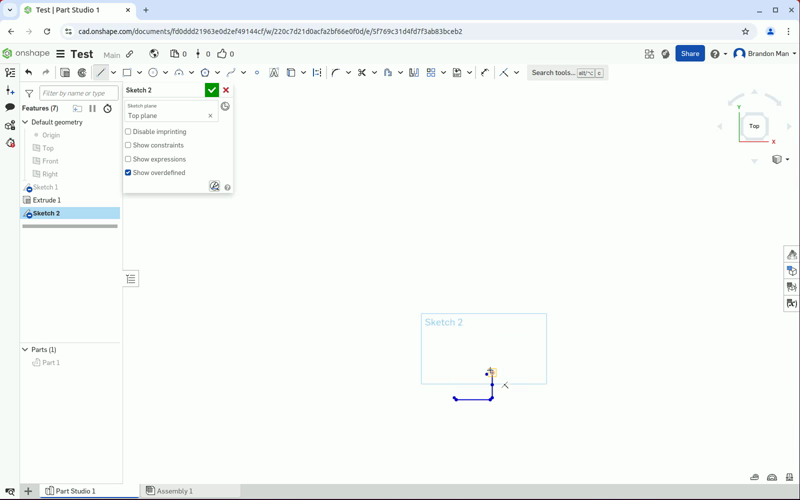
scroll(6)
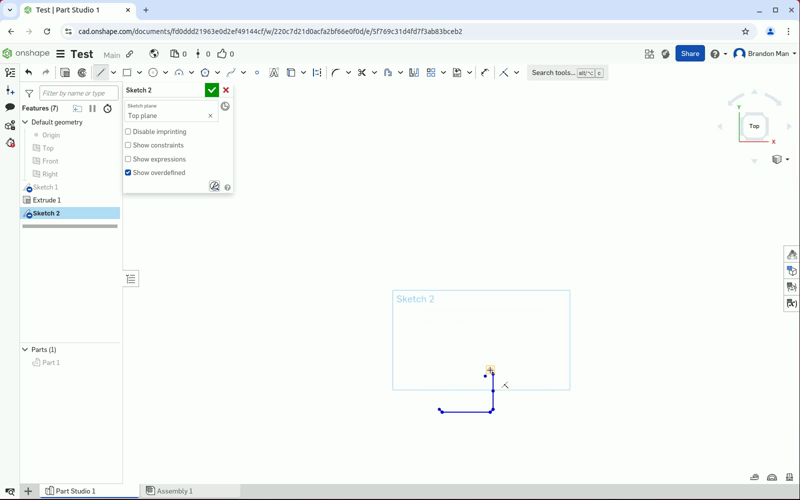
scroll(6)
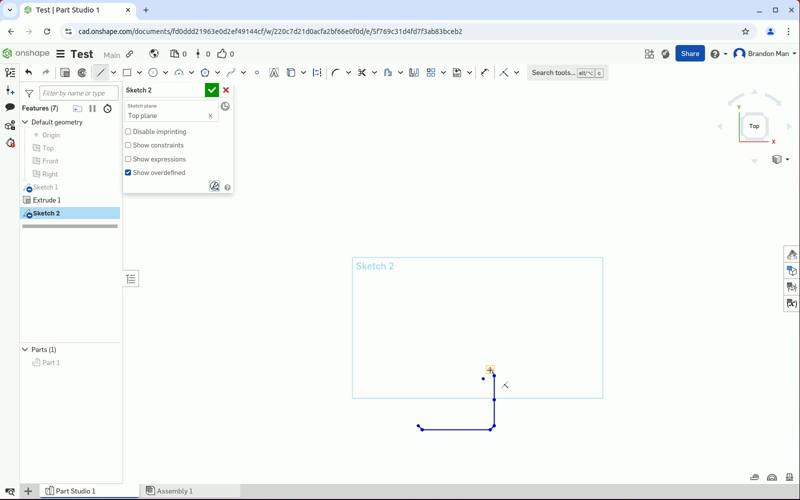
scroll(6)
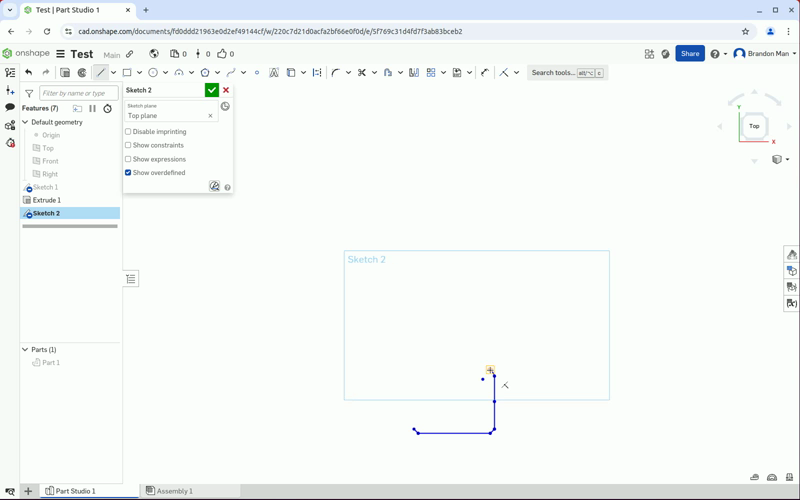
scroll(6)
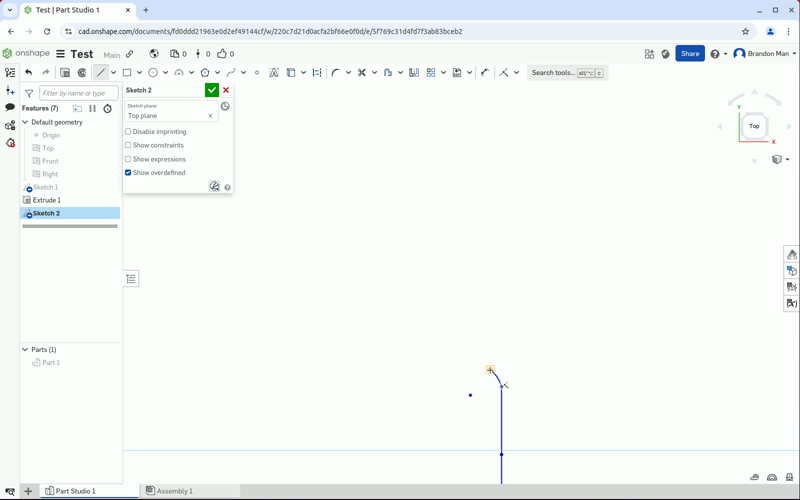
click(490, 369)
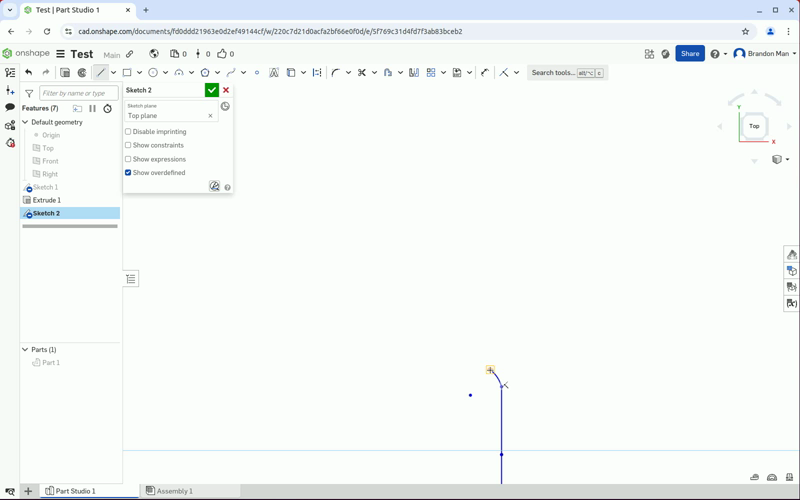
scroll(-6)
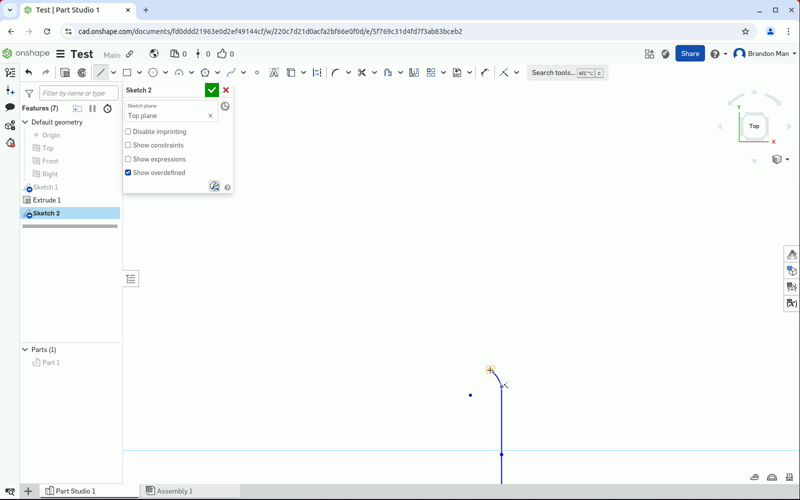
scroll(-6)
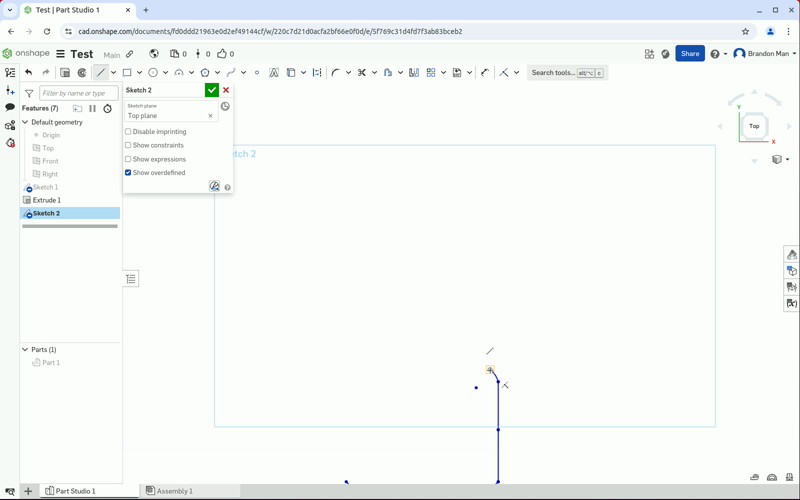
scroll(-6)
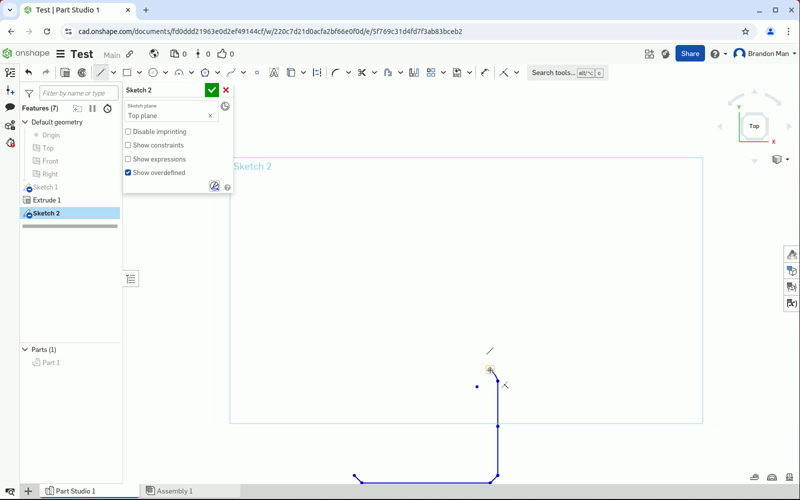
scroll(-6)
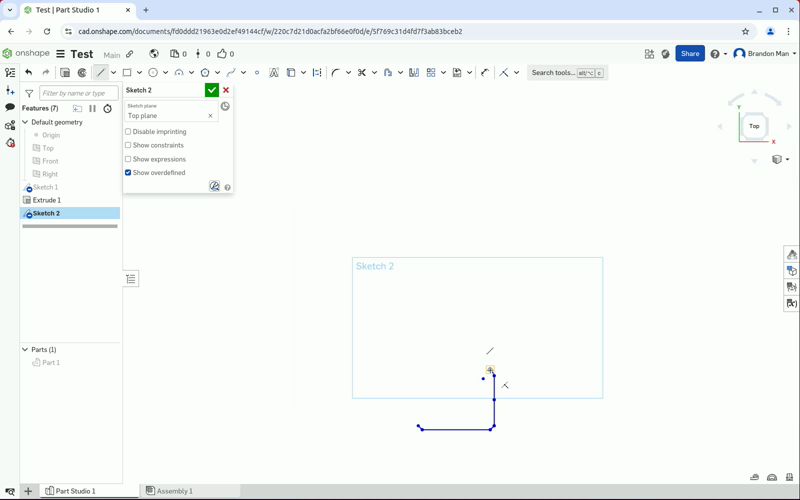
scroll(-6)
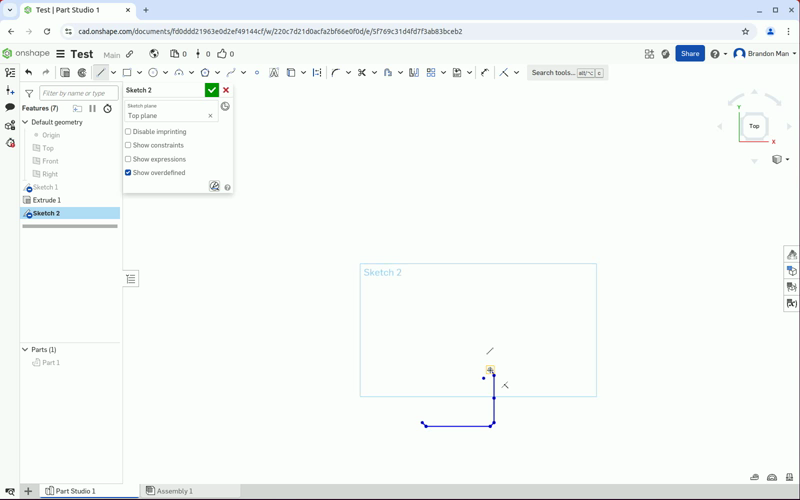
scroll(-6)
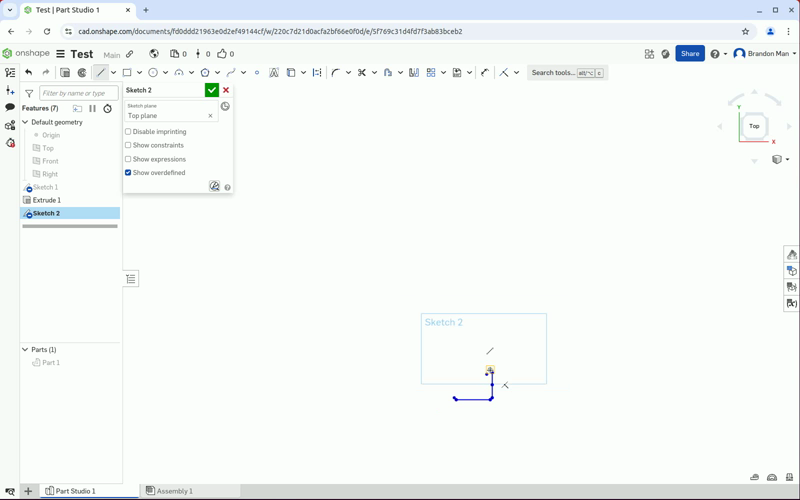
scroll(-6)
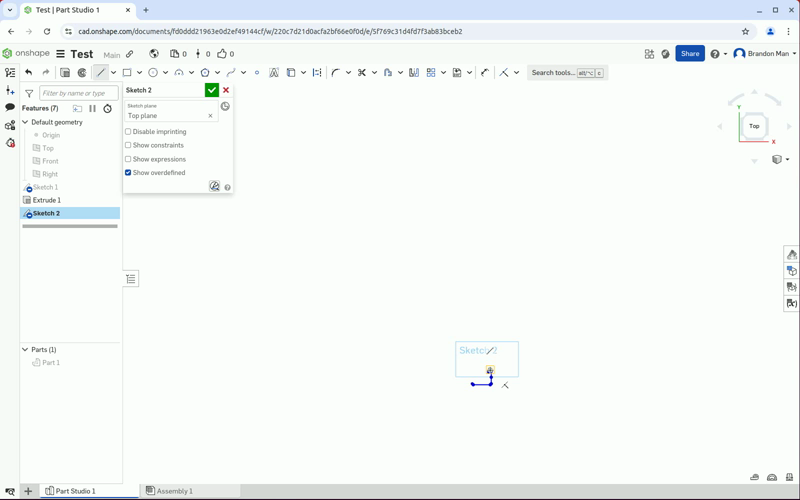
key_down(shift)
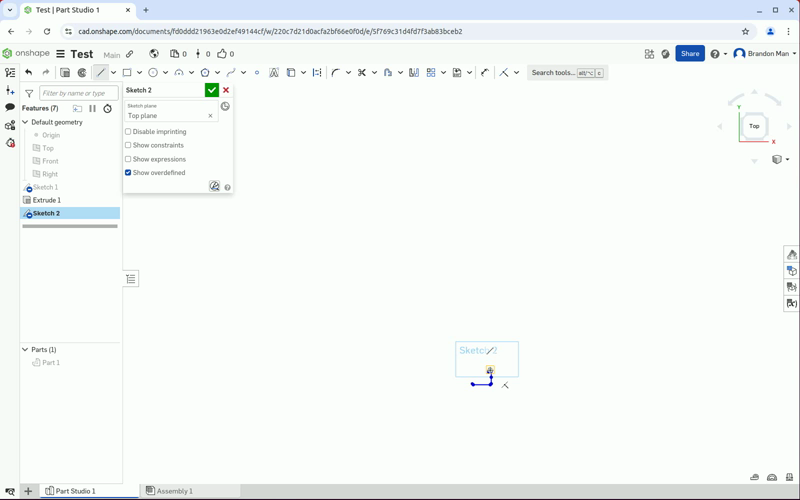
mouse_move(520, 369)
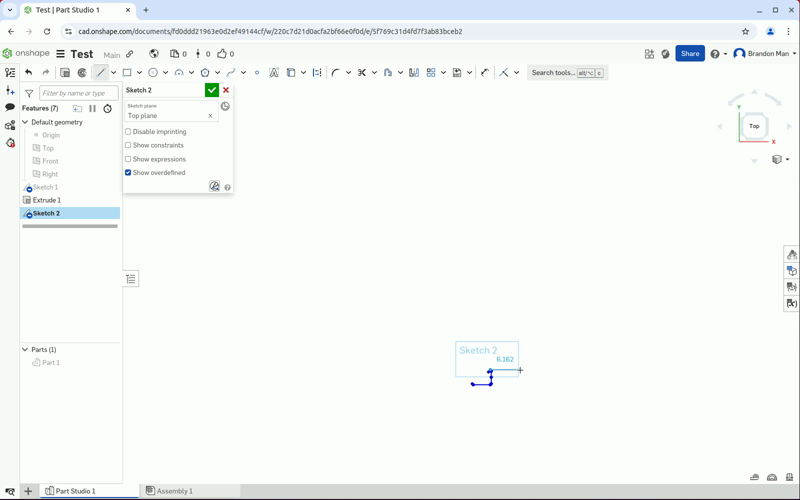
mouse_move(473, 369)
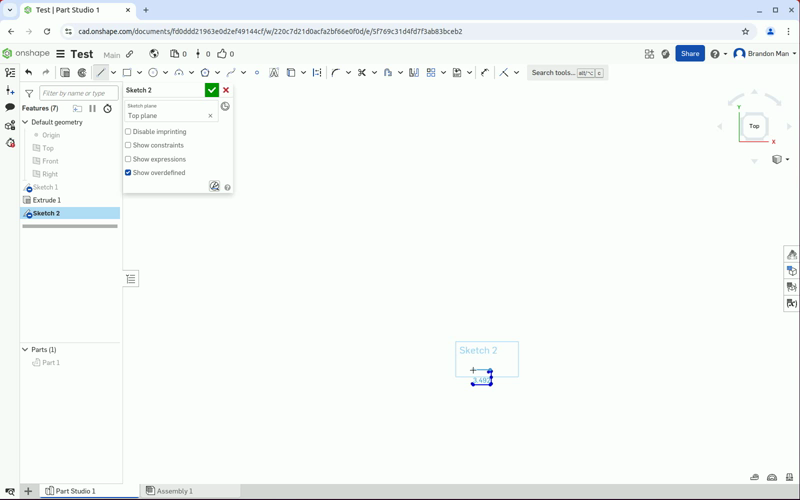
click(473, 369)
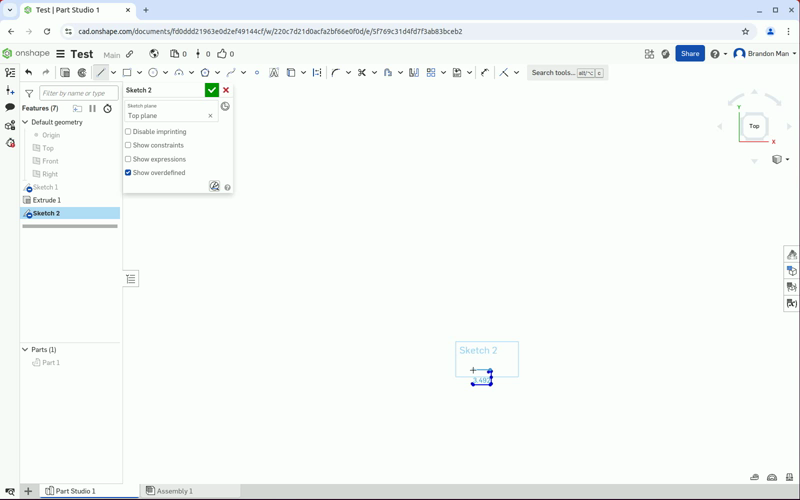
key_up(shift)
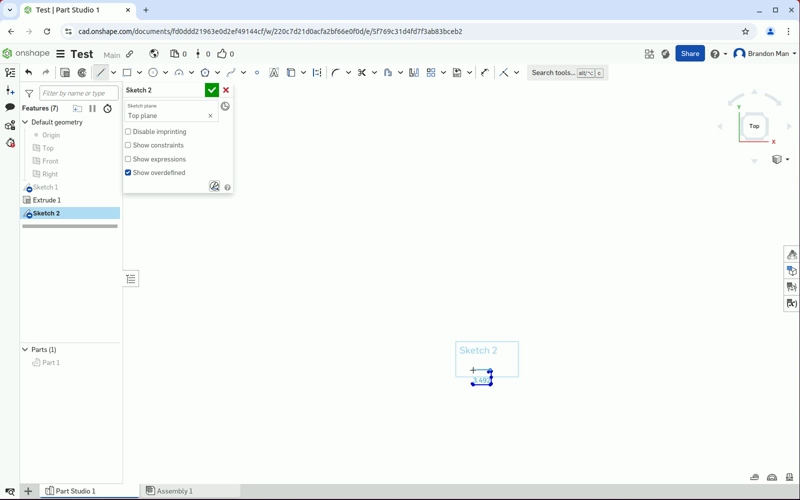
key(esc)
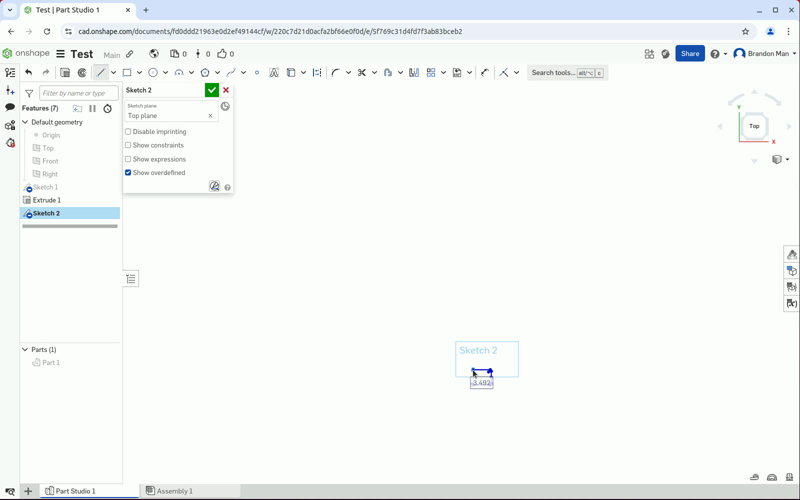
key(a)
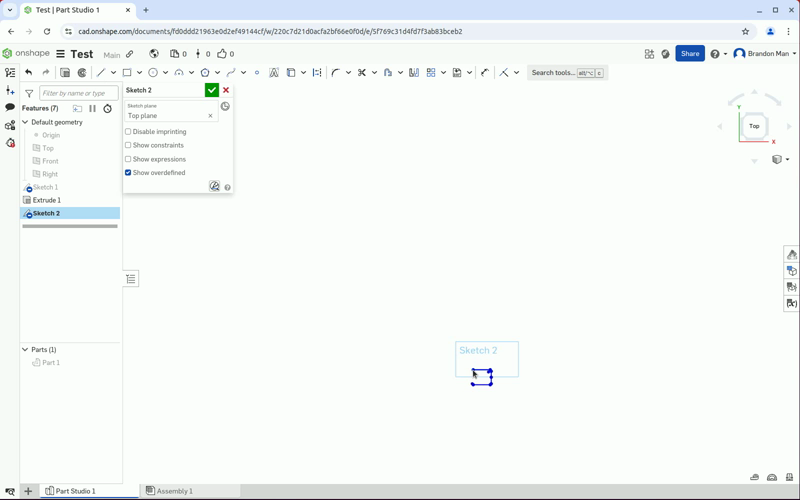
mouse_move(473, 369)
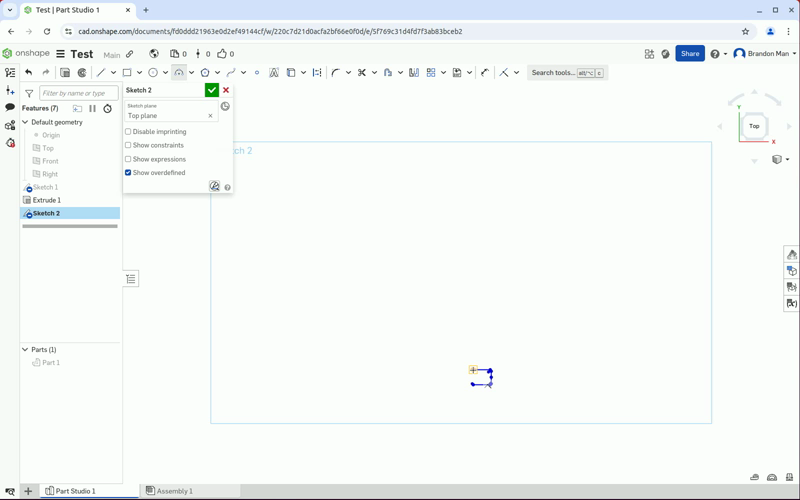
click(473, 369)
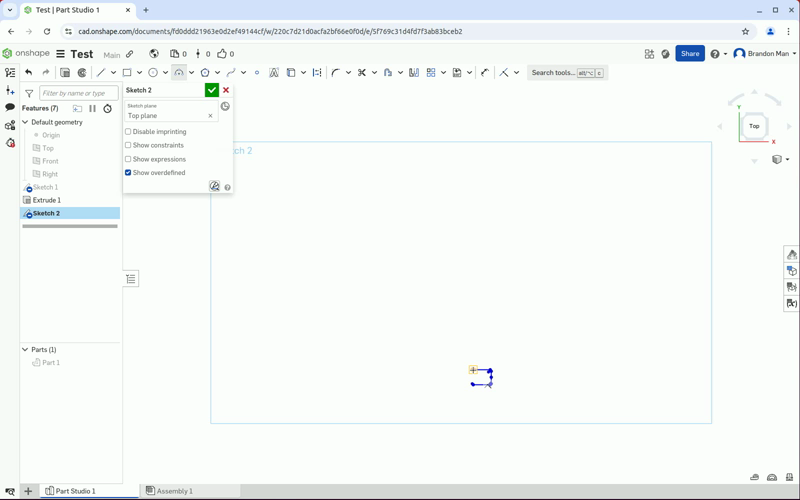
key_down(shift)
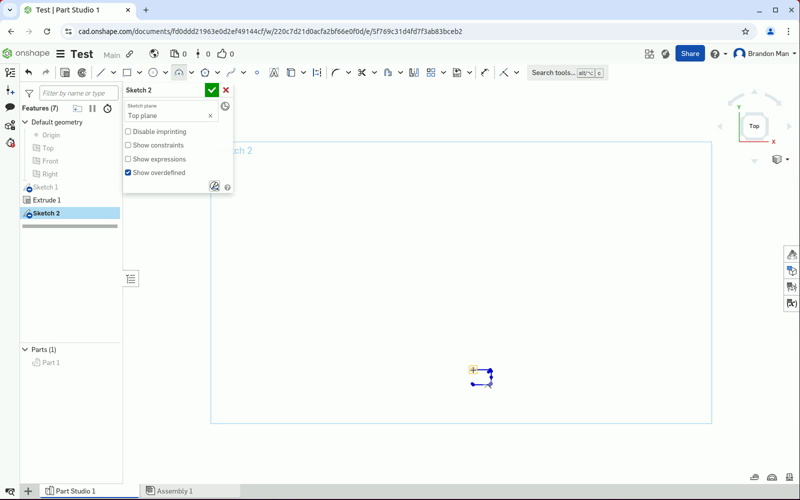
mouse_move(472, 371)
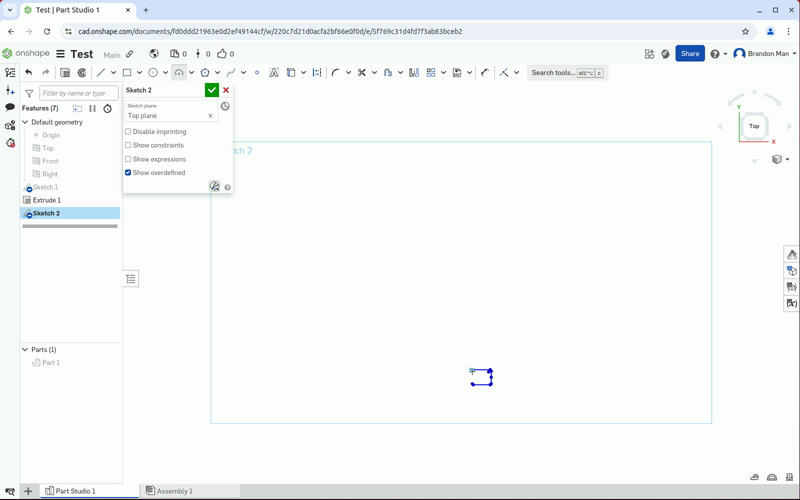
scroll(6)
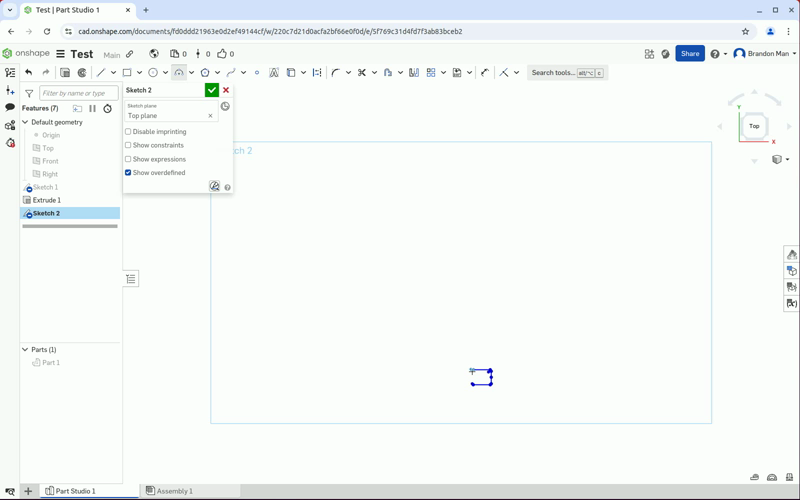
scroll(6)
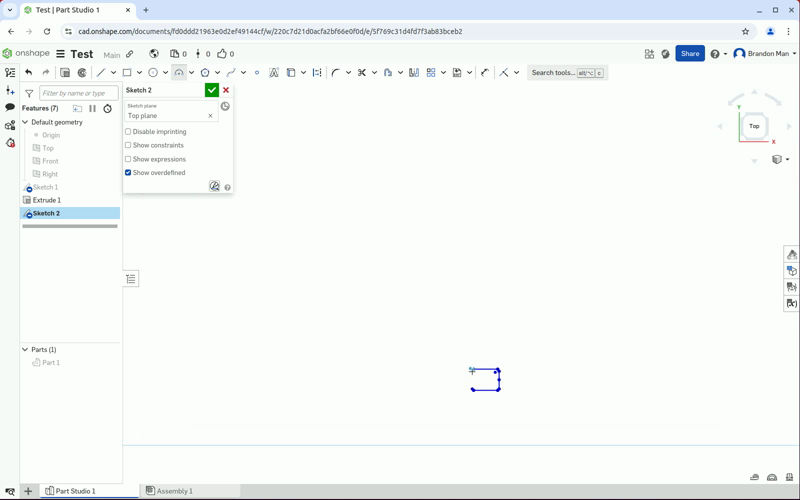
scroll(6)
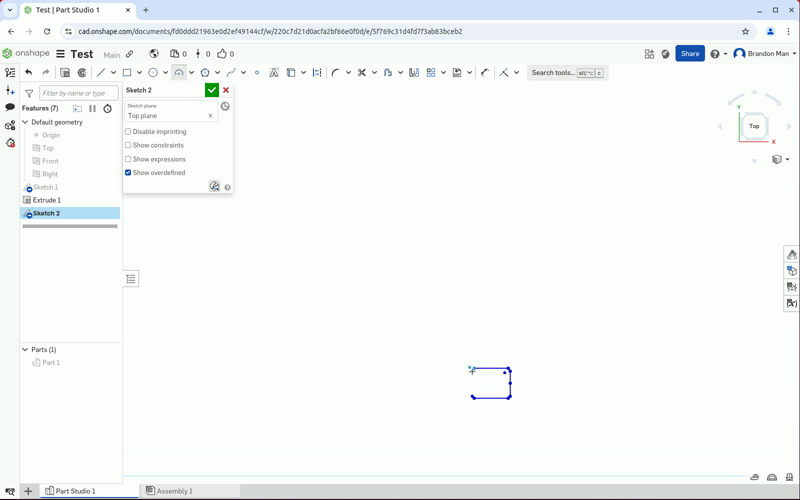
scroll(6)
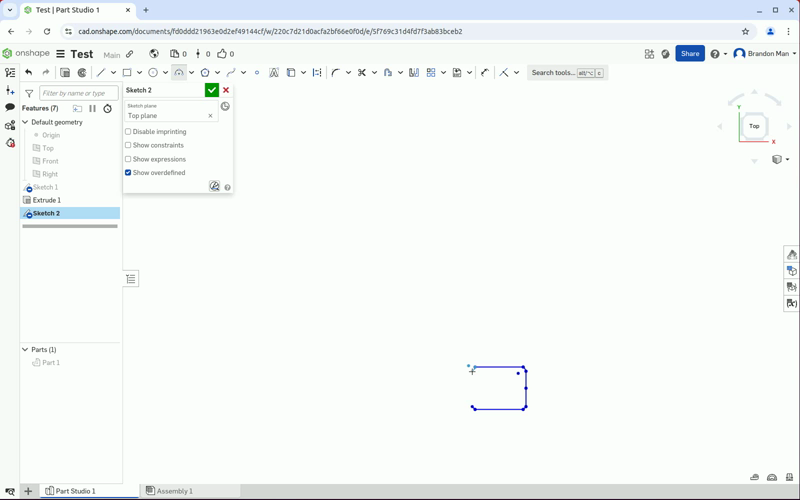
scroll(6)
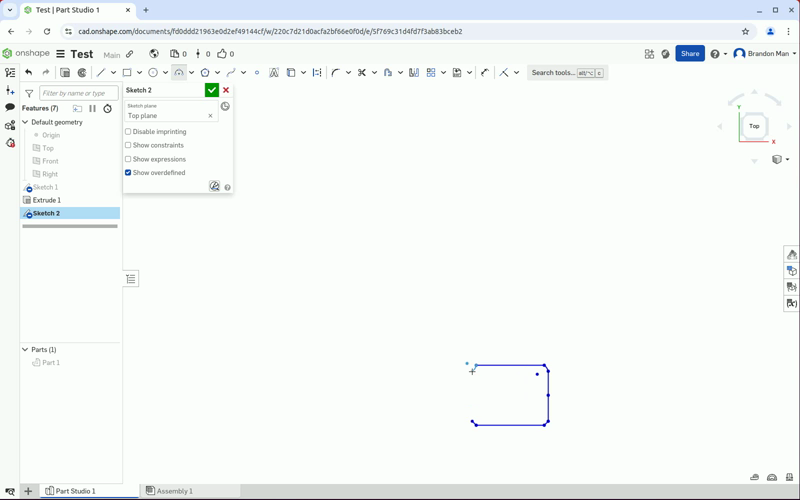
scroll(6)
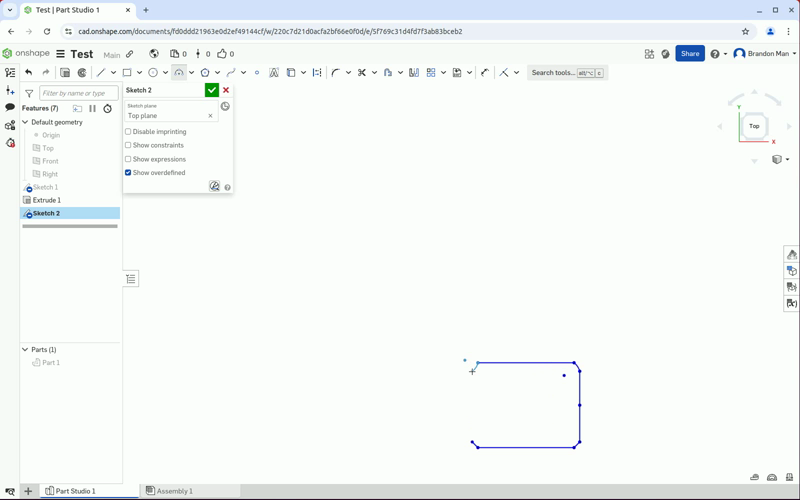
scroll(6)
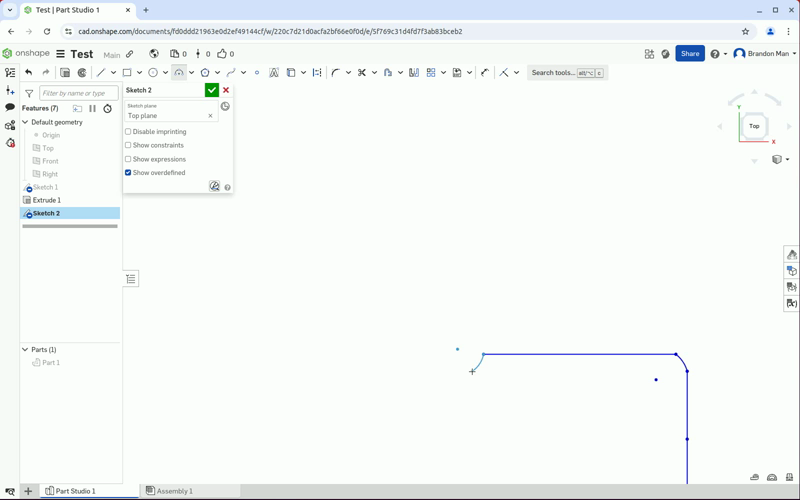
click(472, 371)
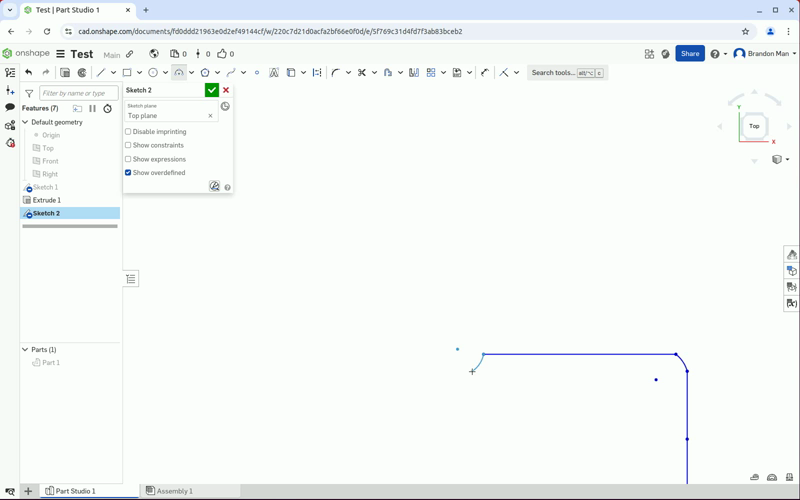
scroll(-6)
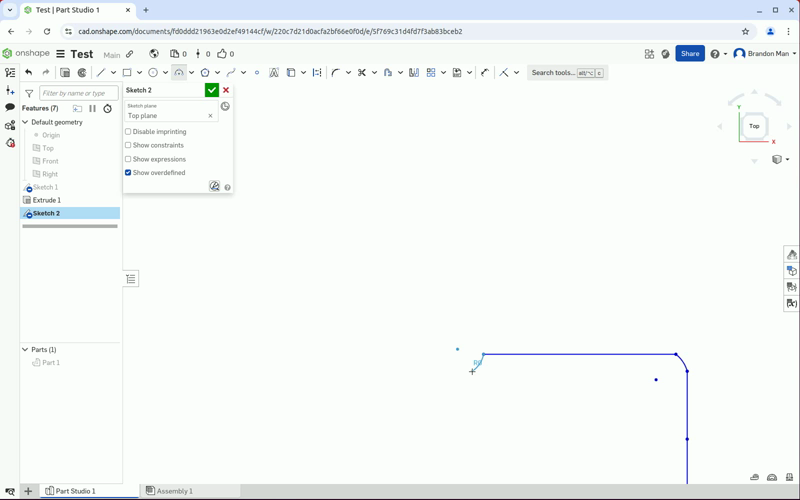
scroll(-6)
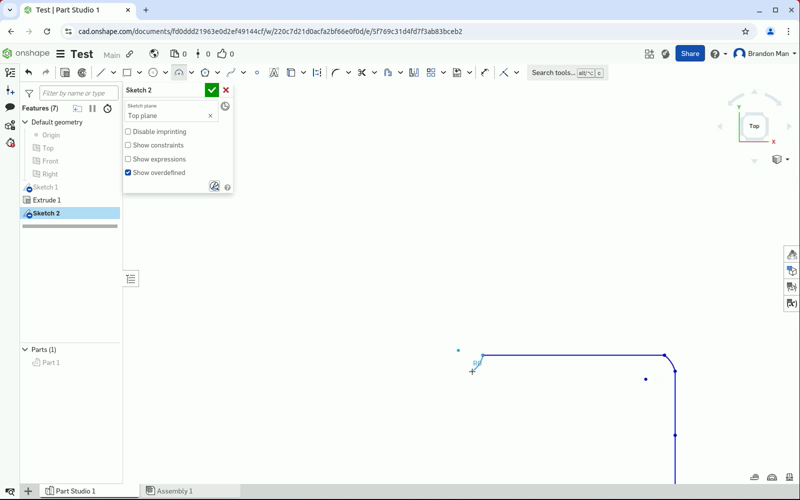
scroll(-6)
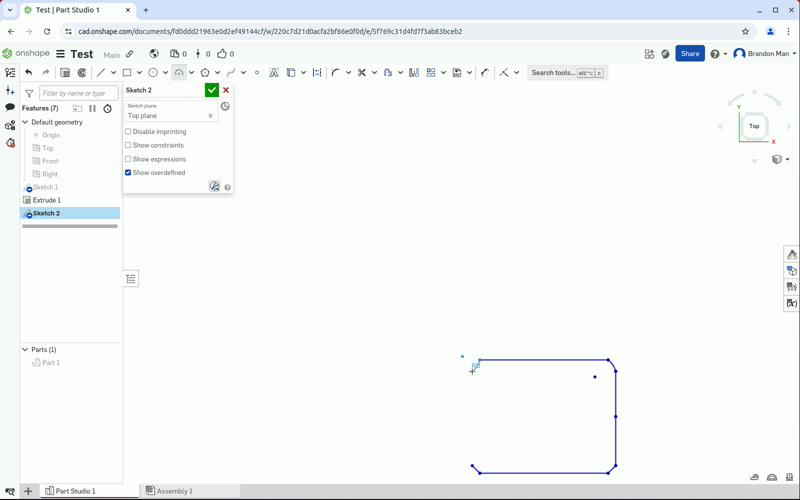
scroll(-6)
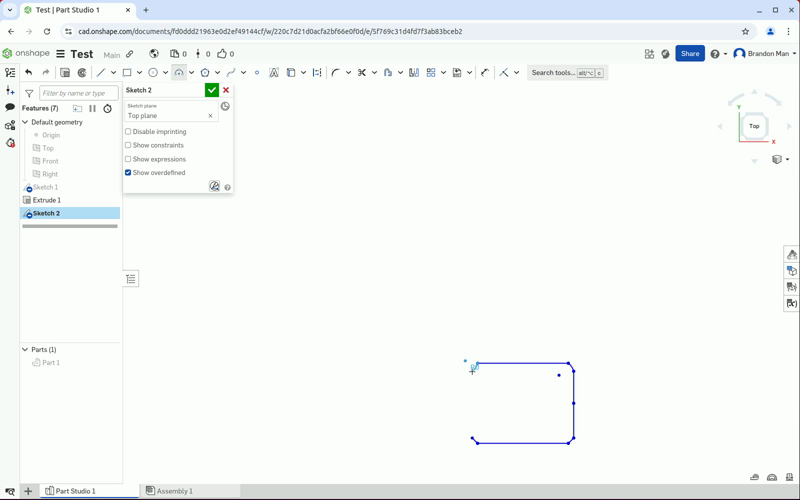
scroll(-6)
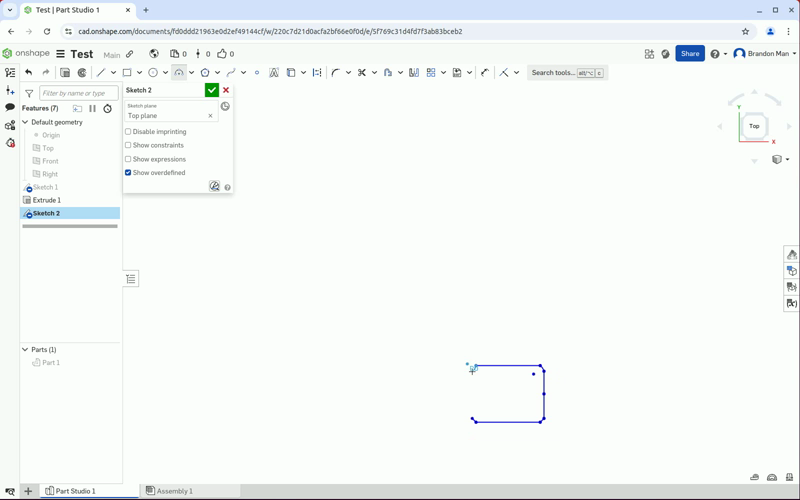
scroll(-6)
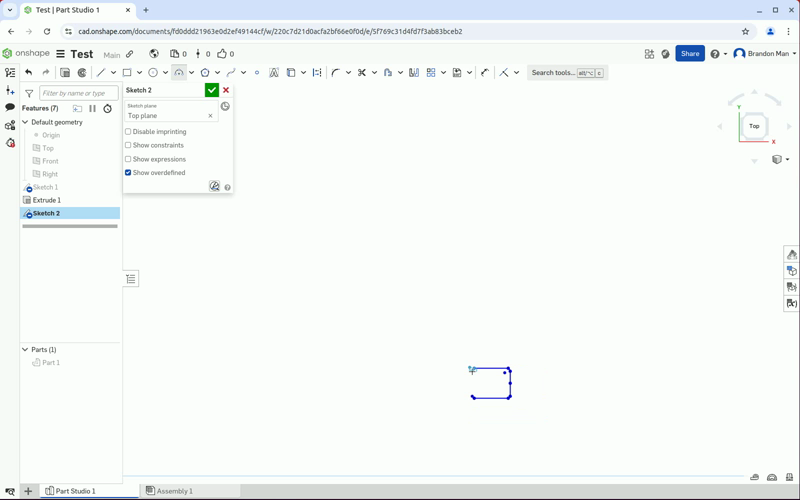
scroll(-6)
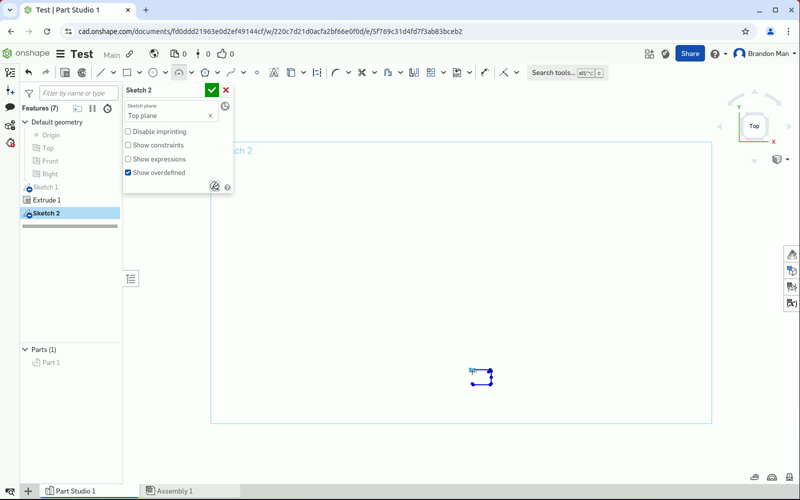
mouse_move(472, 370)
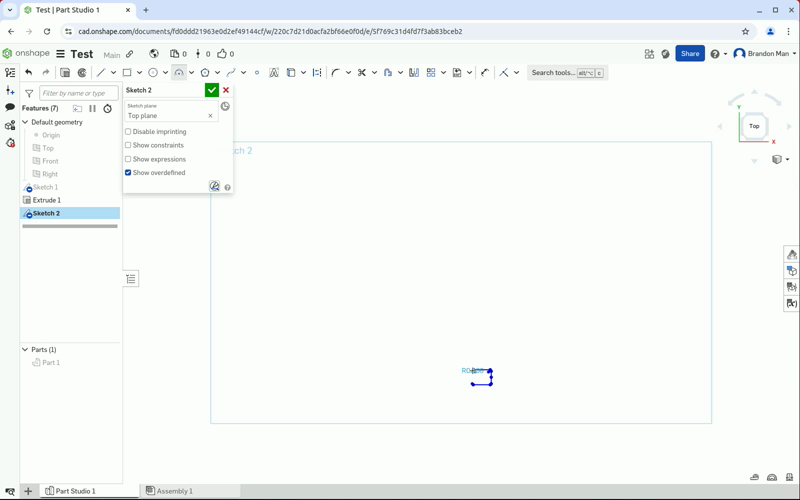
scroll(6)
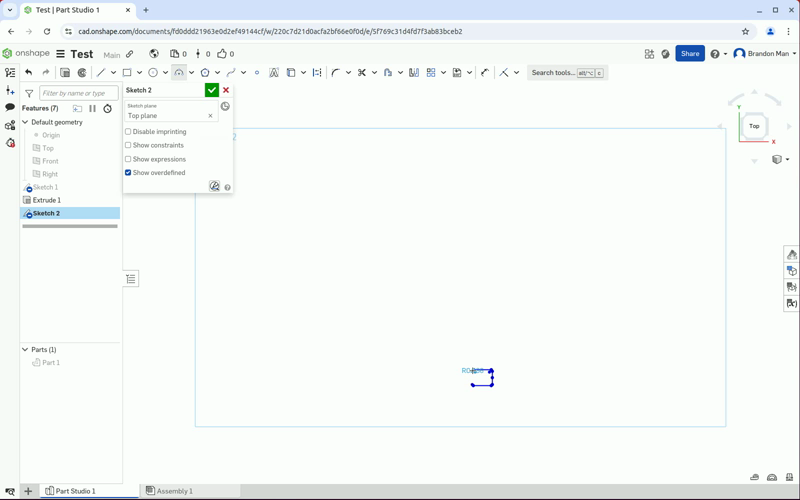
scroll(6)
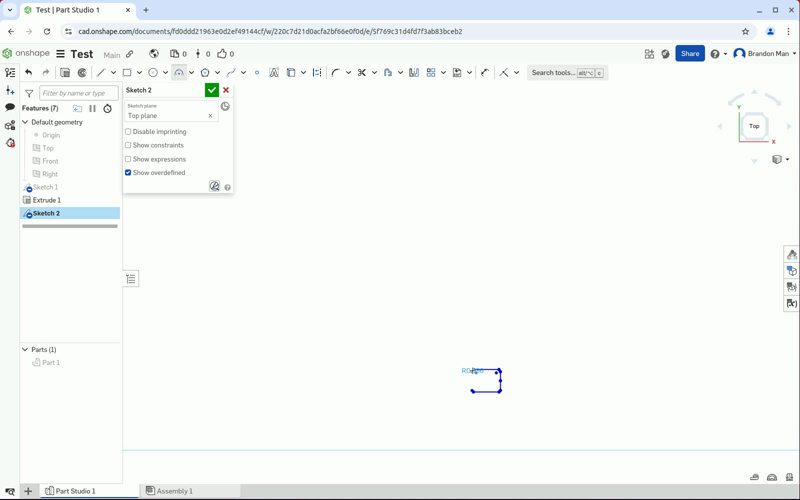
scroll(6)
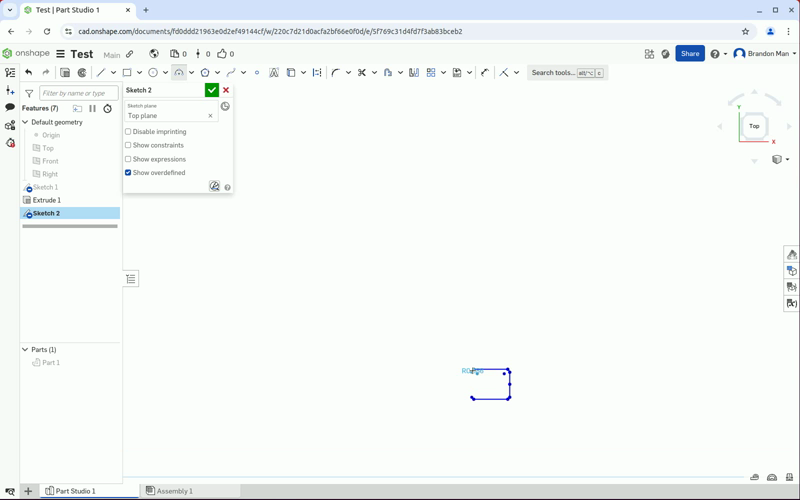
scroll(6)
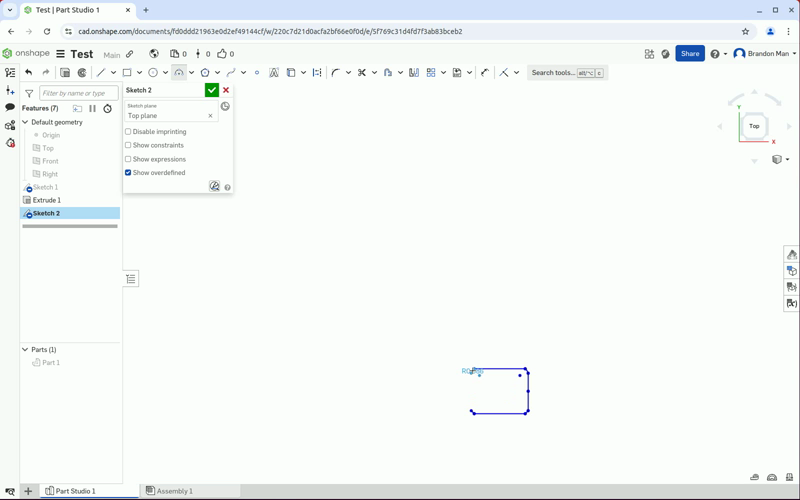
scroll(6)
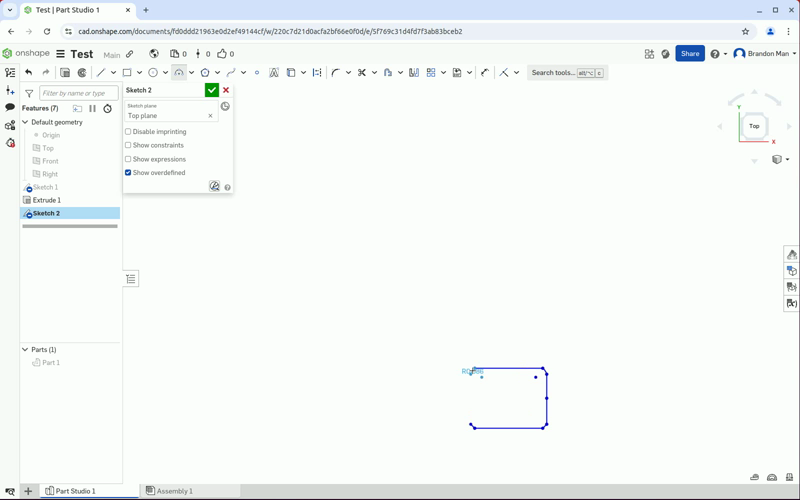
scroll(6)
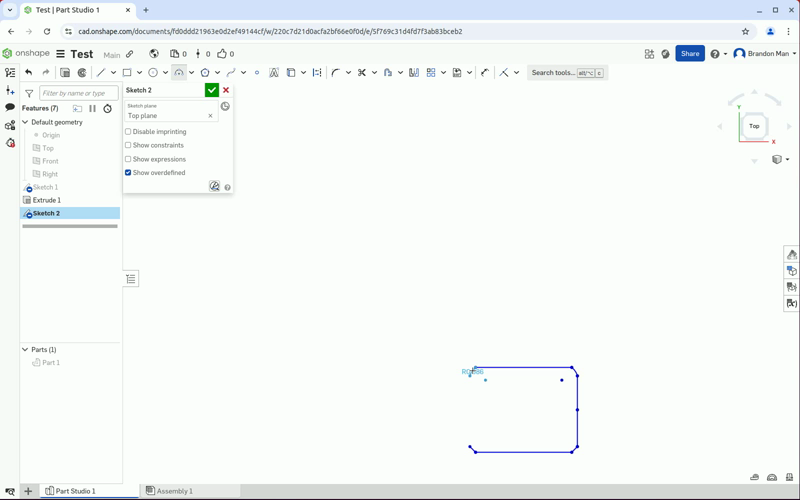
scroll(6)
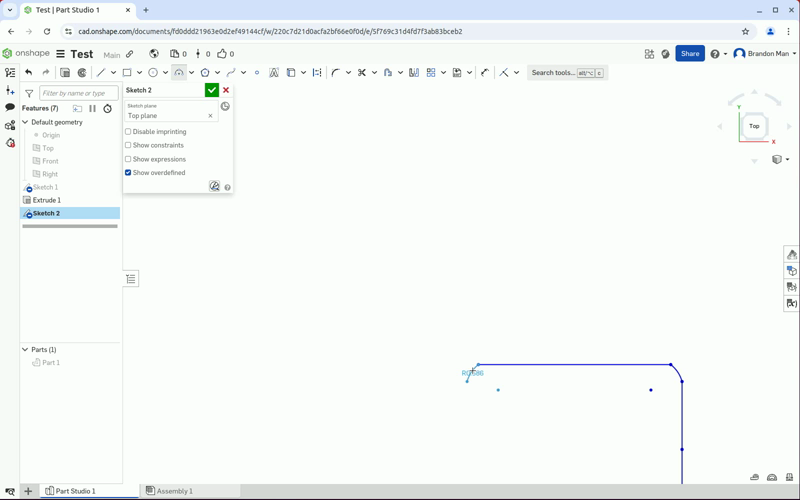
click(472, 370)
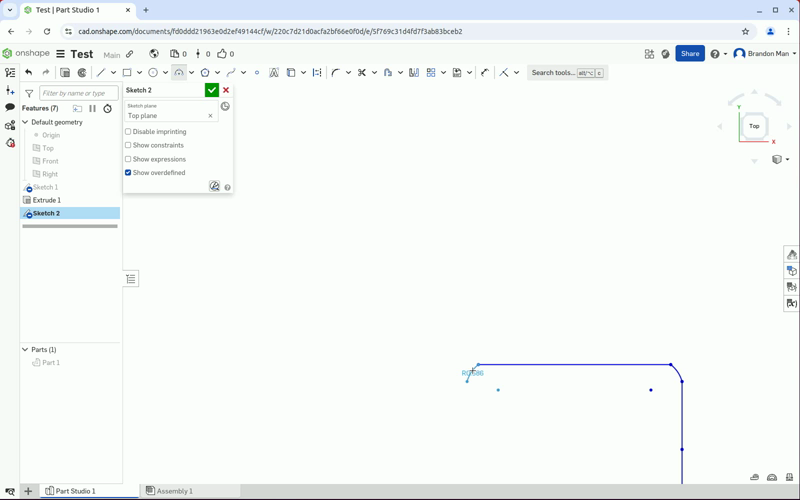
scroll(-6)
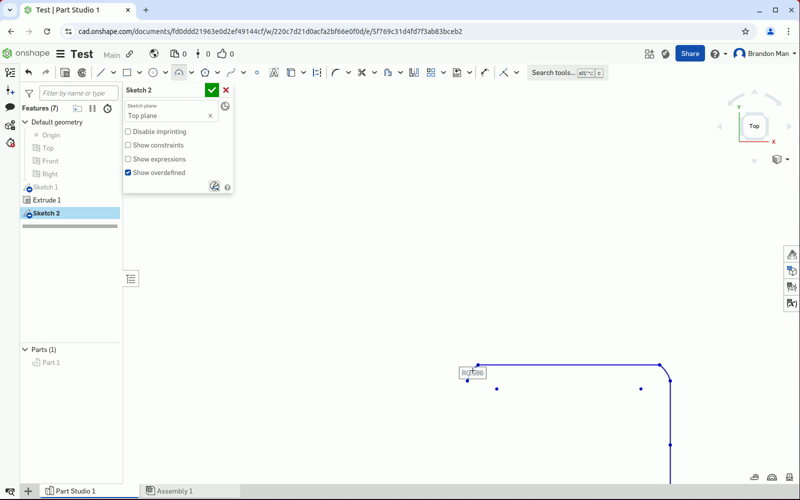
scroll(-6)
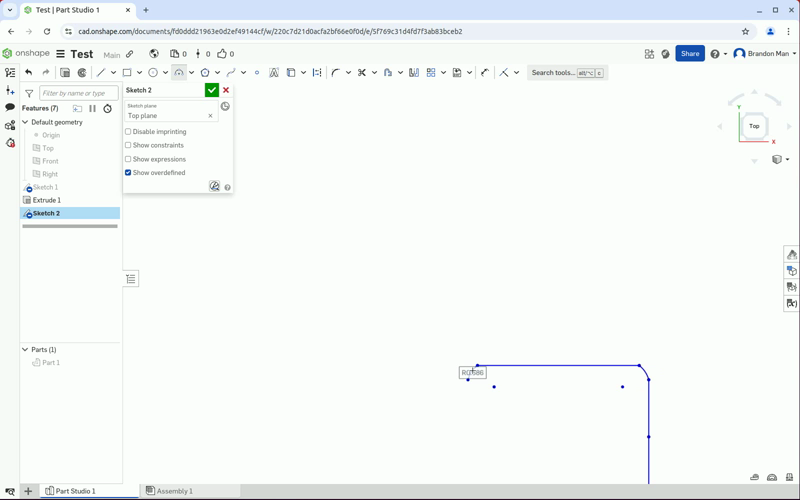
scroll(-6)
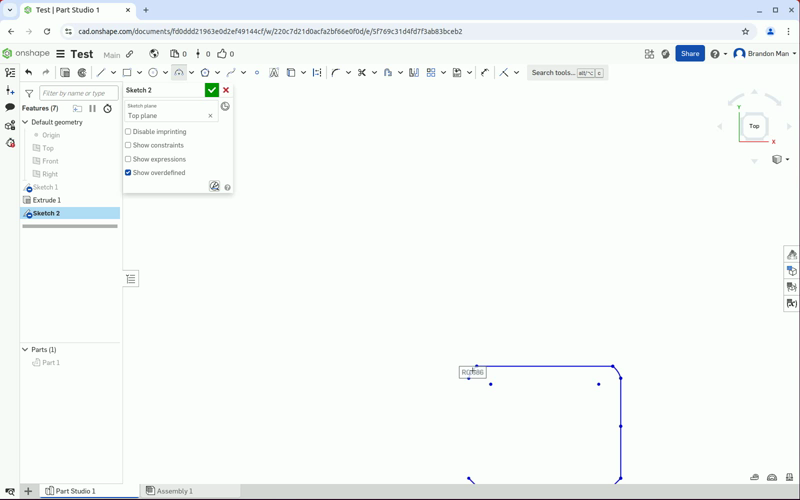
scroll(-6)
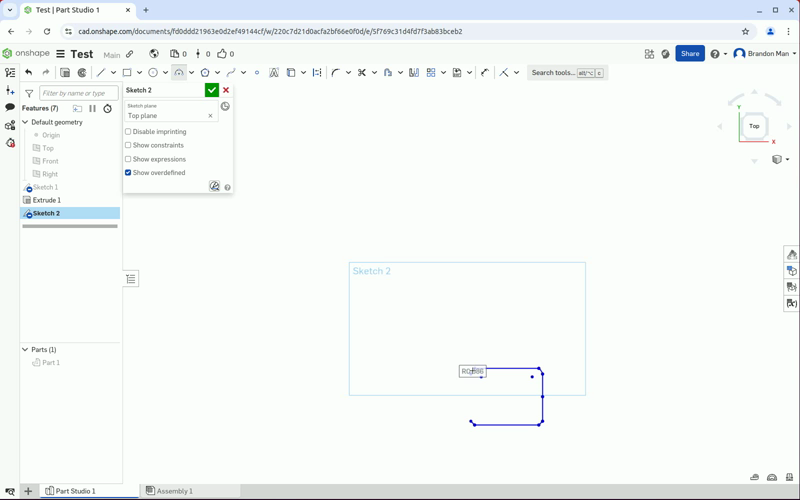
scroll(-6)
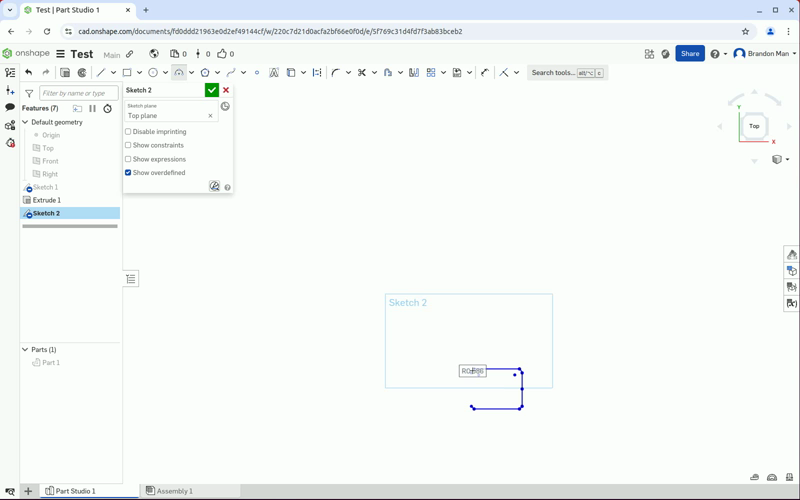
scroll(-6)
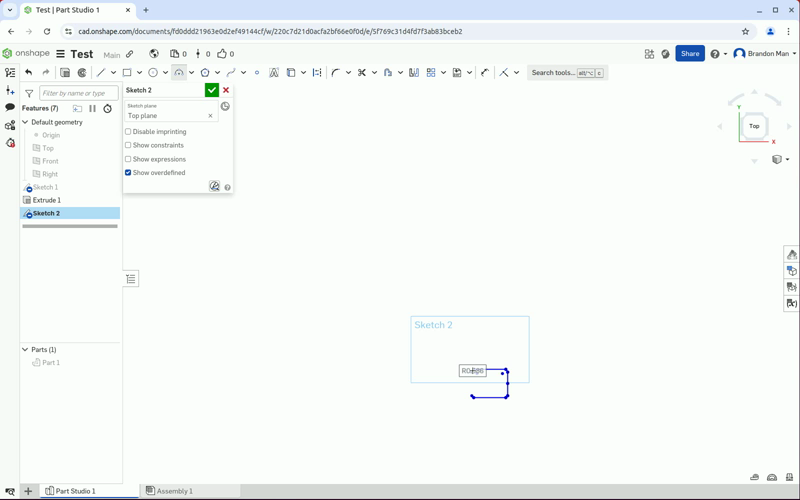
scroll(-6)
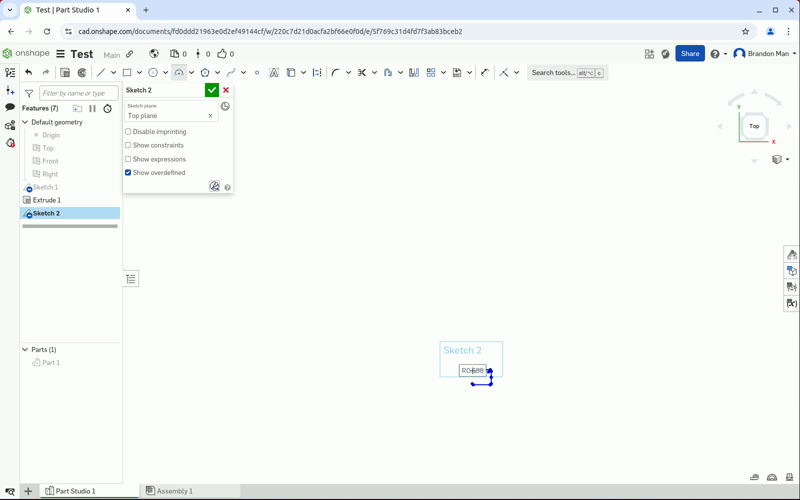
key_up(shift)
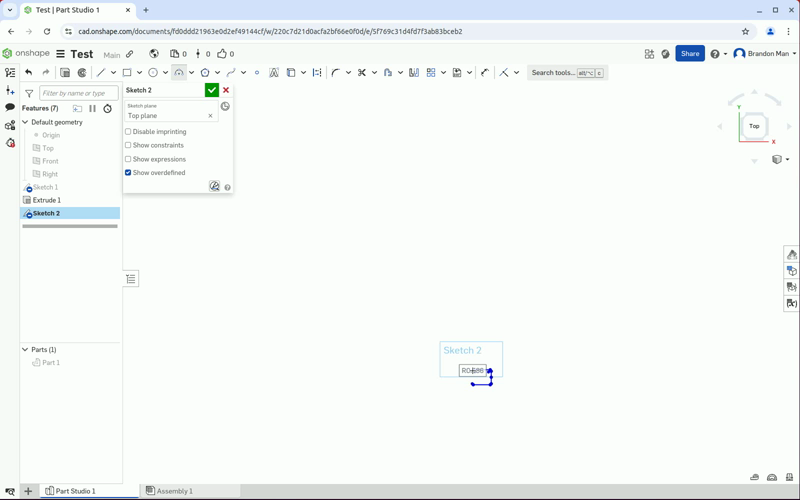
key(esc)
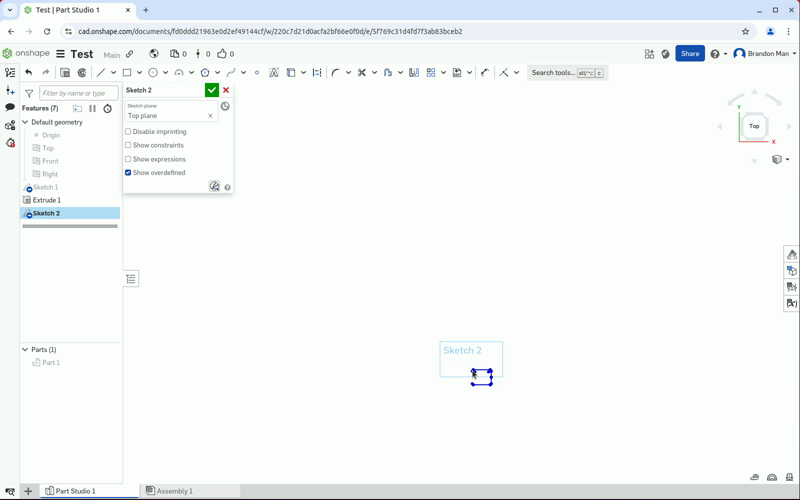
key(l)
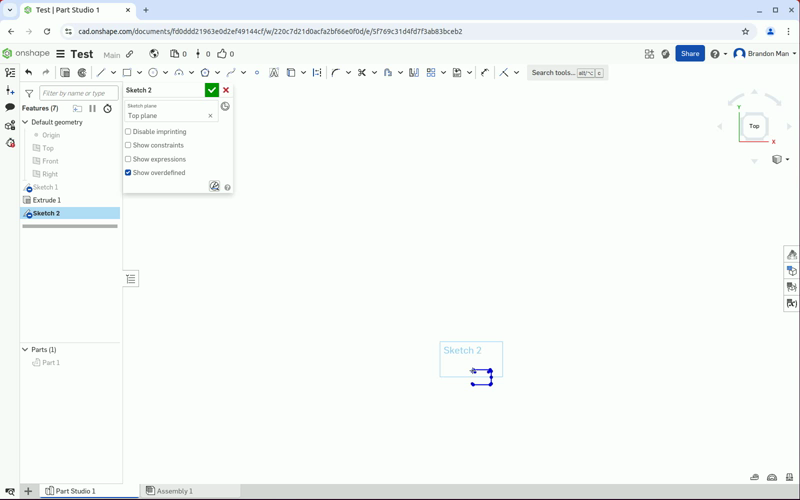
mouse_move(472, 371)
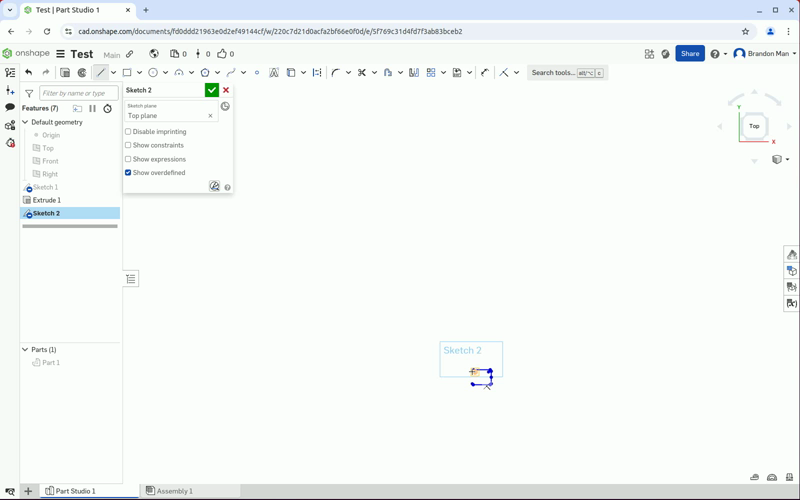
scroll(6)
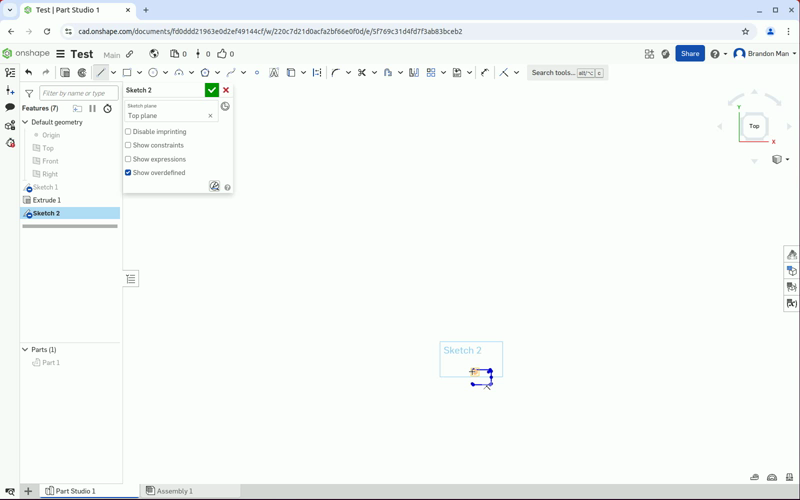
scroll(6)
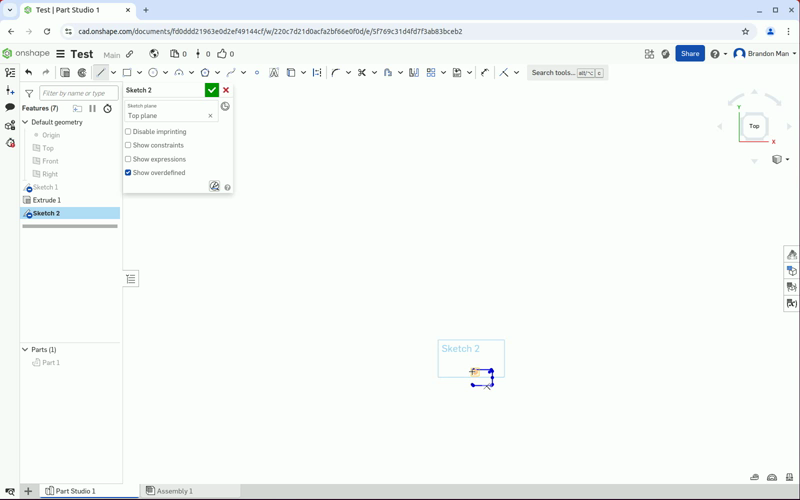
scroll(6)
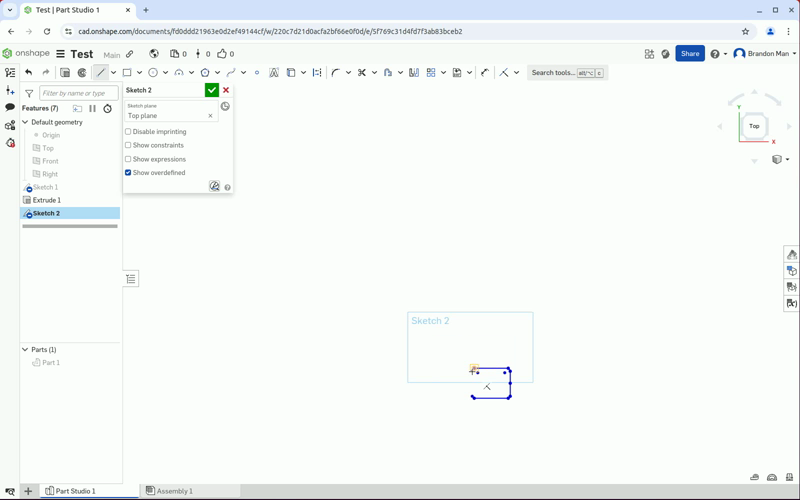
scroll(6)
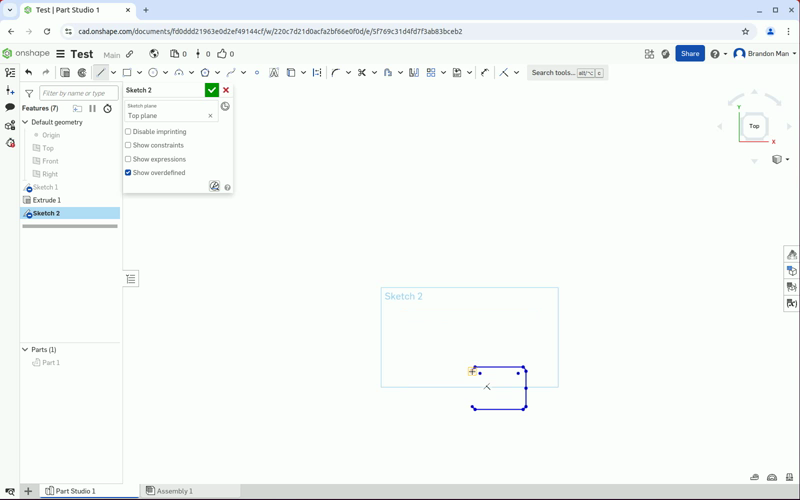
scroll(6)
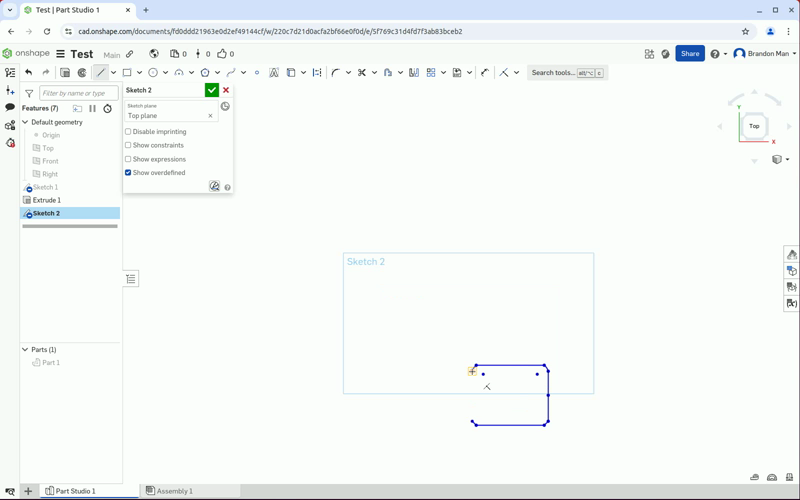
scroll(6)
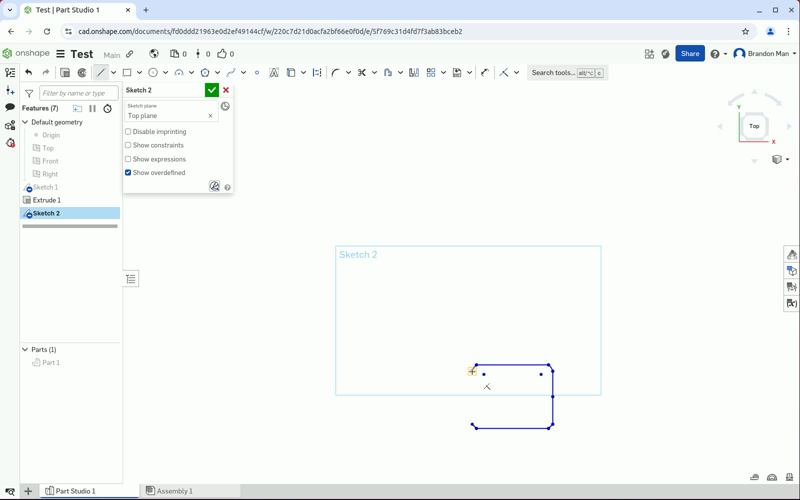
scroll(6)
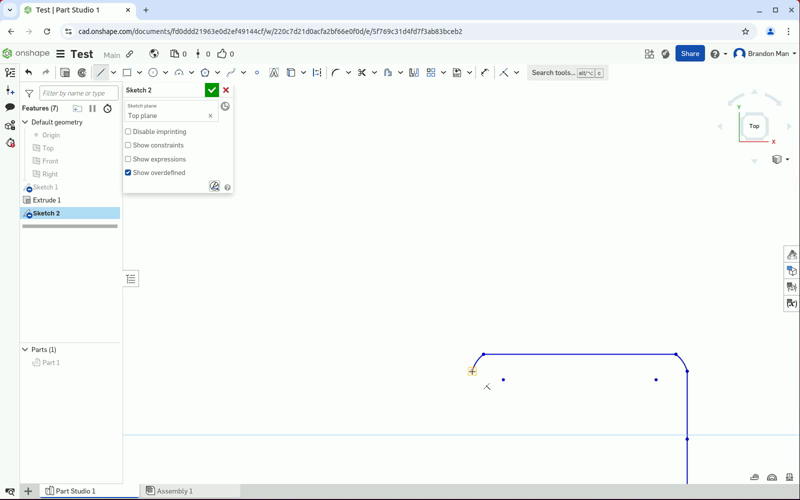
click(472, 371)
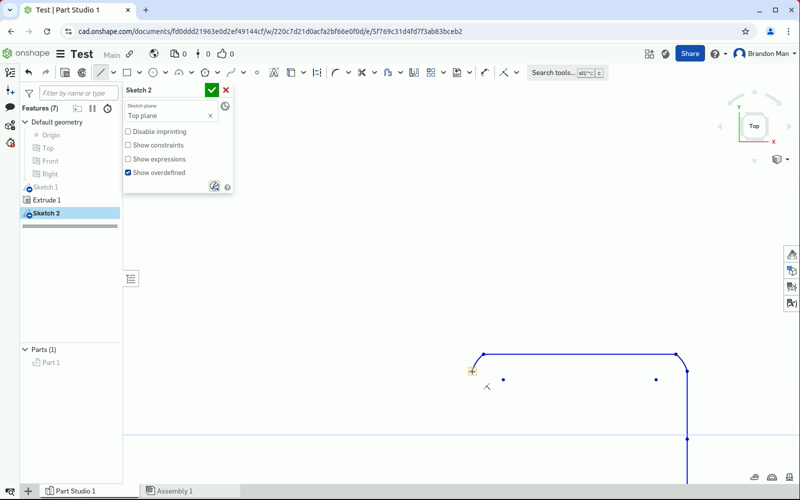
scroll(-6)
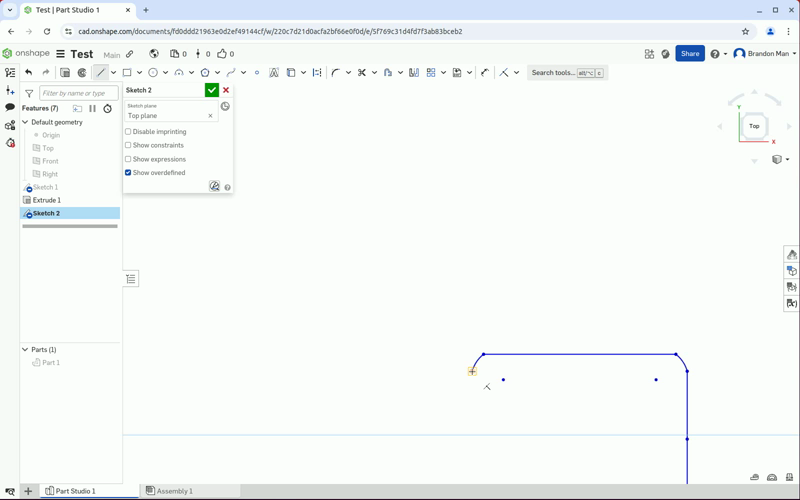
scroll(-6)
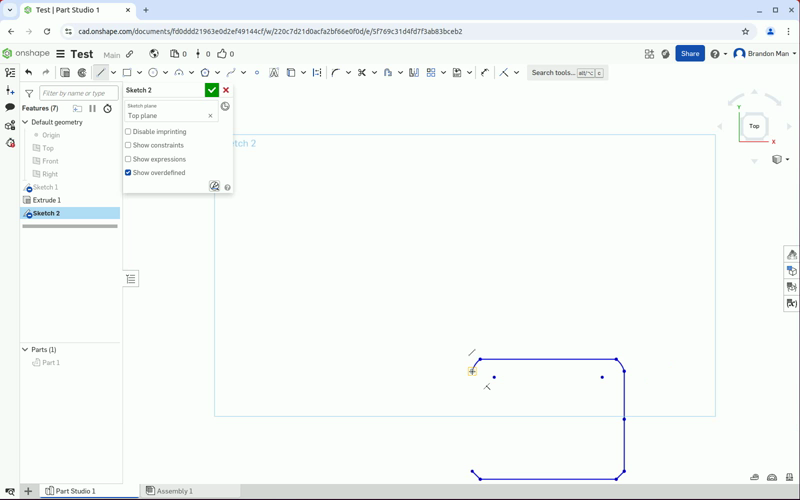
scroll(-6)
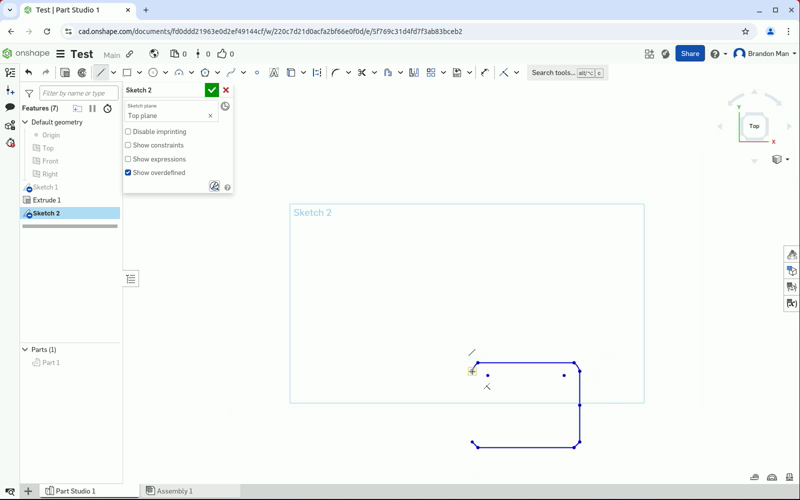
scroll(-6)
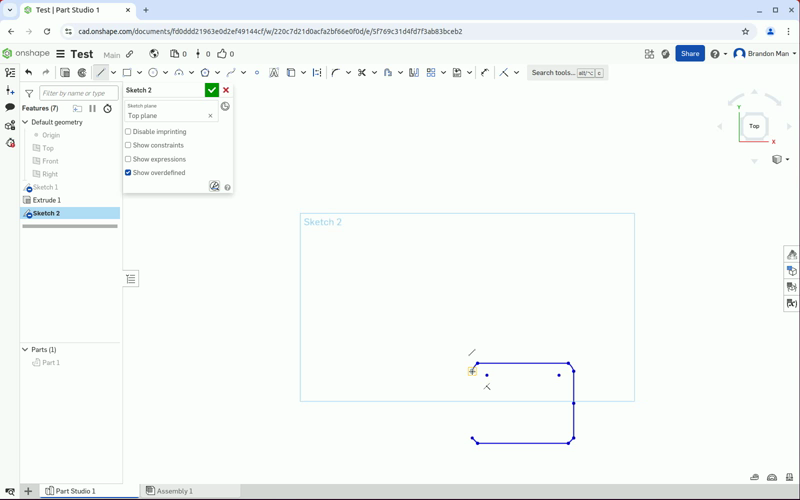
scroll(-6)
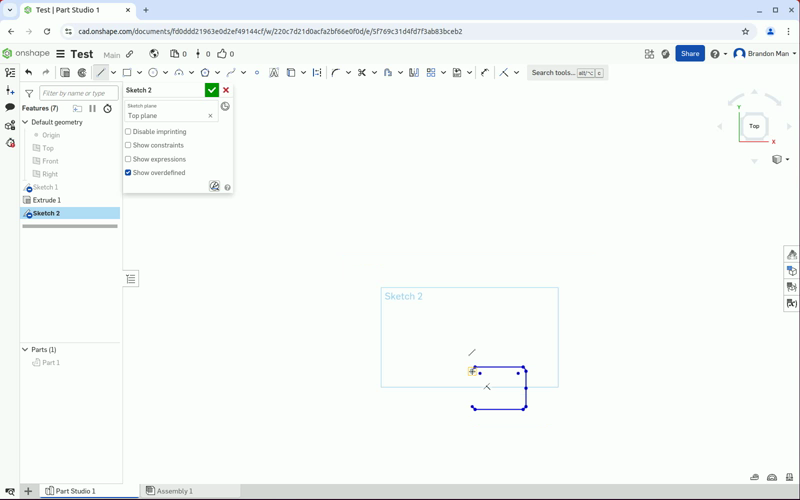
scroll(-6)
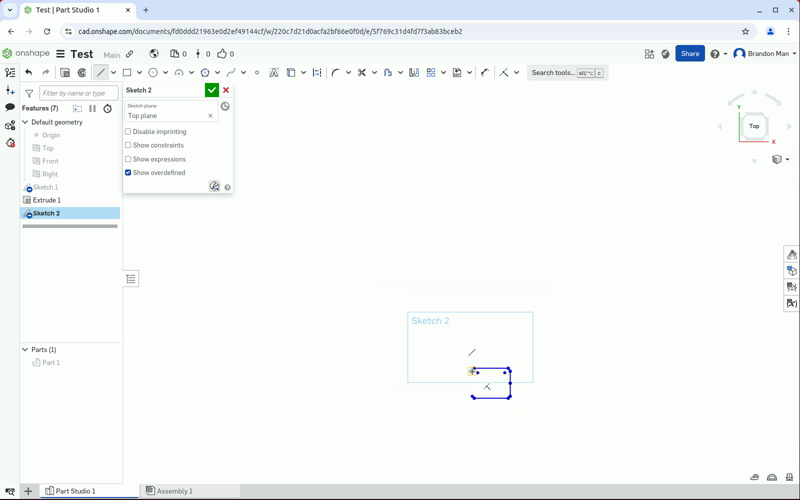
scroll(-6)
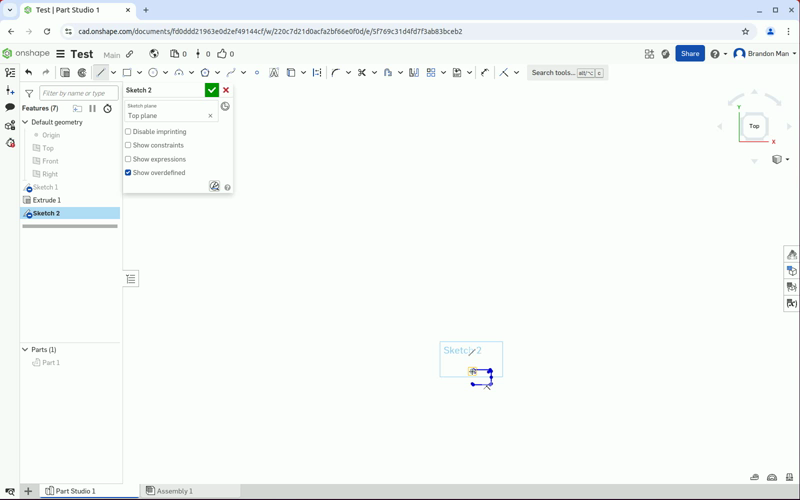
mouse_move(502, 371)
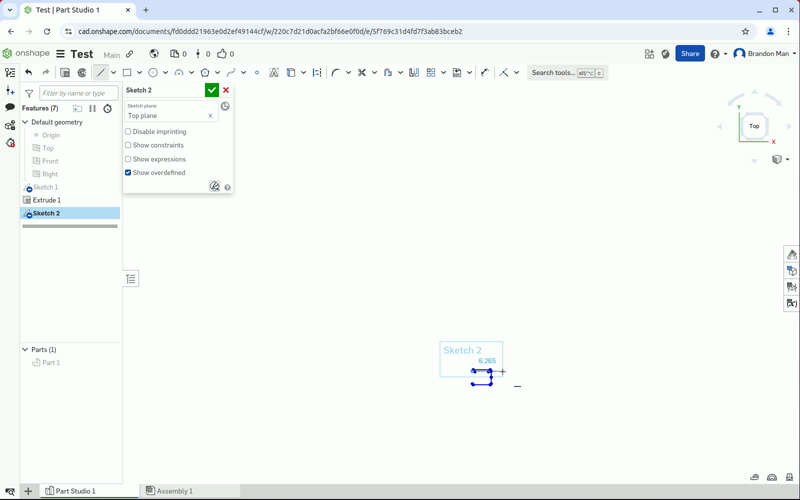
key_down(shift)
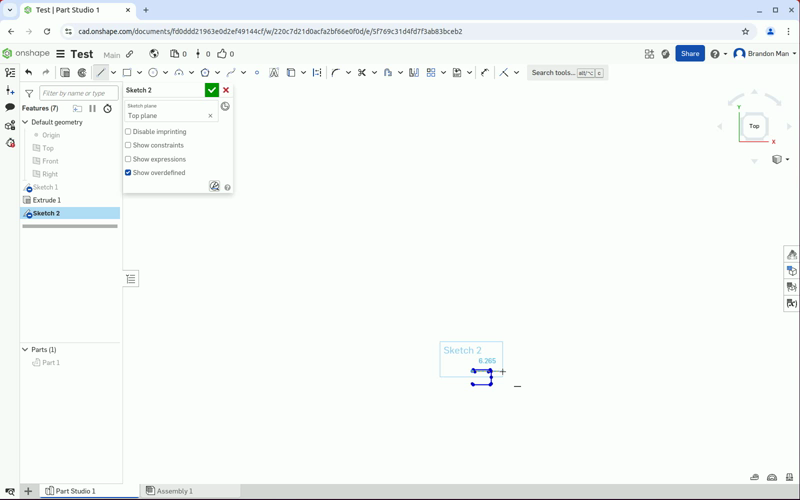
mouse_move(472, 383)
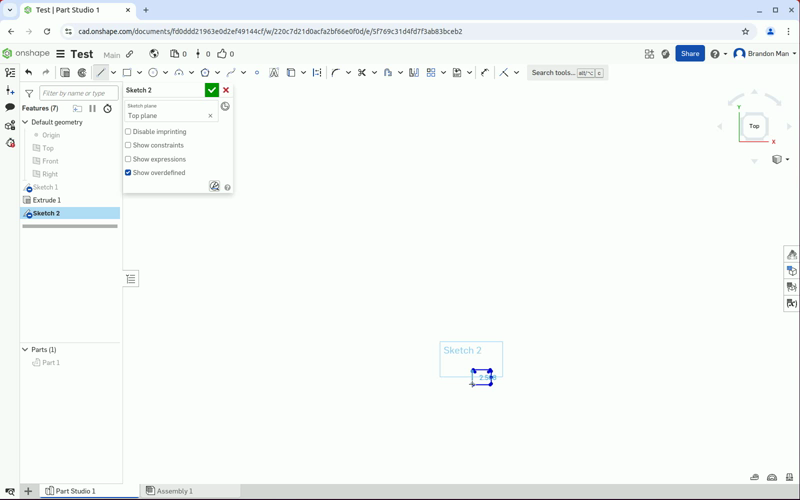
scroll(6)
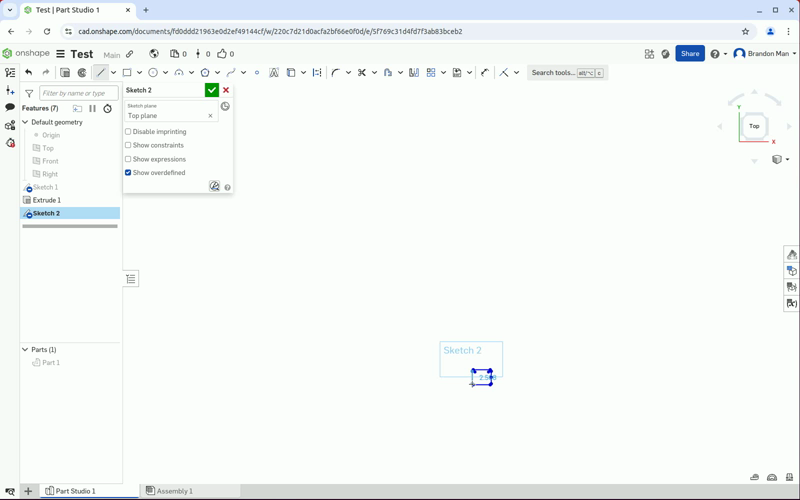
scroll(6)
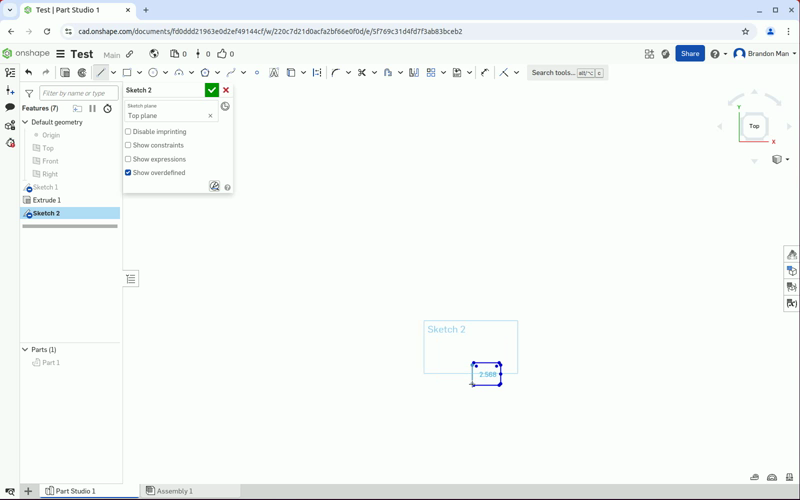
scroll(6)
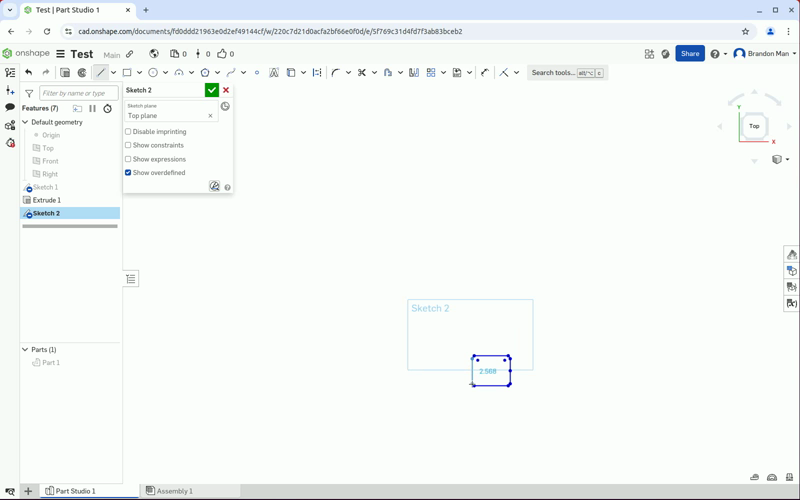
scroll(6)
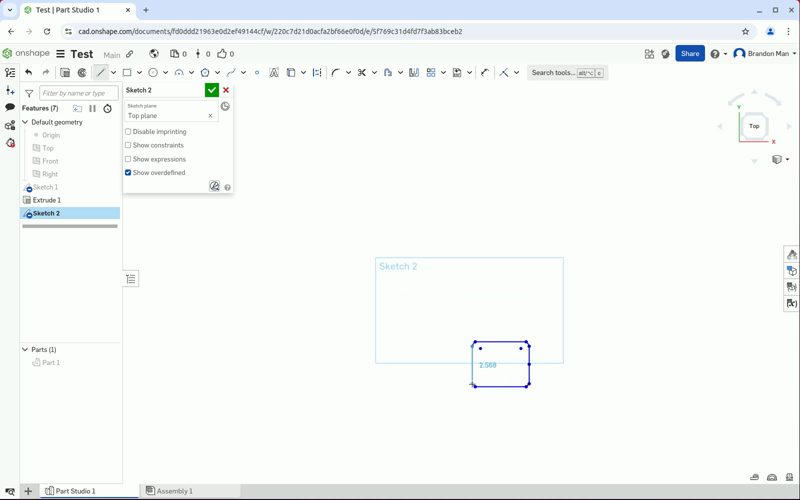
scroll(6)
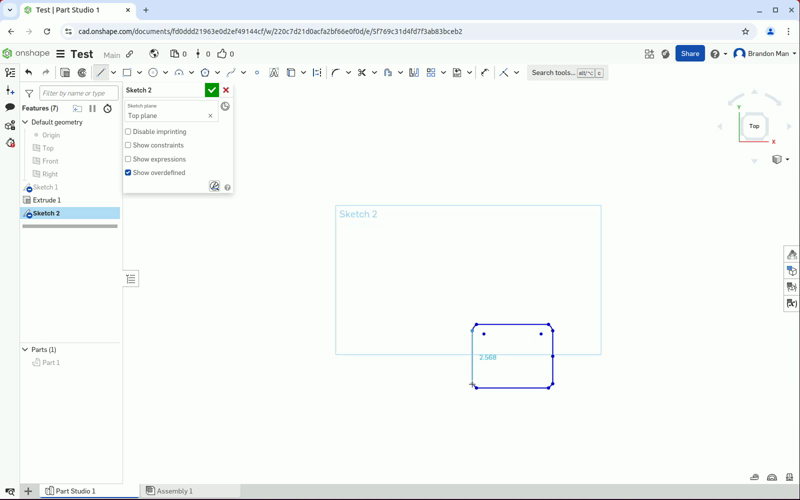
scroll(6)
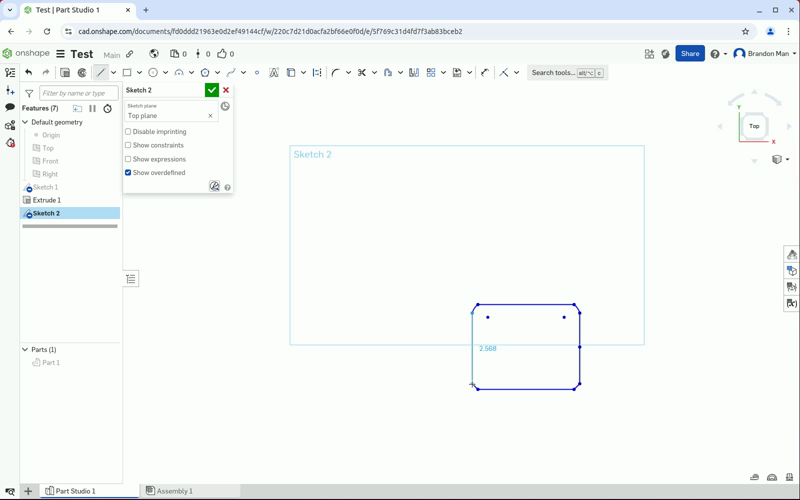
scroll(6)
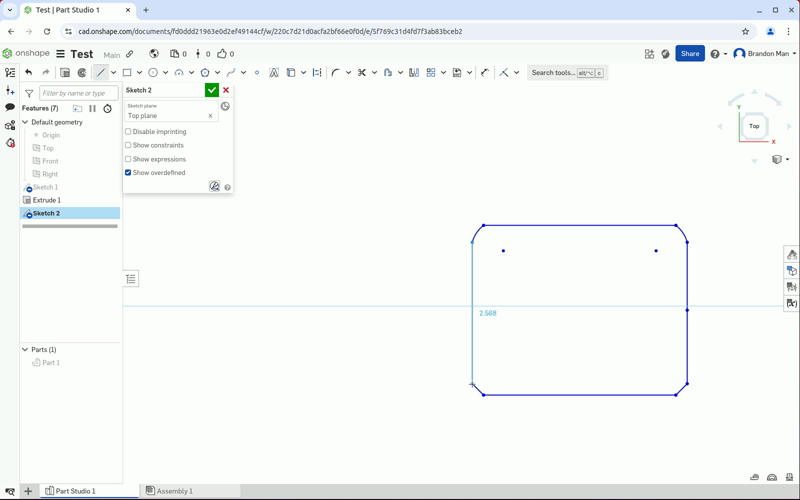
key_up(shift)
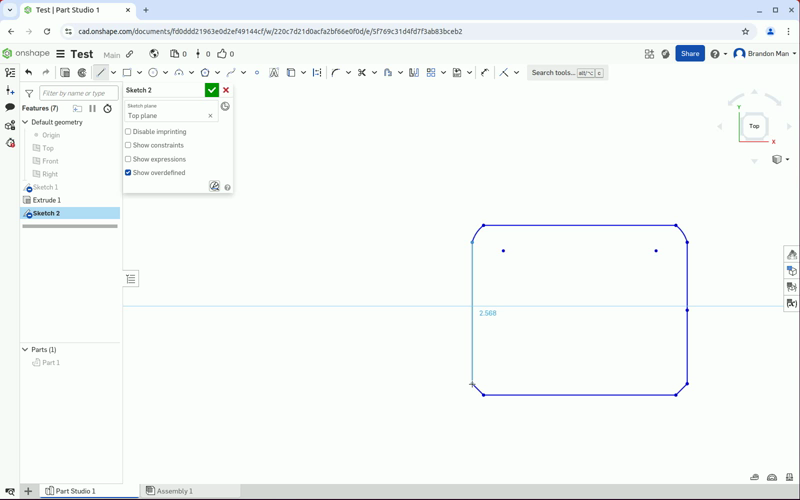
click(472, 383)
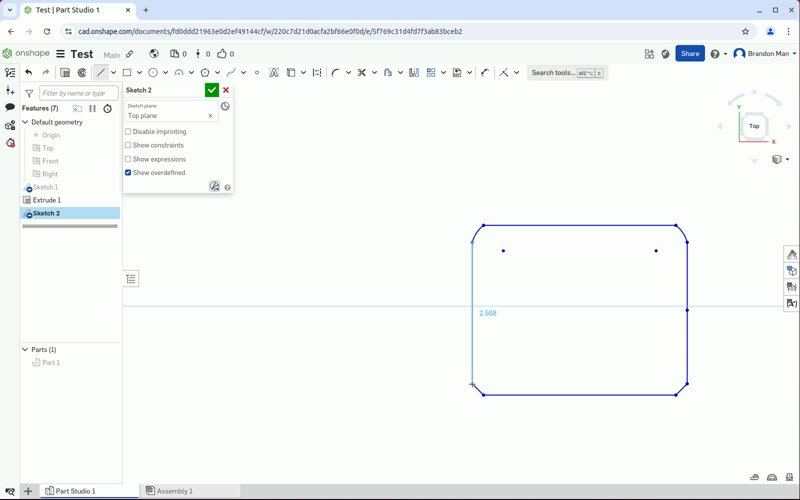
scroll(-6)
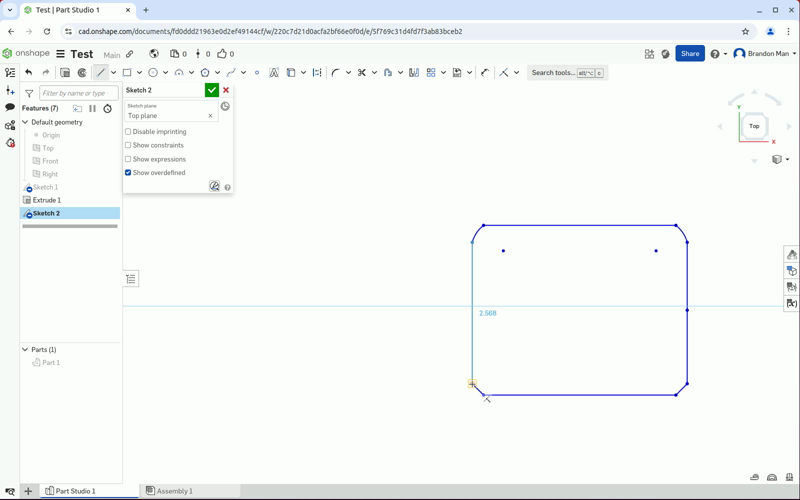
scroll(-6)
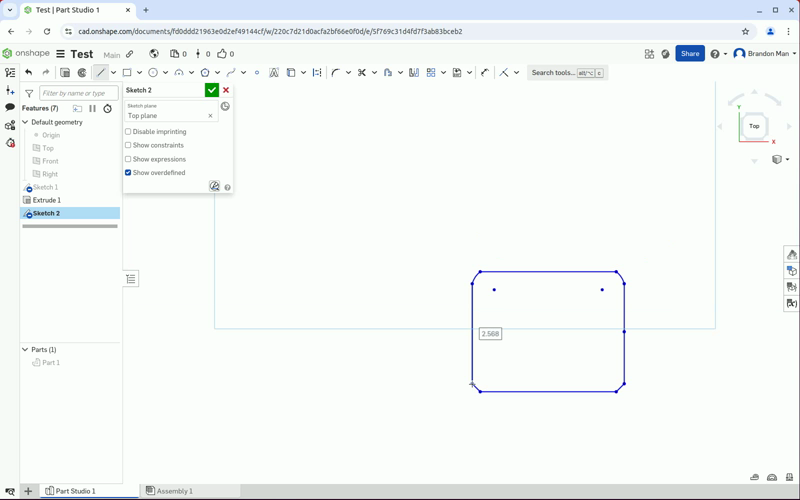
scroll(-6)
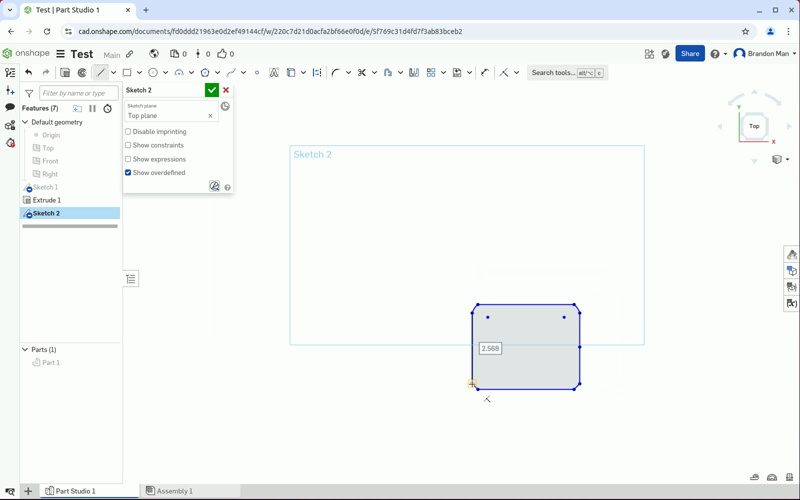
scroll(-6)
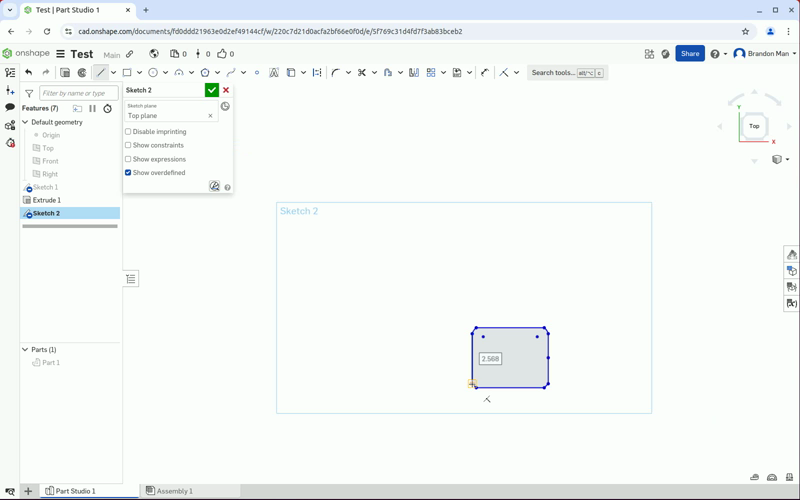
scroll(-6)
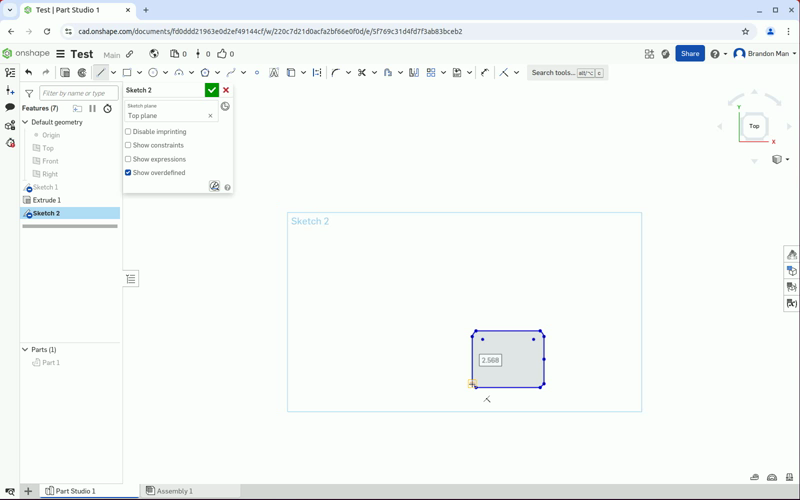
scroll(-6)
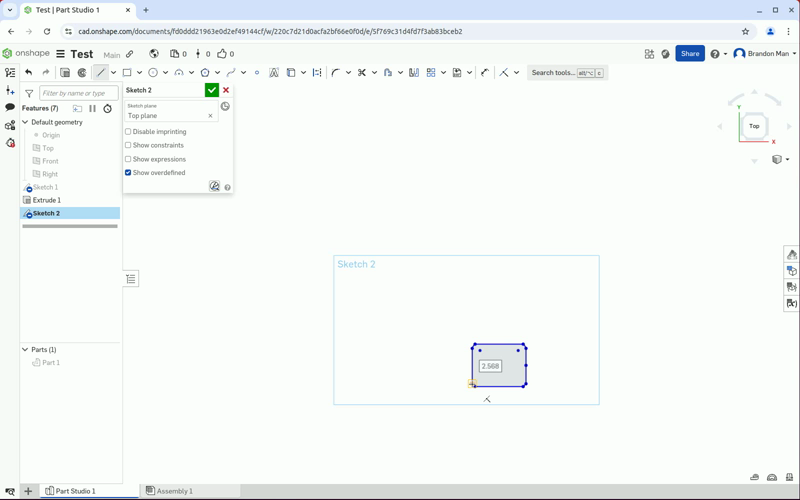
scroll(-6)
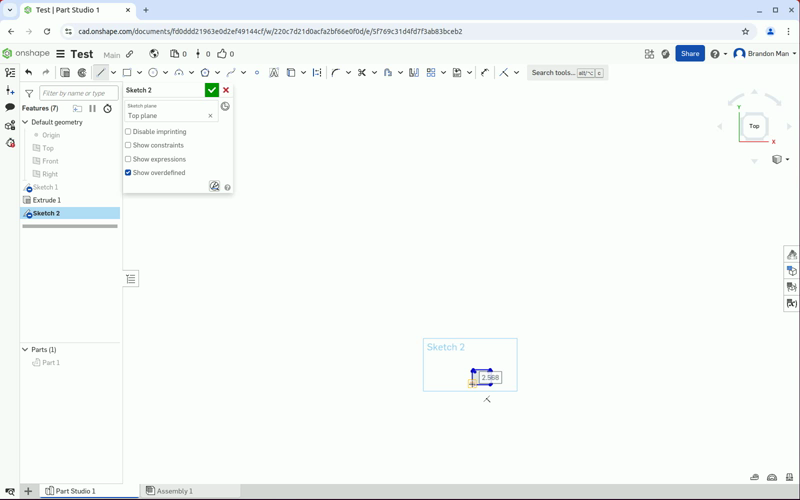
key(esc)
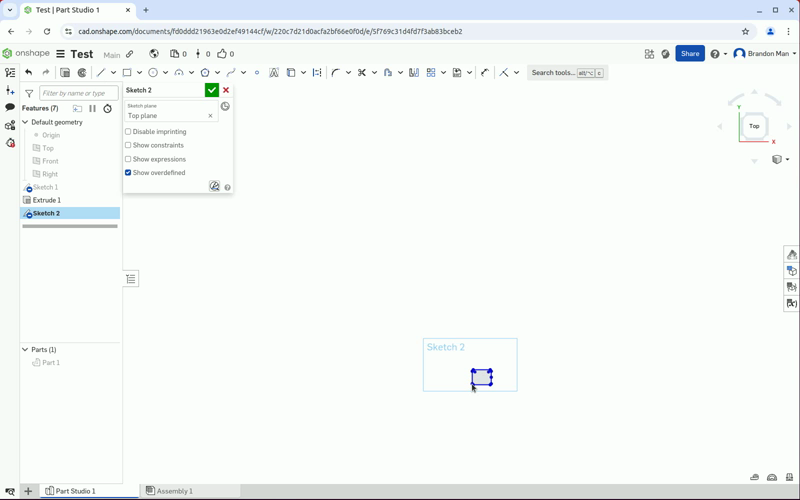
mouse_move(475, 372)
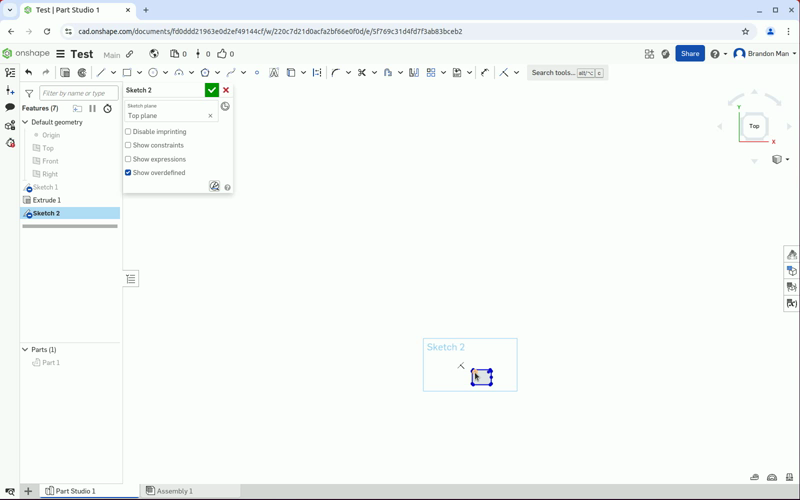
scroll(6)
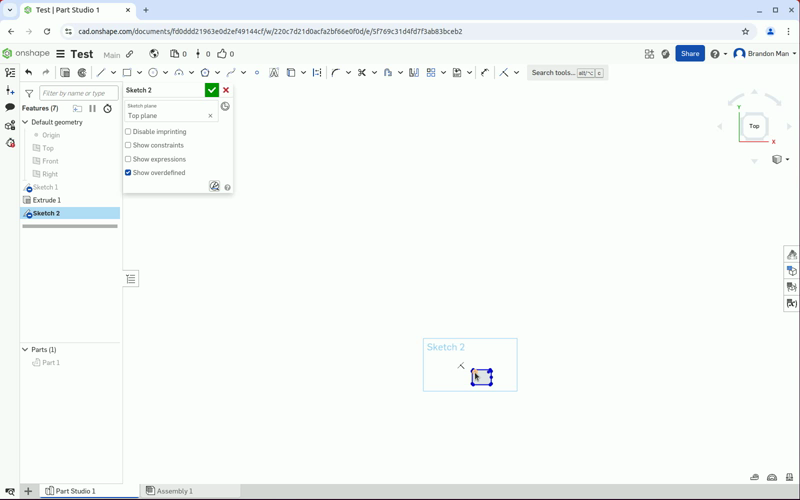
scroll(6)
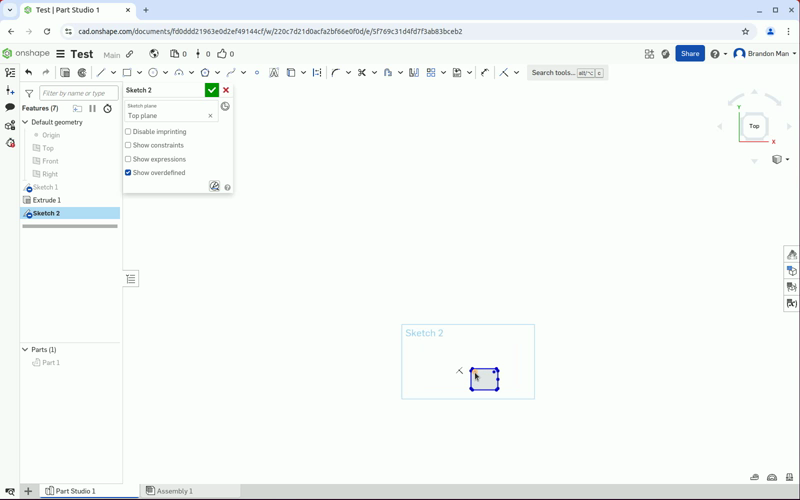
scroll(6)
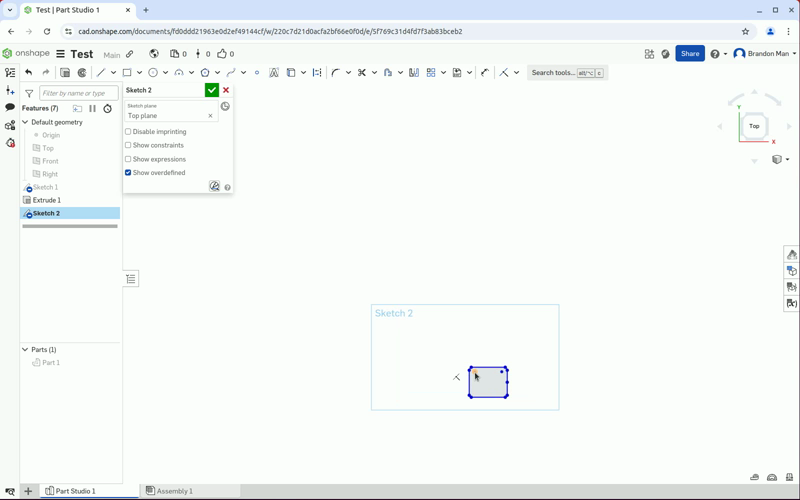
scroll(6)
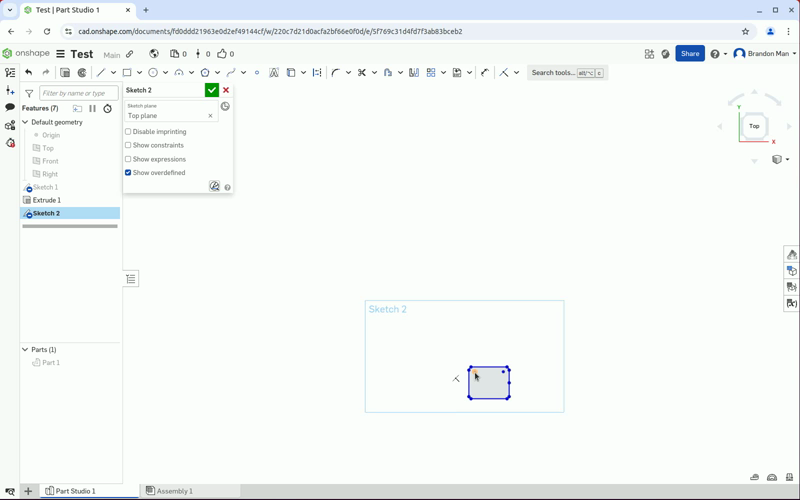
scroll(6)
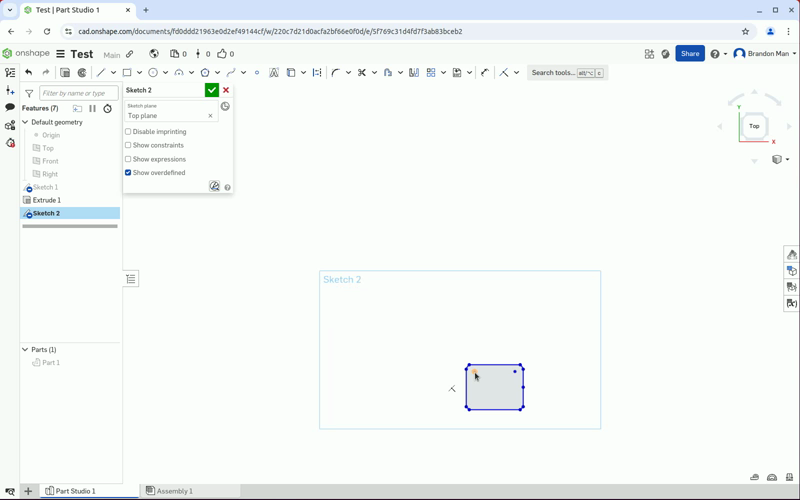
scroll(6)
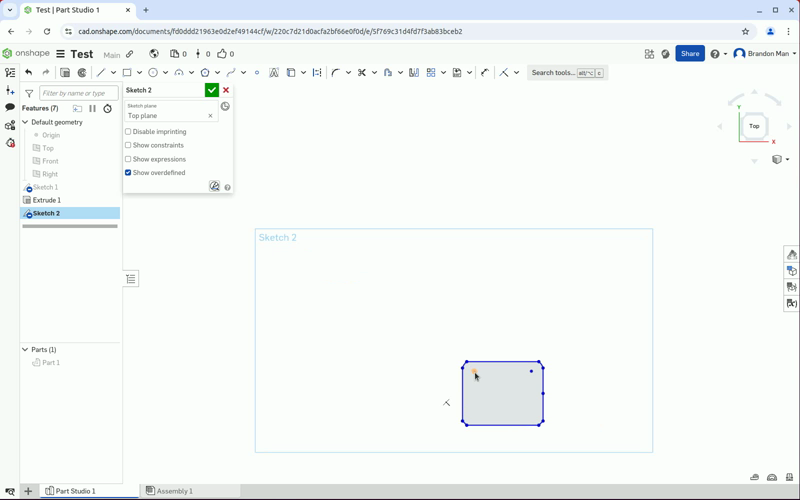
scroll(6)
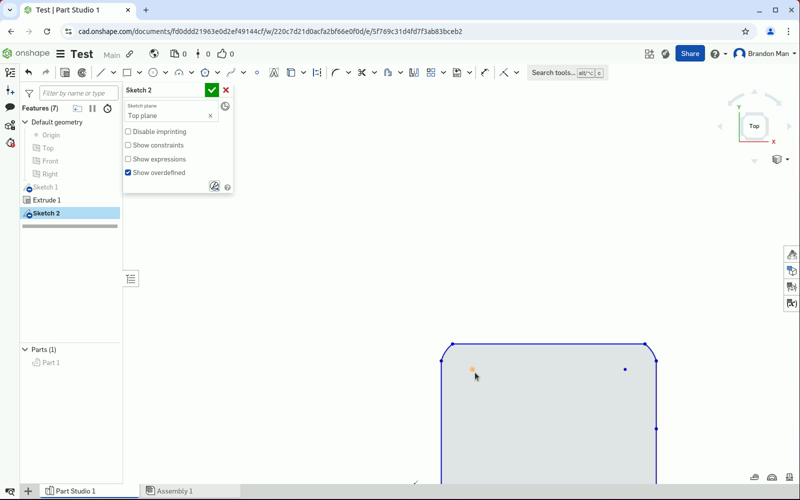
click(475, 372)
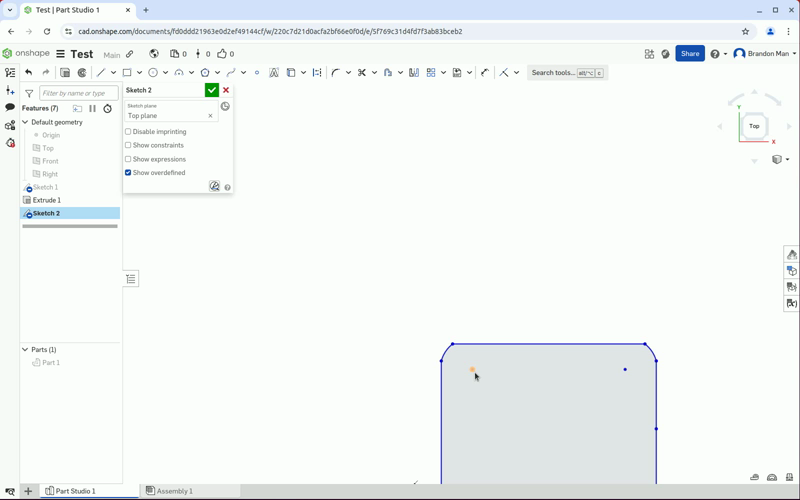
scroll(-6)
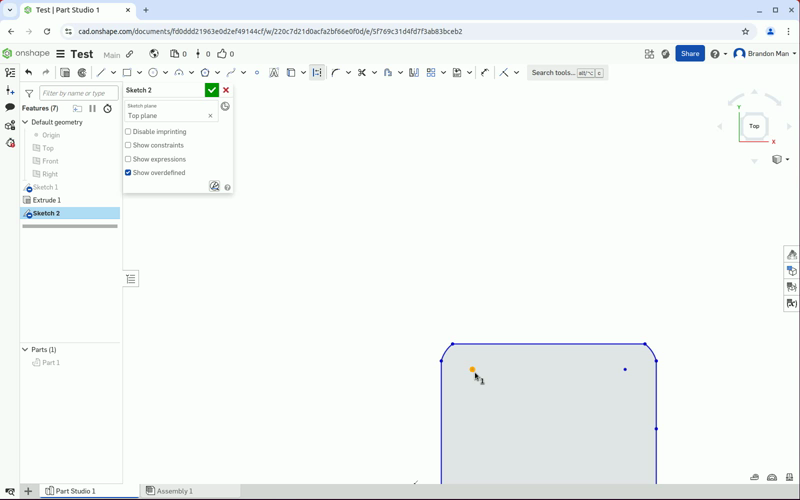
scroll(-6)
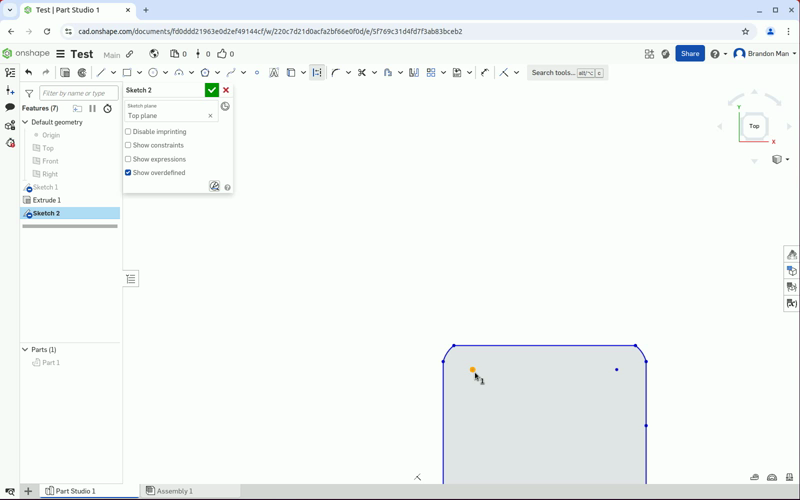
scroll(-6)
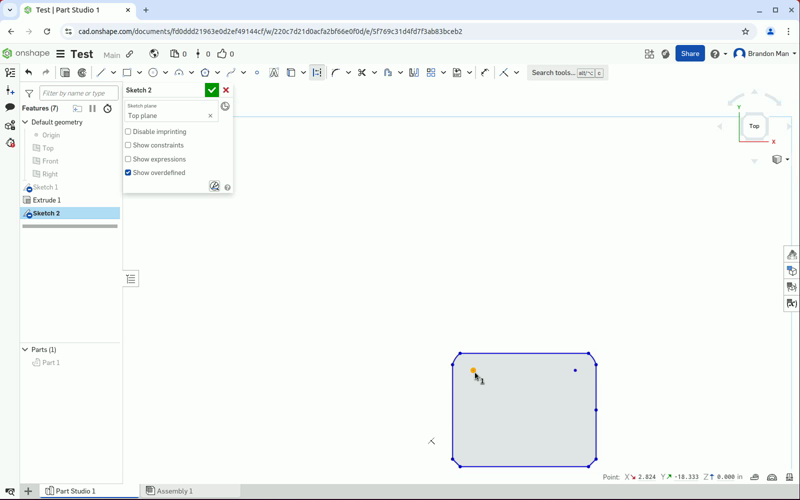
scroll(-6)
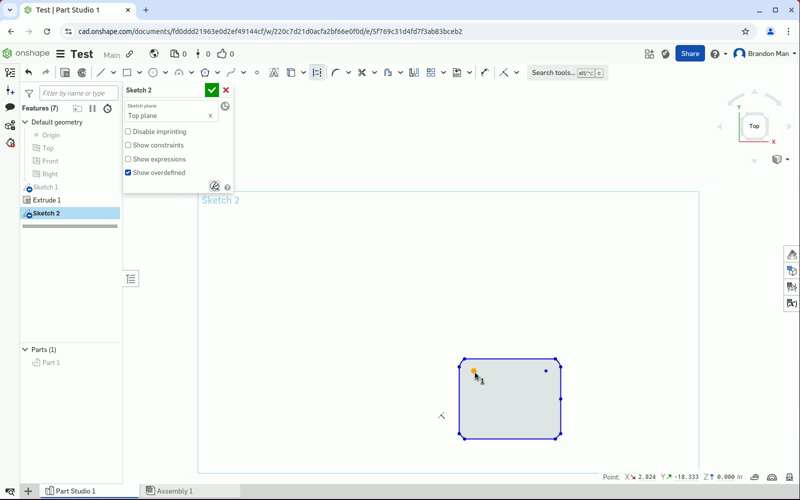
scroll(-6)
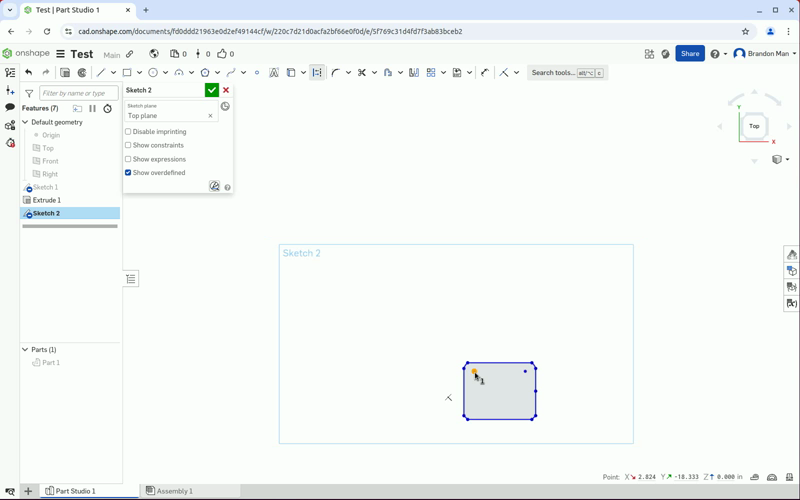
scroll(-6)
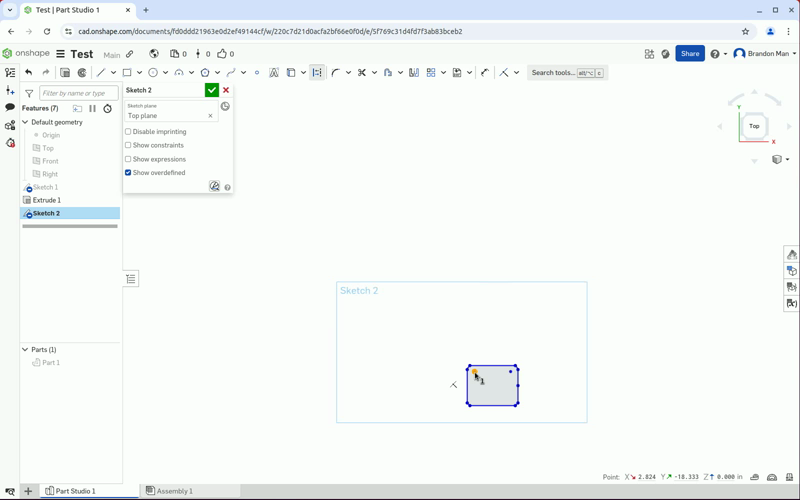
scroll(-6)
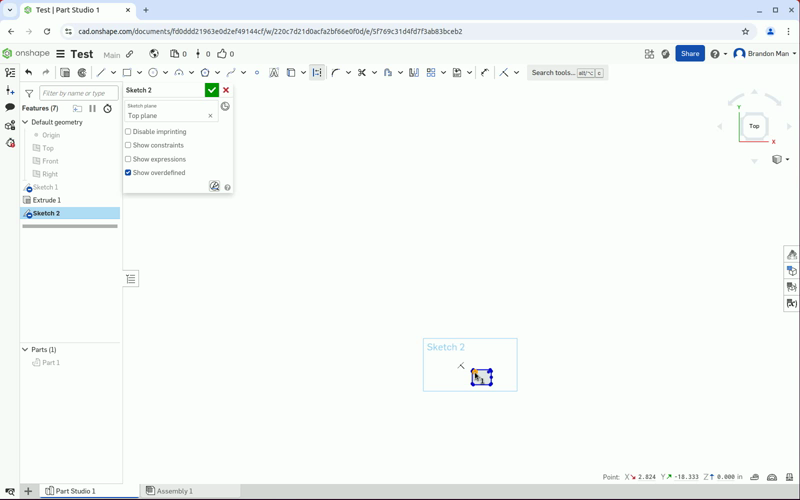
mouse_move(73, 352)
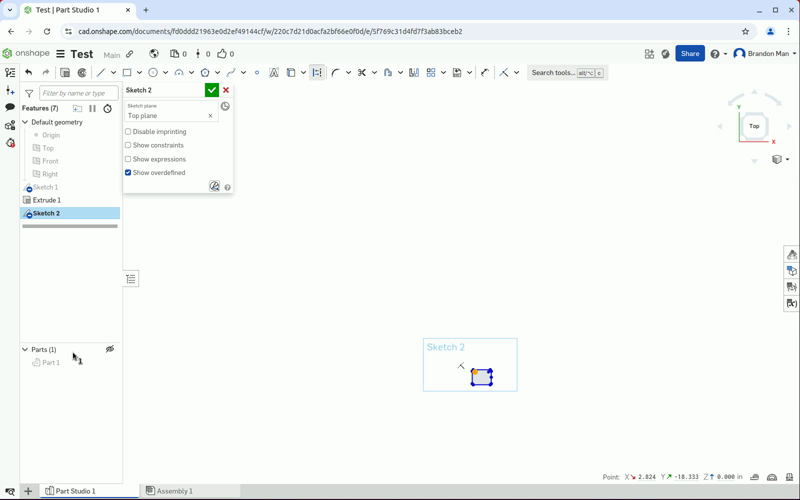
key(shift+y)
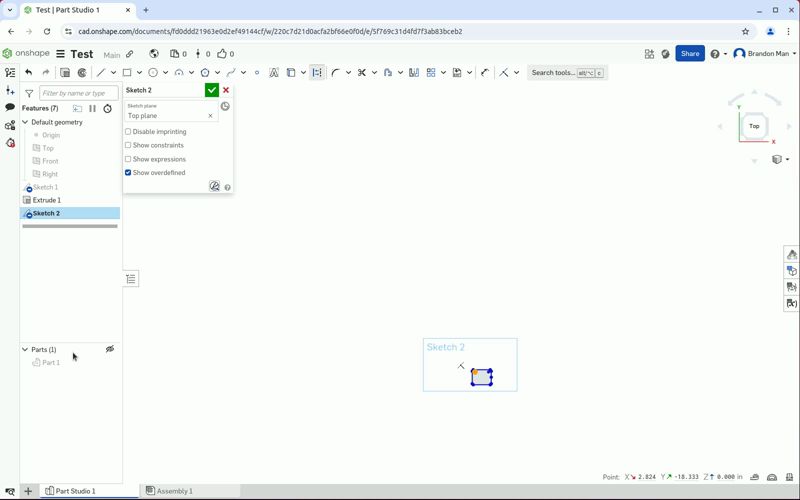
key(shift+e)
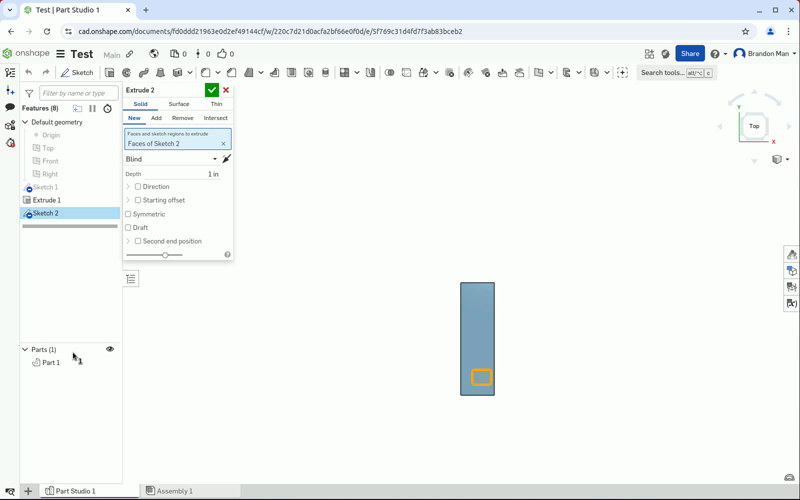
mouse_move(143, 106)
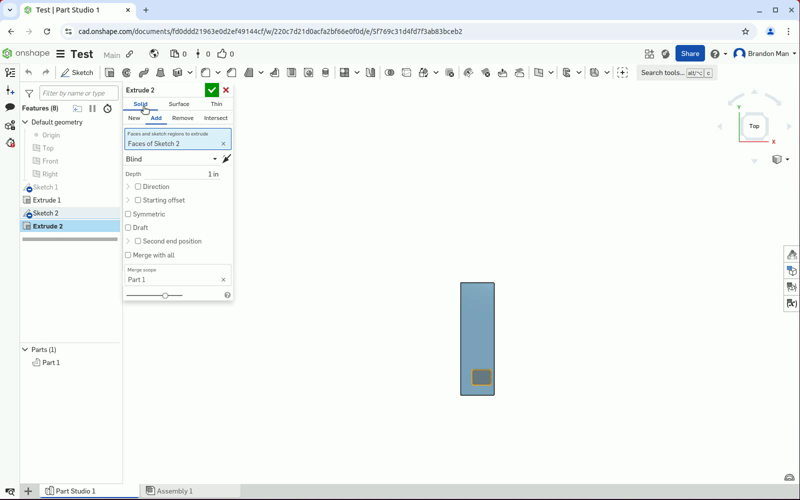
click(143, 106)
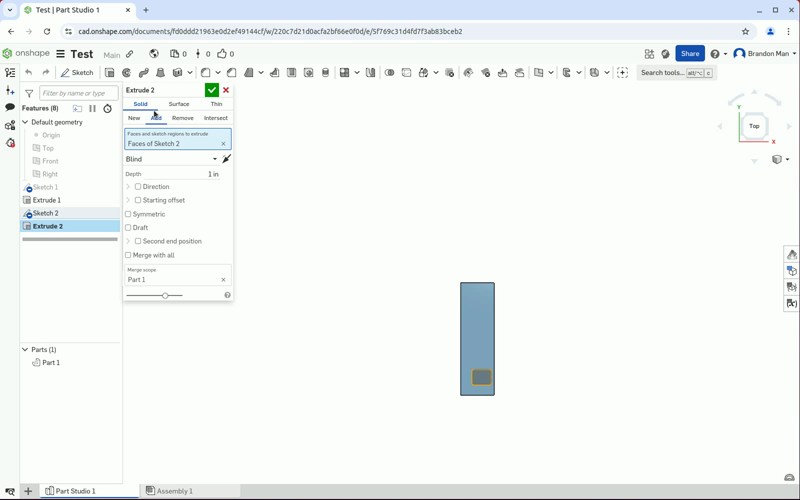
mouse_move(186, 120)
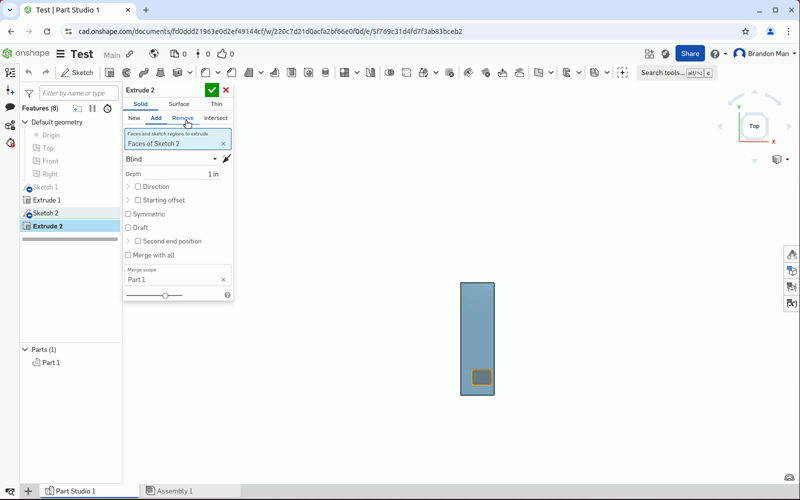
click(186, 120)
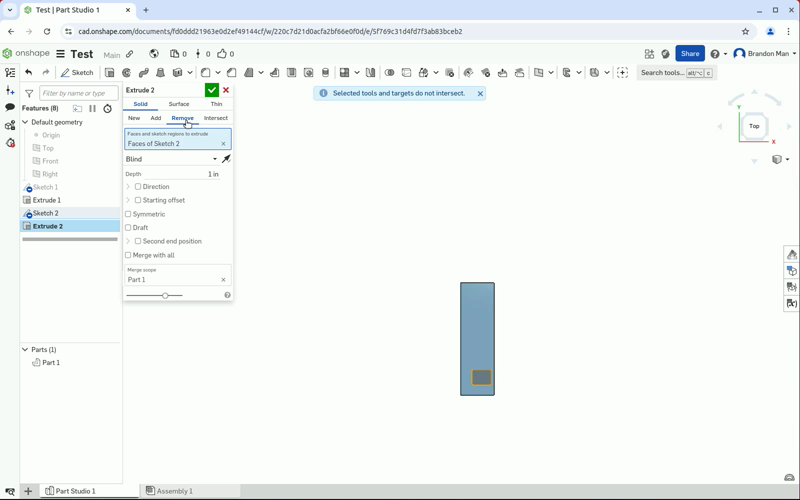
key(tab, 4)
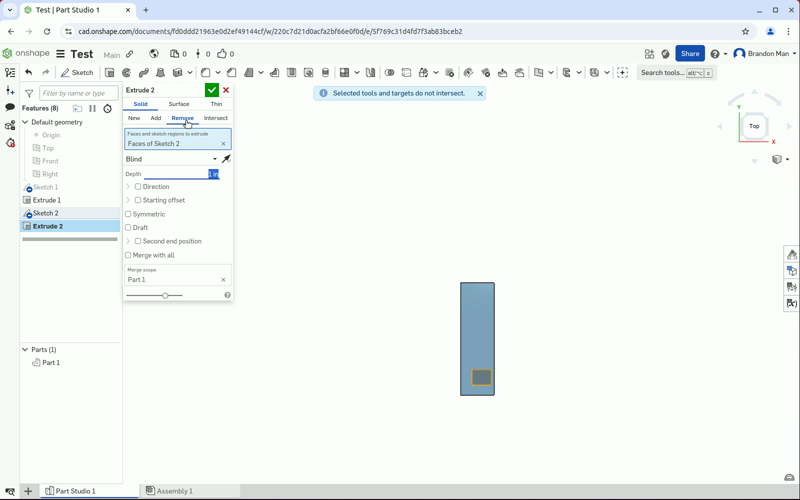
text(0.241)
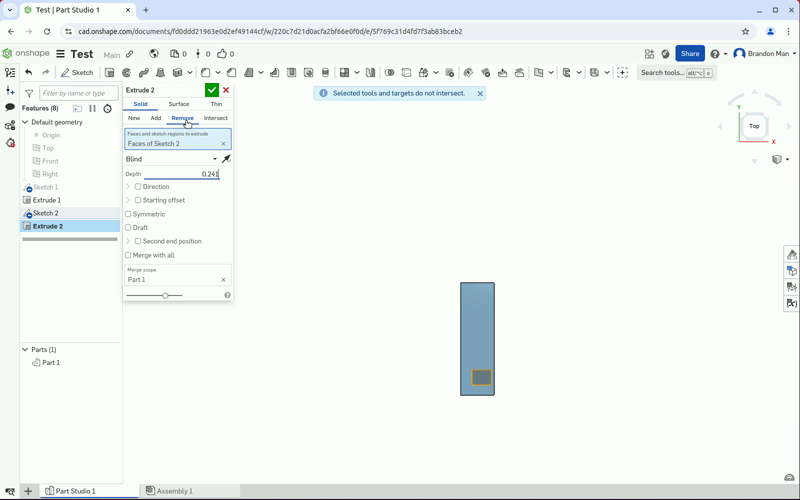
key(tab, 6)
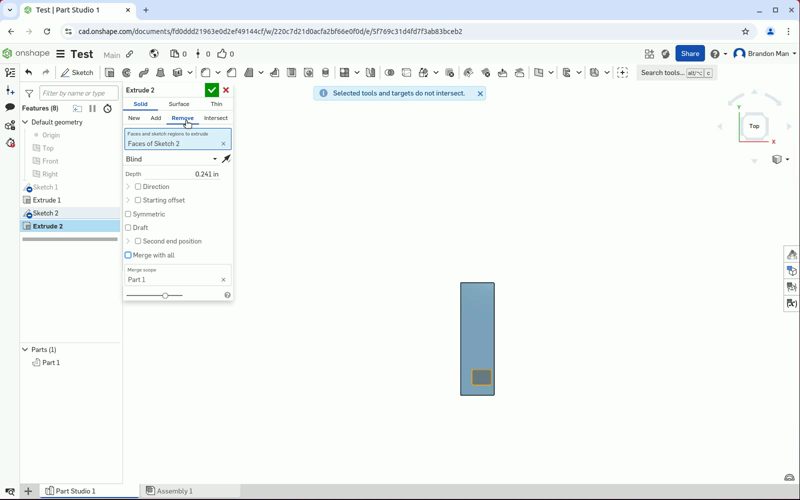
key(space)
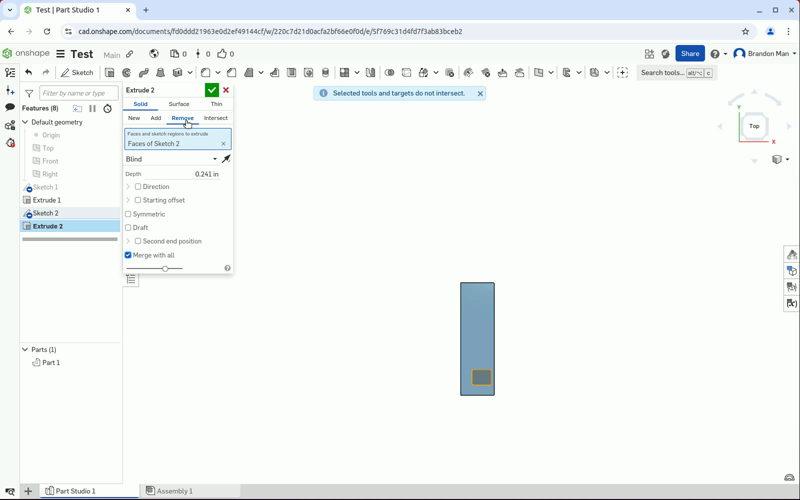
key(enter)
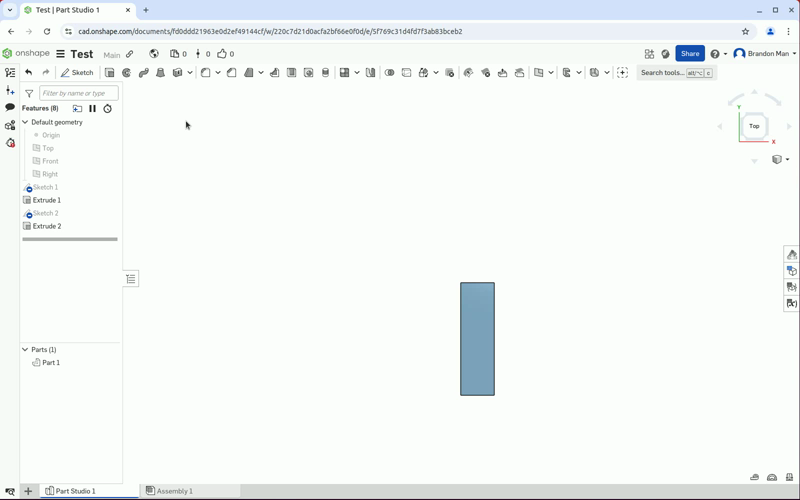
key(shift+h)
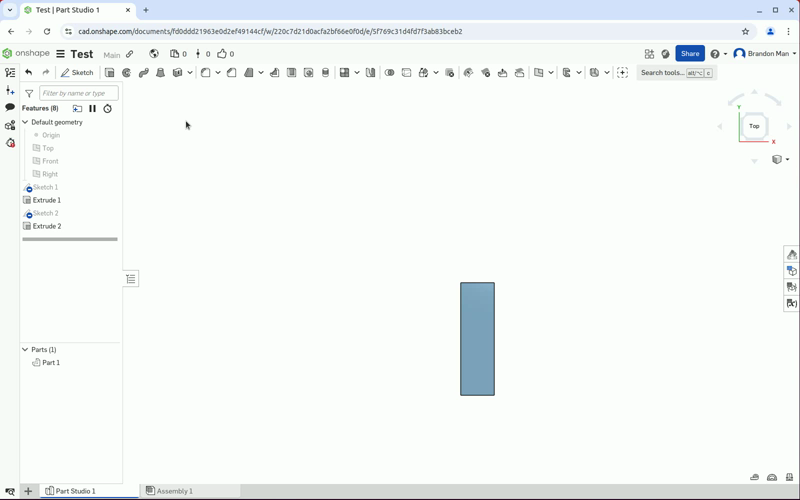
key(shift+h)
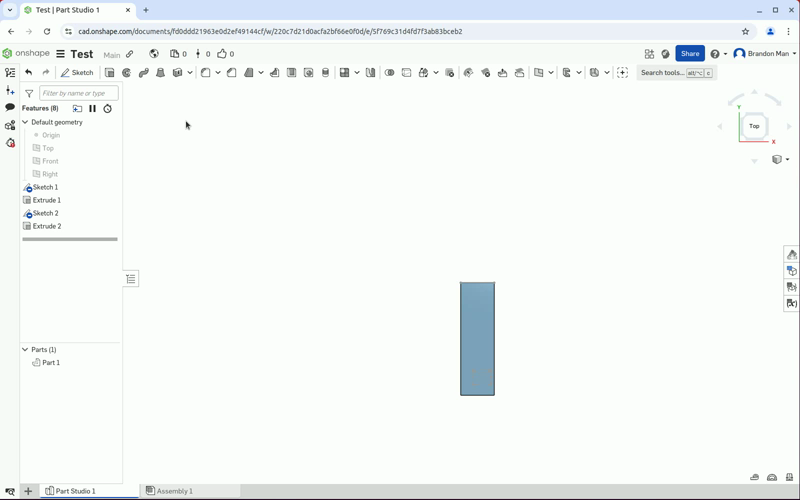
key(shift+7)
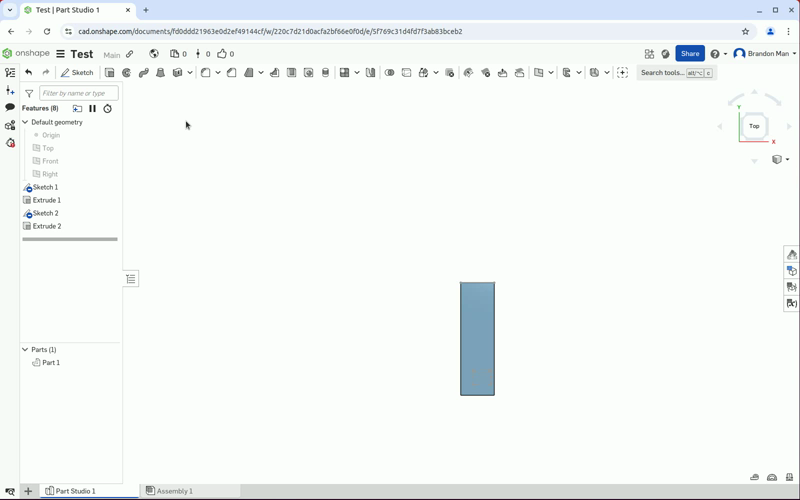
key(up, 3)
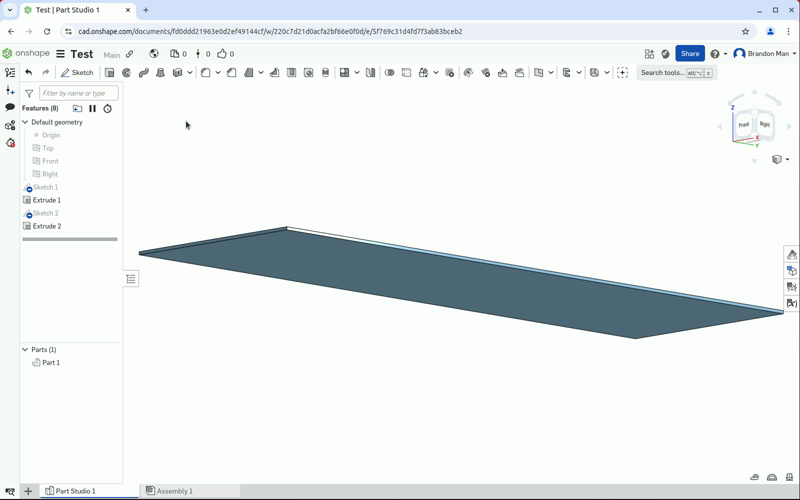
key(left, 3)
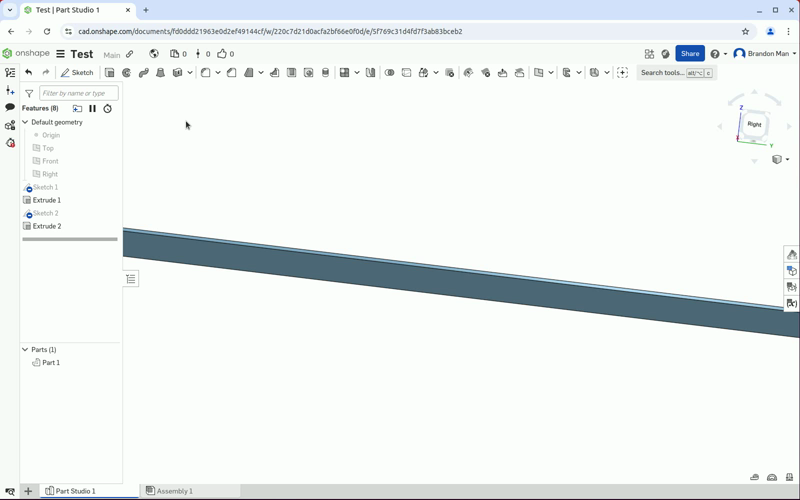
key(right, 3)
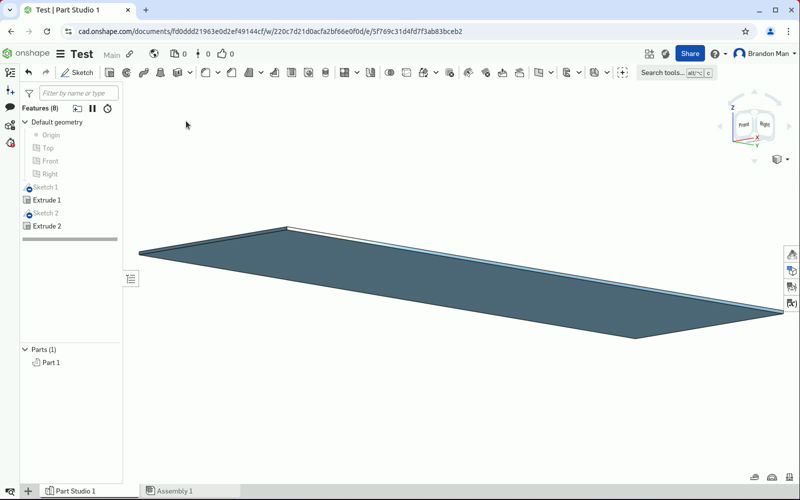
key(down, 3)
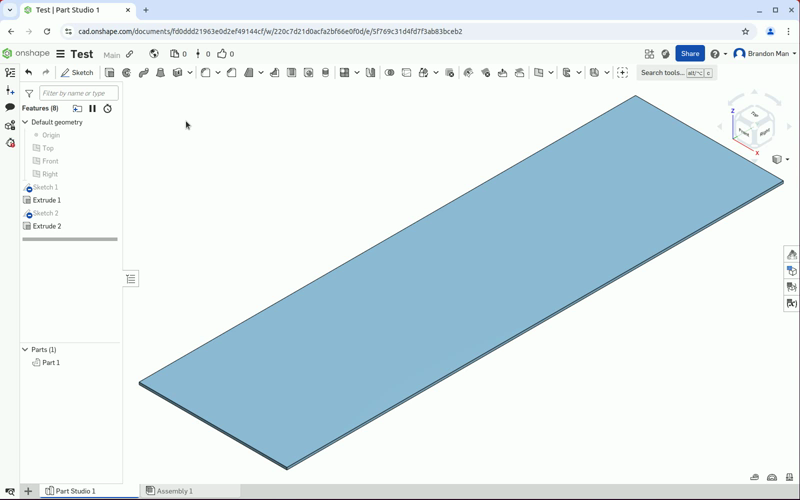
mouse_move(73, 189)
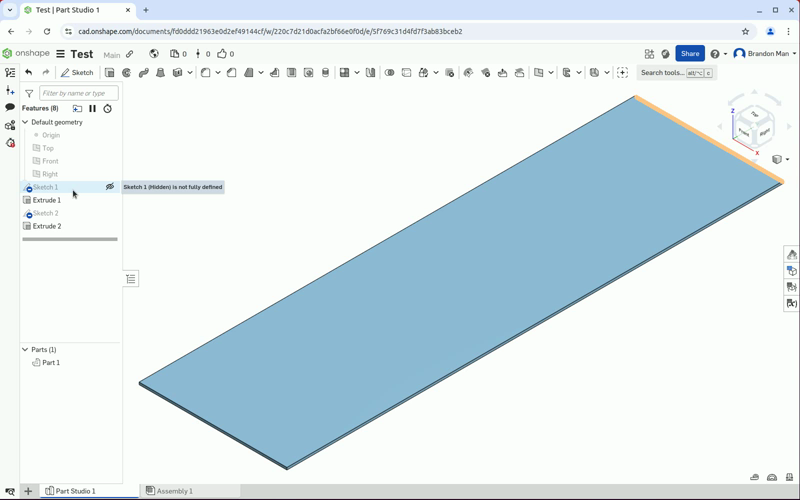
click(73, 189)